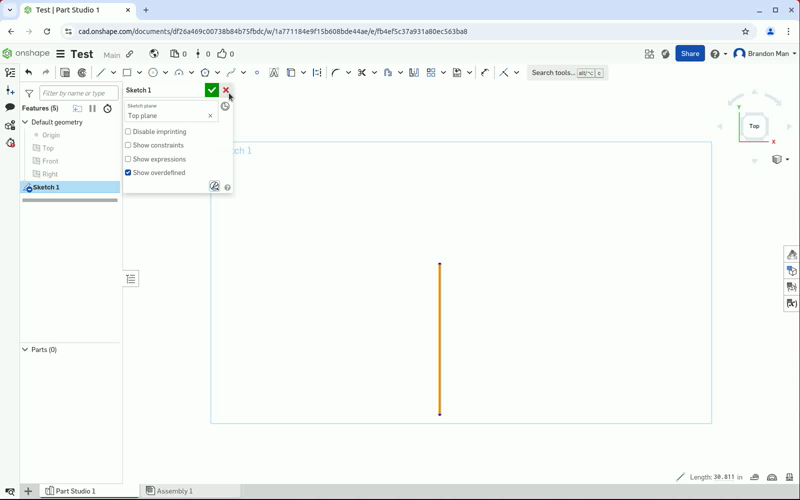
key(shift+h)
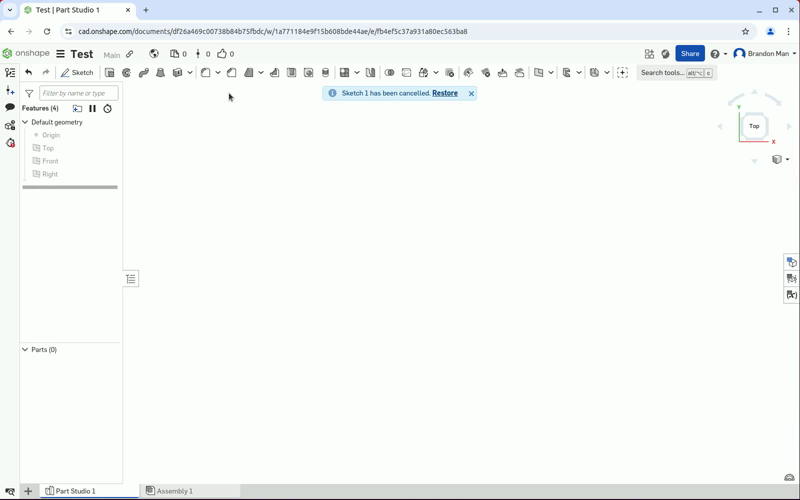
mouse_move(73, 352)
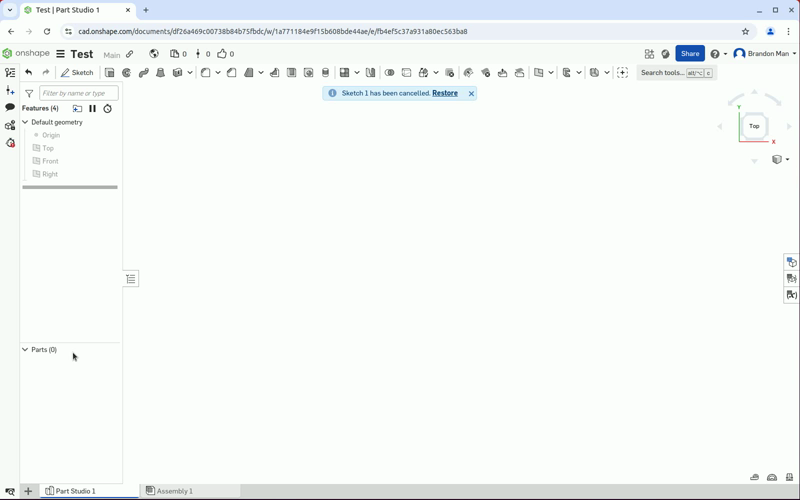
key(y)
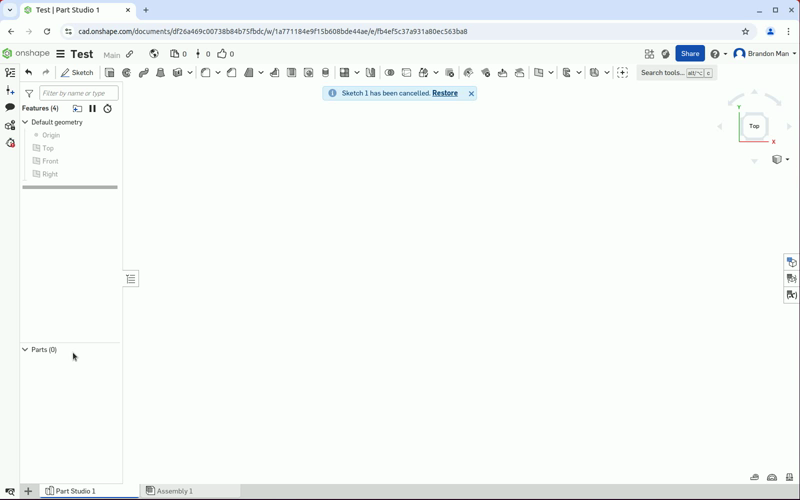
key(shift+p)
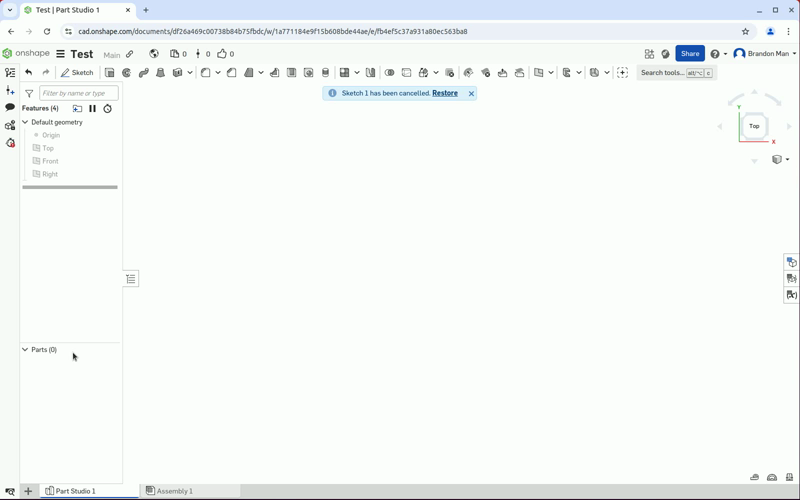
key(space)
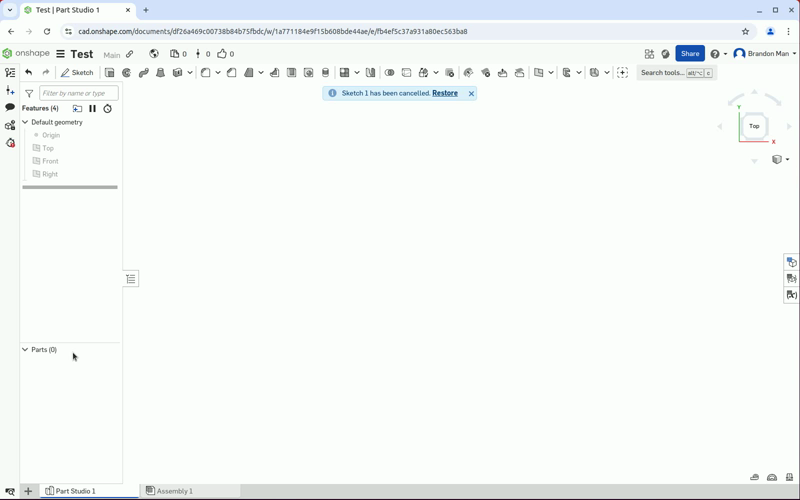
key_down(shift)
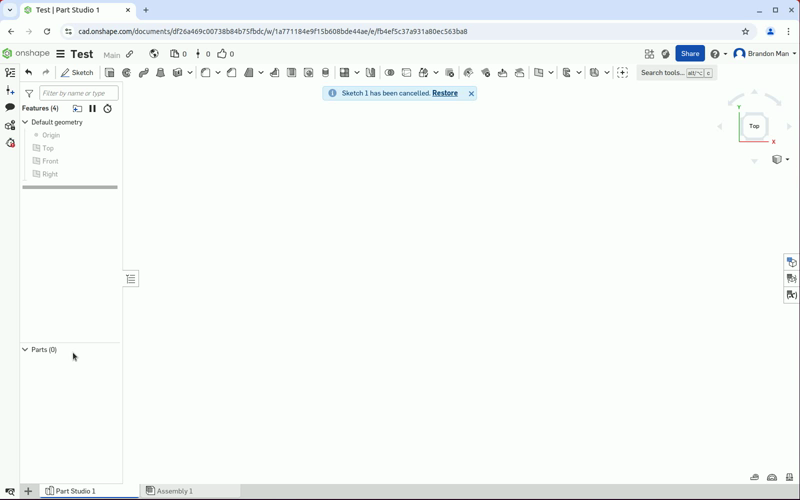
key(up)
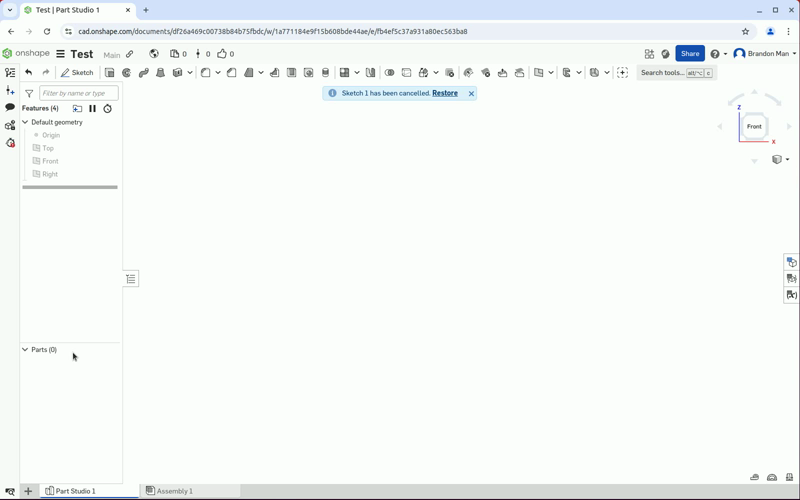
key_up(shift)
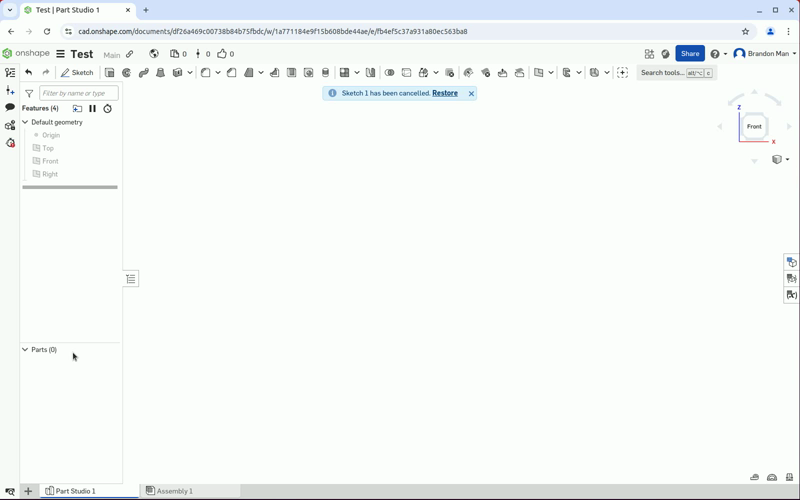
mouse_move(73, 352)
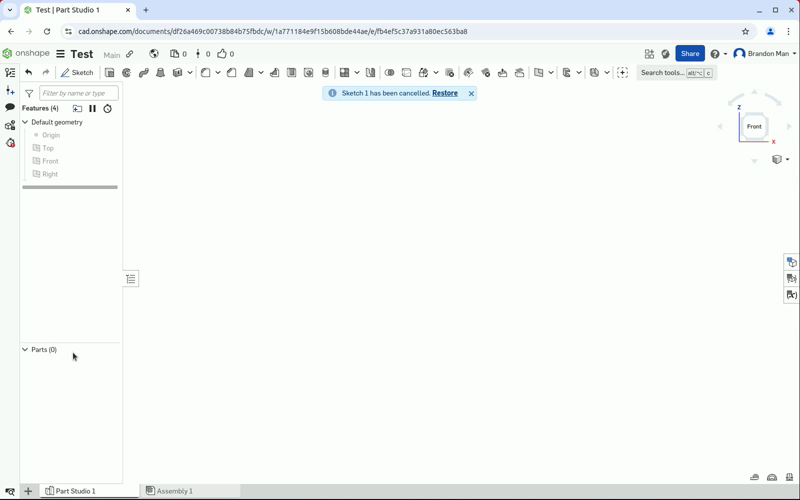
key(shift+y)
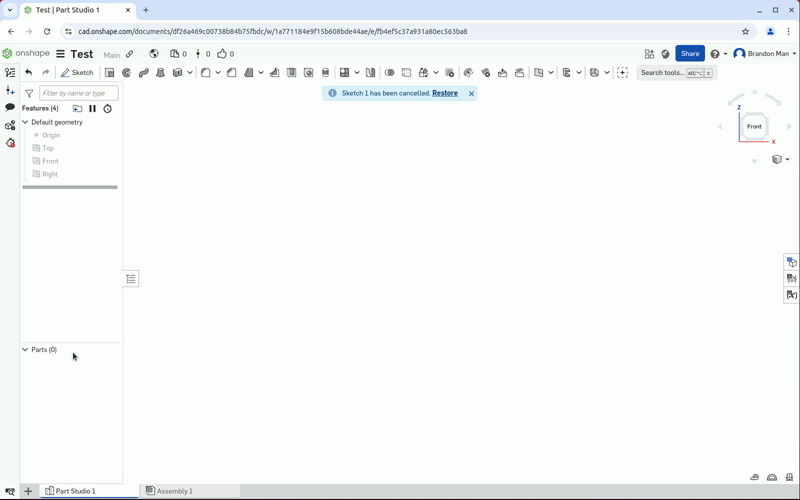
key(shift+s)
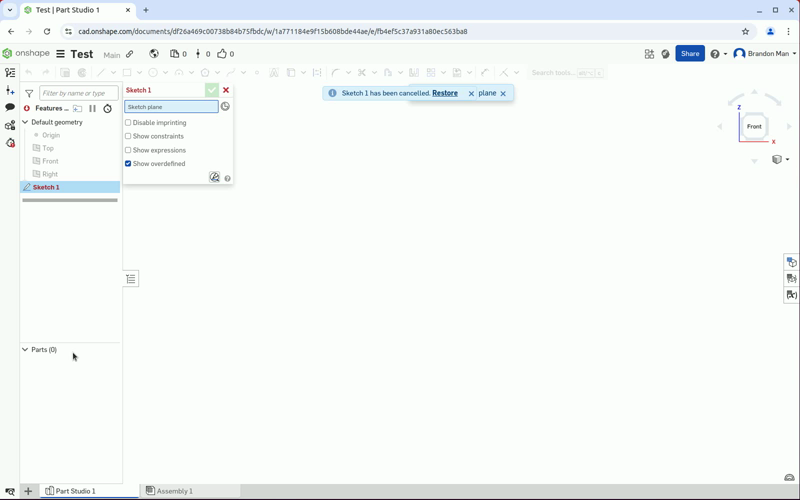
mouse_move(73, 163)
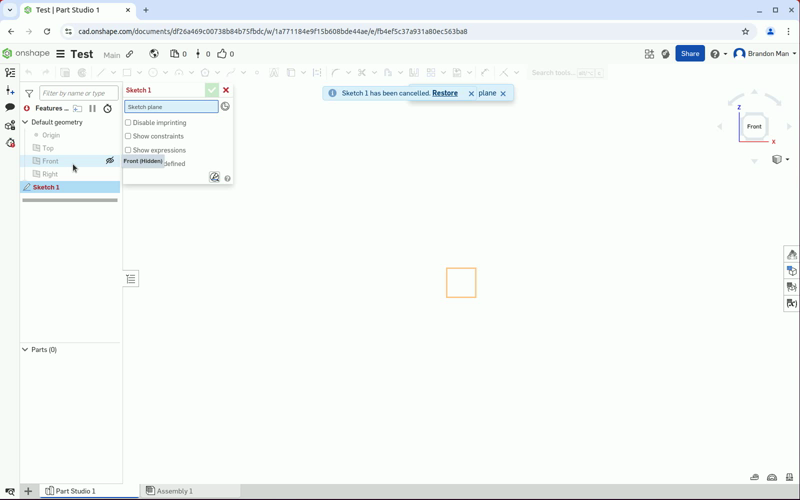
click(73, 163)
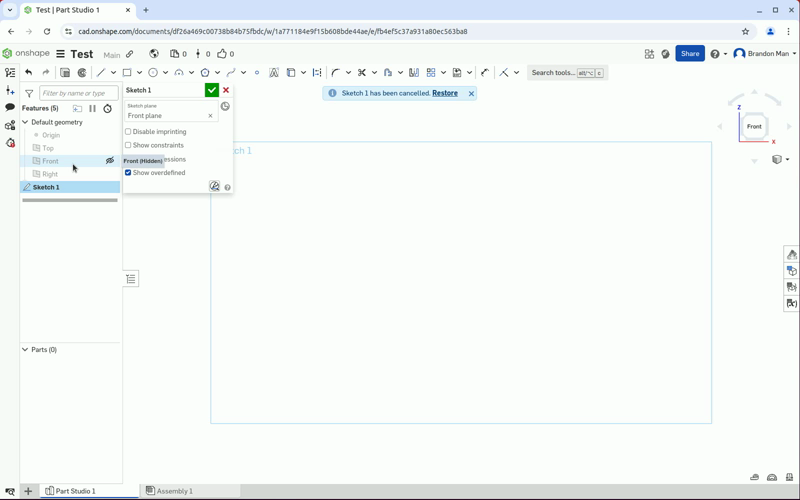
mouse_move(73, 352)
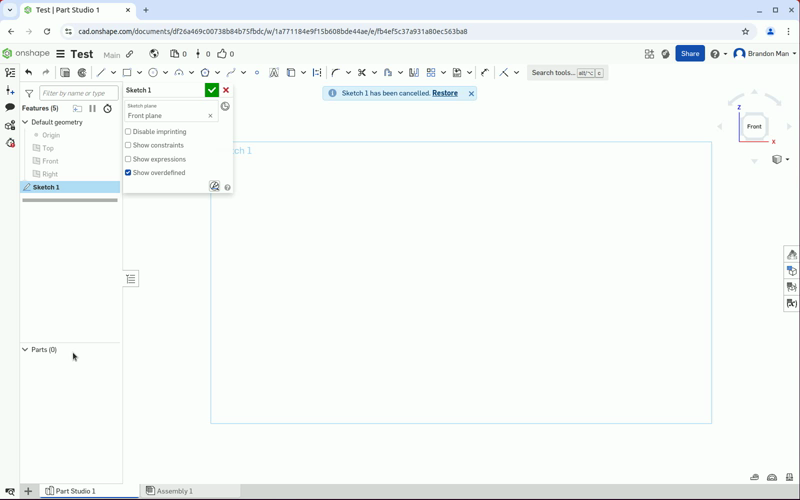
key(y)
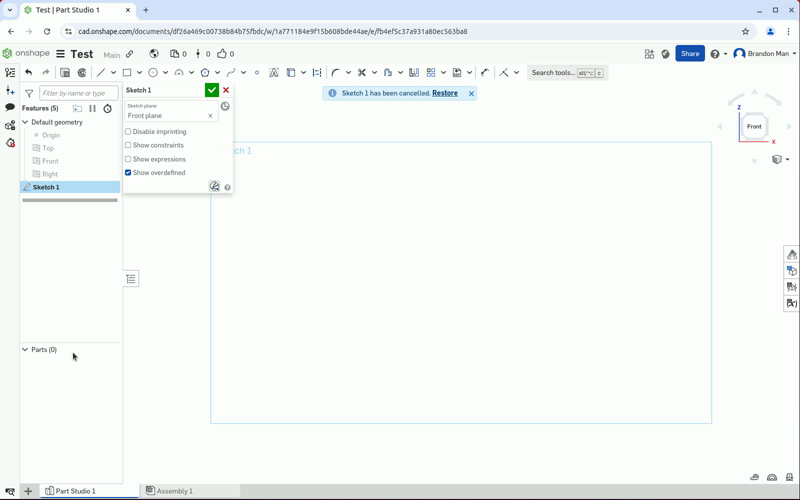
key(l)
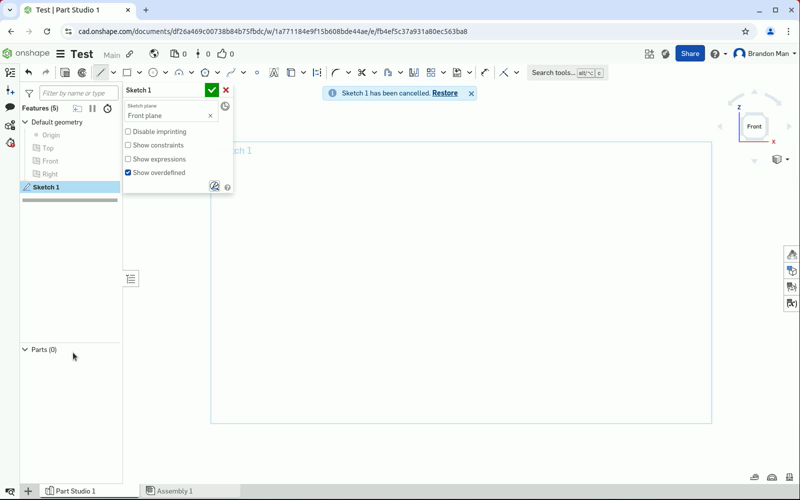
key_down(shift)
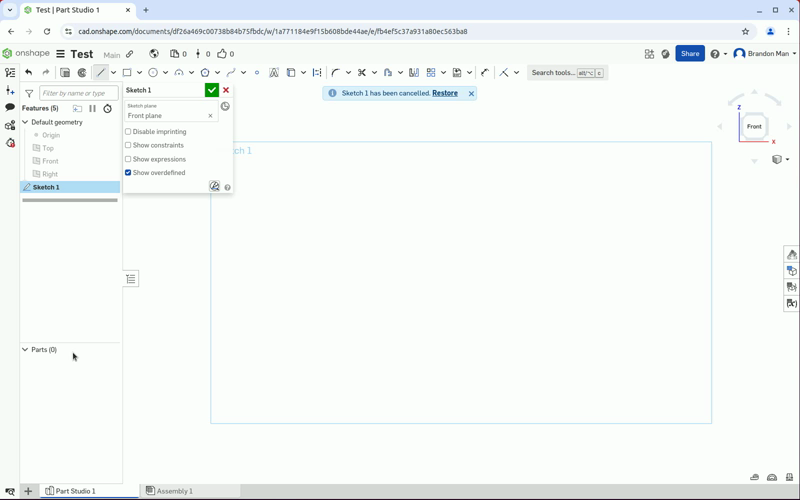
mouse_move(501, 226)
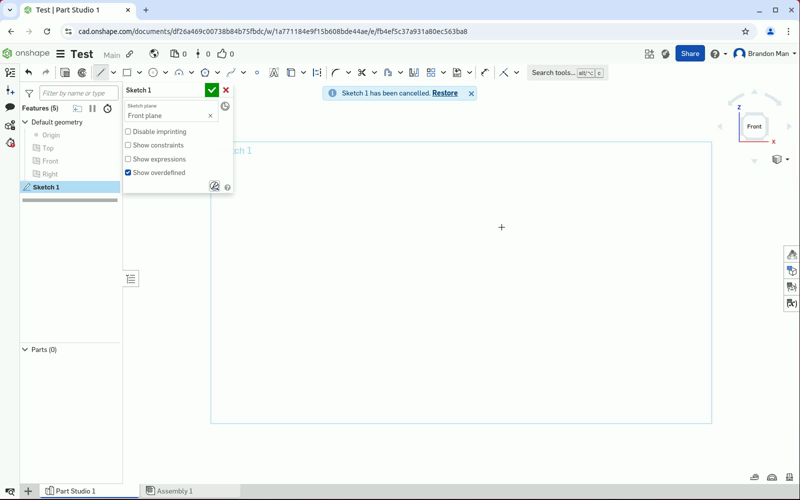
click(501, 226)
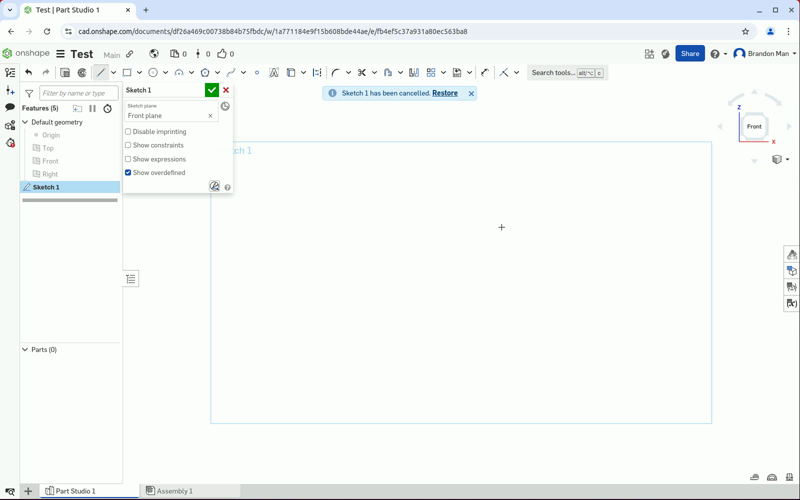
key_up(shift)
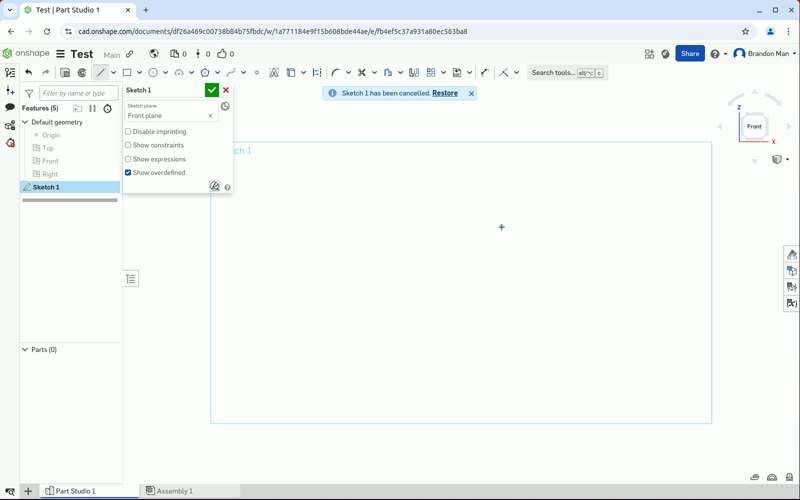
key_down(shift)
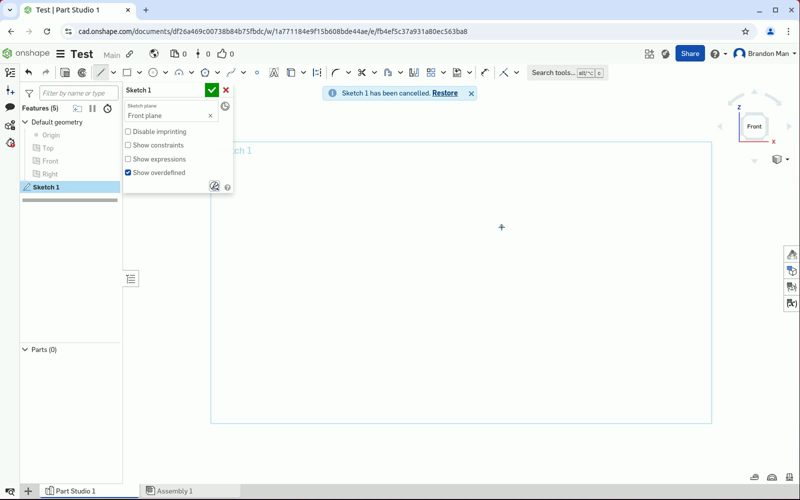
mouse_move(531, 226)
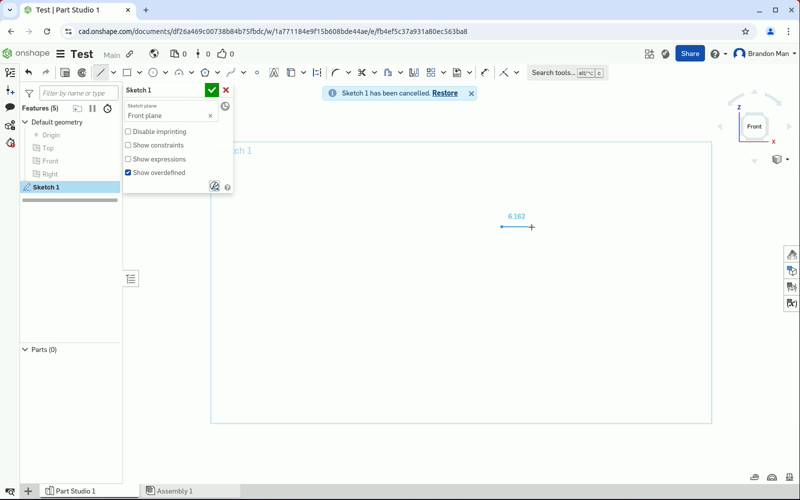
mouse_move(529, 226)
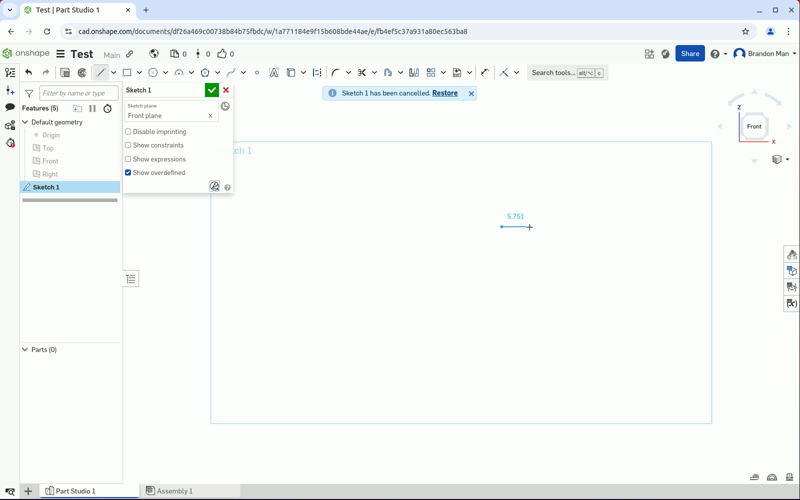
click(529, 226)
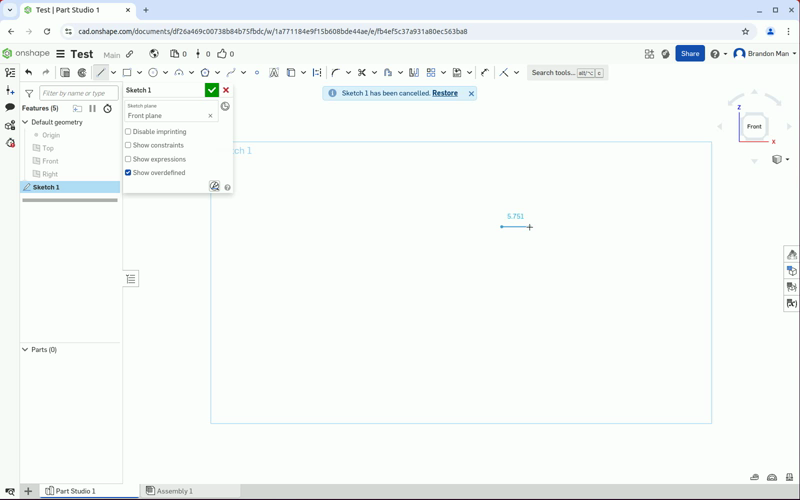
key_up(shift)
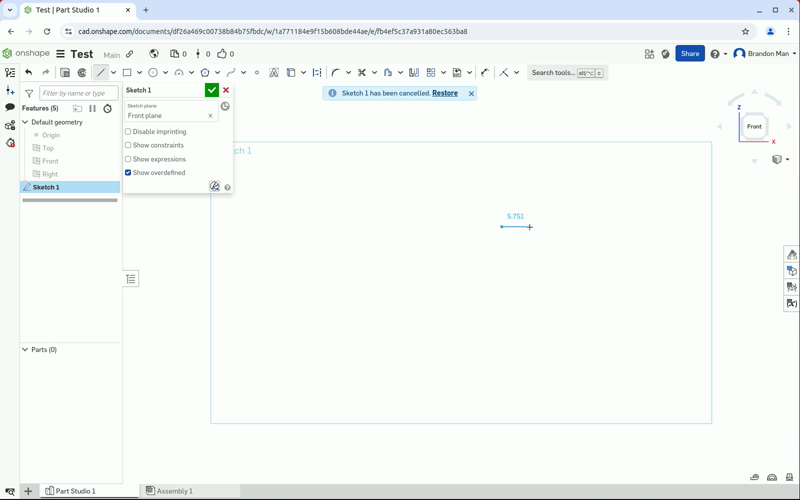
key_down(shift)
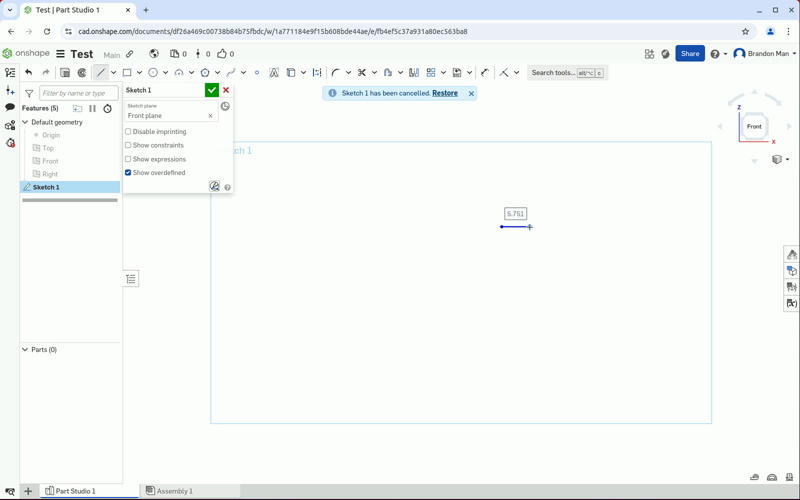
mouse_move(559, 226)
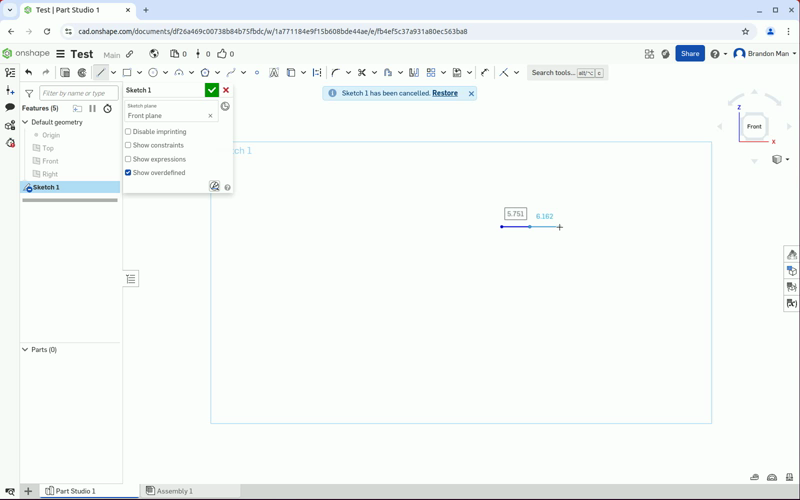
mouse_move(529, 198)
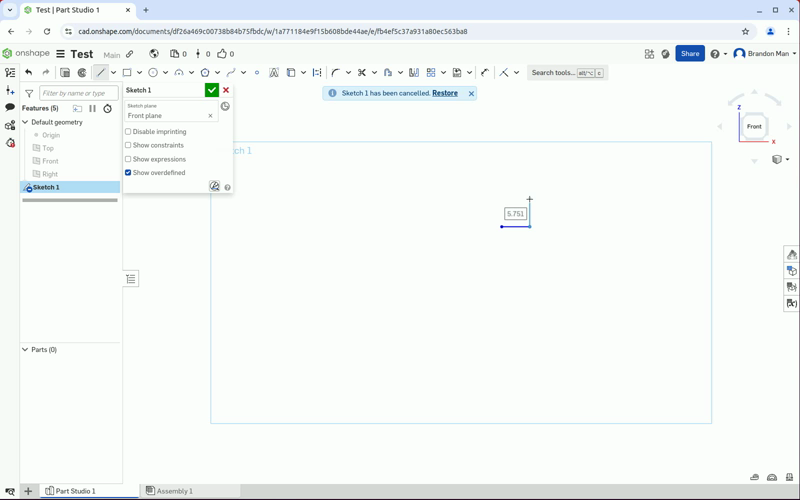
click(529, 198)
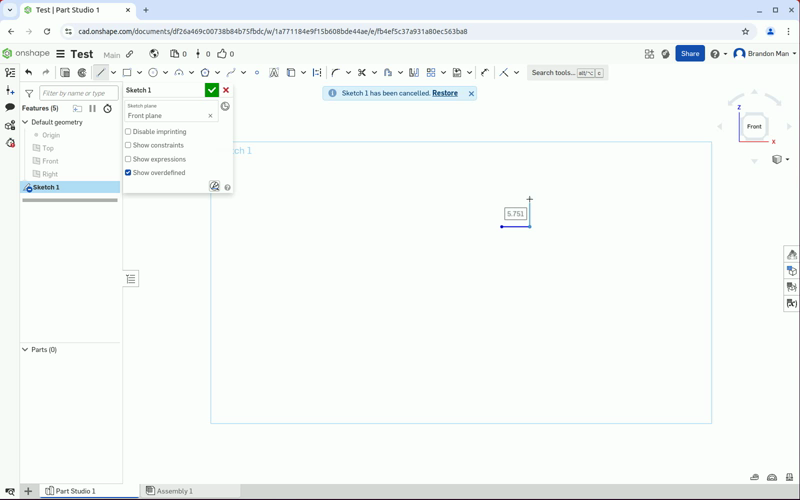
key_up(shift)
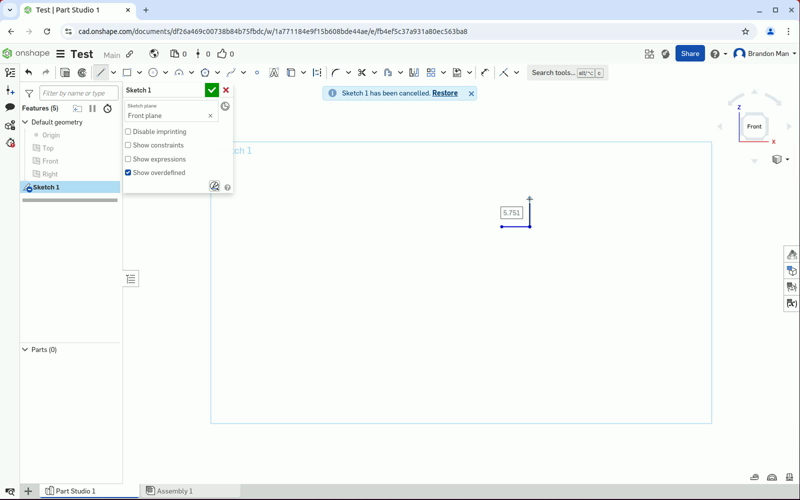
key_down(shift)
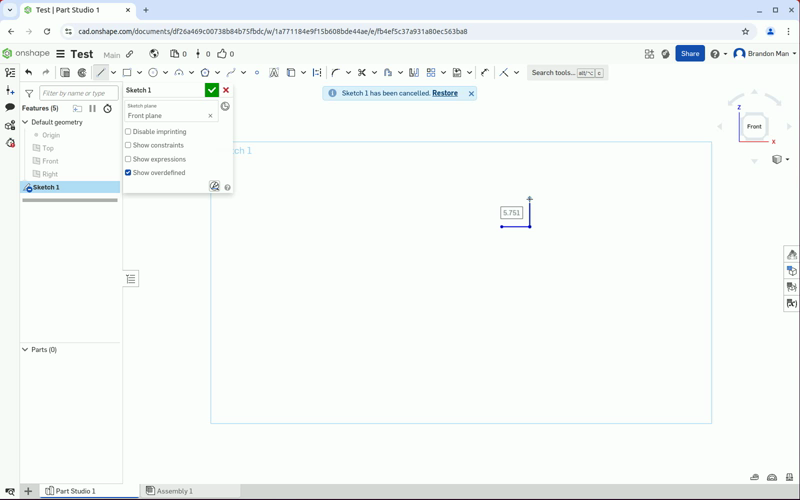
mouse_move(559, 198)
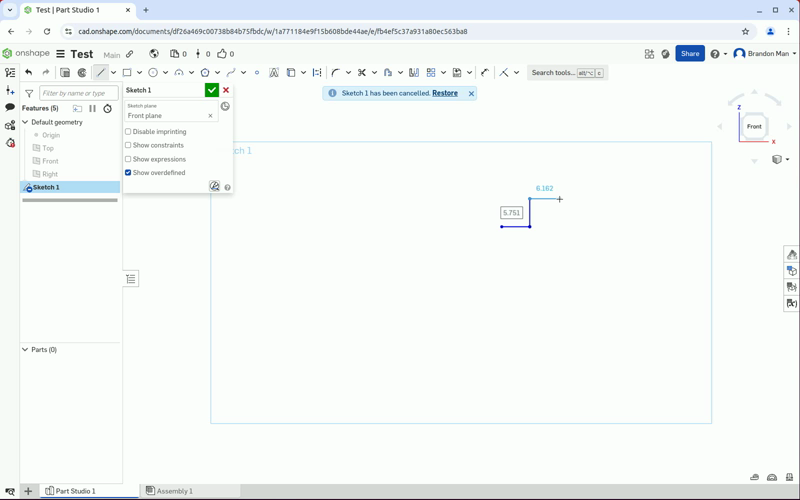
mouse_move(501, 198)
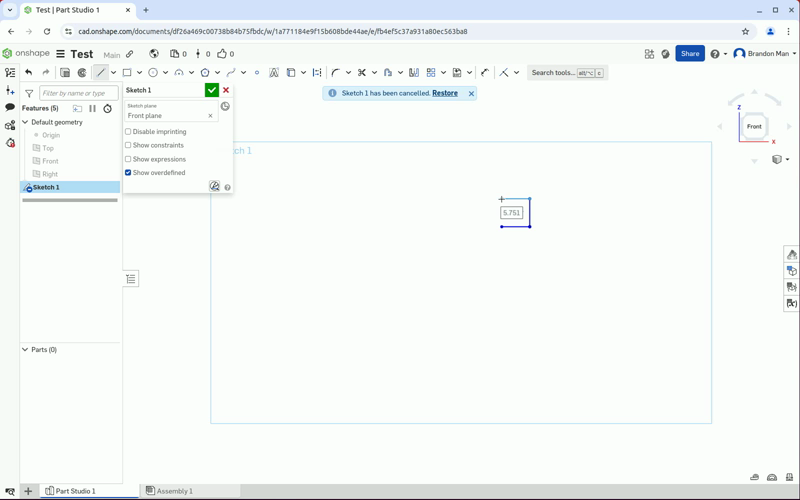
click(501, 198)
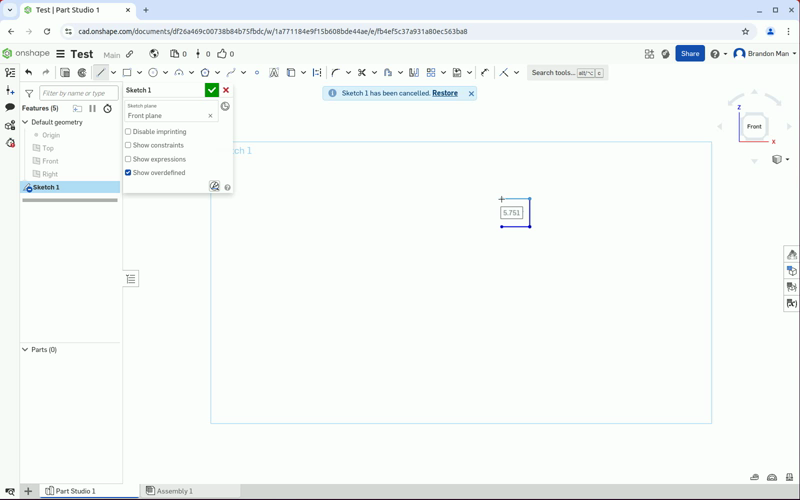
key_up(shift)
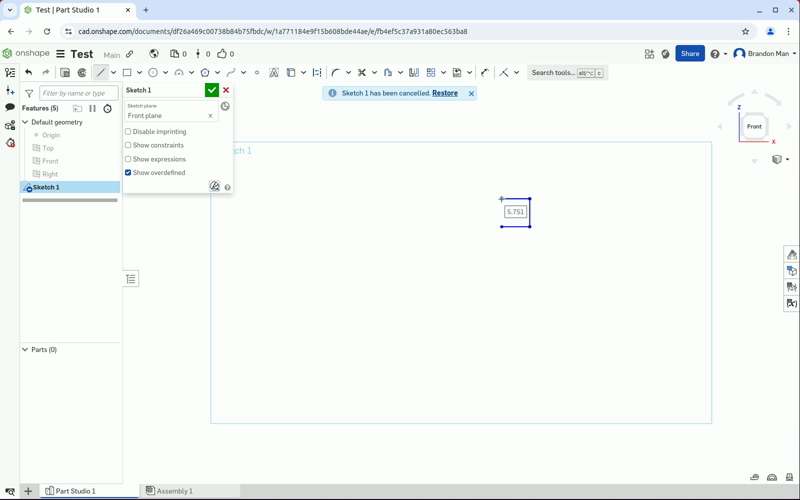
key_down(shift)
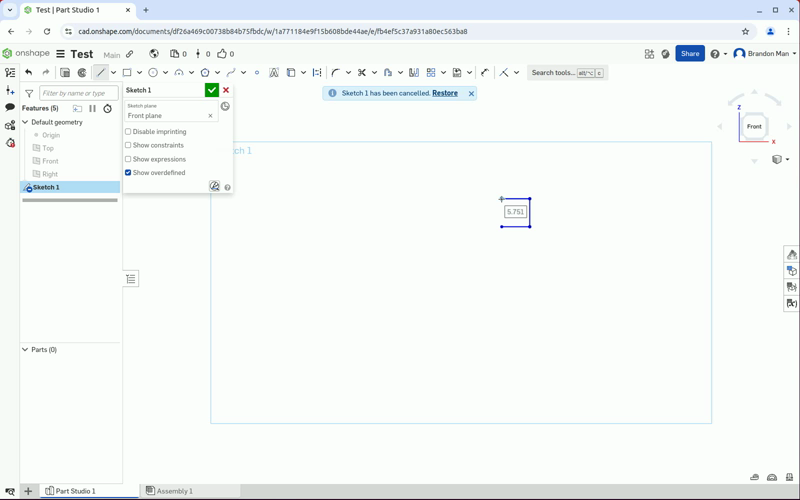
mouse_move(531, 198)
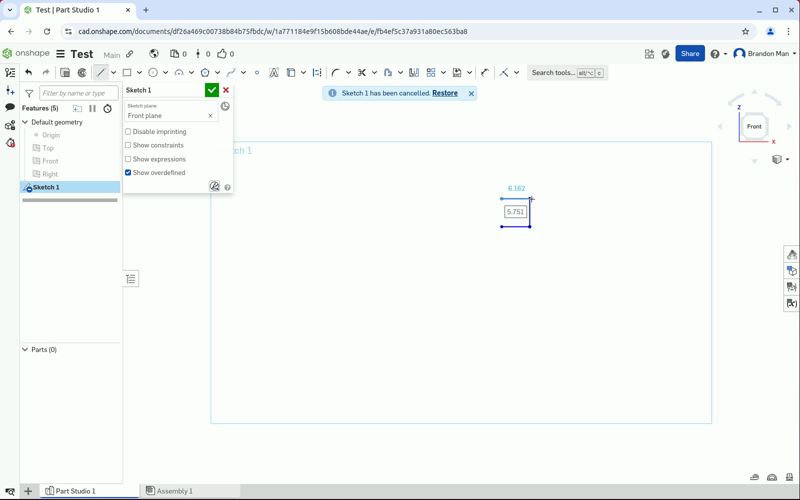
mouse_move(501, 209)
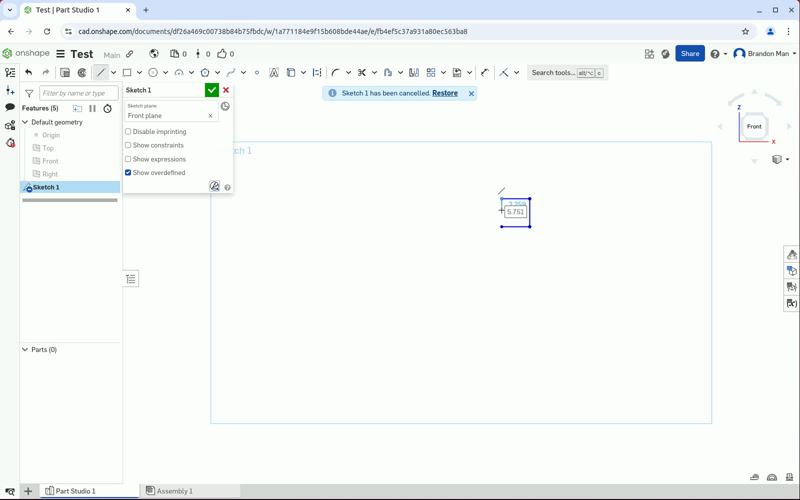
click(501, 209)
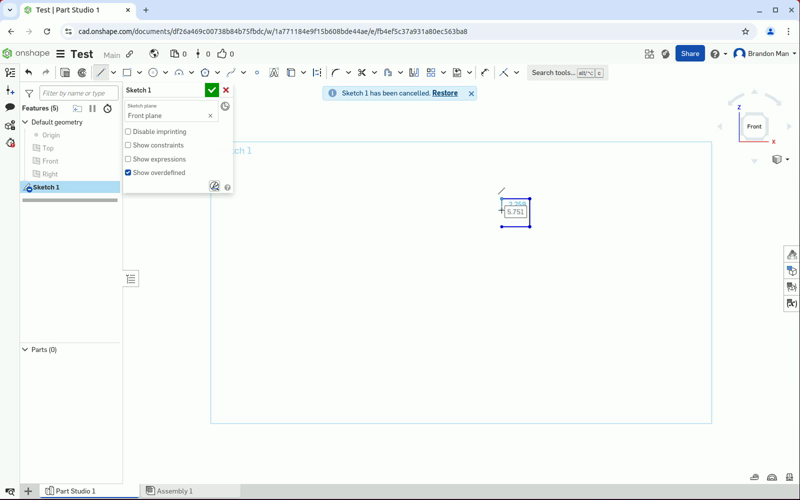
key_up(shift)
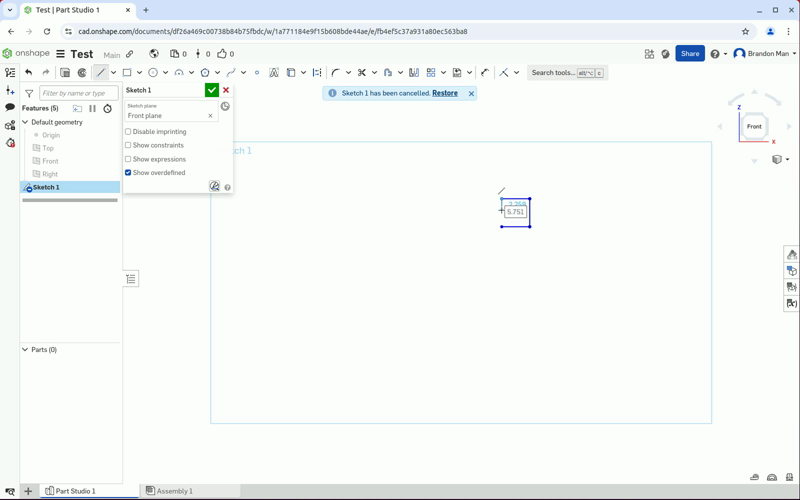
key_down(shift)
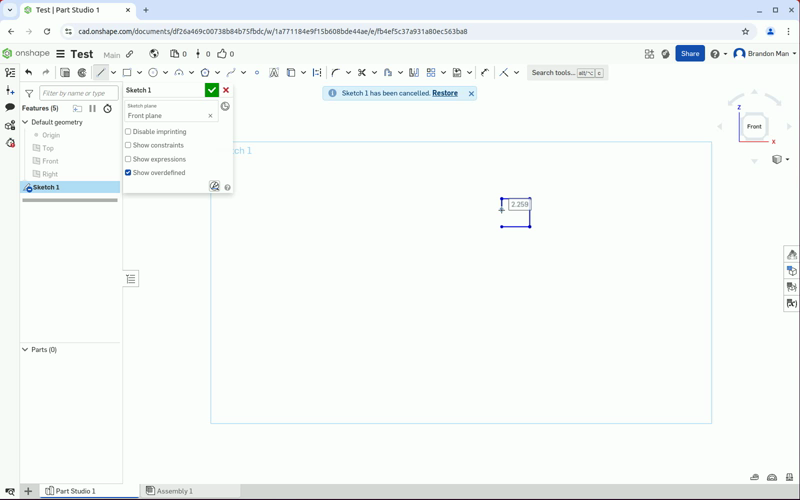
mouse_move(531, 209)
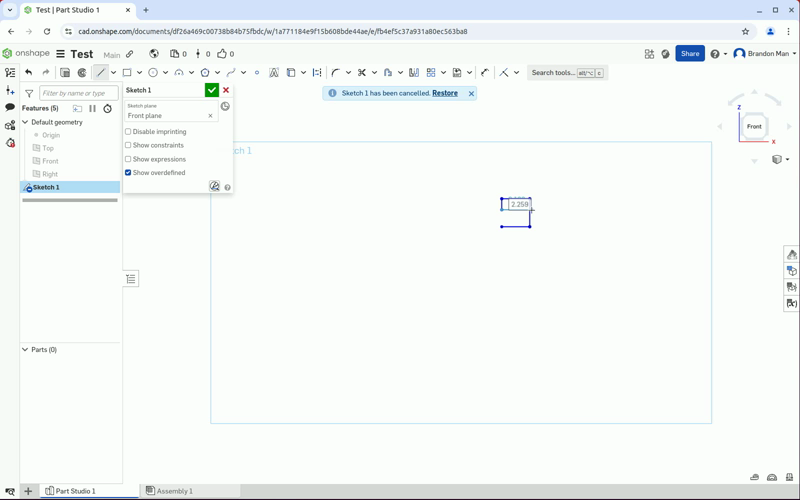
mouse_move(501, 222)
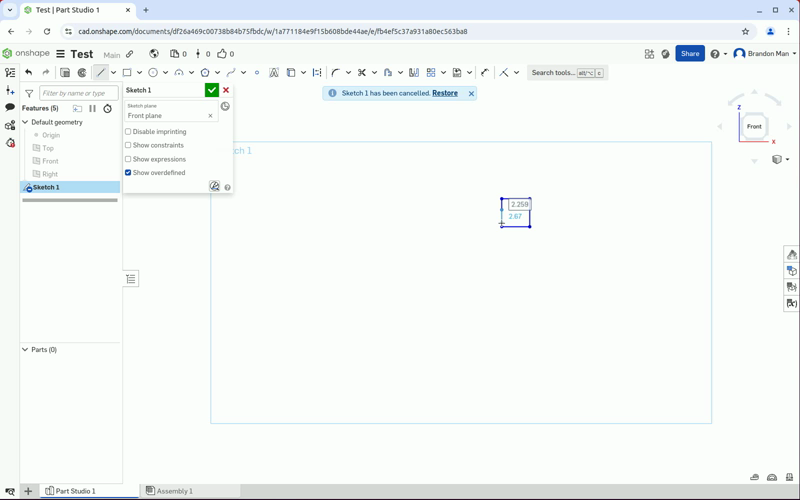
scroll(6)
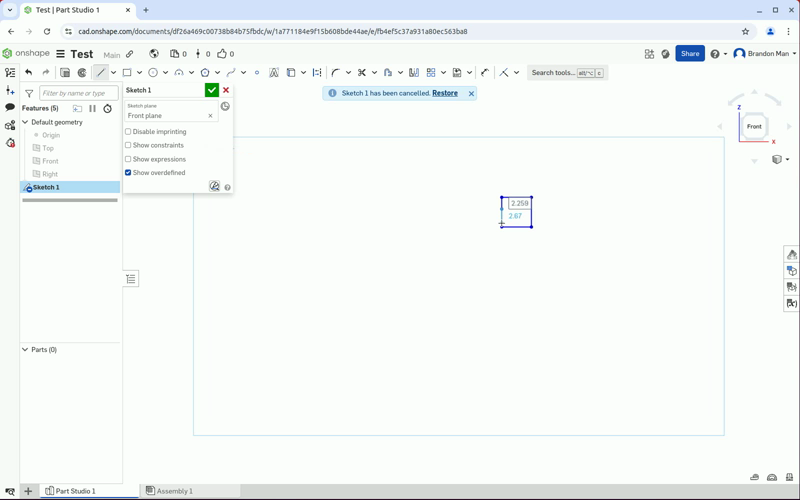
scroll(6)
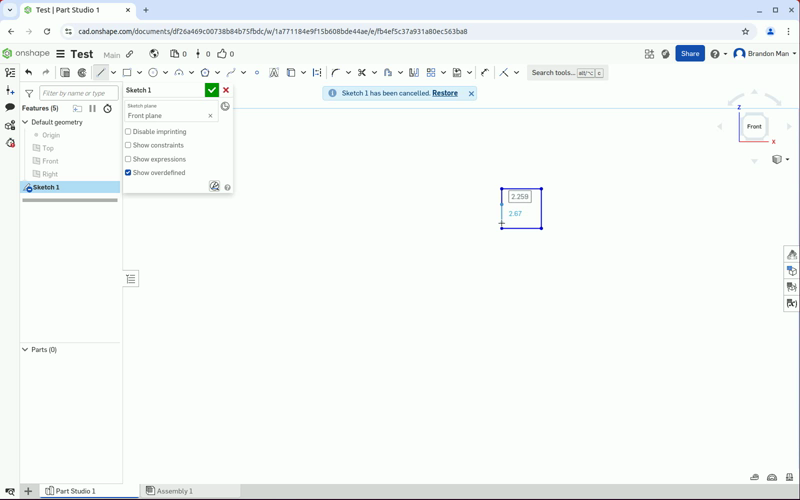
scroll(6)
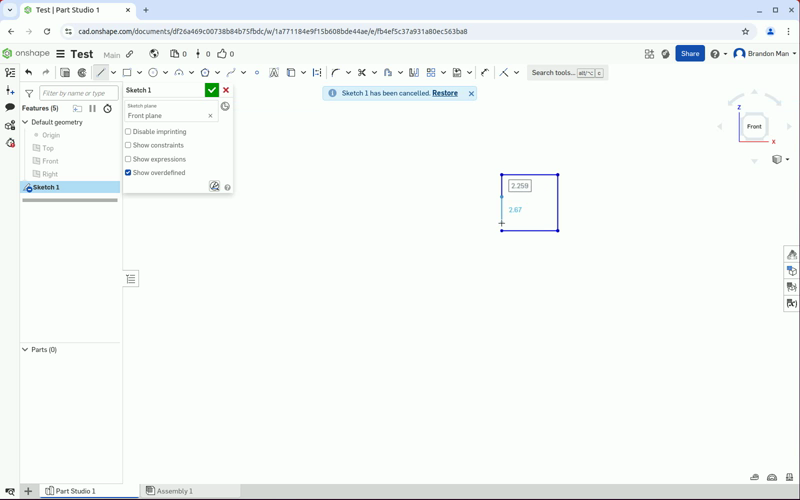
scroll(6)
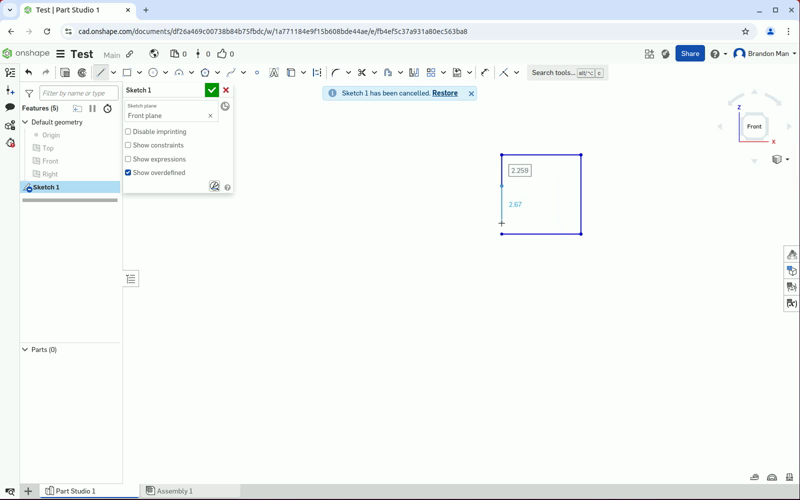
scroll(6)
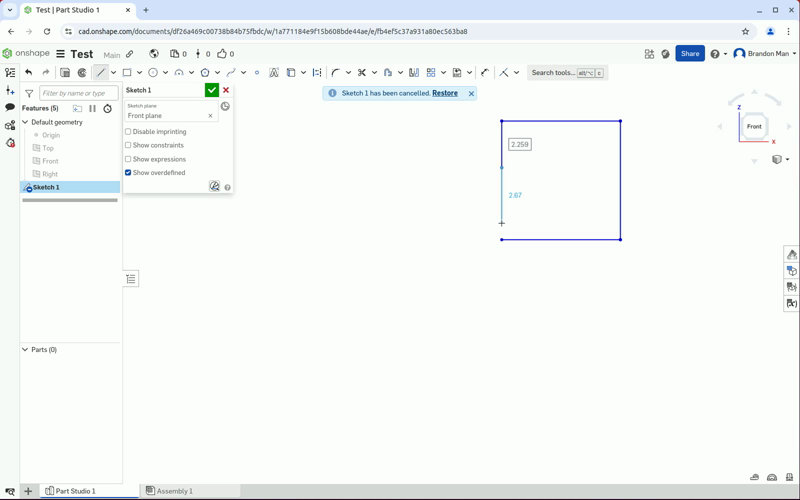
scroll(6)
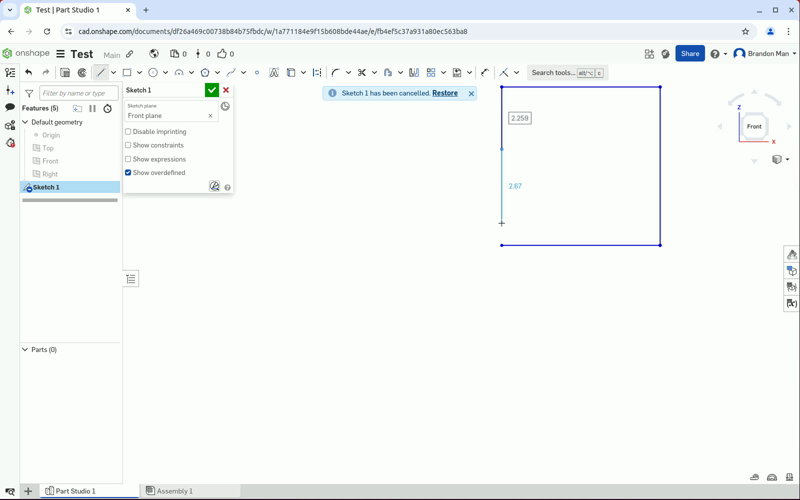
scroll(6)
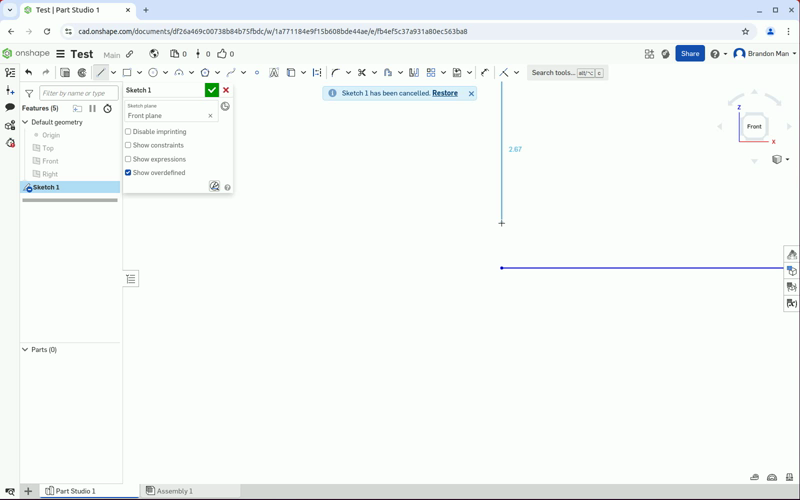
click(501, 222)
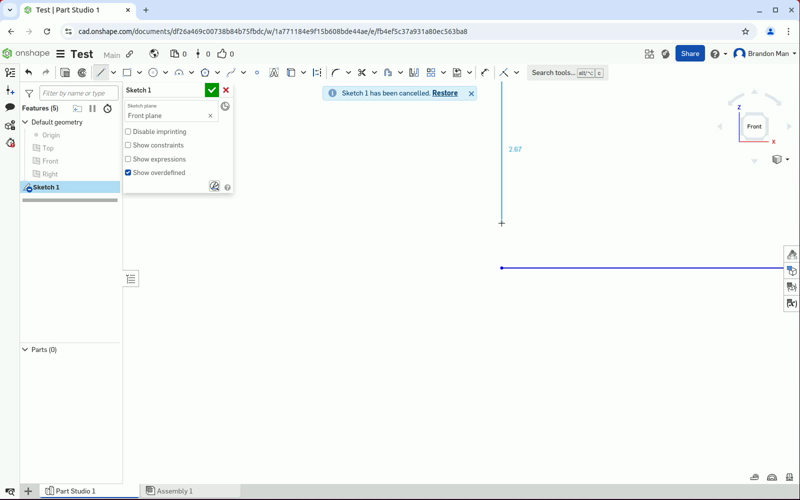
scroll(-6)
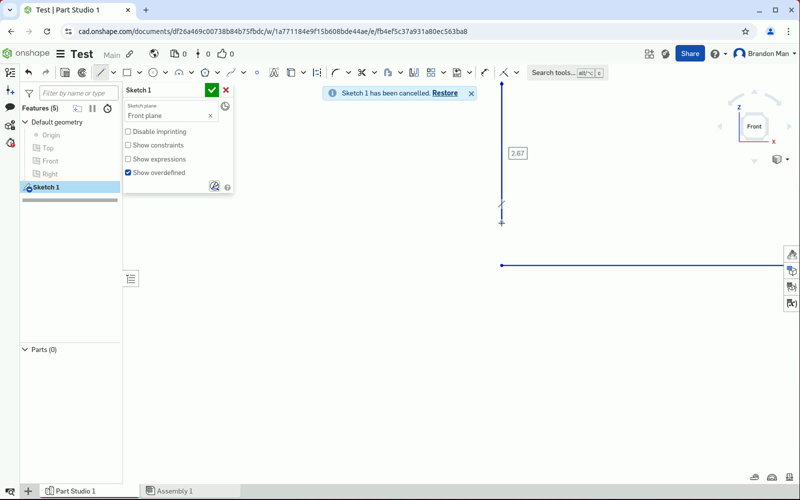
scroll(-6)
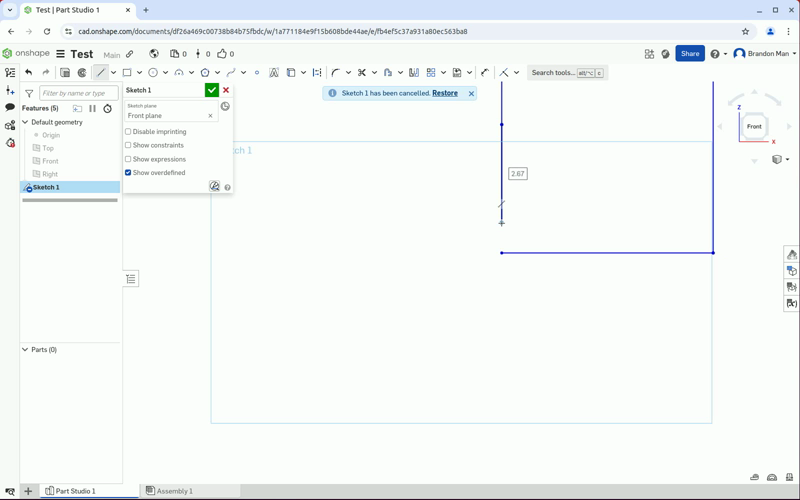
scroll(-6)
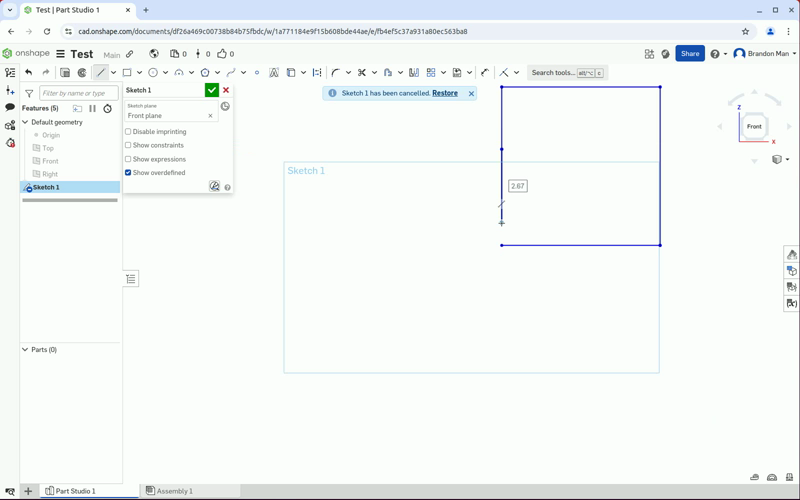
scroll(-6)
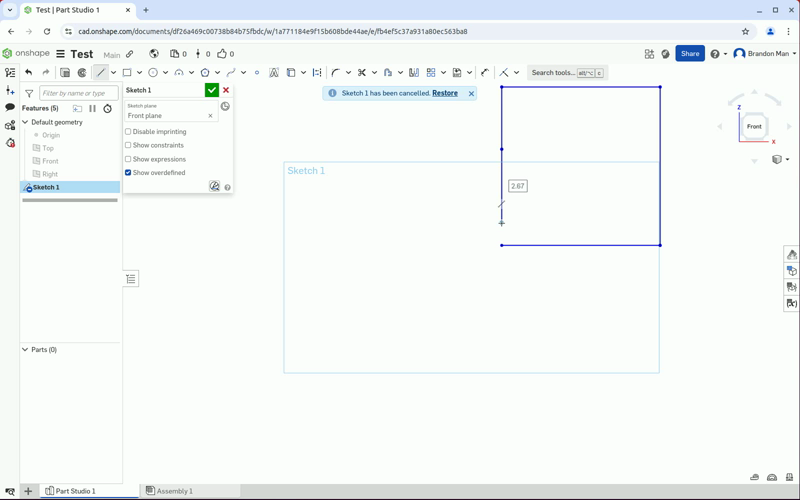
scroll(-6)
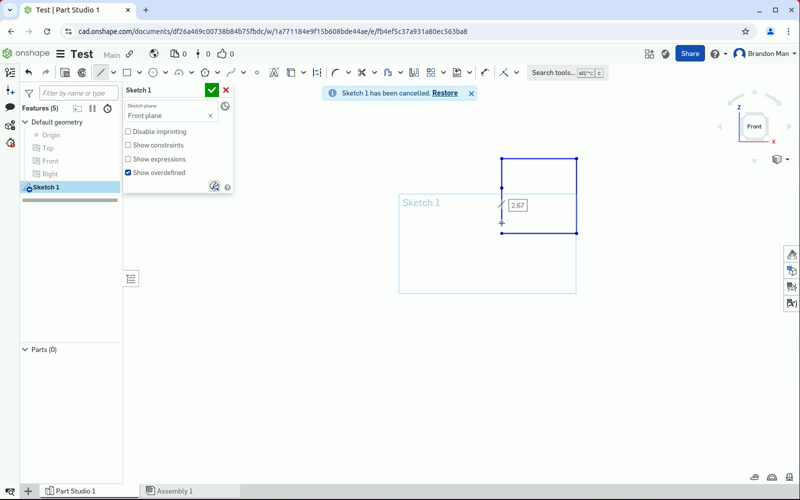
scroll(-6)
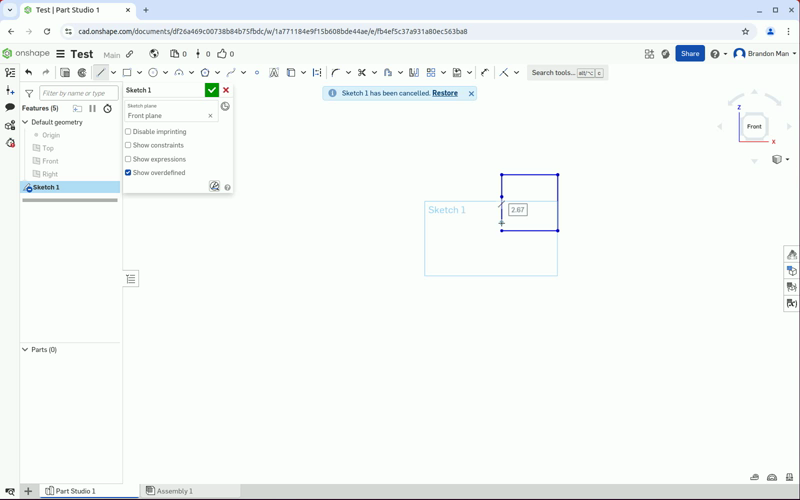
scroll(-6)
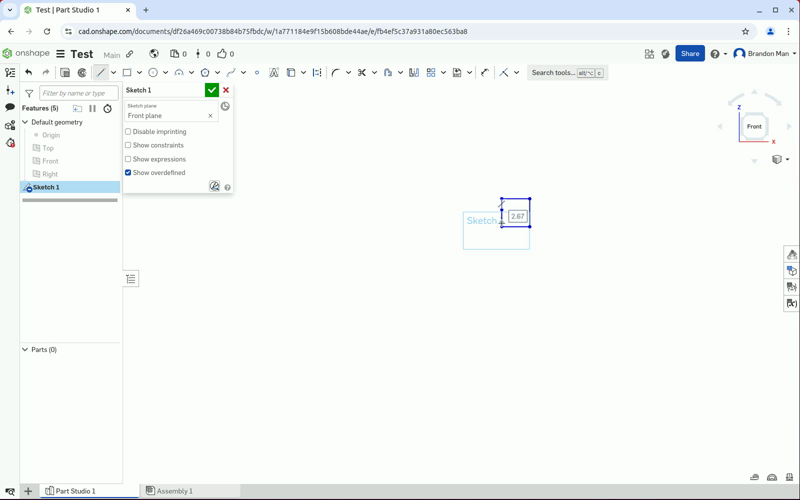
key_up(shift)
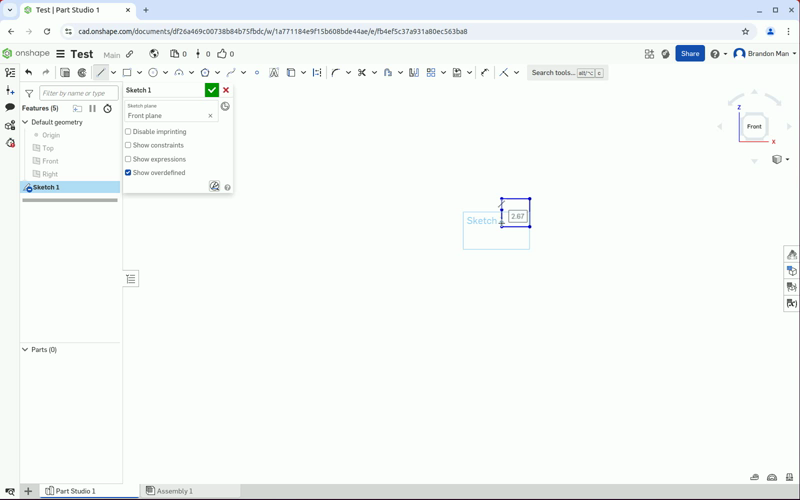
mouse_move(531, 222)
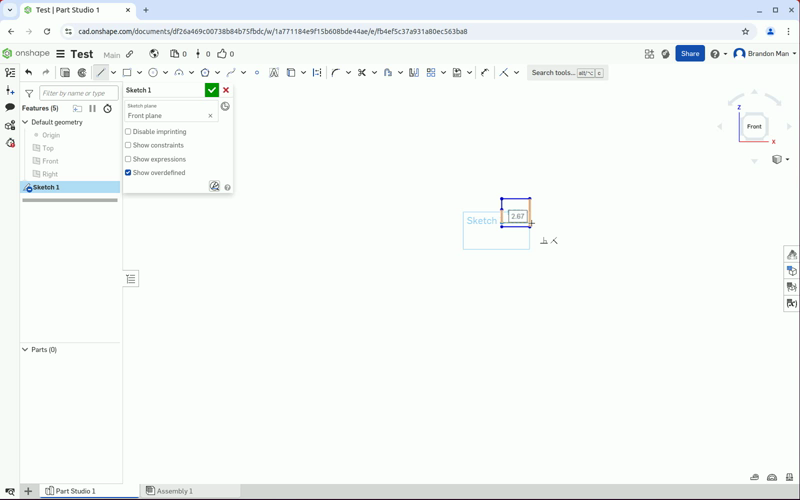
key_down(shift)
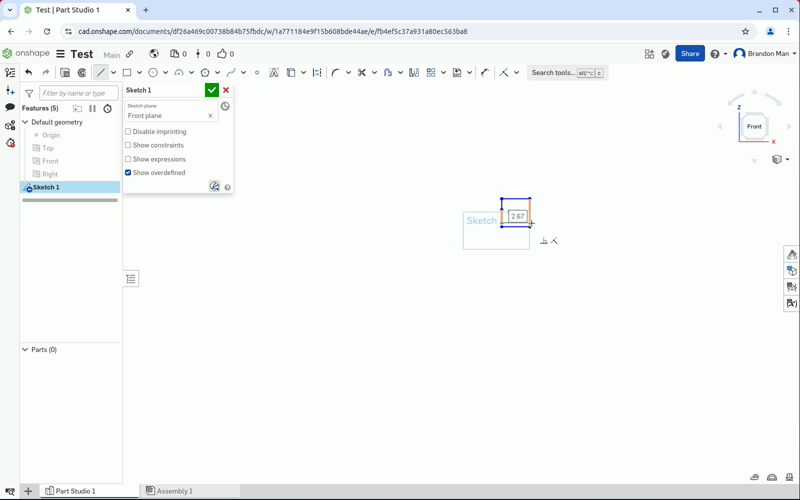
mouse_move(501, 226)
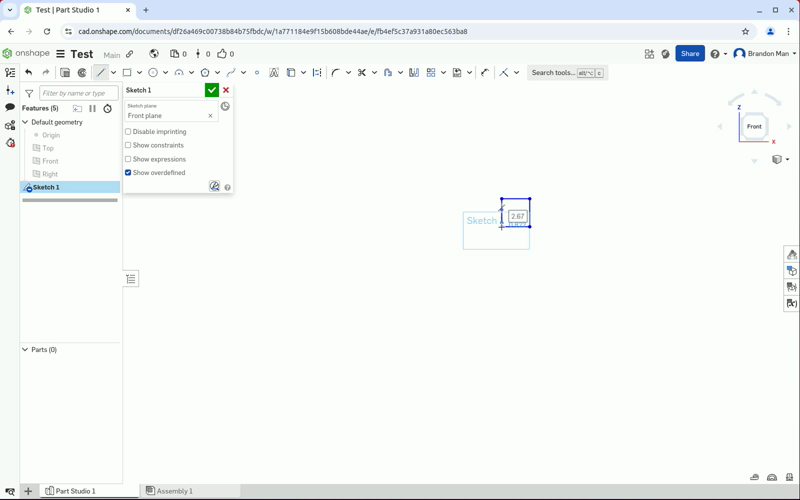
scroll(6)
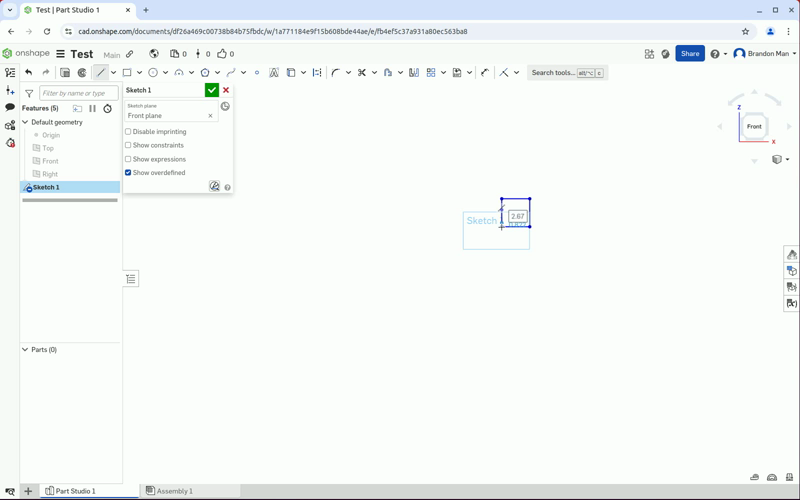
scroll(6)
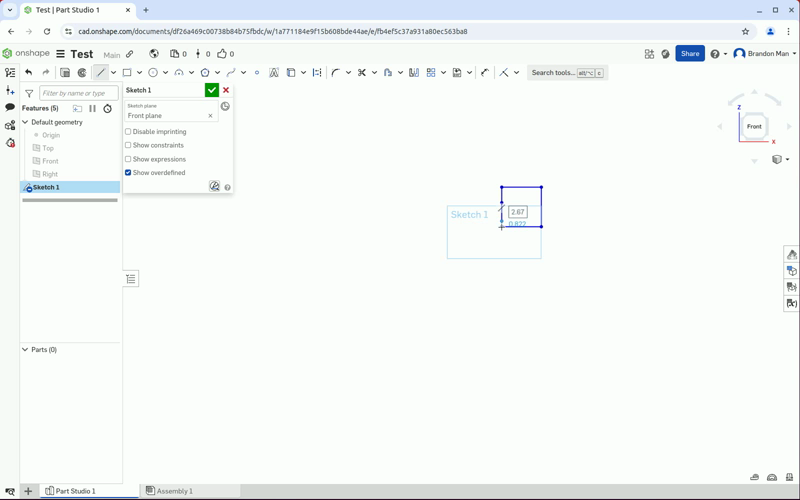
scroll(6)
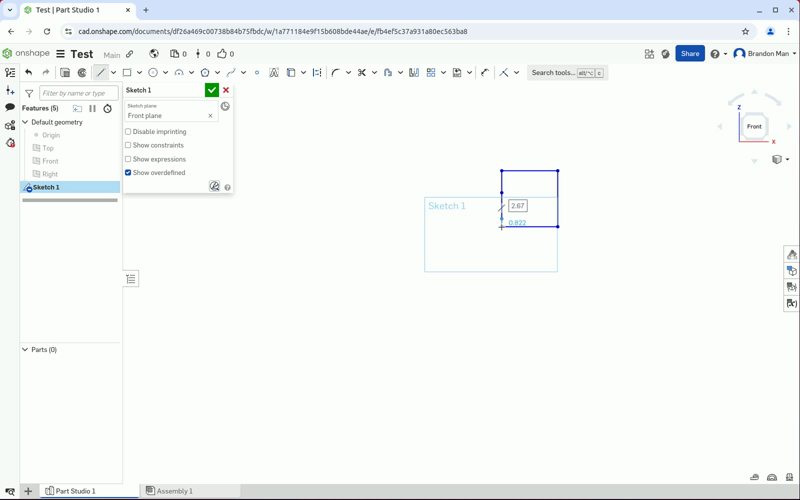
scroll(6)
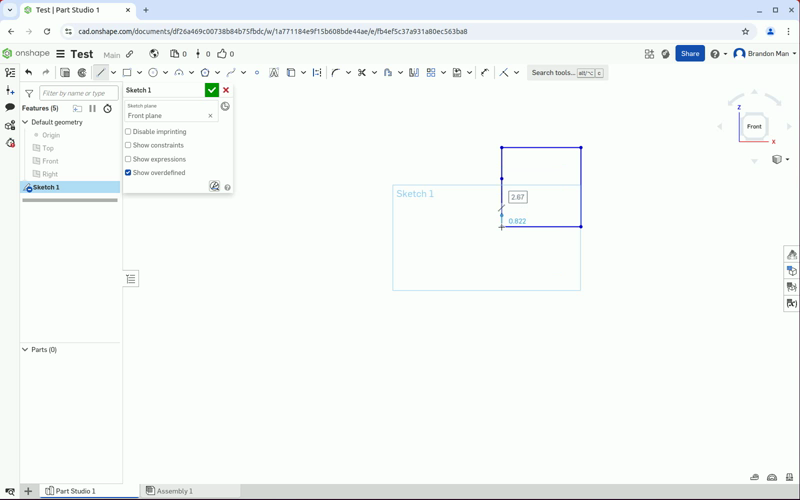
scroll(6)
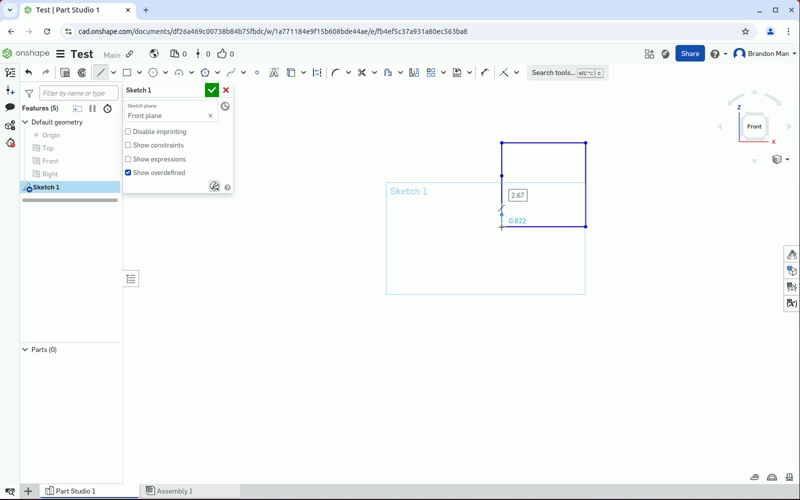
scroll(6)
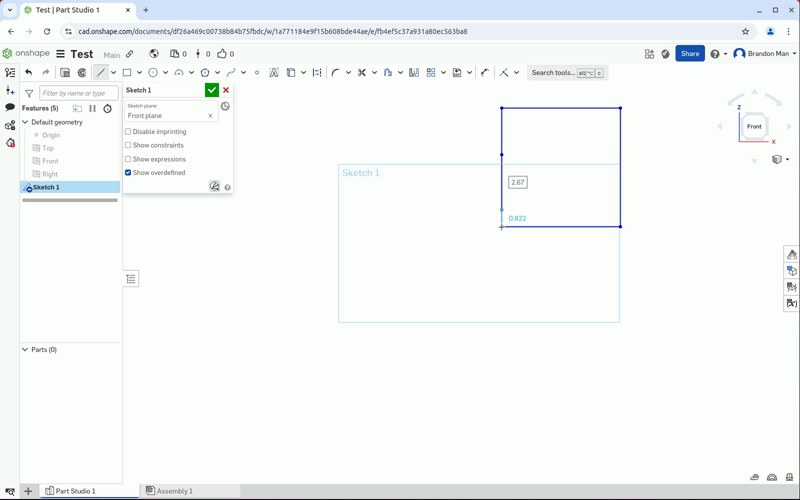
scroll(6)
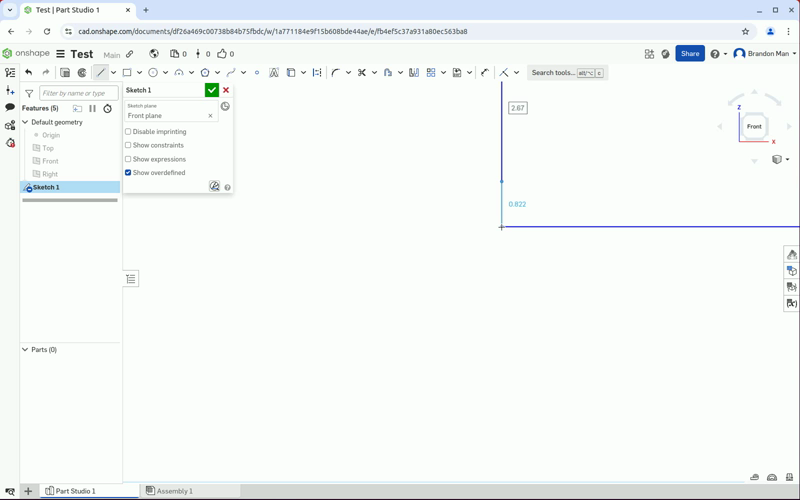
key_up(shift)
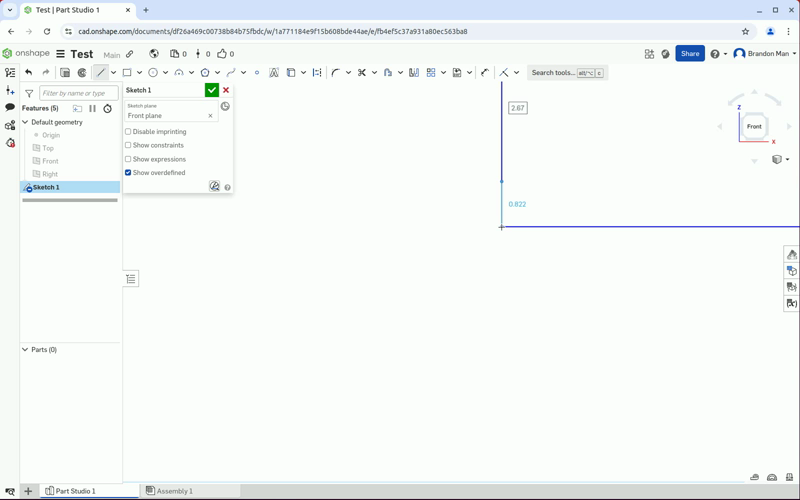
click(501, 226)
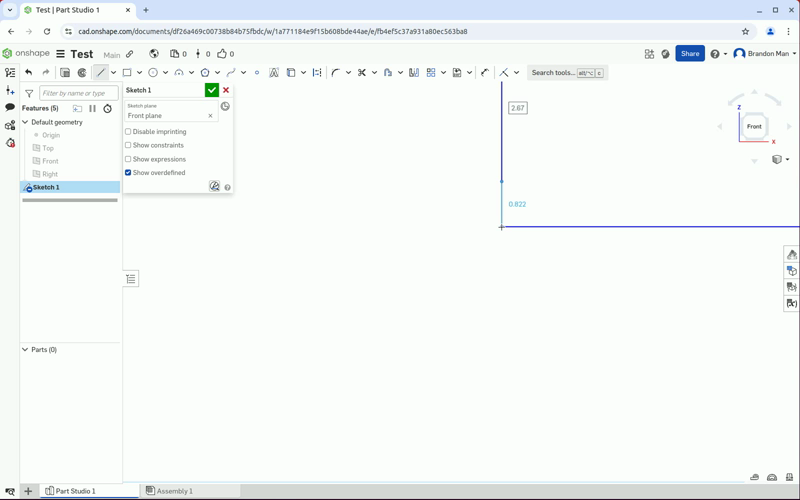
scroll(-6)
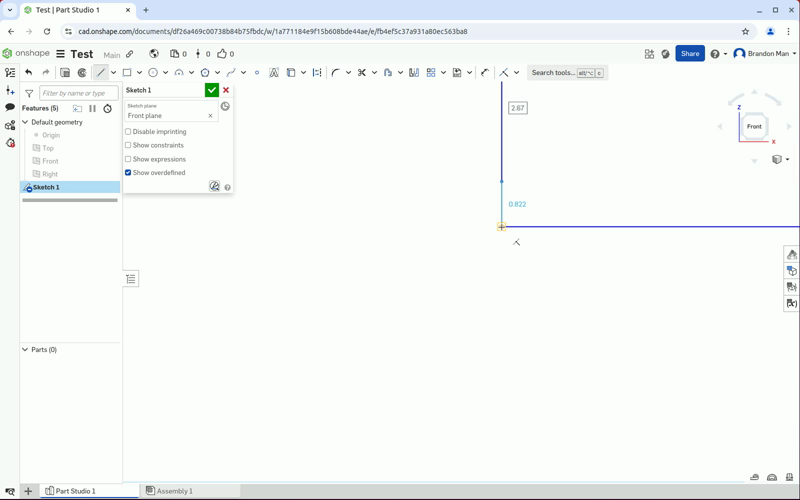
scroll(-6)
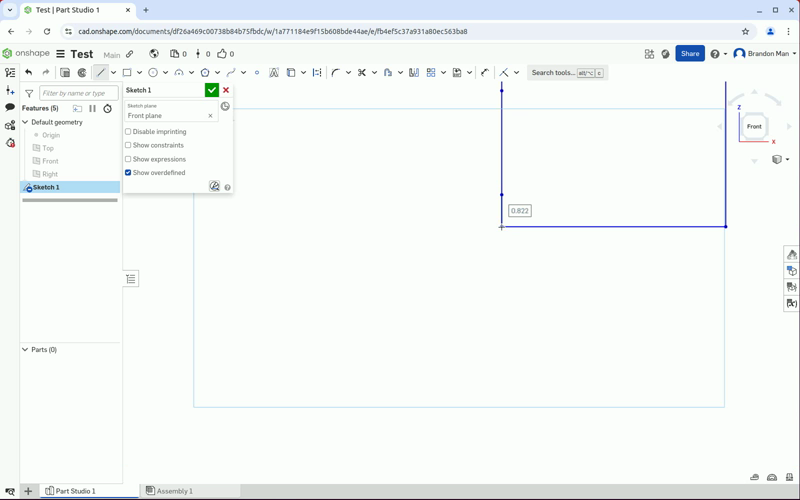
scroll(-6)
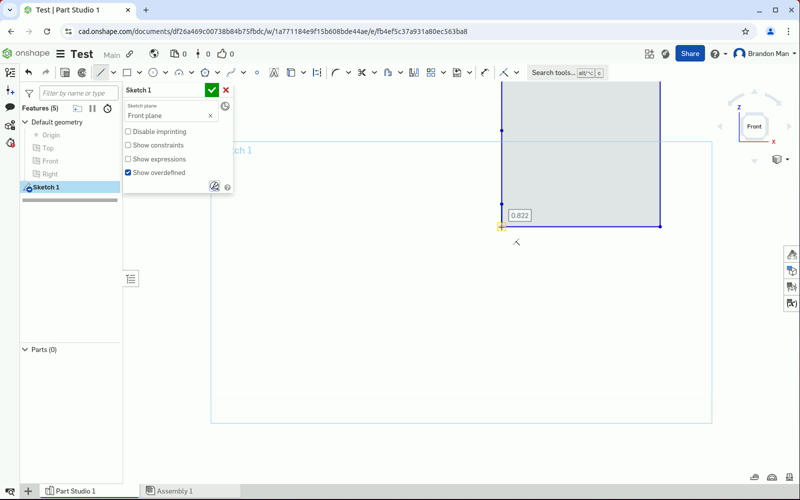
scroll(-6)
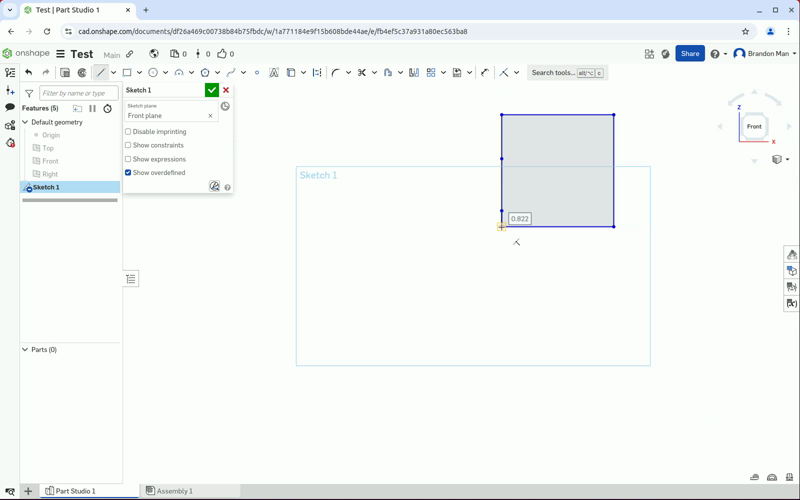
scroll(-6)
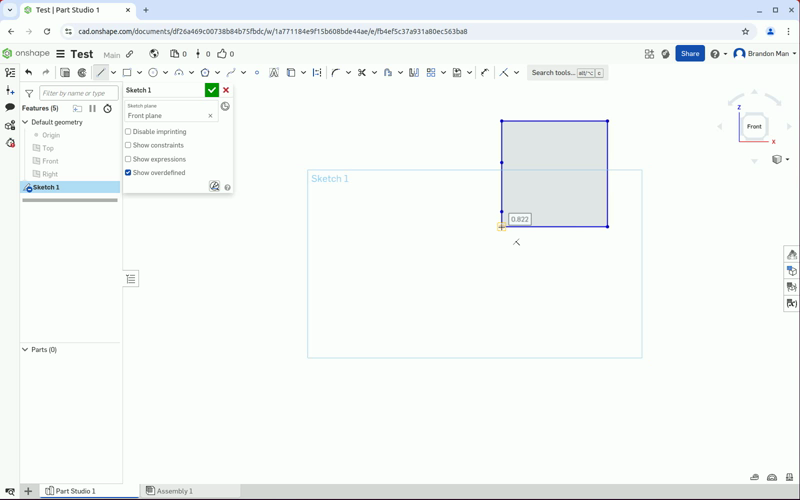
scroll(-6)
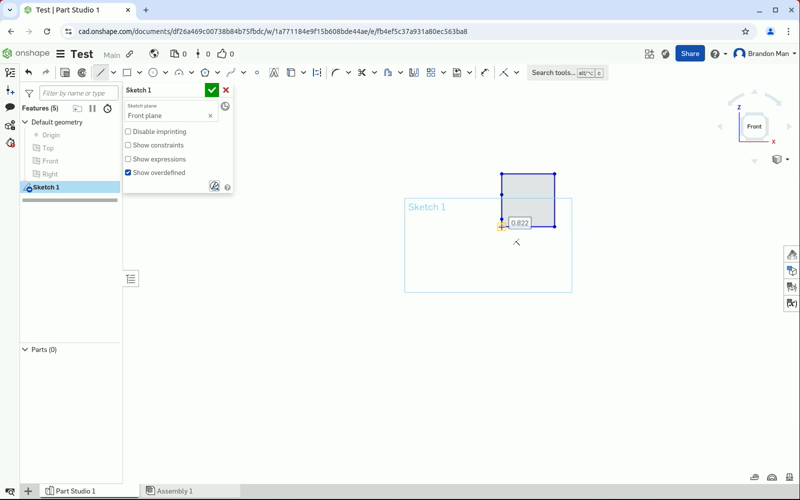
scroll(-6)
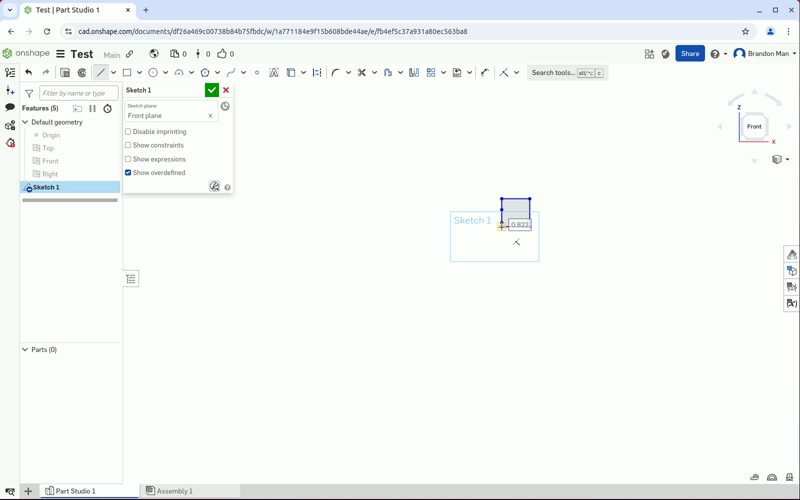
key(esc)
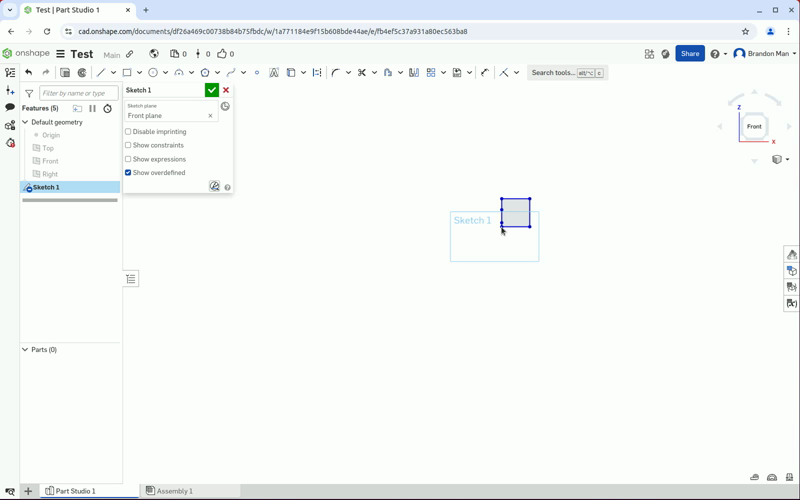
mouse_move(513, 225)
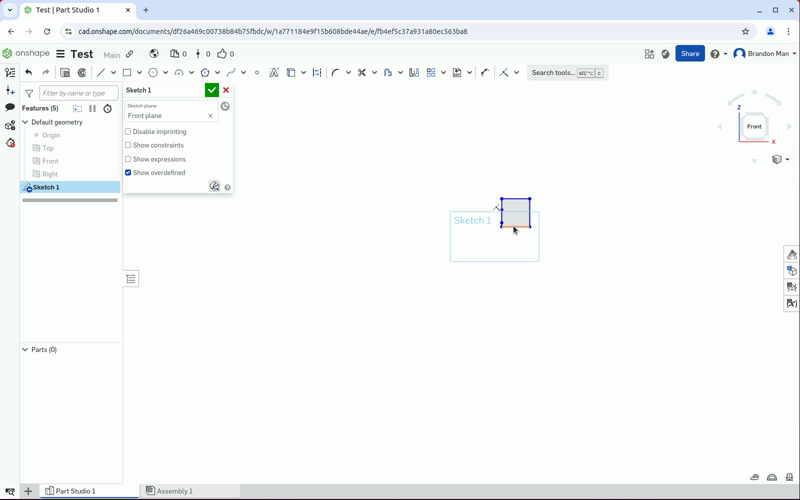
scroll(6)
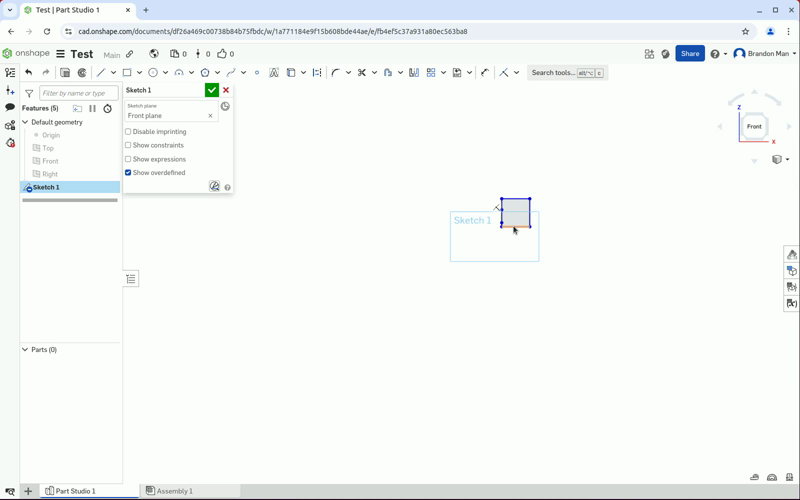
scroll(6)
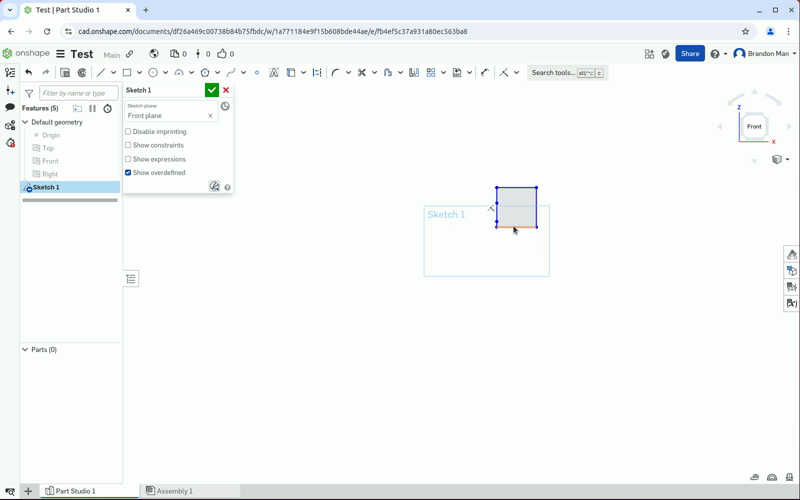
scroll(6)
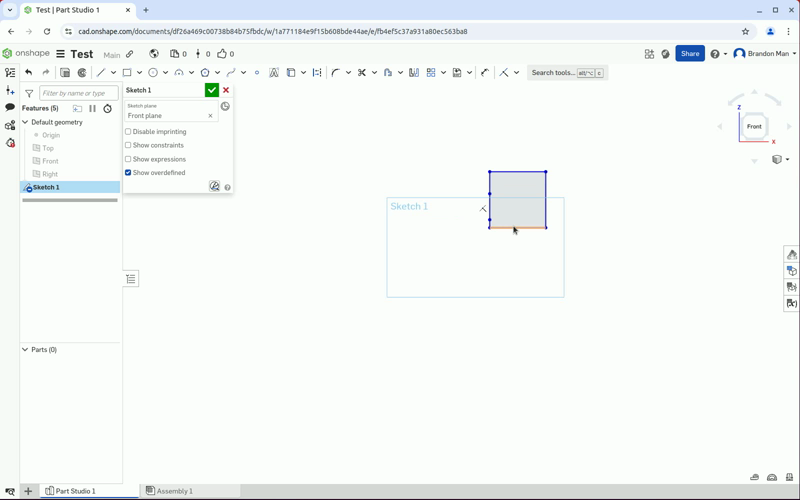
scroll(6)
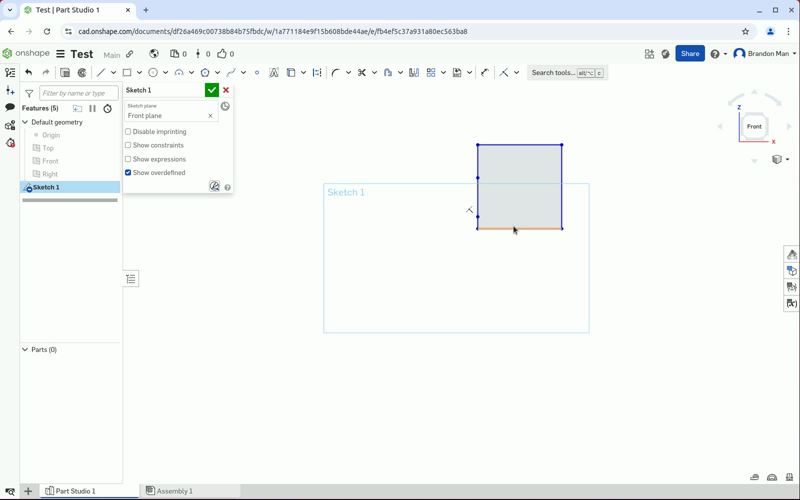
scroll(6)
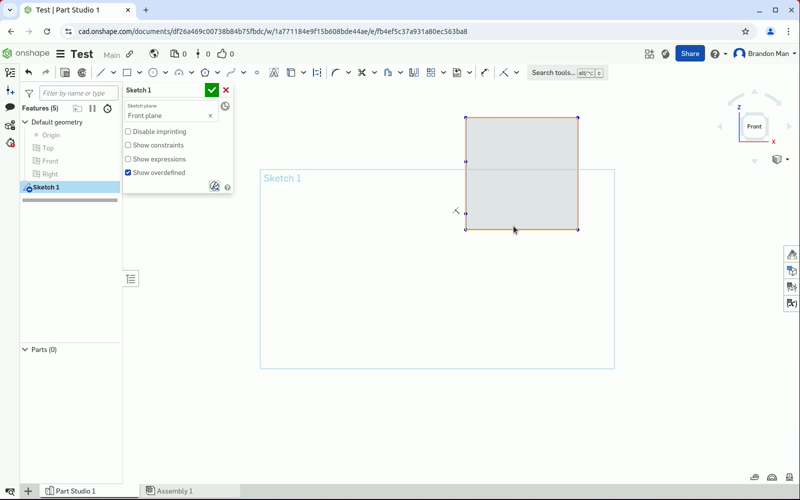
scroll(6)
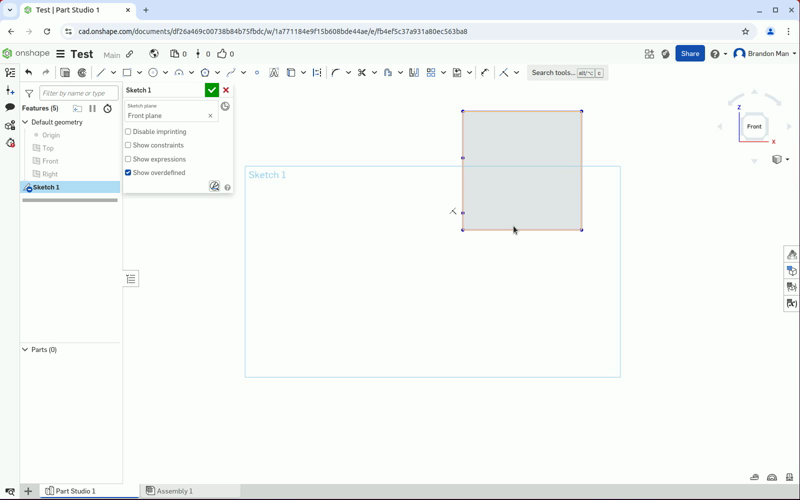
scroll(6)
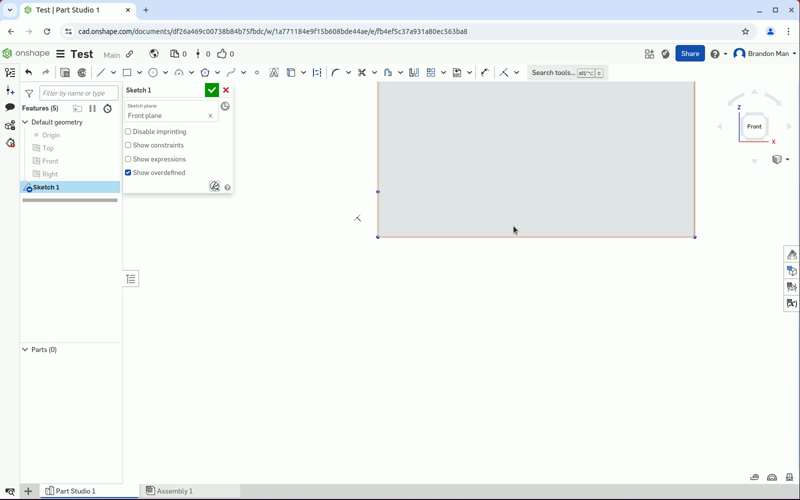
click(513, 225)
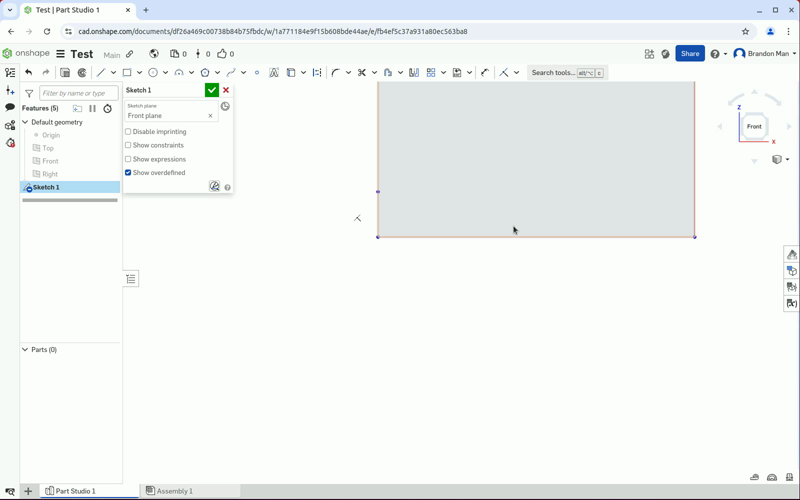
scroll(-6)
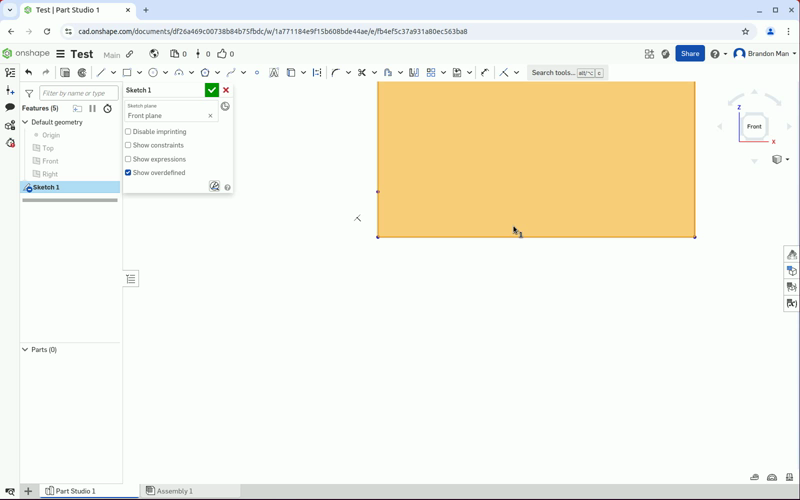
scroll(-6)
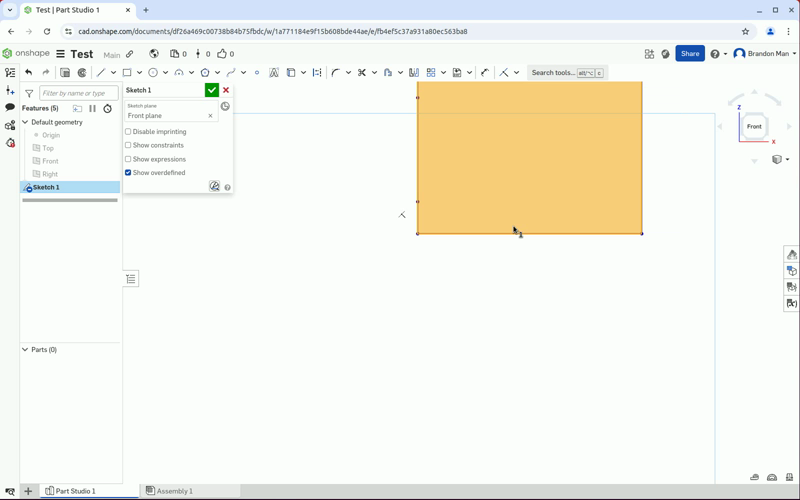
scroll(-6)
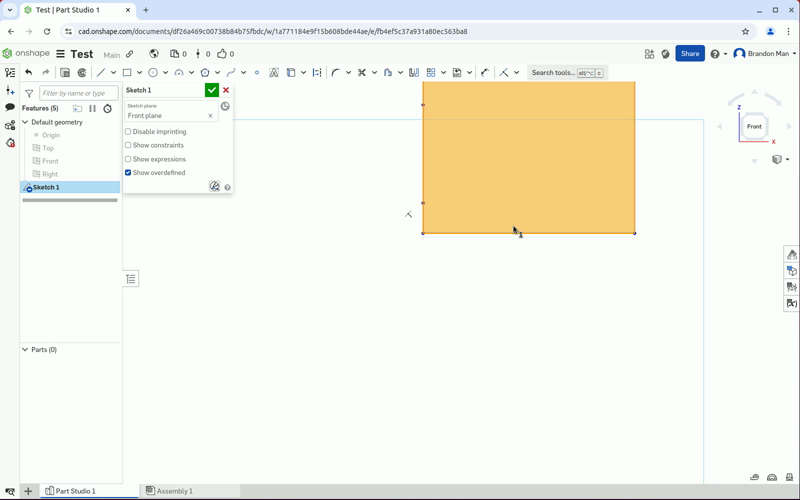
scroll(-6)
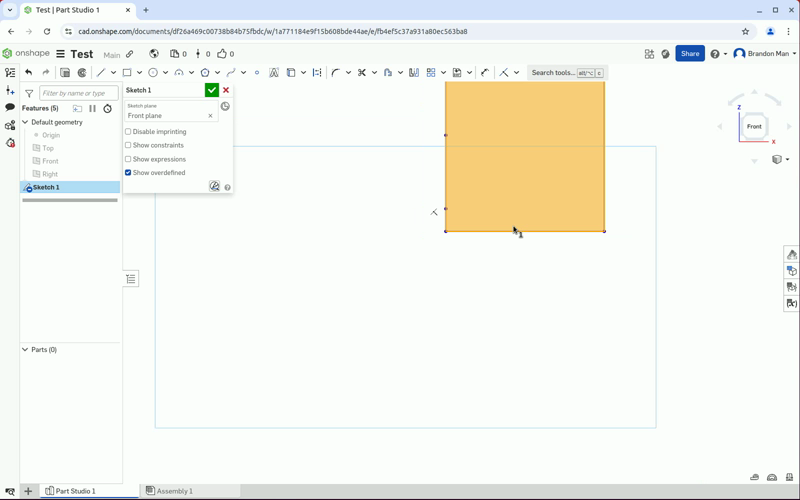
scroll(-6)
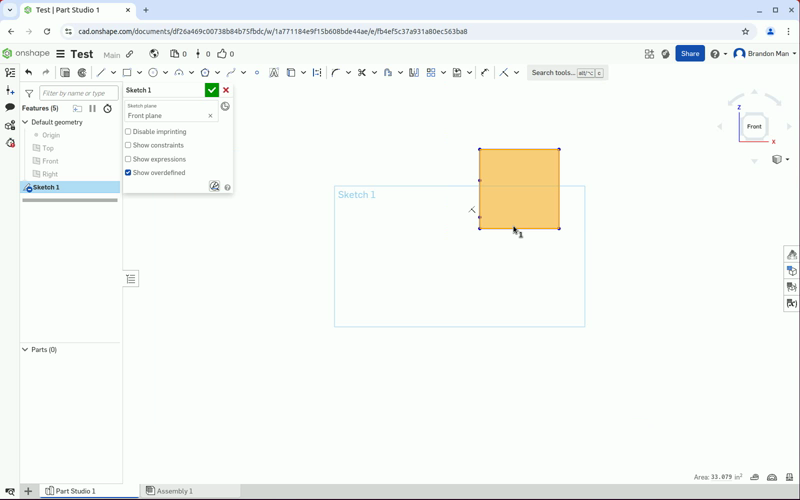
scroll(-6)
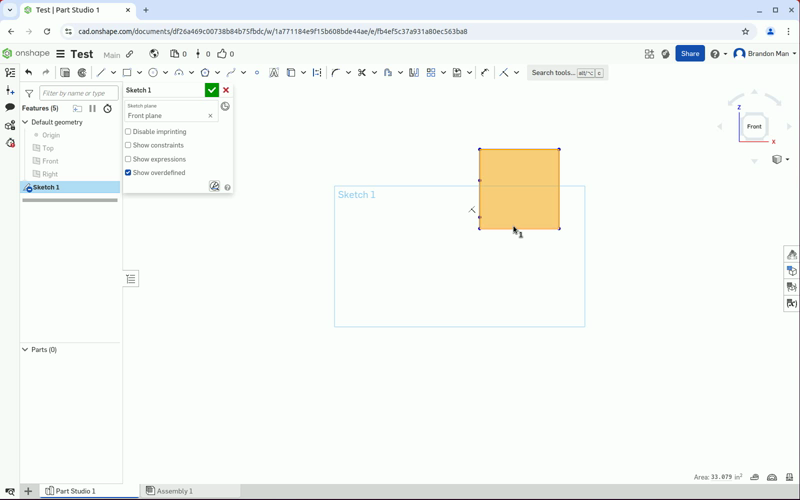
scroll(-6)
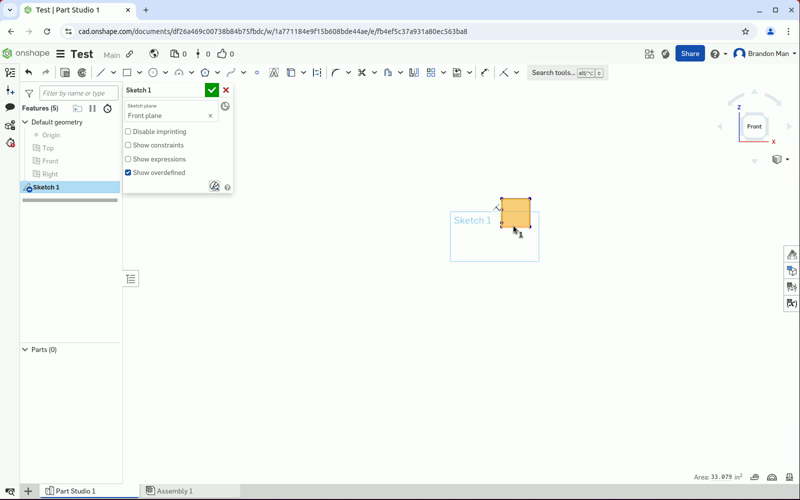
mouse_move(73, 352)
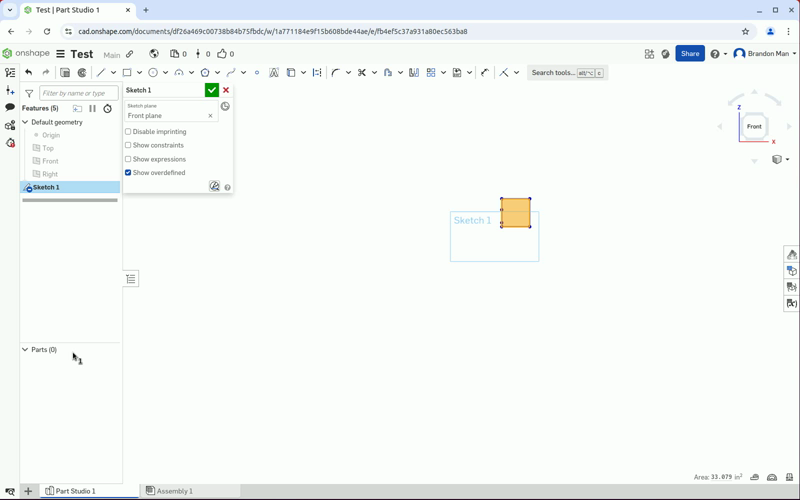
key(shift+y)
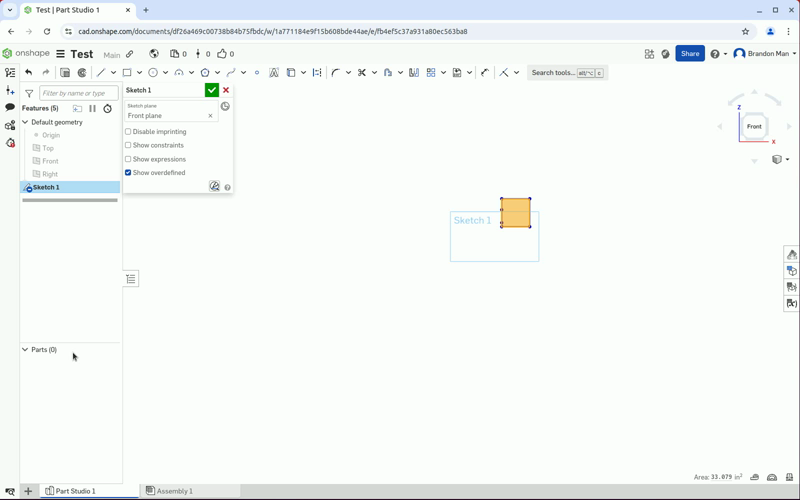
key(shift+e)
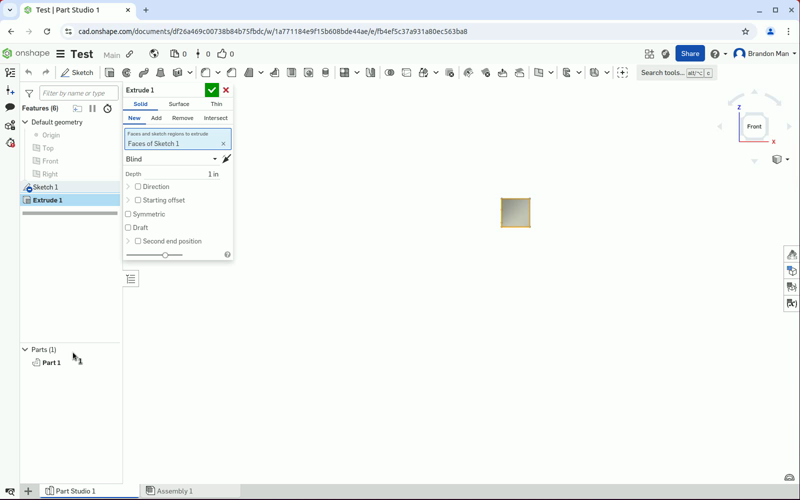
mouse_move(143, 106)
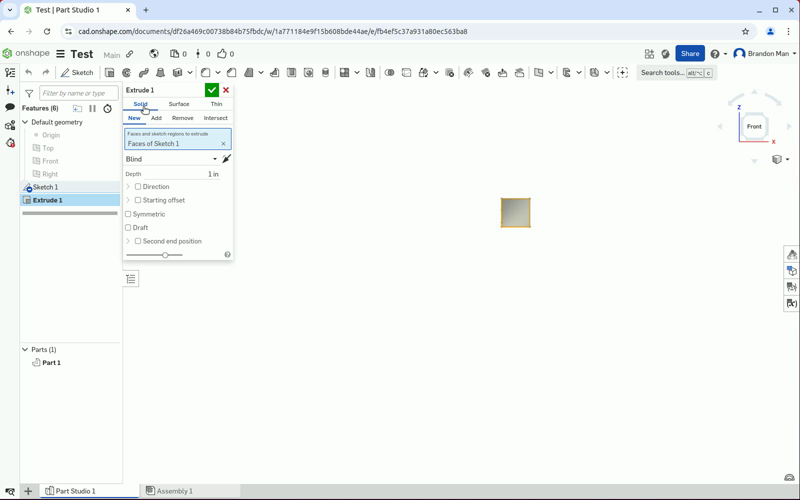
click(143, 106)
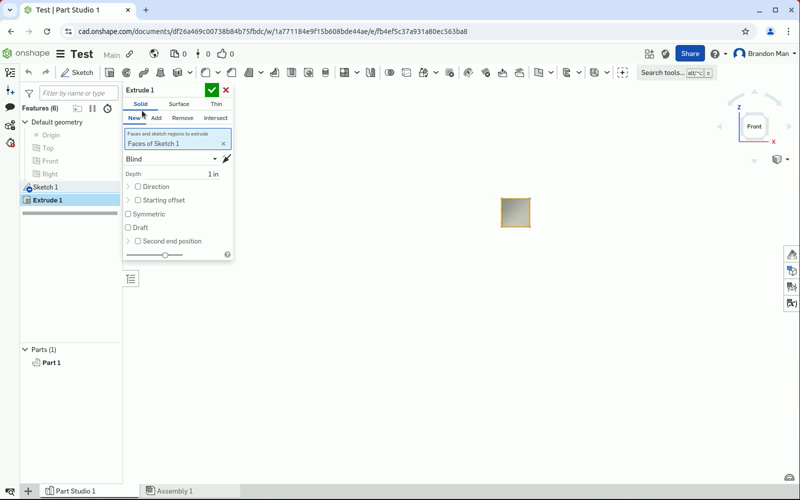
mouse_move(137, 120)
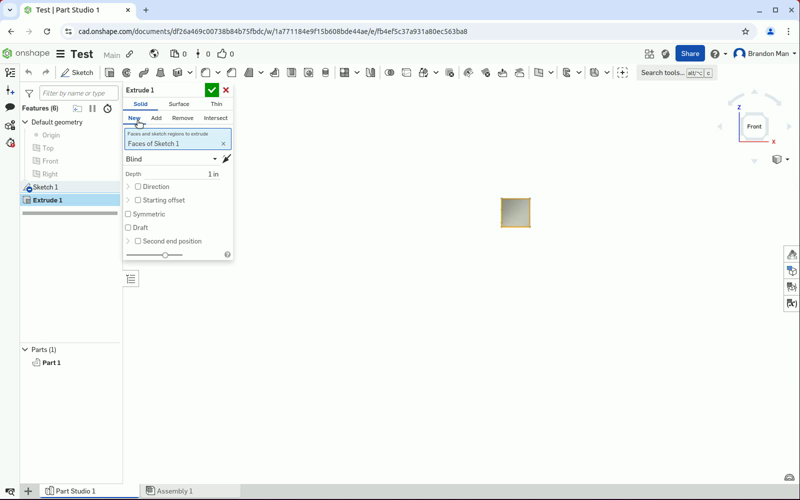
click(137, 120)
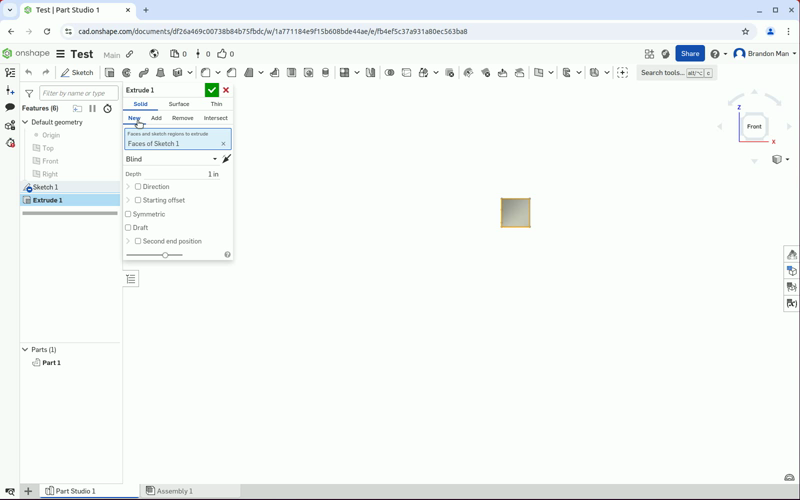
key(tab, 4)
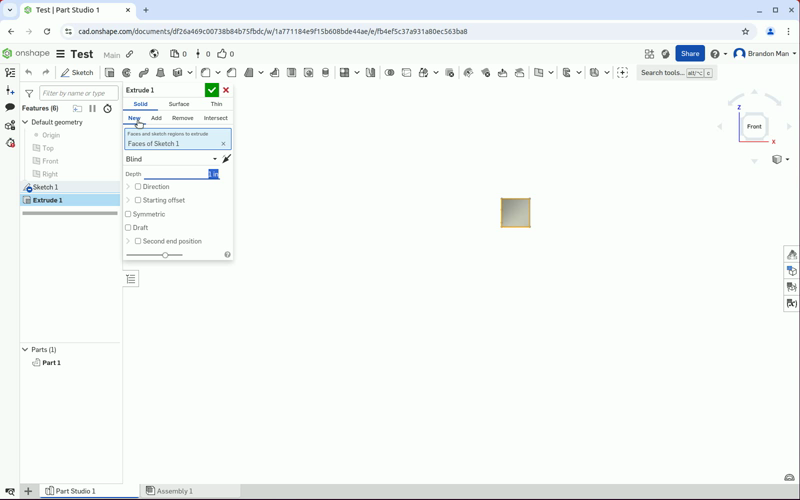
text(5.536)
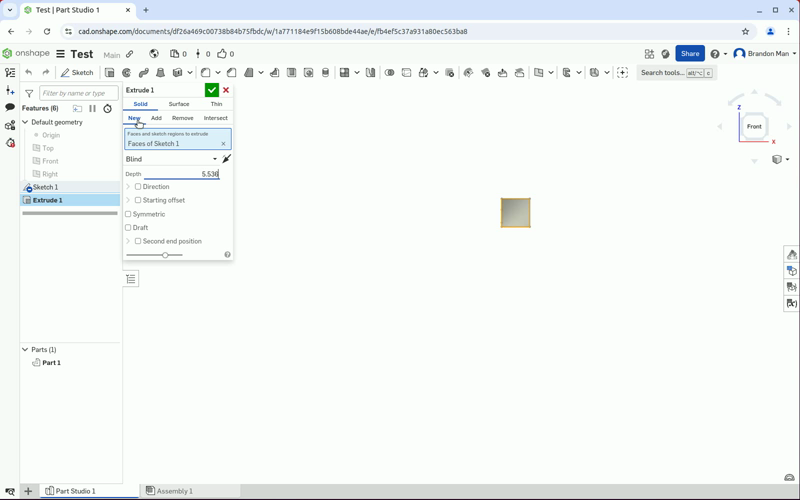
key(enter)
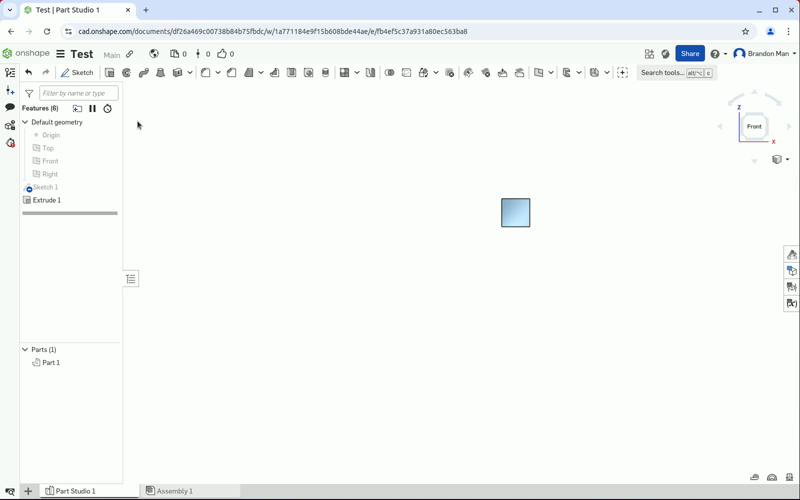
key(shift+h)
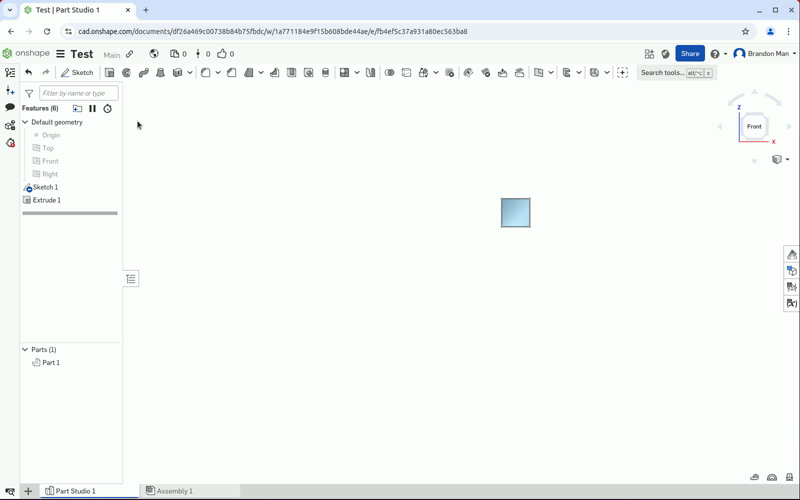
key(shift+h)
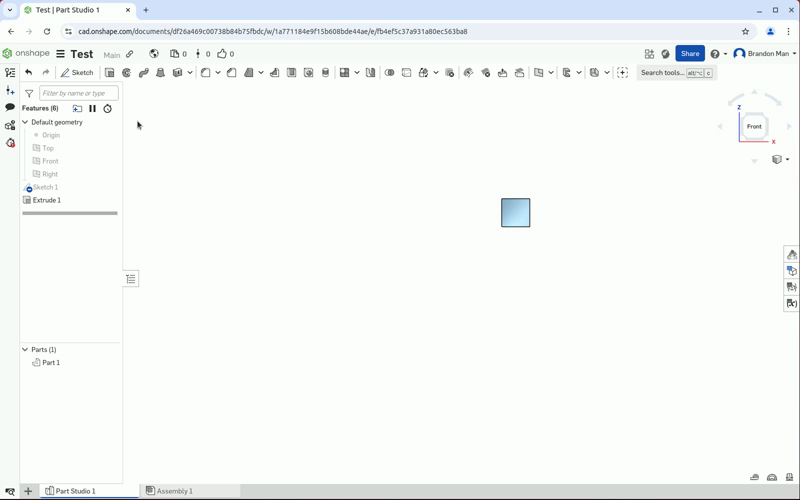
mouse_move(73, 189)
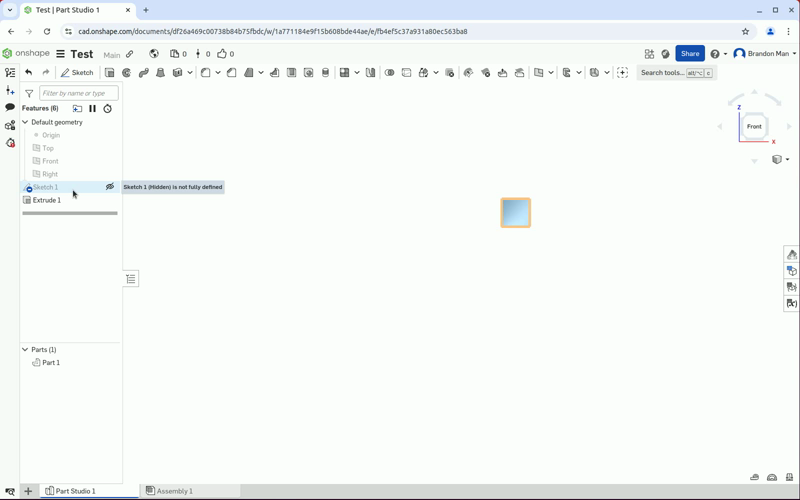
click(73, 189)
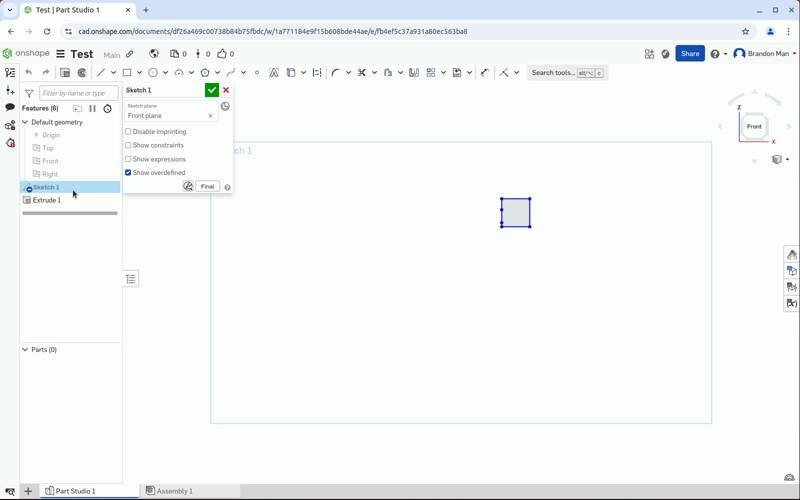
mouse_move(229, 92)
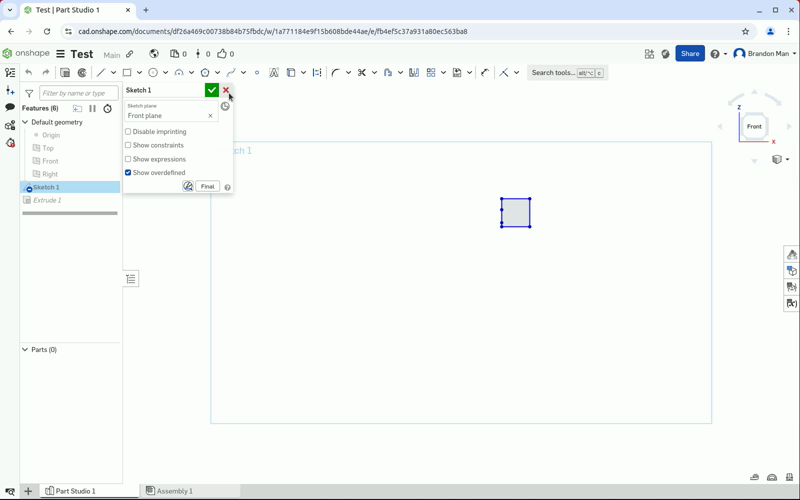
click(229, 92)
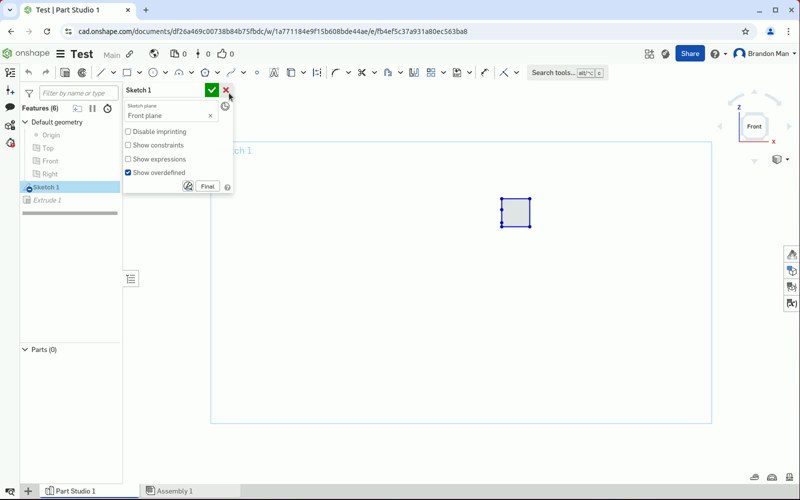
key(shift+s)
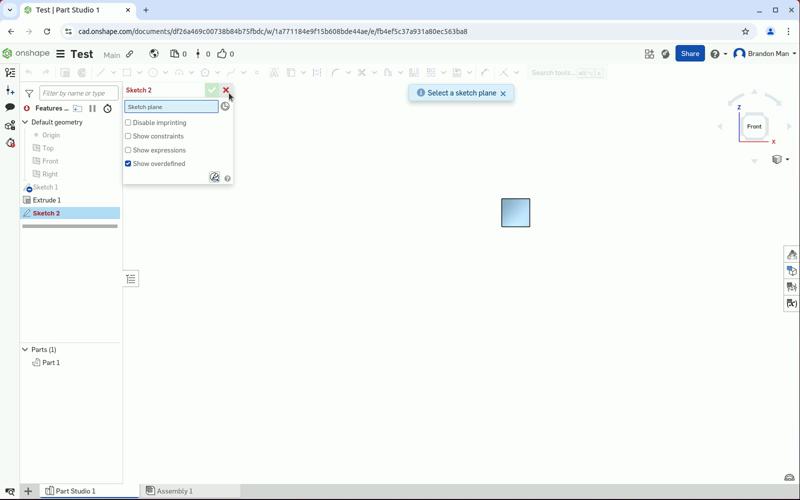
mouse_move(73, 163)
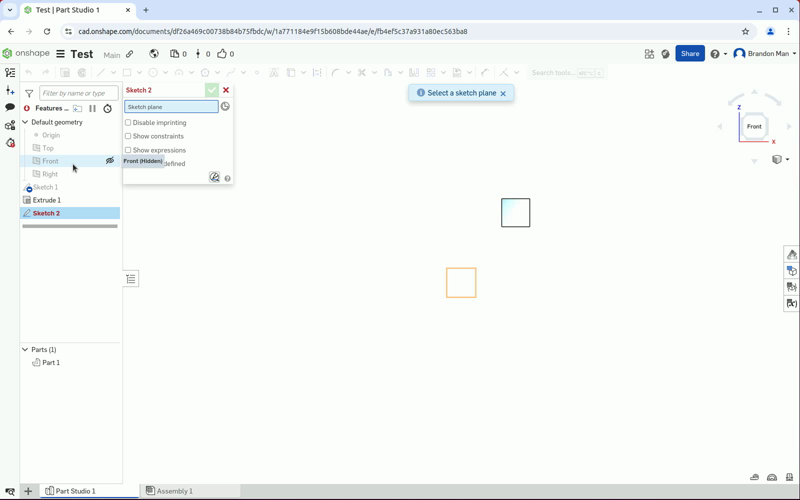
click(73, 163)
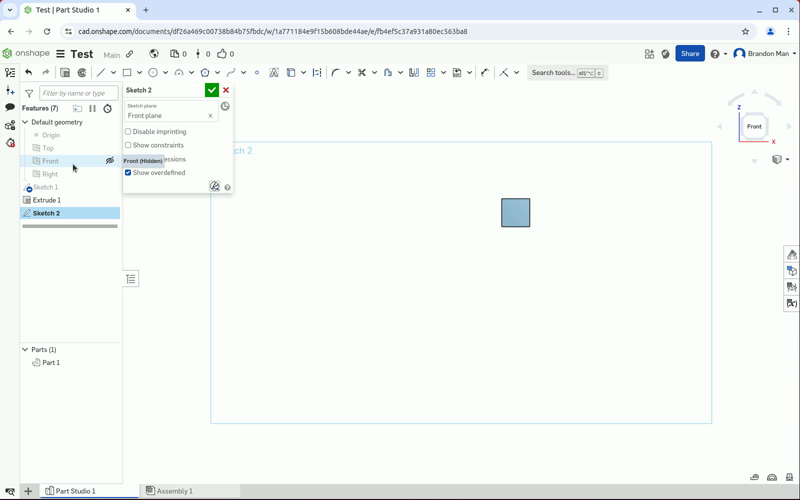
mouse_move(73, 352)
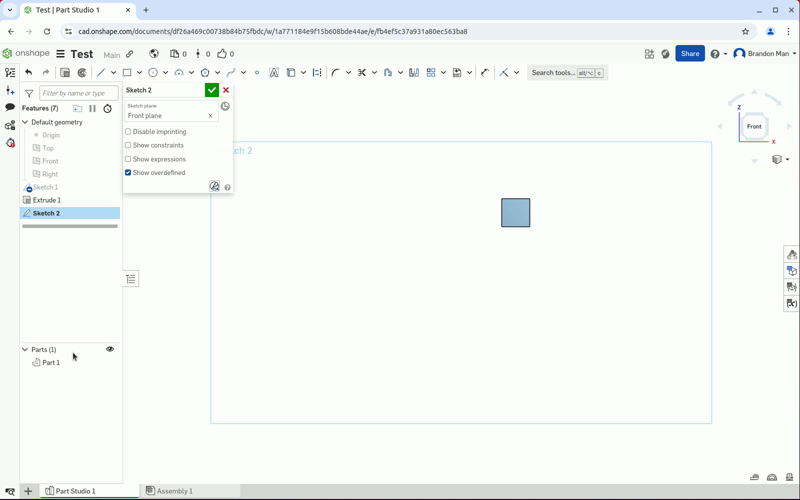
key(y)
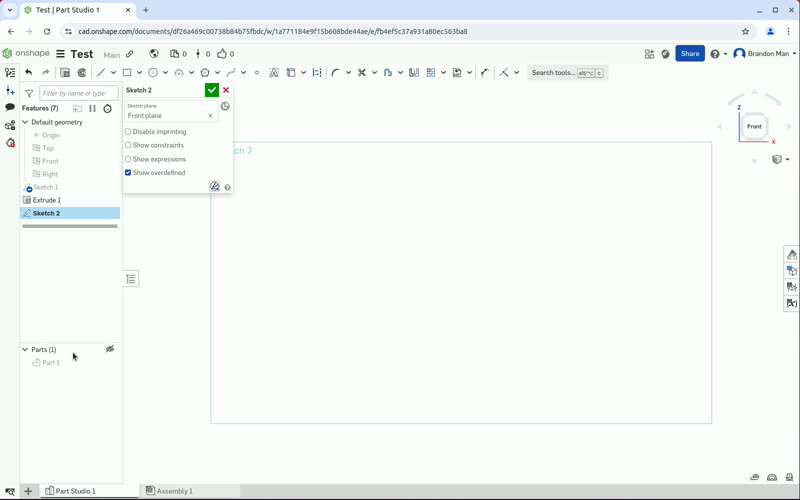
key(l)
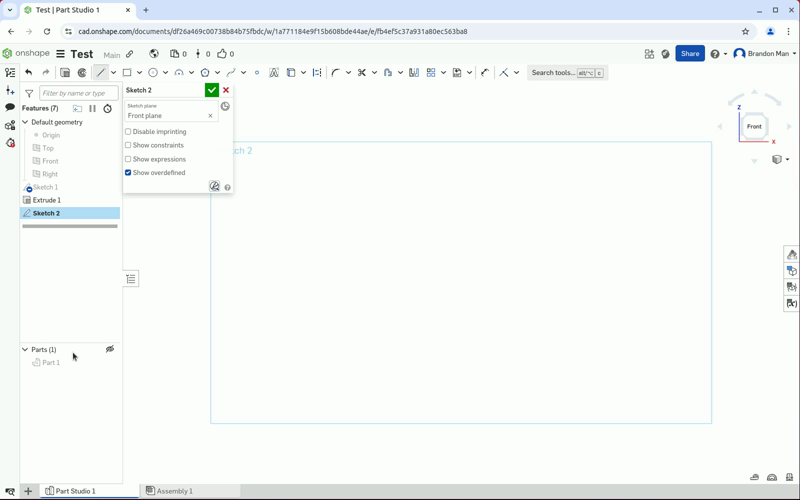
key_down(shift)
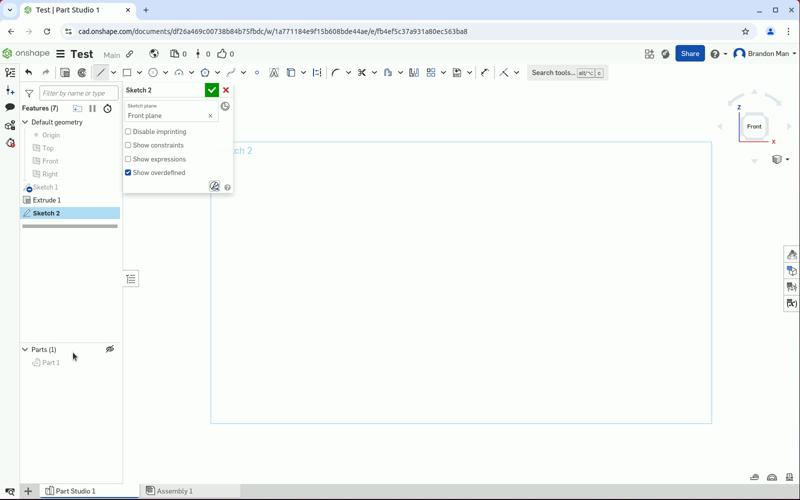
mouse_move(348, 315)
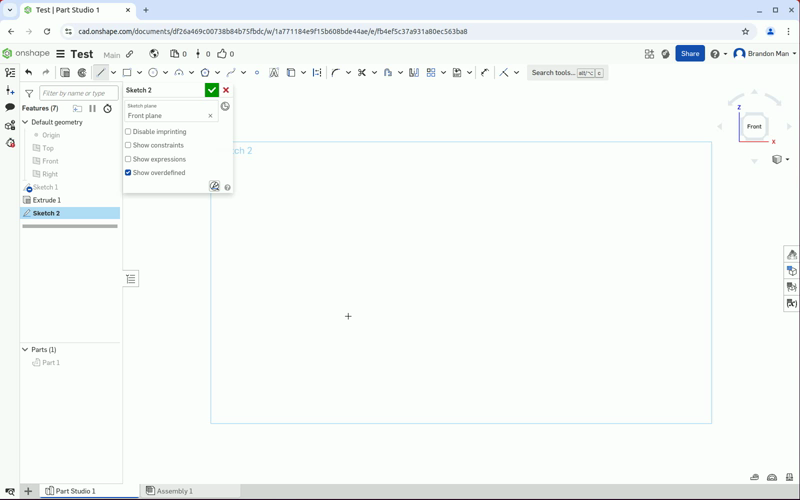
click(348, 315)
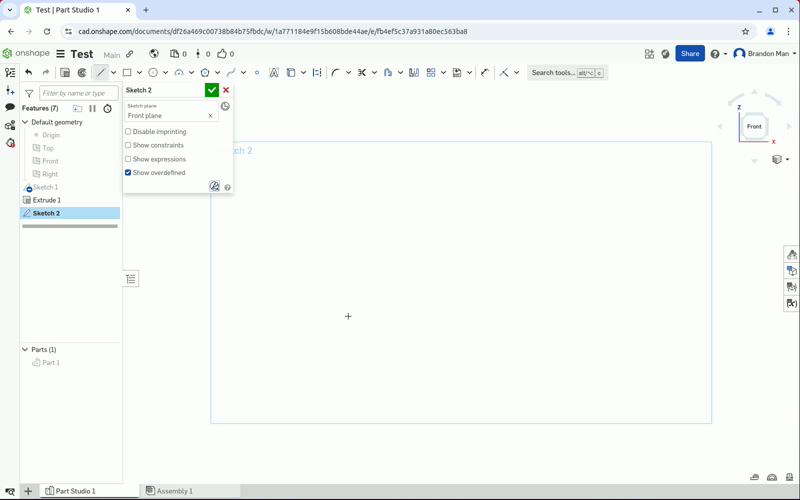
key_up(shift)
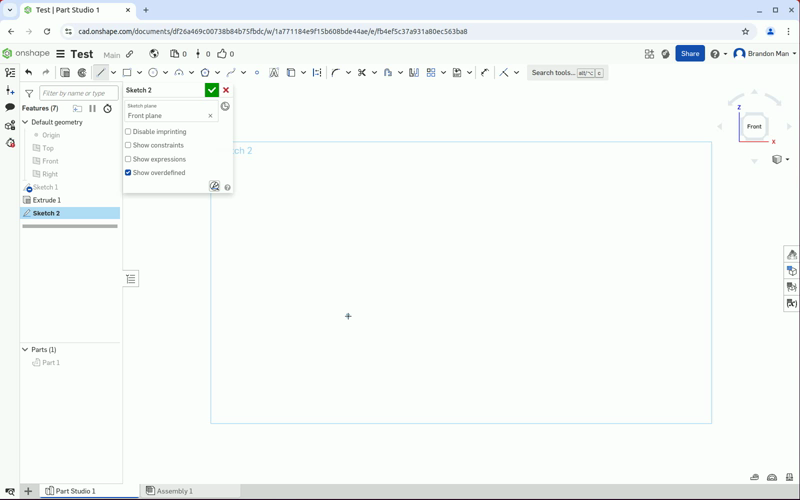
key_down(shift)
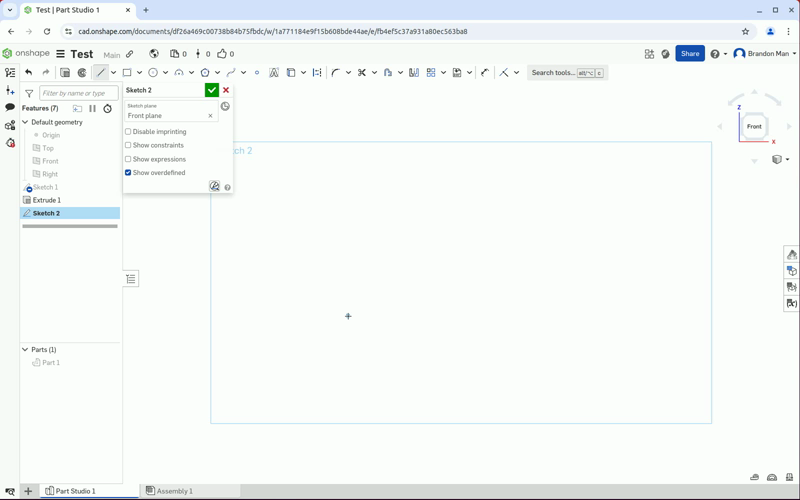
mouse_move(460, 315)
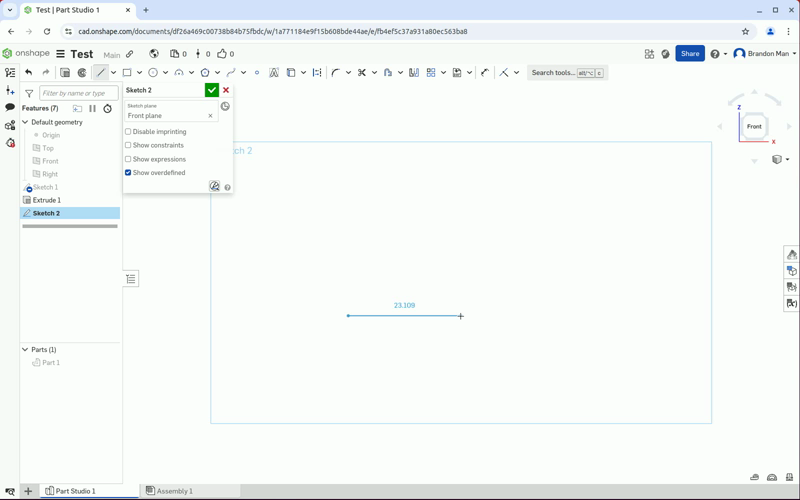
click(460, 315)
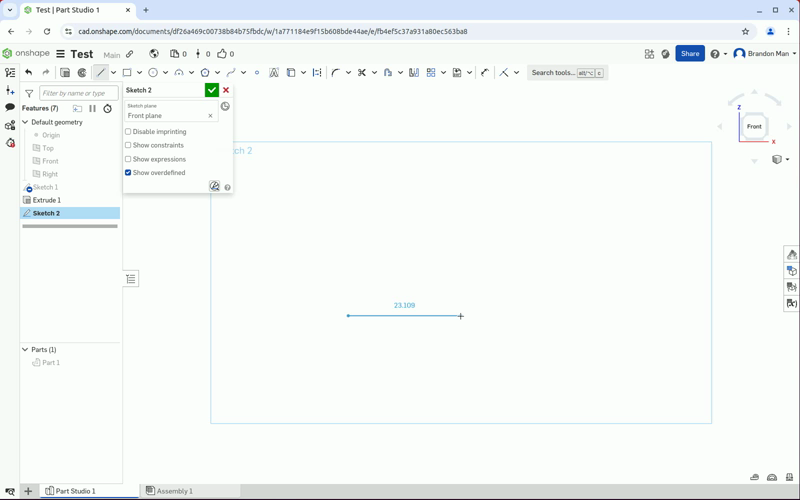
key_up(shift)
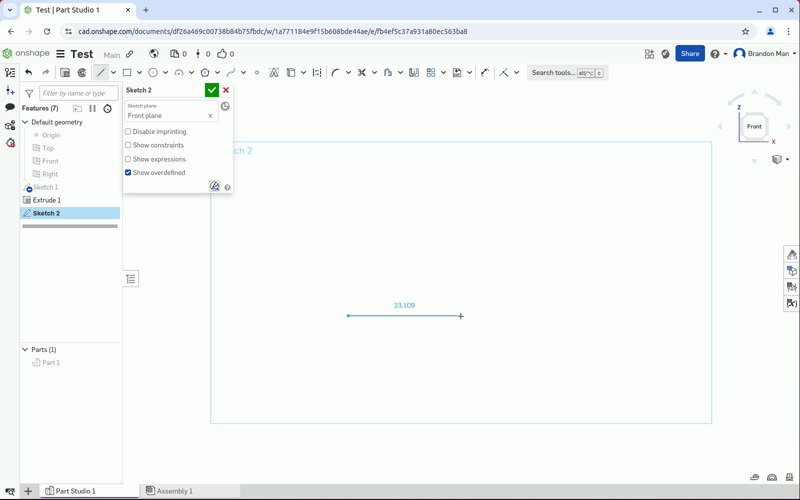
key_down(shift)
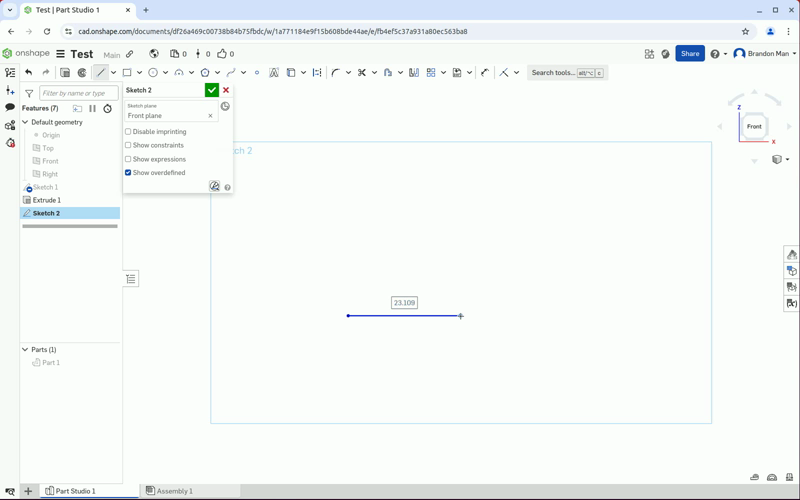
mouse_move(490, 315)
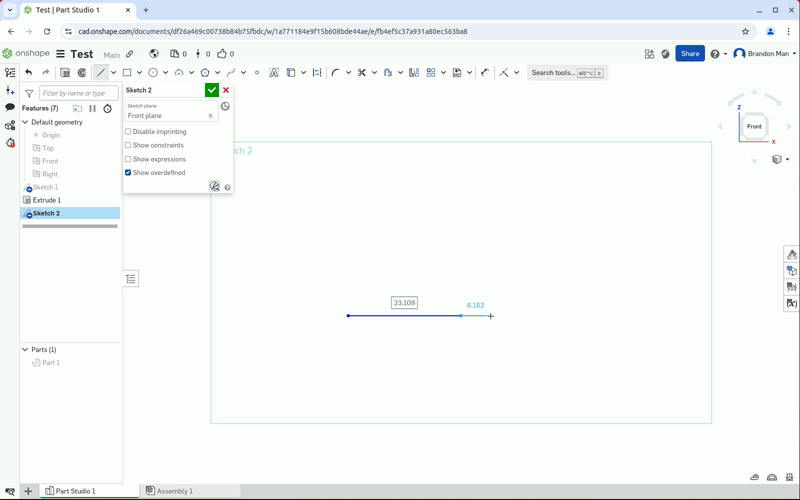
mouse_move(460, 282)
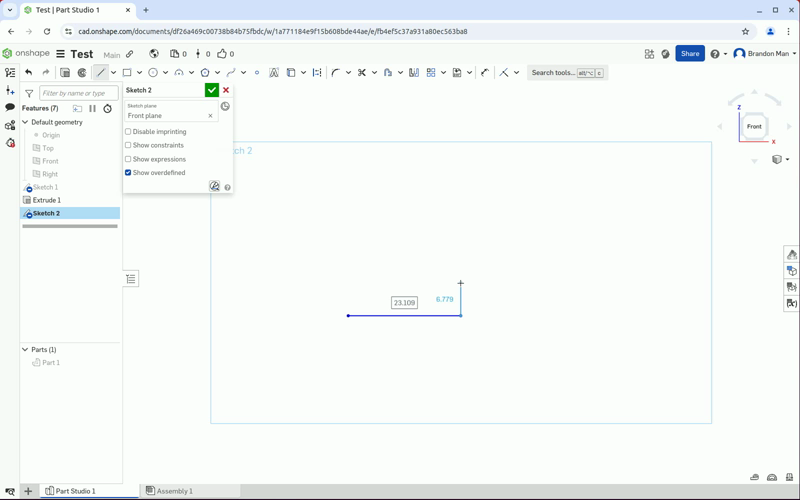
click(460, 282)
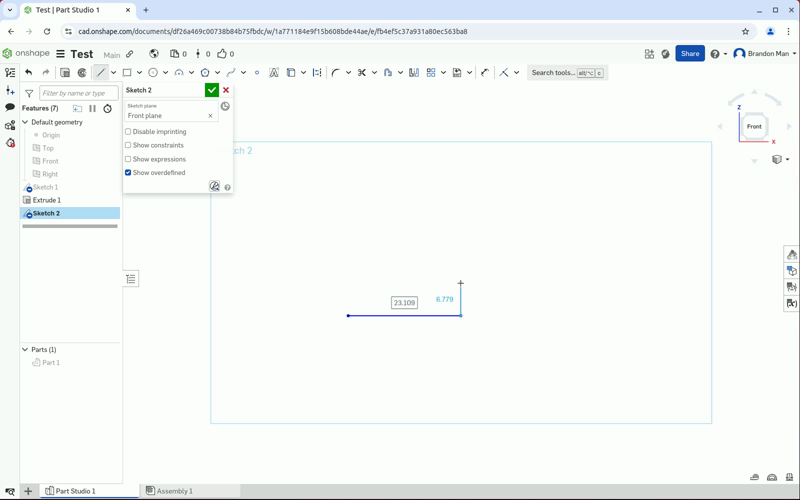
key_up(shift)
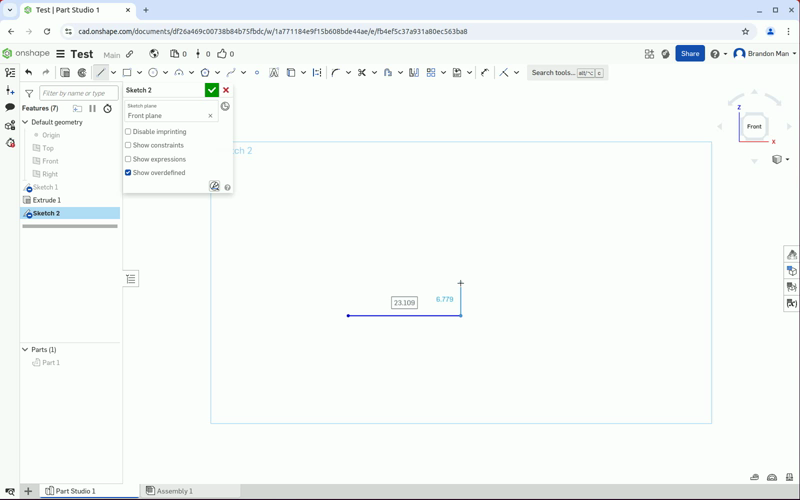
key_down(shift)
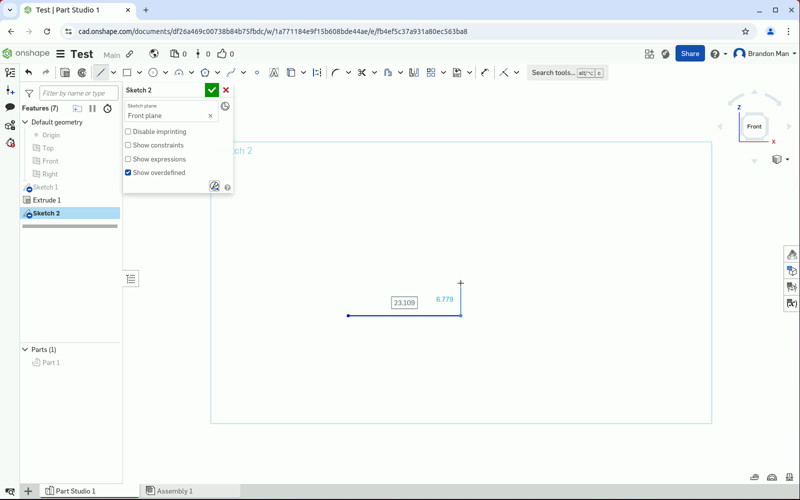
mouse_move(379, 282)
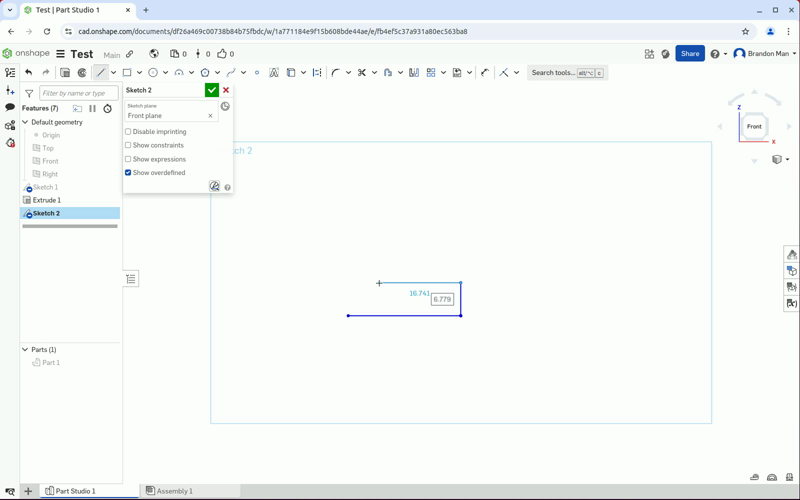
click(379, 282)
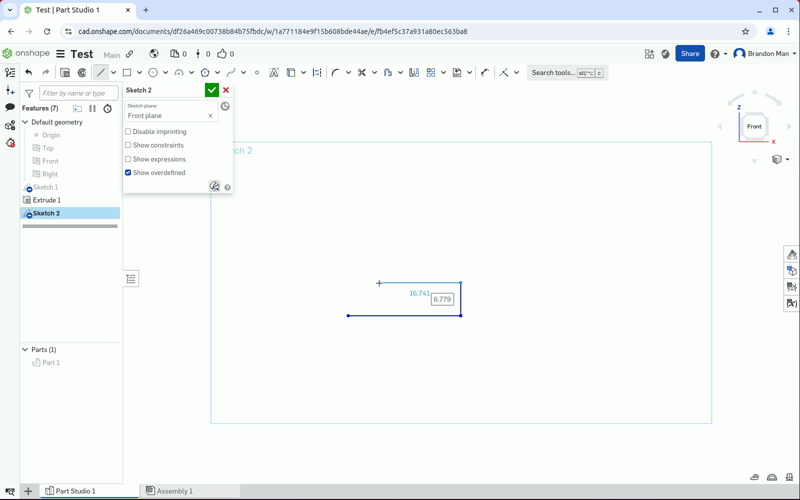
key_up(shift)
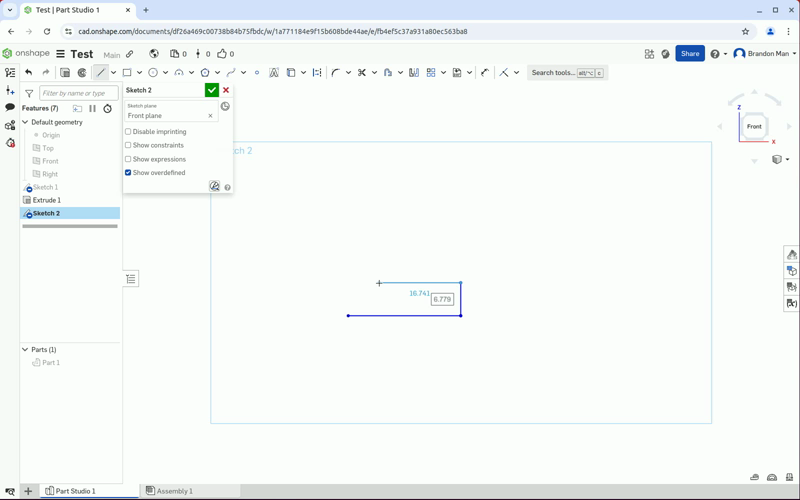
key_down(shift)
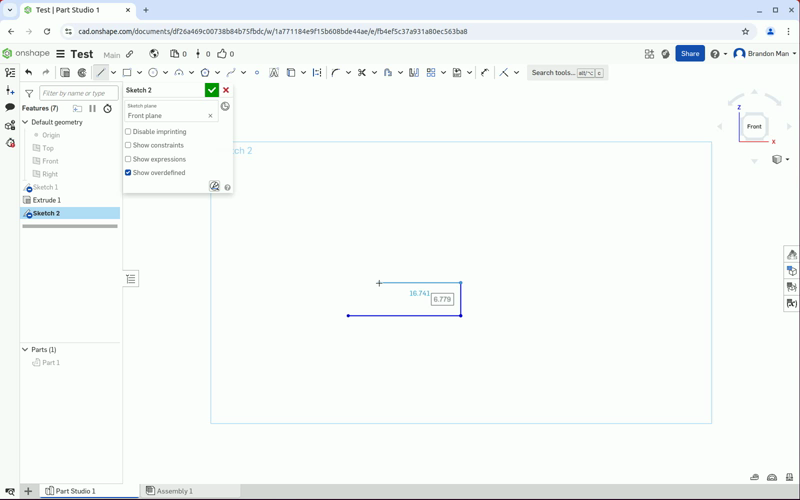
mouse_move(409, 282)
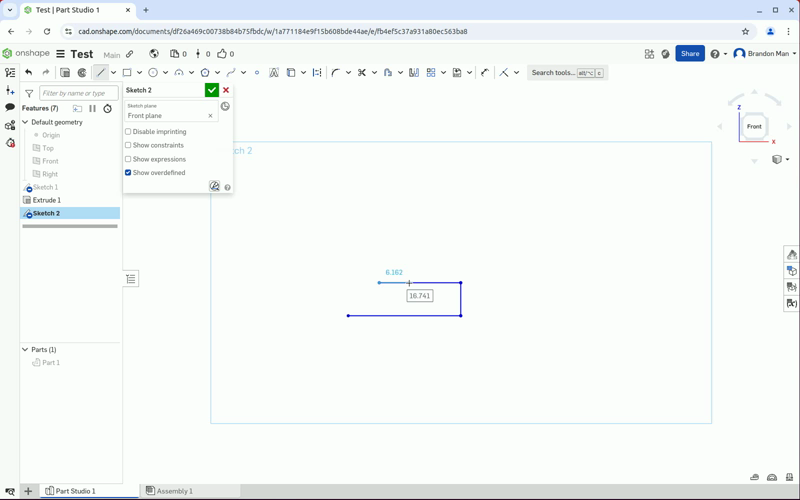
mouse_move(348, 282)
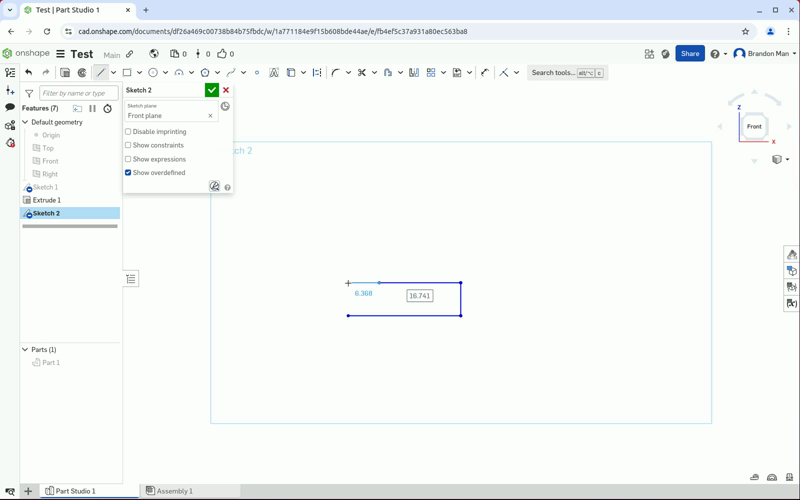
click(348, 282)
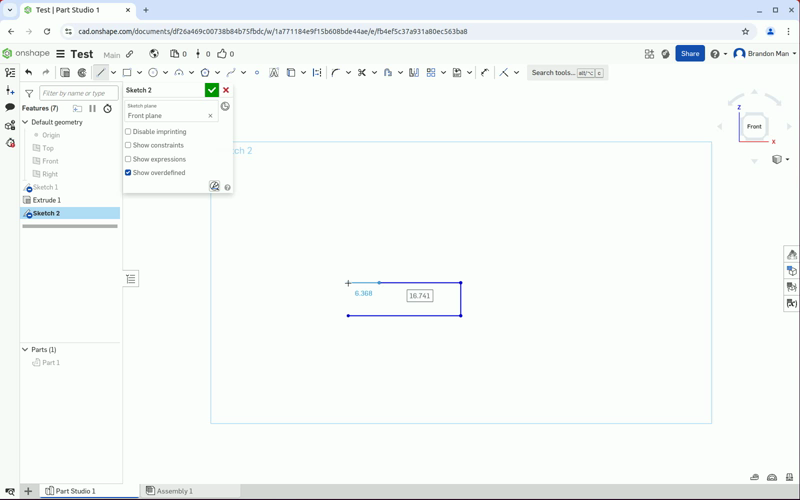
key_up(shift)
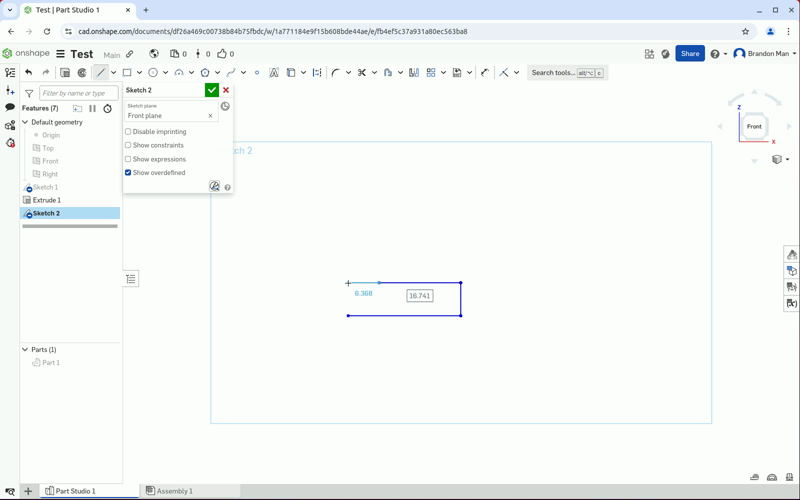
mouse_move(378, 282)
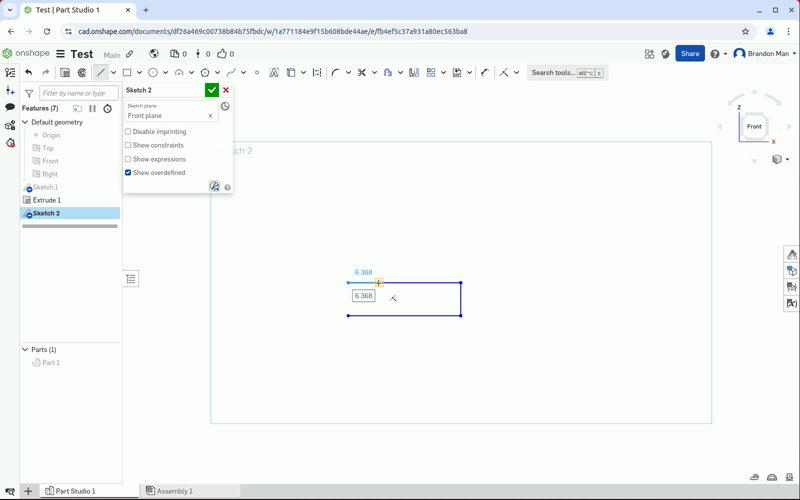
key_down(shift)
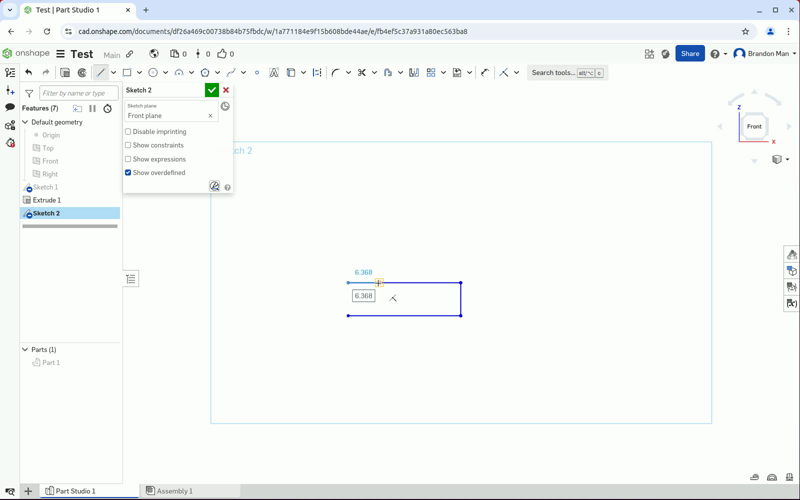
mouse_move(348, 315)
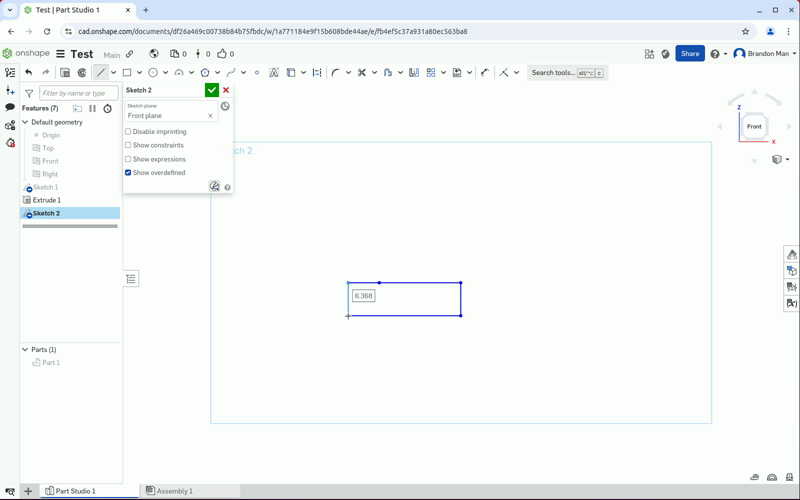
key_up(shift)
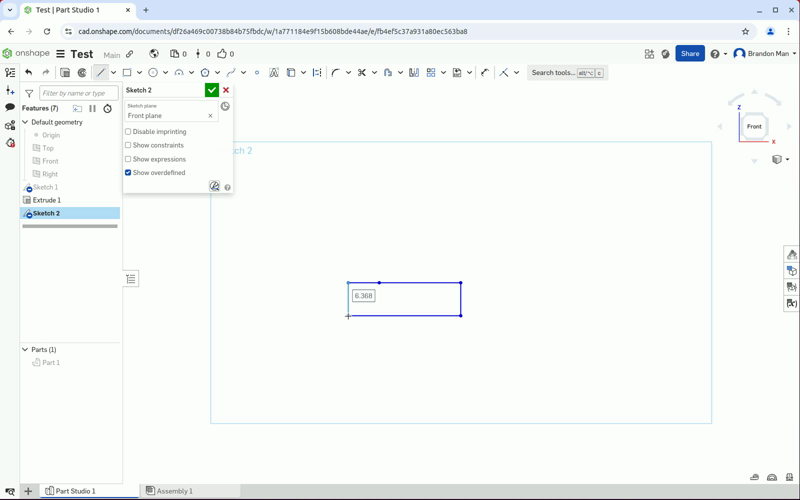
click(348, 315)
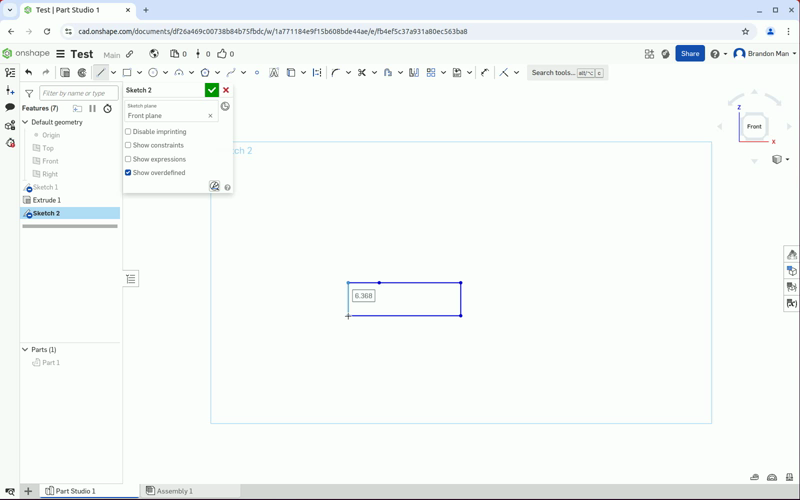
key(esc)
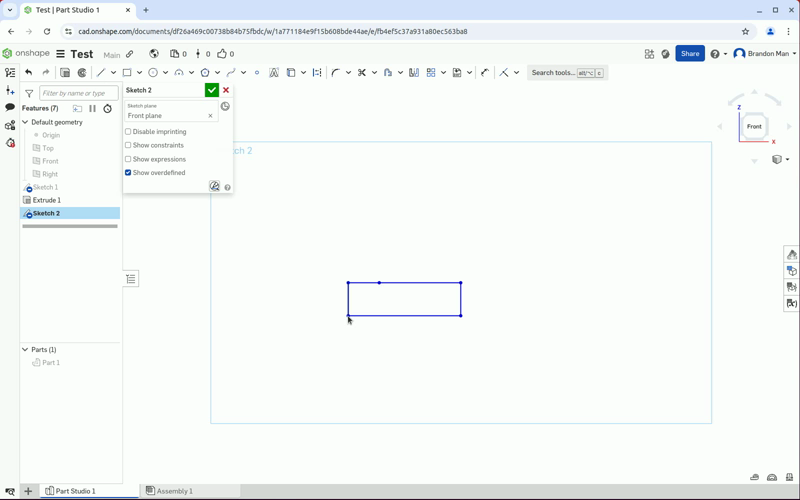
mouse_move(411, 303)
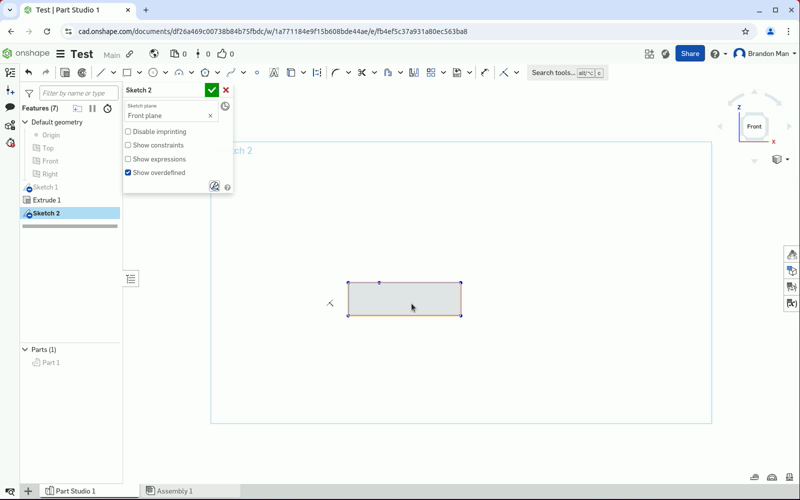
click(411, 303)
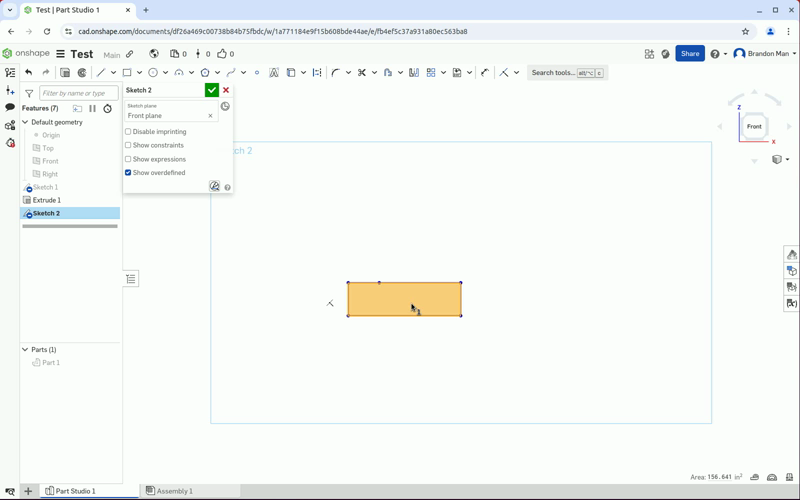
mouse_move(73, 352)
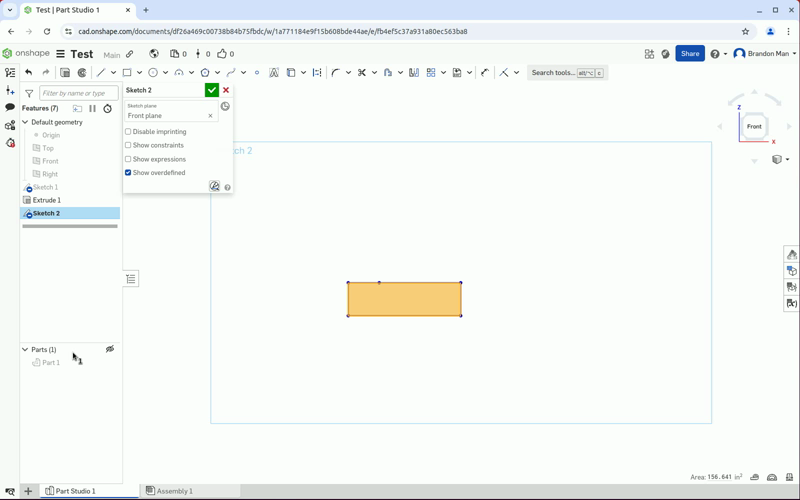
key(shift+y)
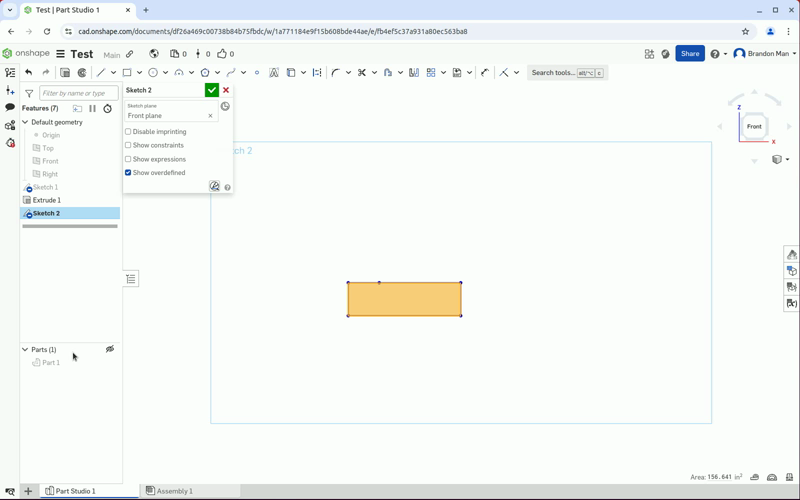
key(shift+e)
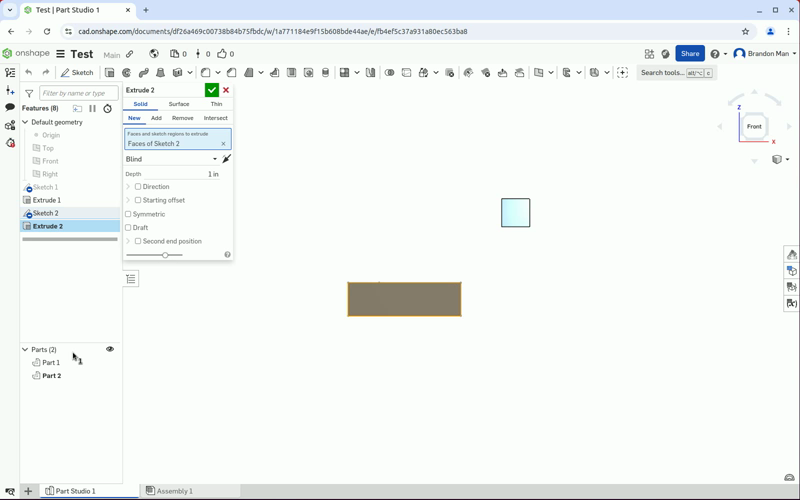
mouse_move(143, 106)
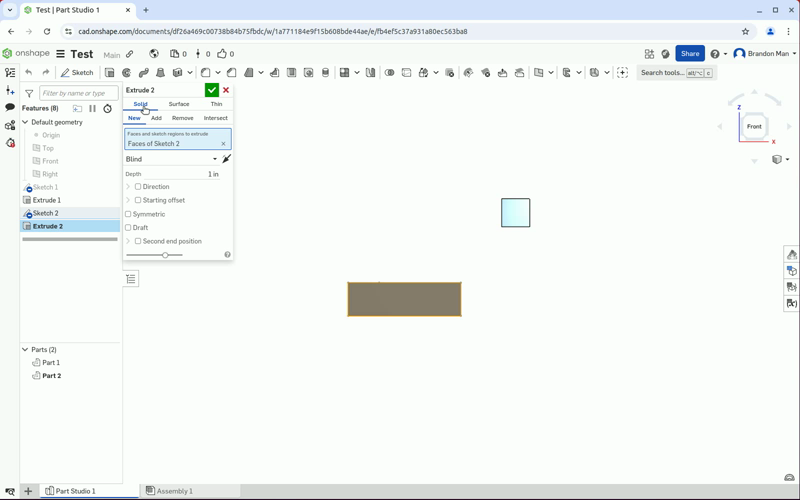
click(143, 106)
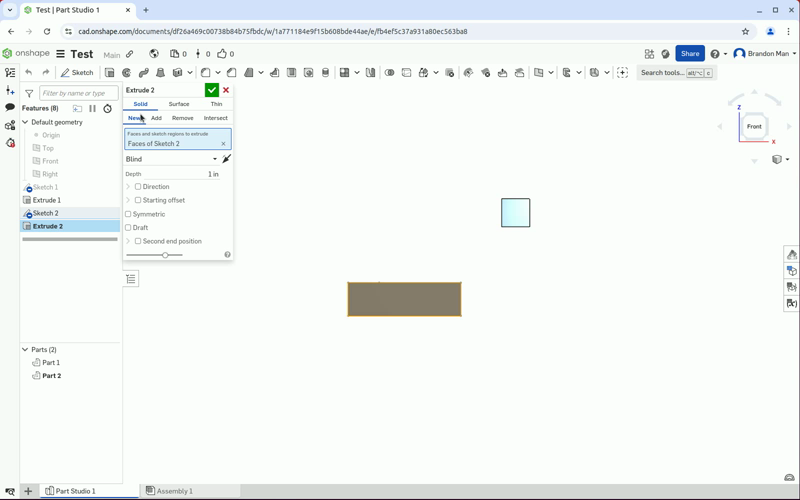
mouse_move(137, 120)
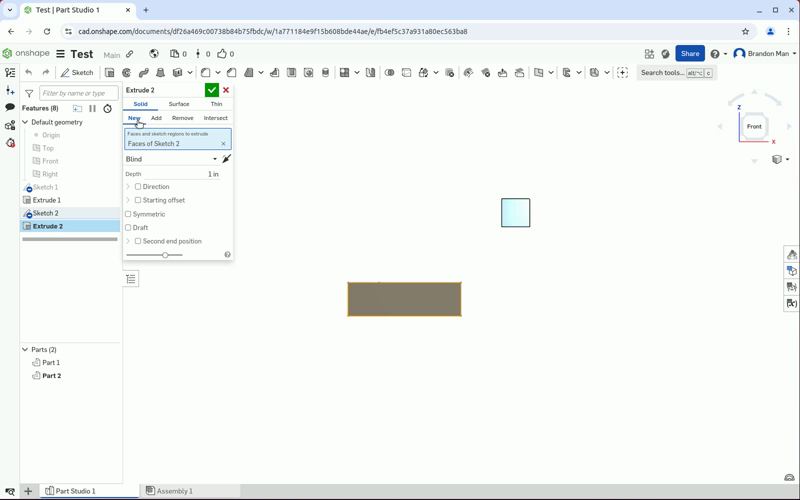
click(137, 120)
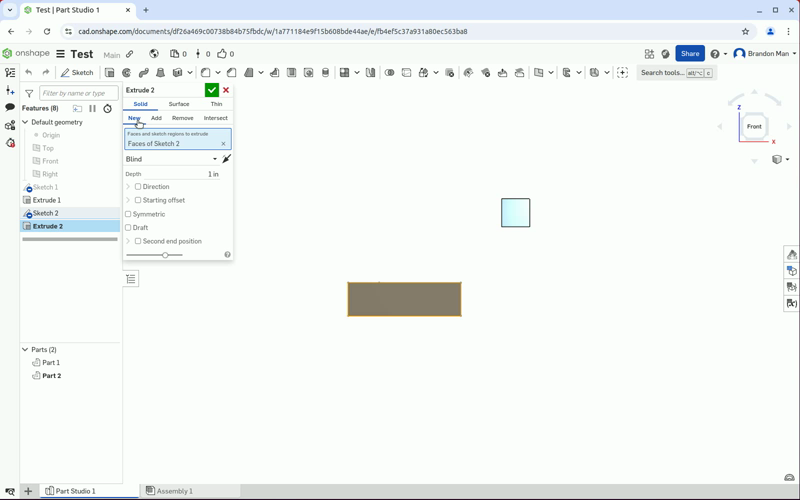
key(tab, 4)
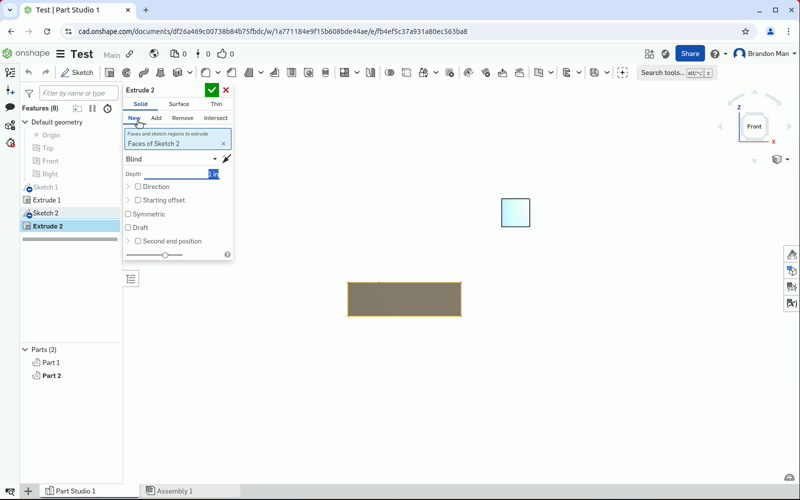
text(5.536)
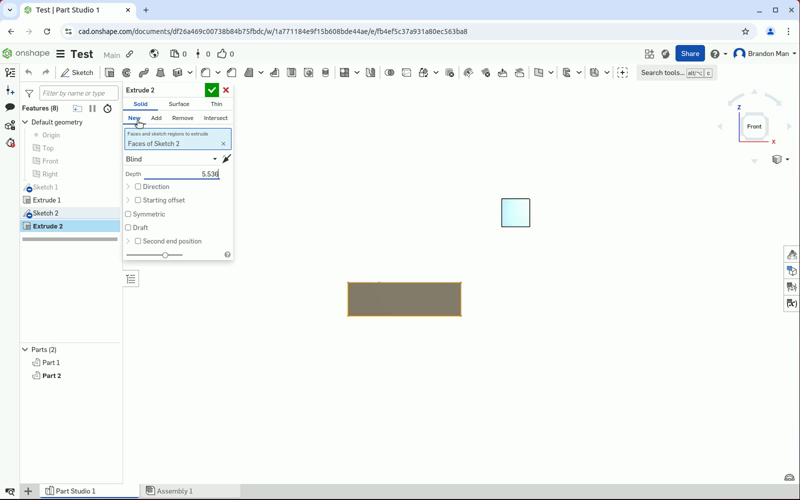
key(enter)
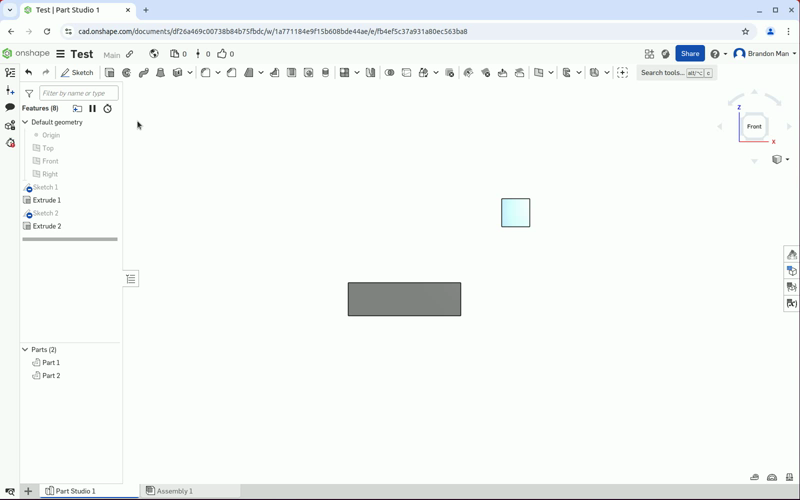
key(shift+h)
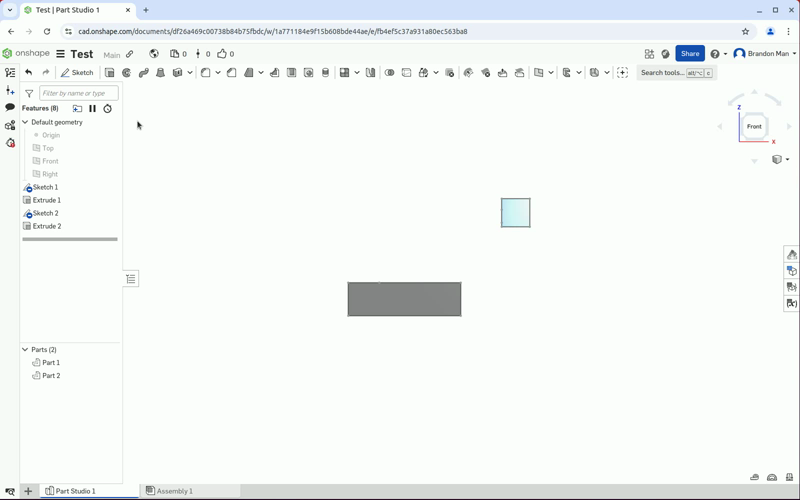
key(shift+h)
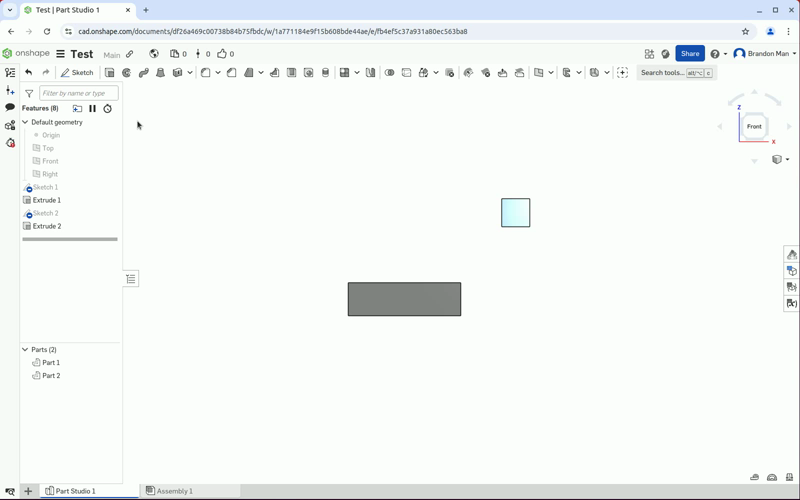
mouse_move(73, 189)
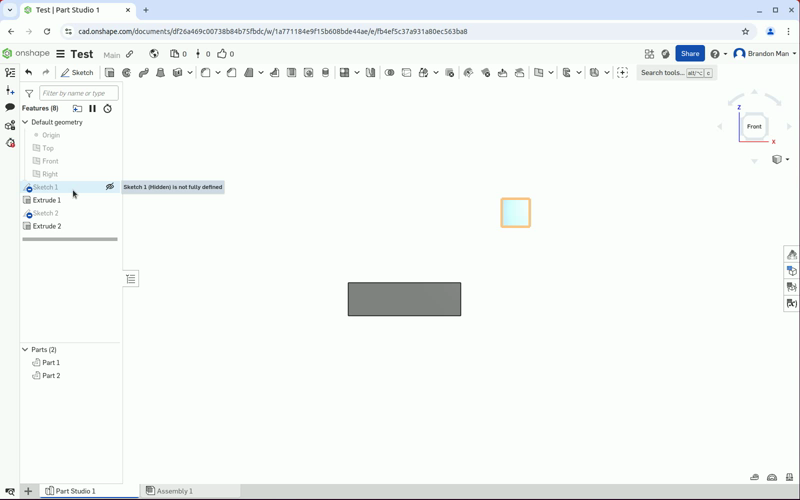
click(73, 189)
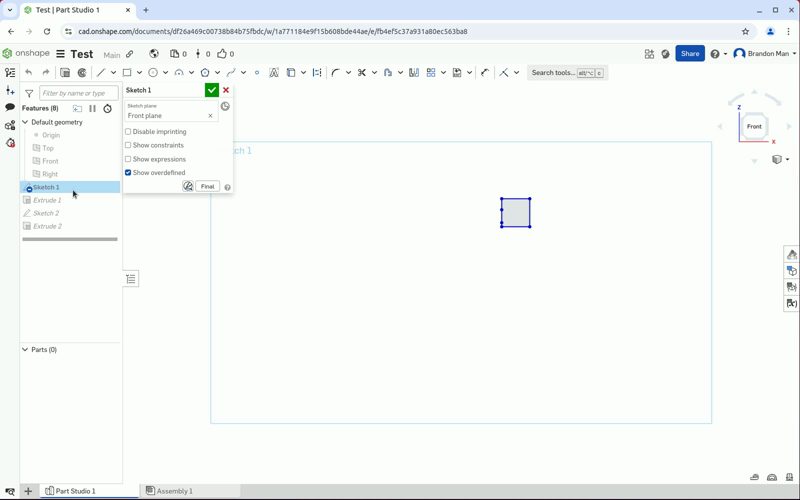
mouse_move(229, 92)
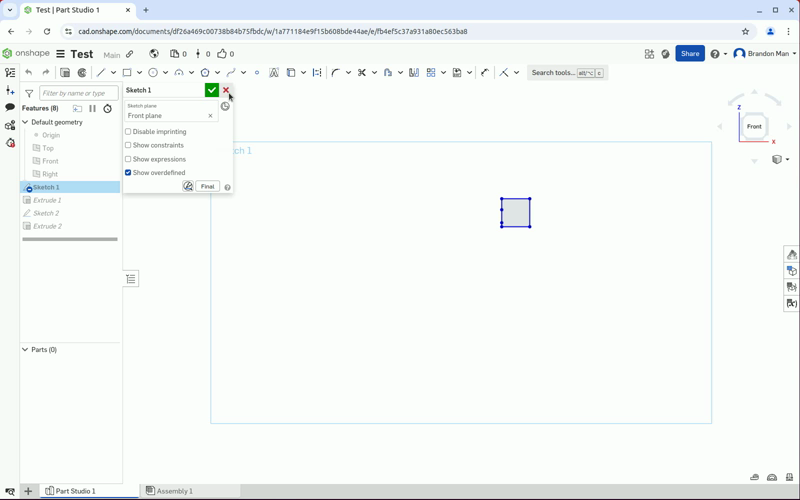
click(229, 92)
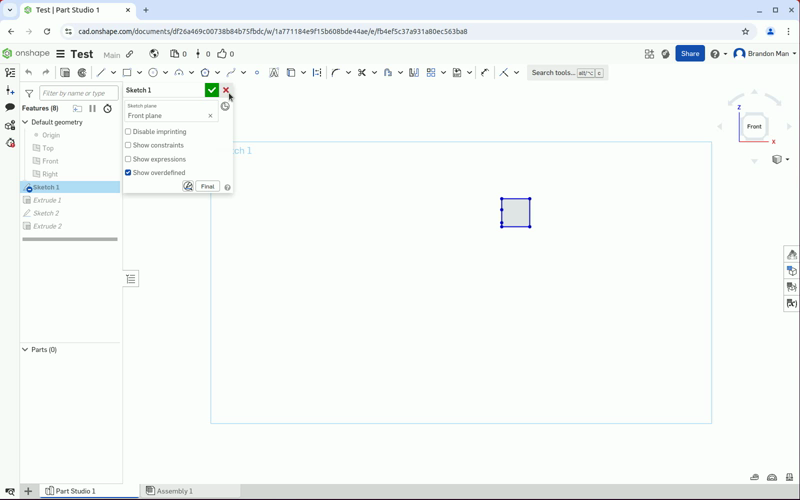
key(shift+s)
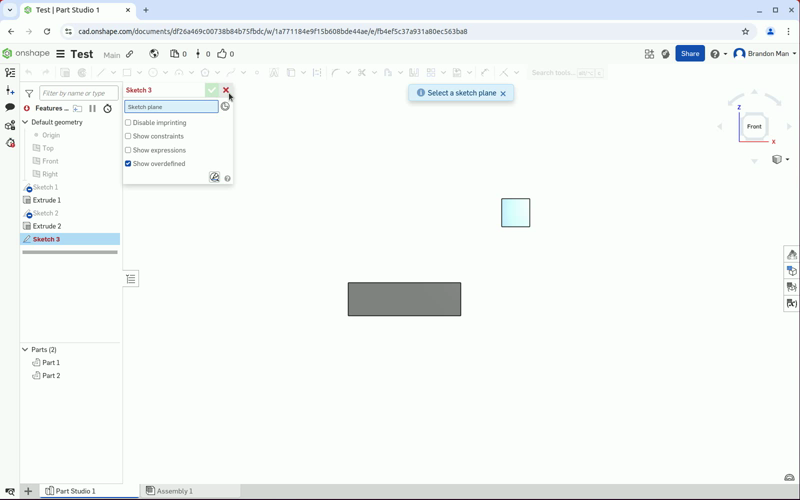
mouse_move(73, 163)
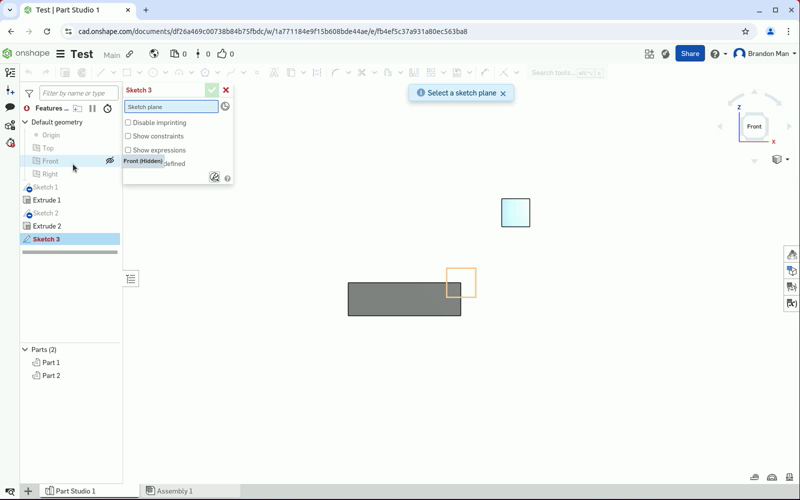
click(73, 163)
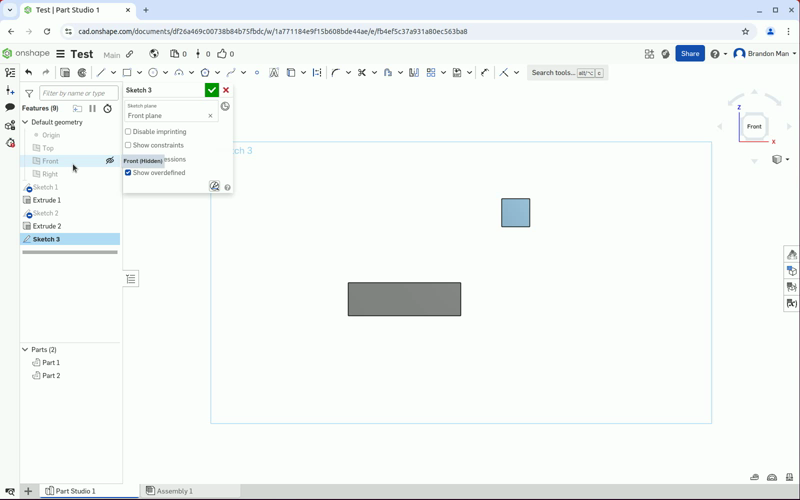
mouse_move(73, 352)
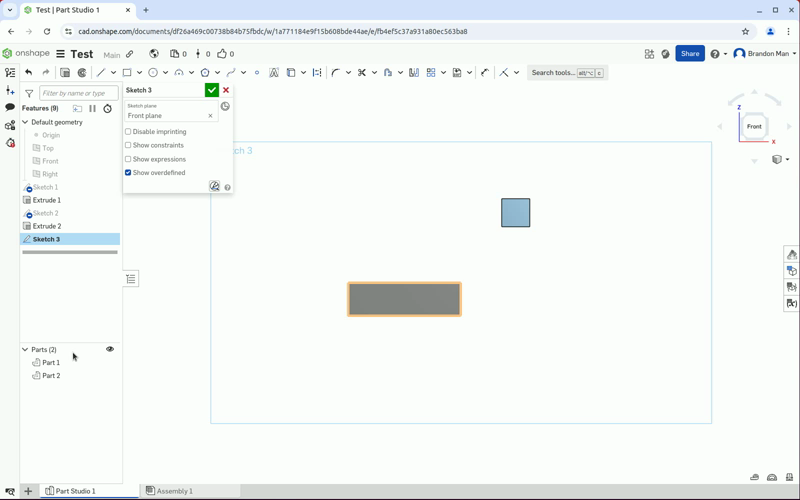
key(y)
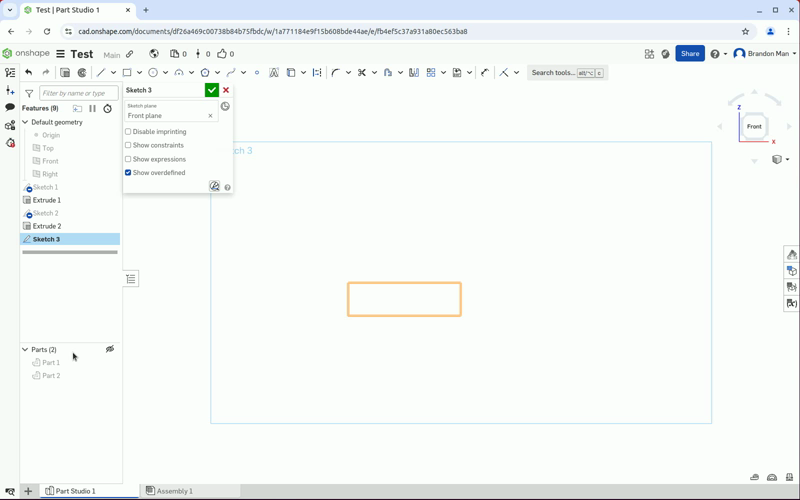
key(l)
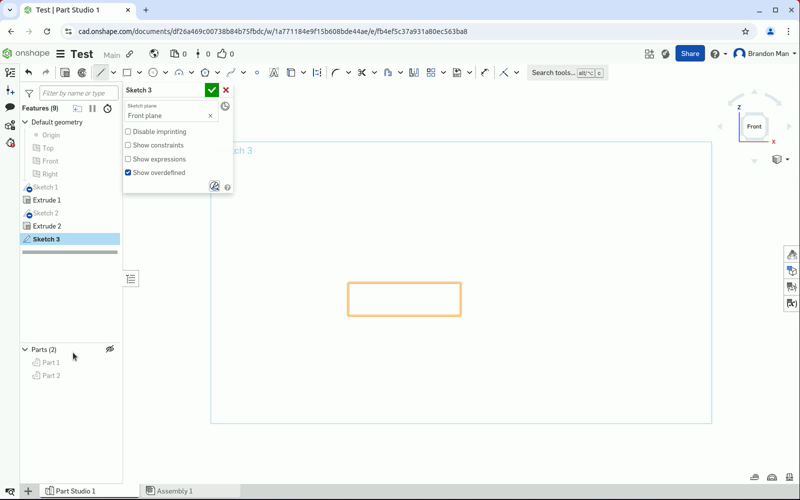
key_down(shift)
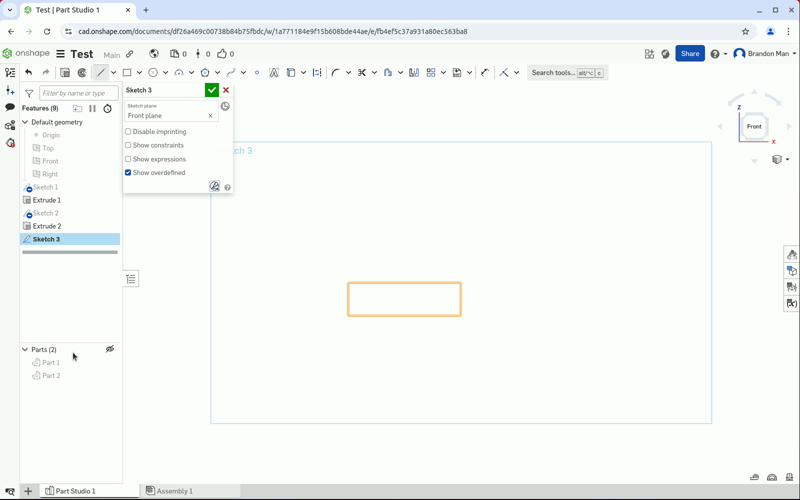
mouse_move(378, 255)
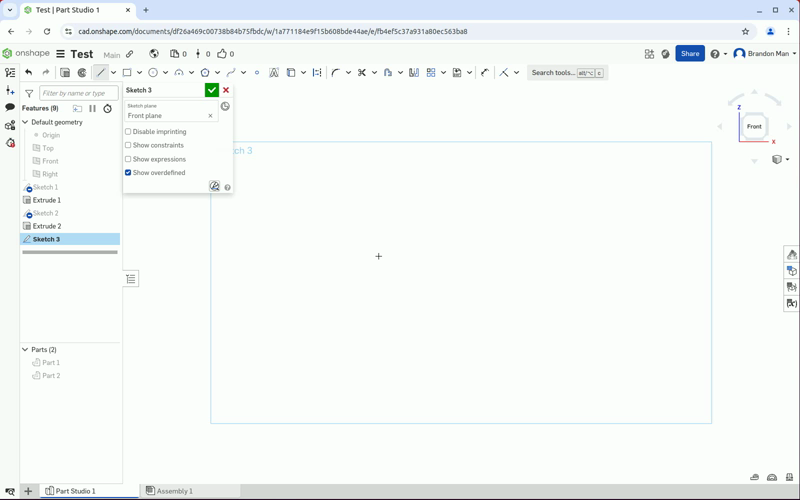
click(378, 255)
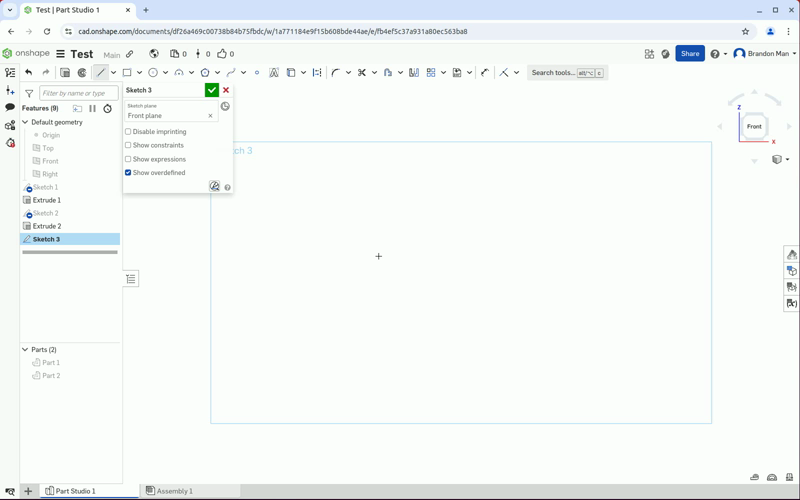
key_up(shift)
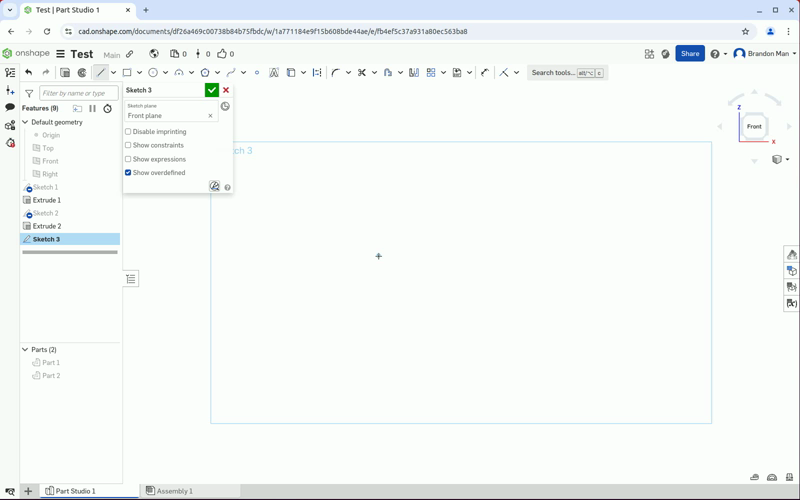
key_down(shift)
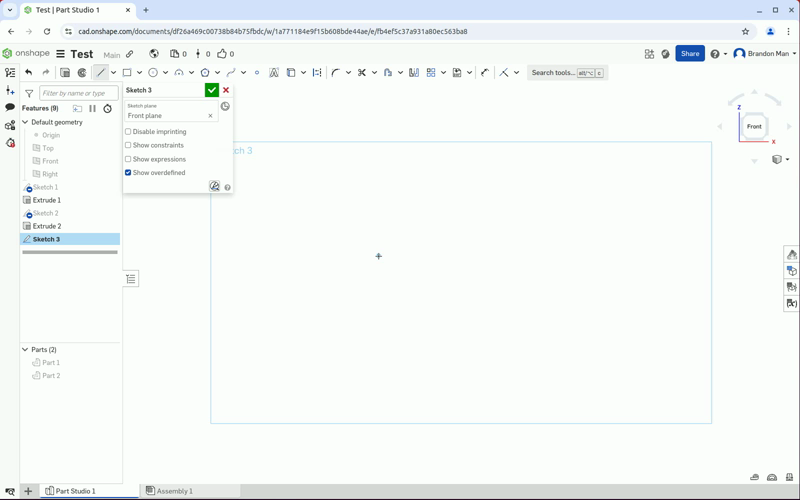
mouse_move(448, 255)
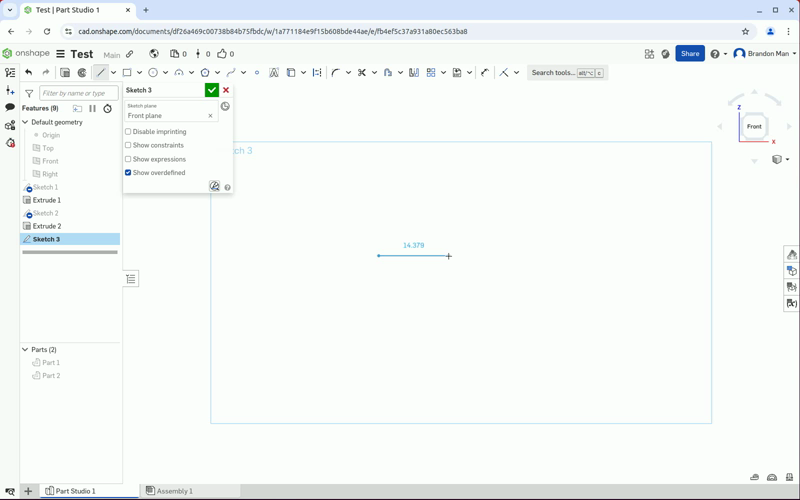
click(448, 255)
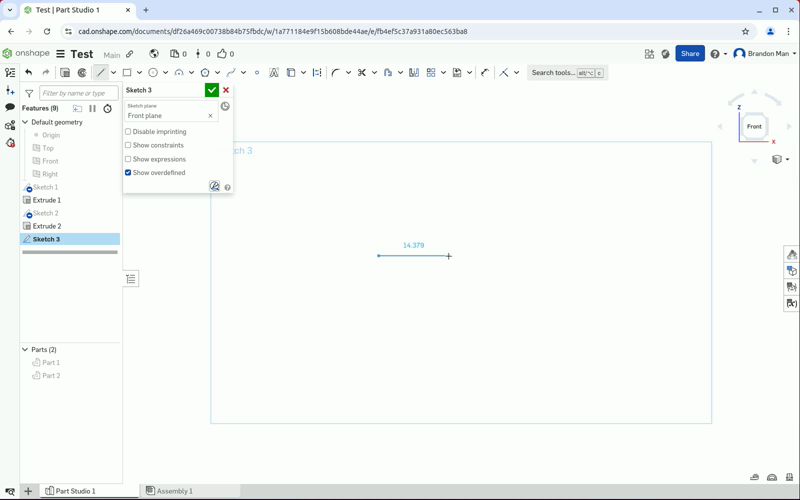
key_up(shift)
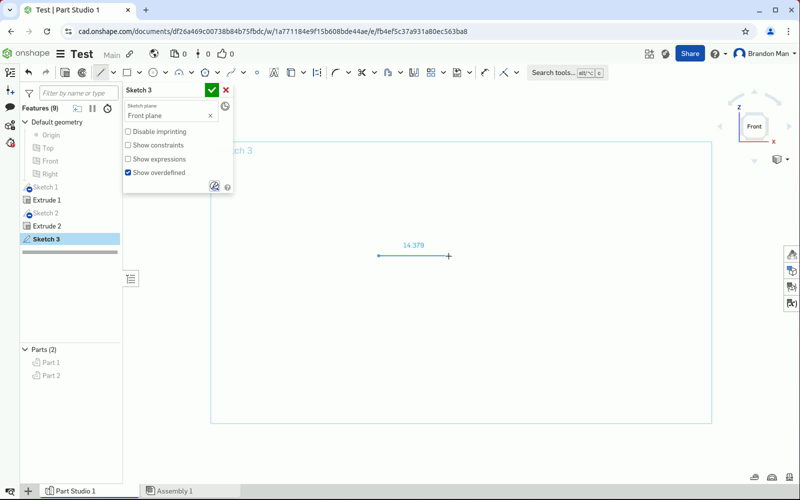
key_down(shift)
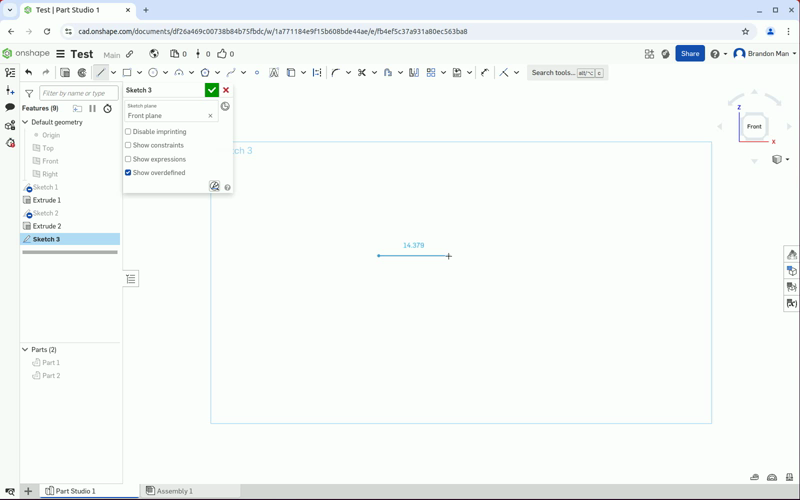
mouse_move(478, 255)
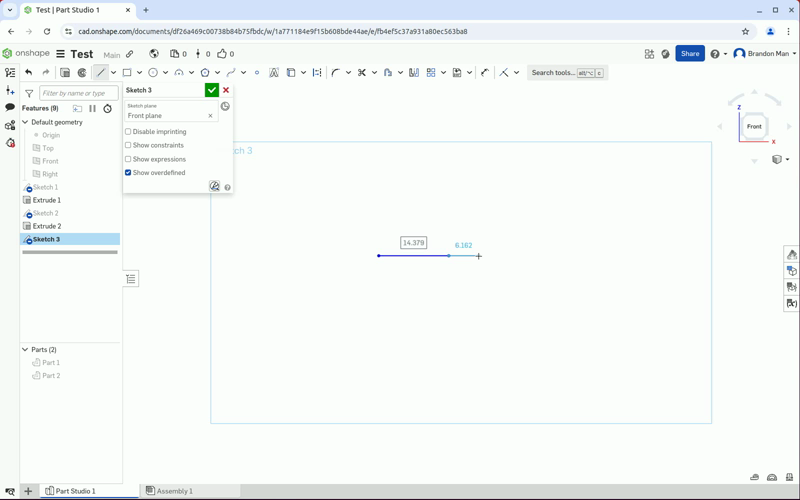
mouse_move(448, 241)
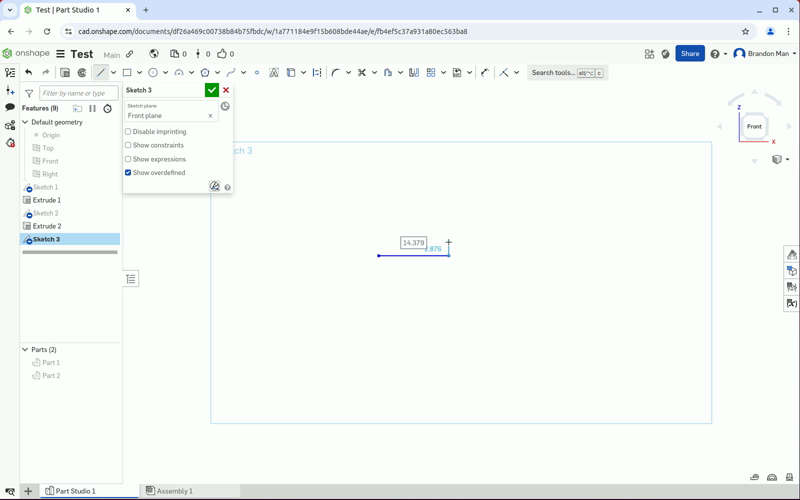
click(448, 241)
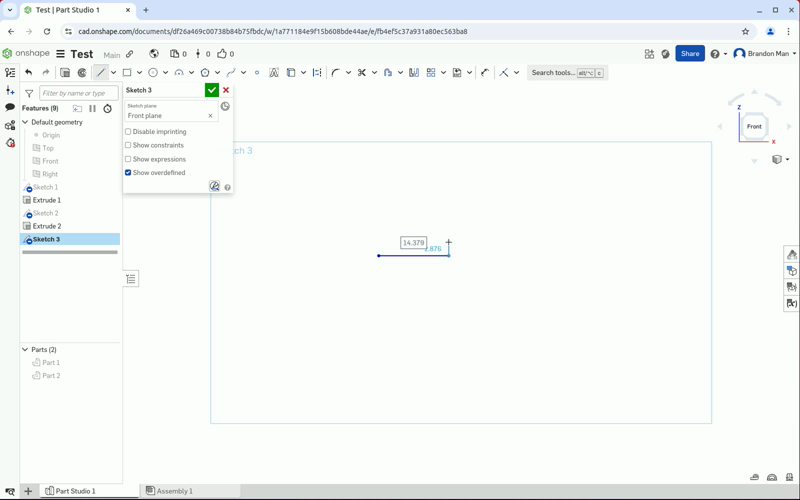
key_up(shift)
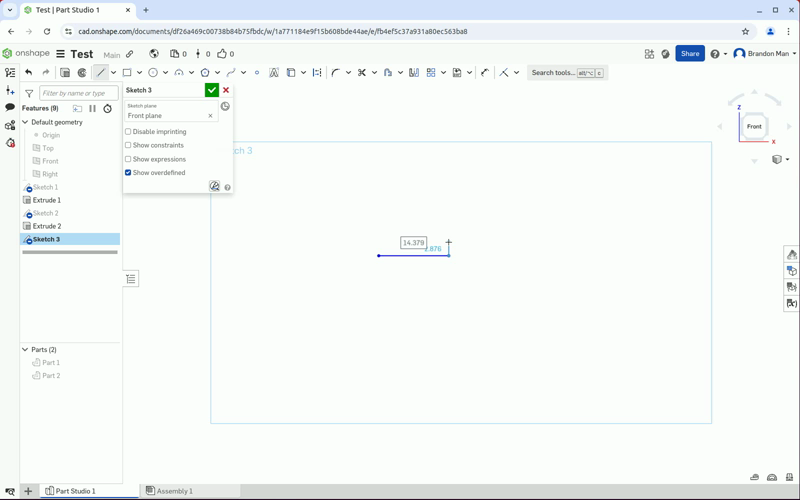
key(esc)
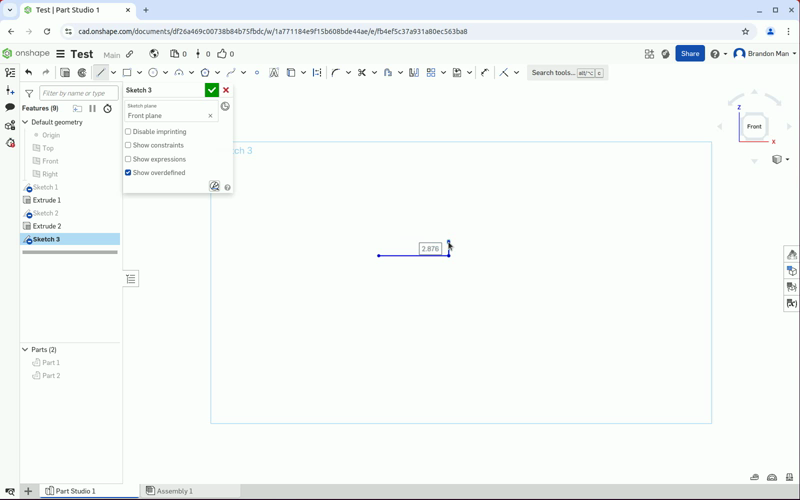
key(a)
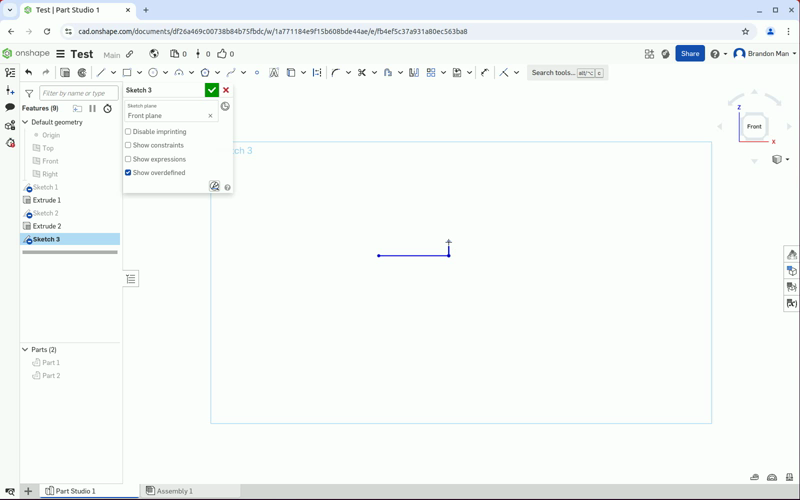
mouse_move(448, 241)
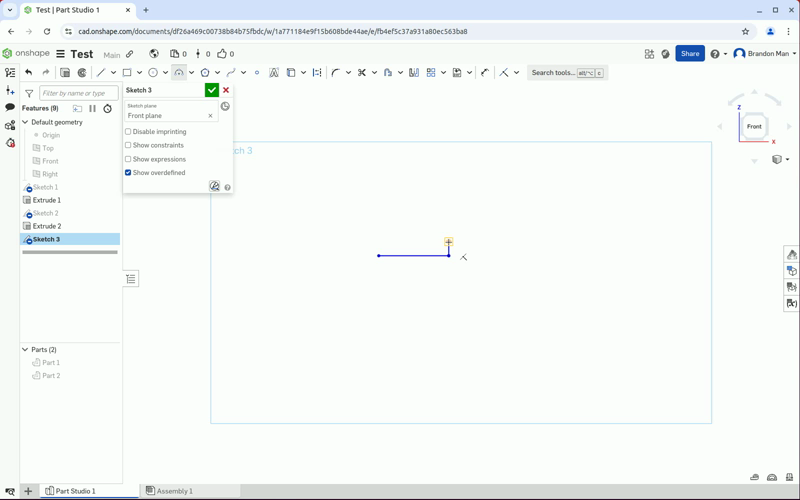
click(448, 241)
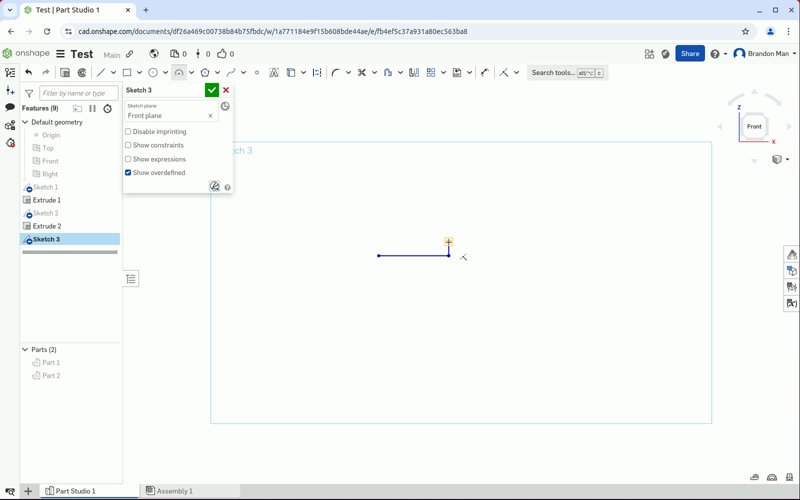
key_down(shift)
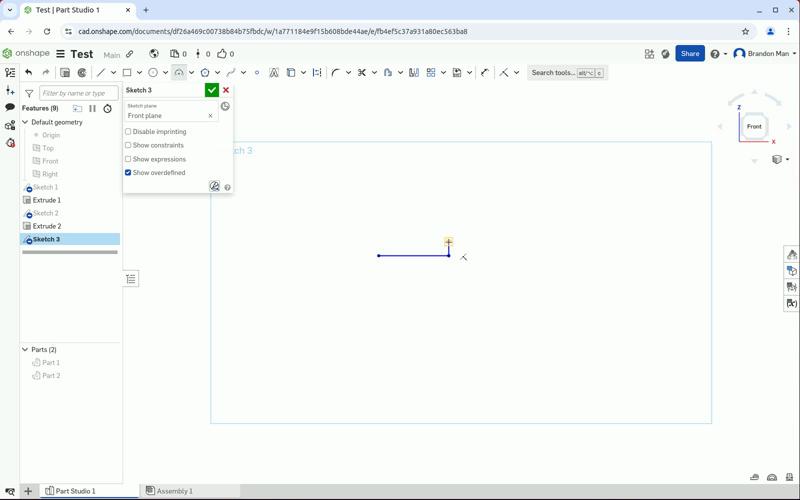
mouse_move(474, 210)
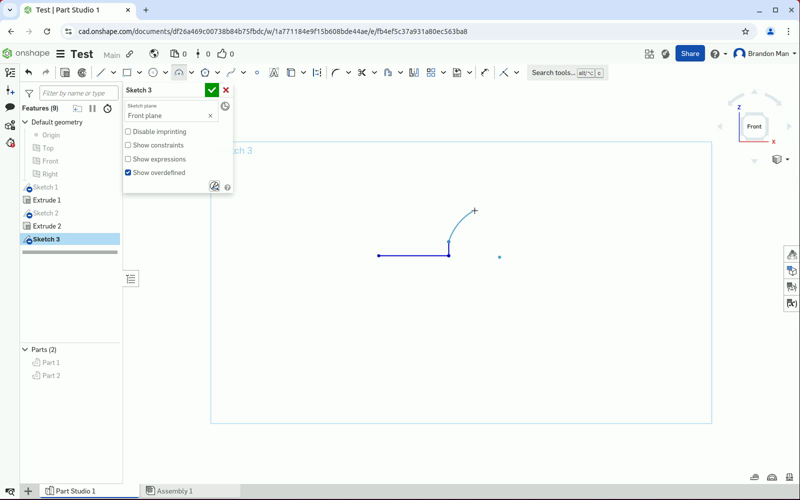
click(474, 210)
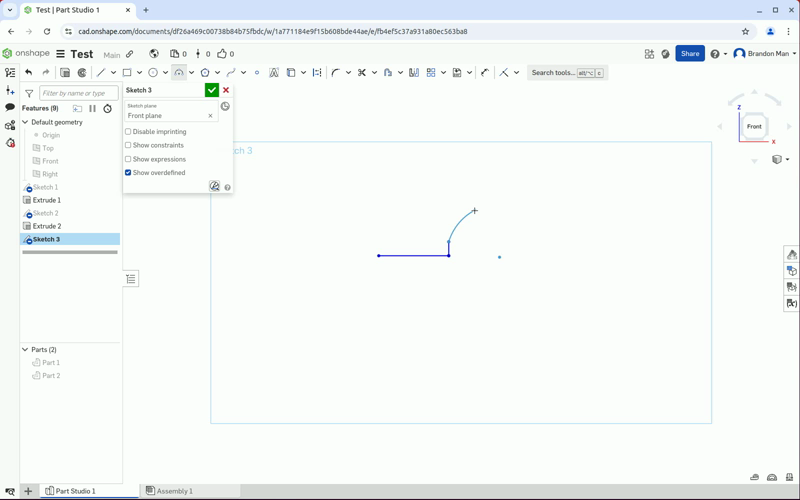
mouse_move(457, 222)
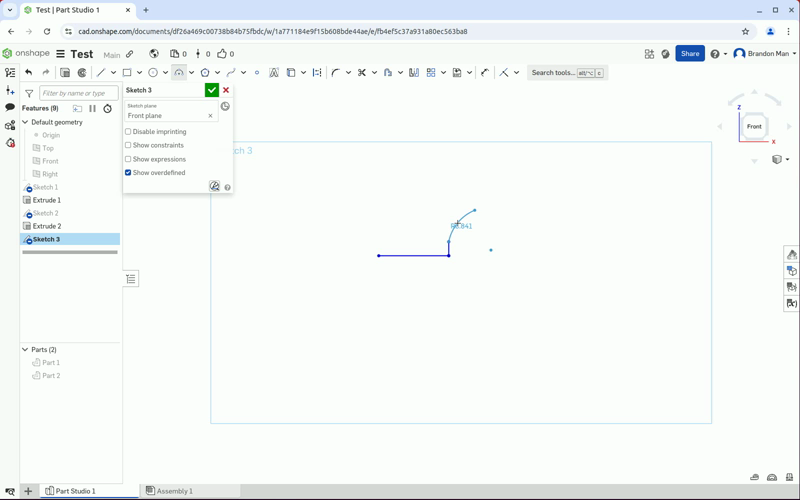
click(457, 222)
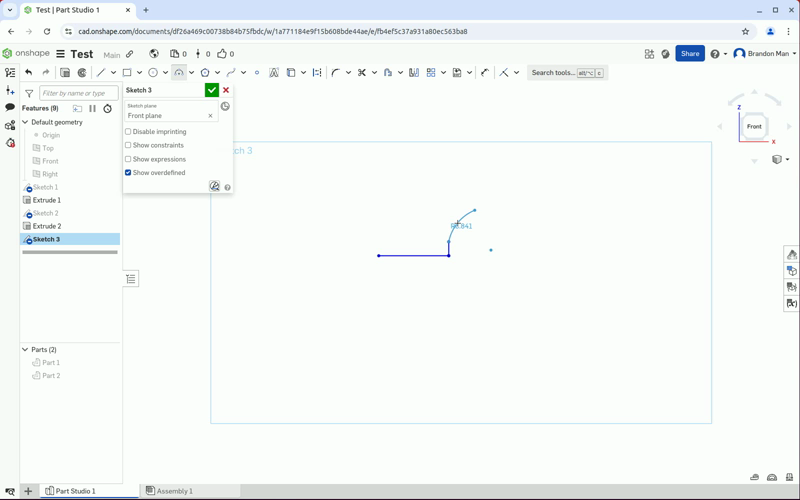
key_up(shift)
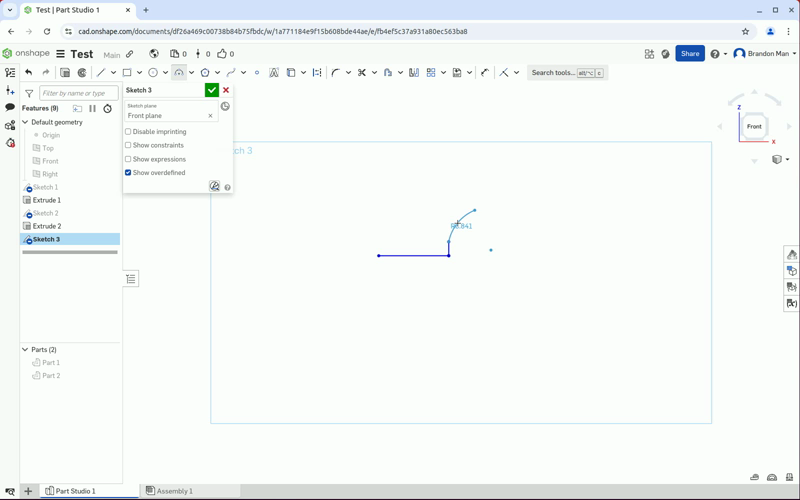
mouse_move(474, 210)
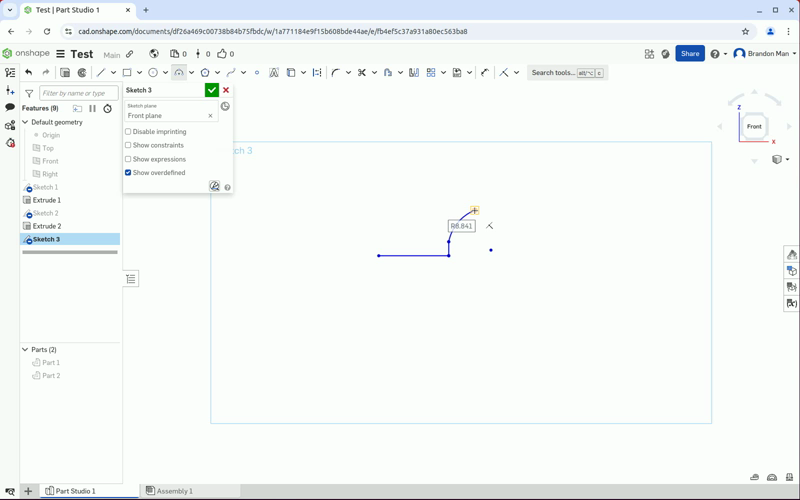
click(474, 210)
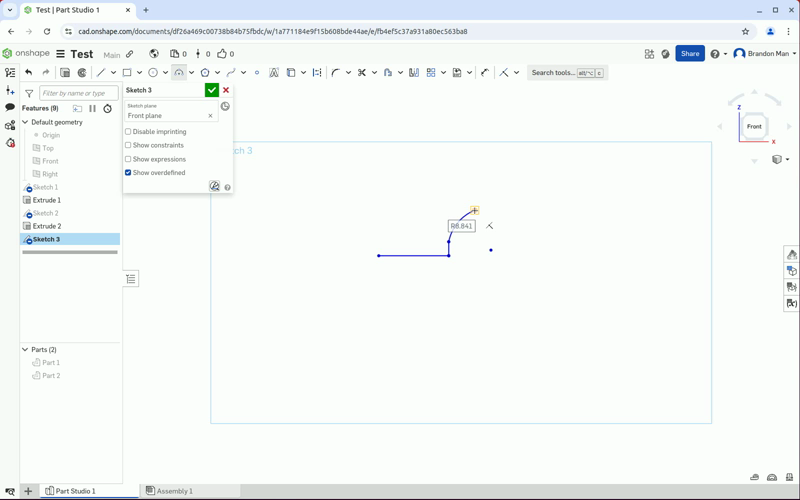
mouse_move(378, 255)
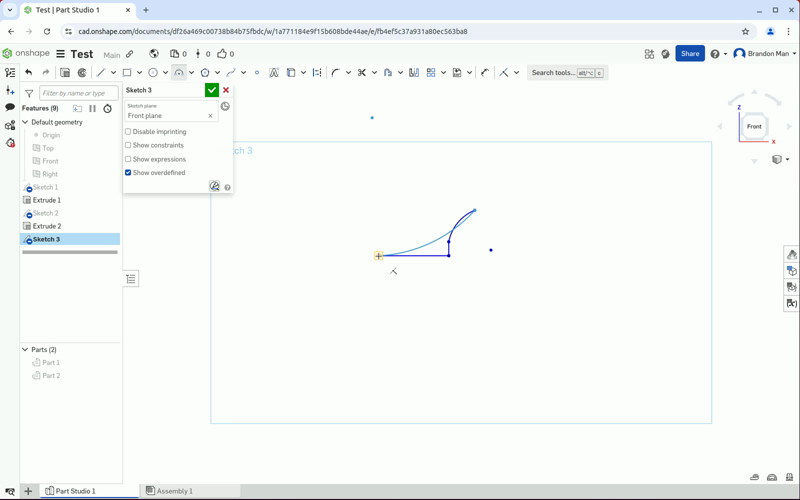
click(378, 255)
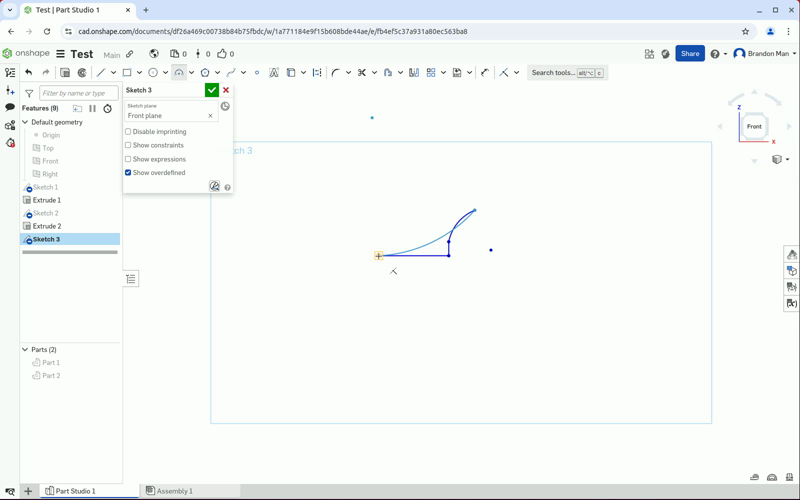
key_down(shift)
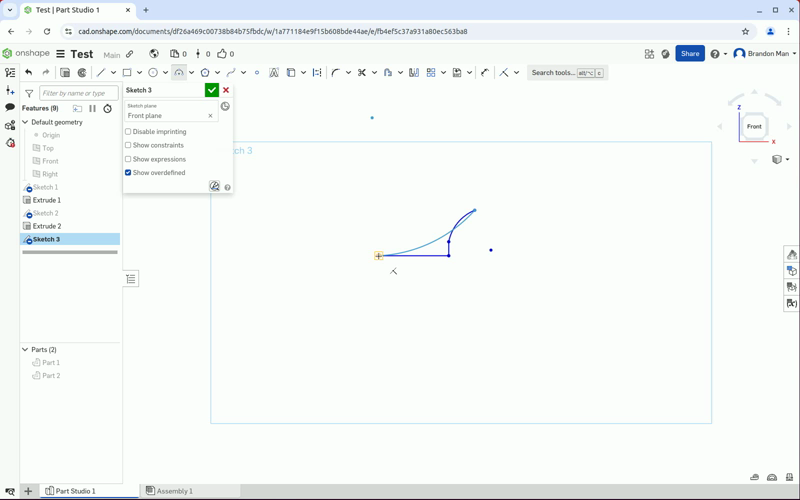
mouse_move(421, 222)
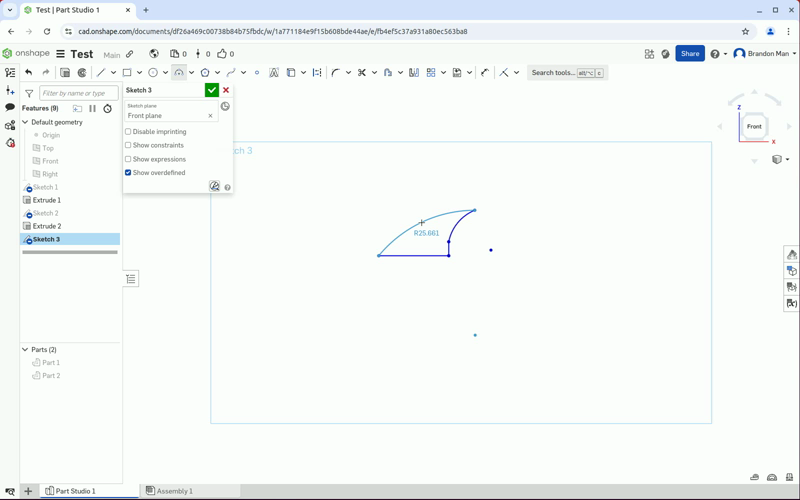
click(421, 222)
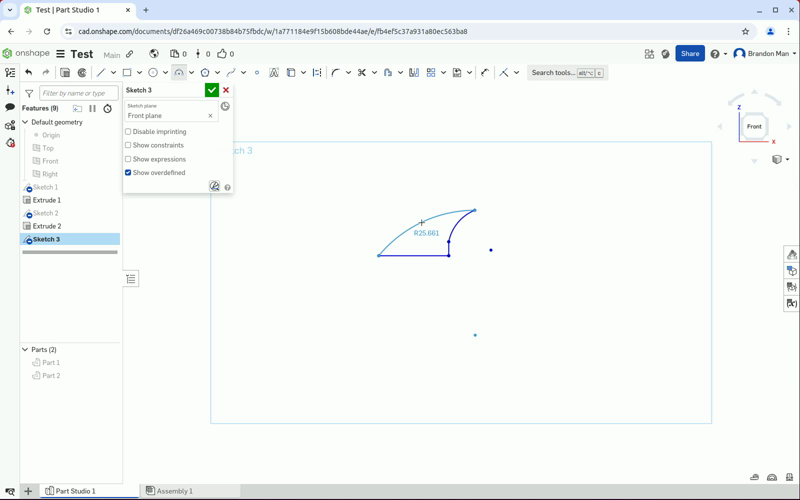
key_up(shift)
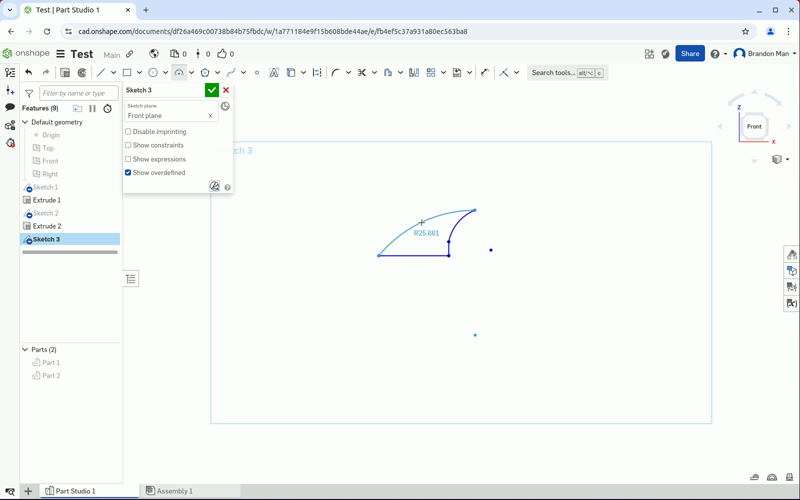
key(esc)
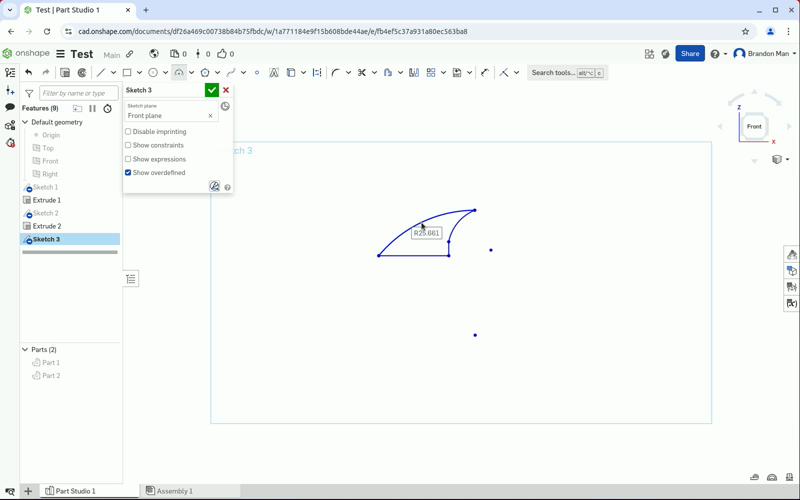
mouse_move(441, 251)
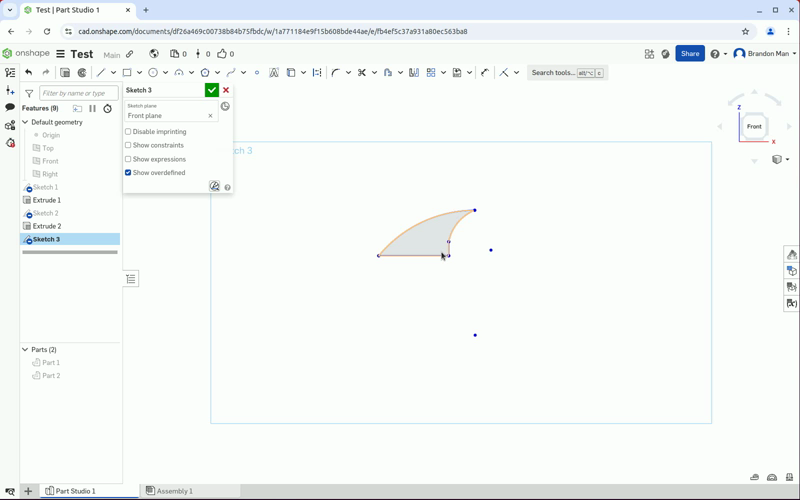
click(441, 251)
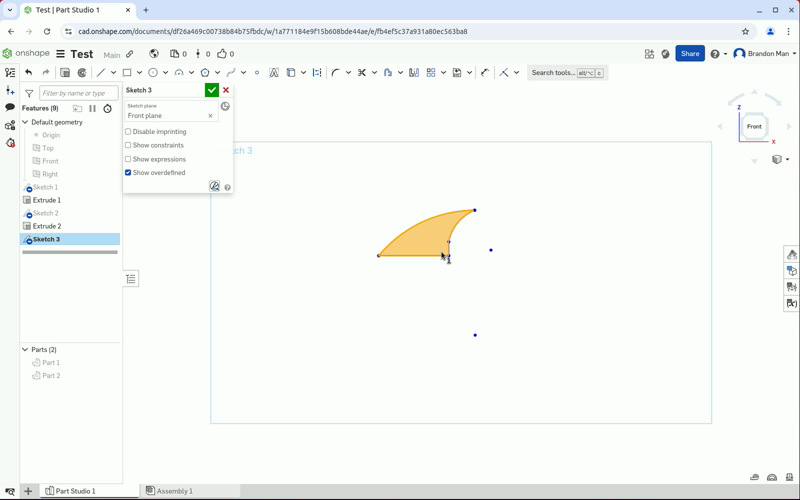
mouse_move(73, 352)
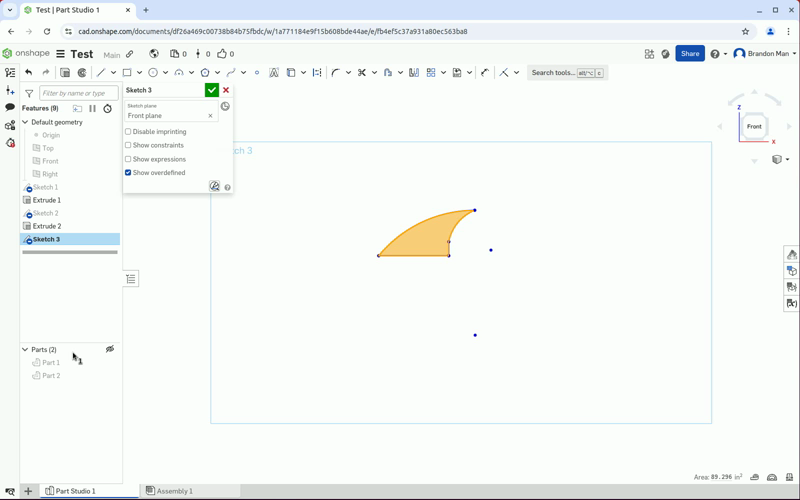
key(shift+y)
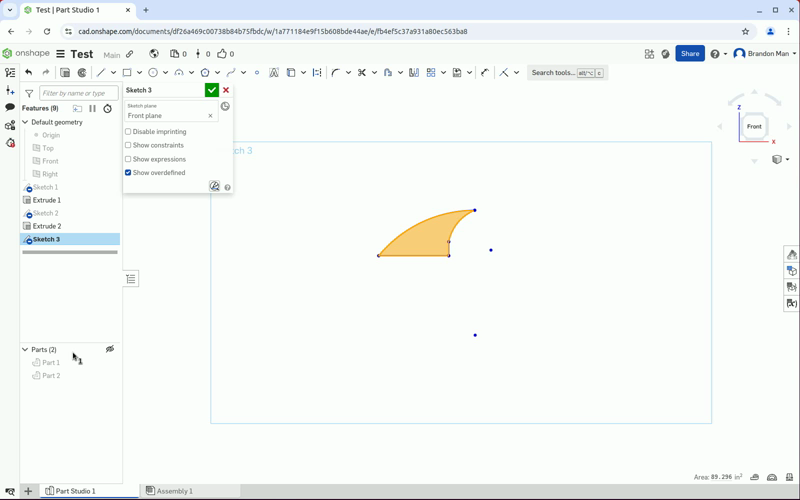
key(shift+e)
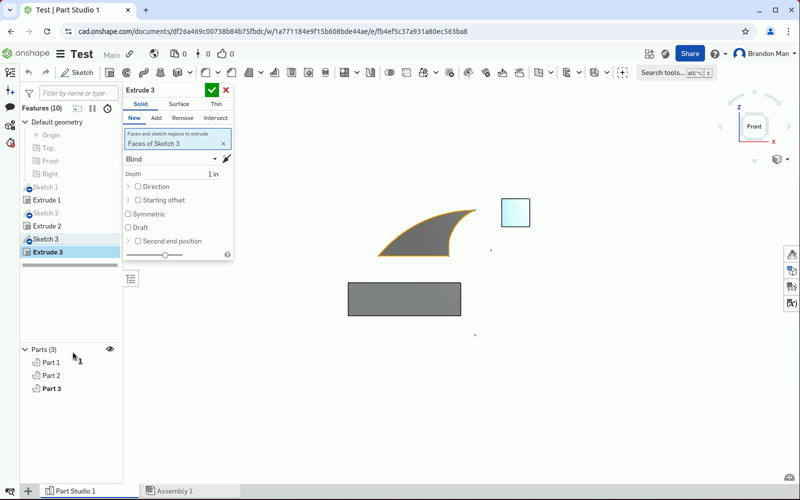
mouse_move(143, 106)
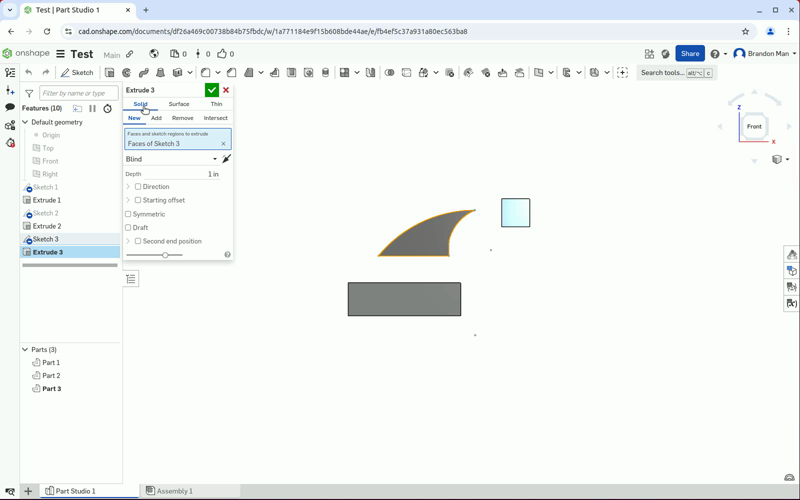
click(143, 106)
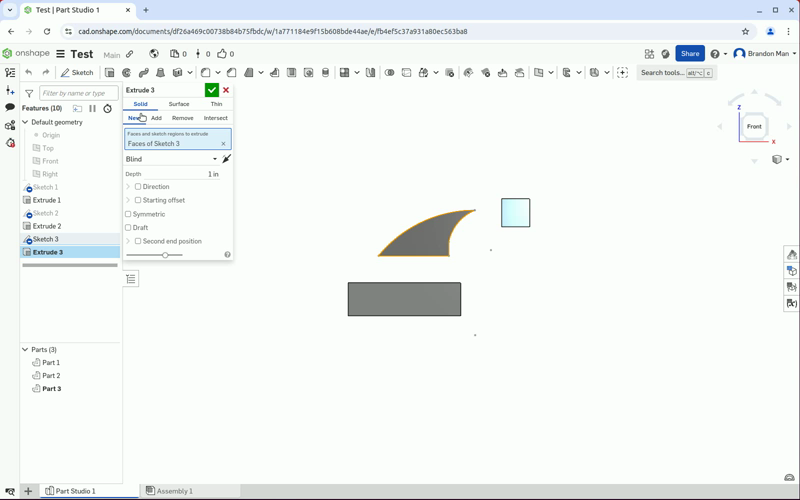
mouse_move(137, 120)
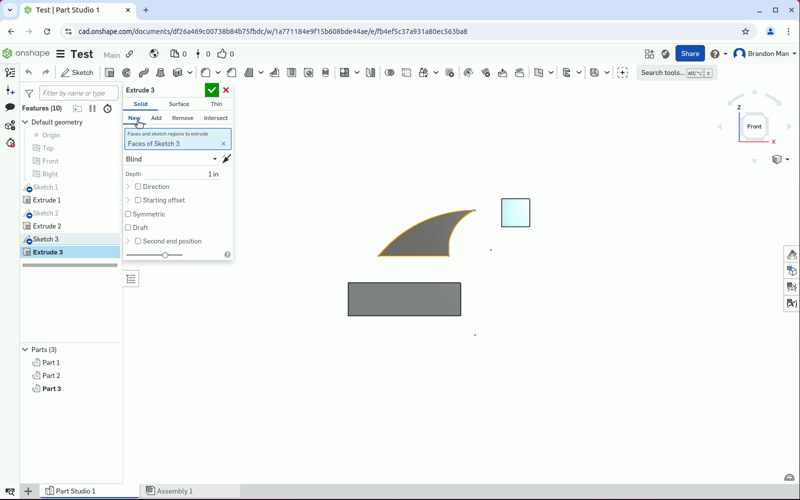
click(137, 120)
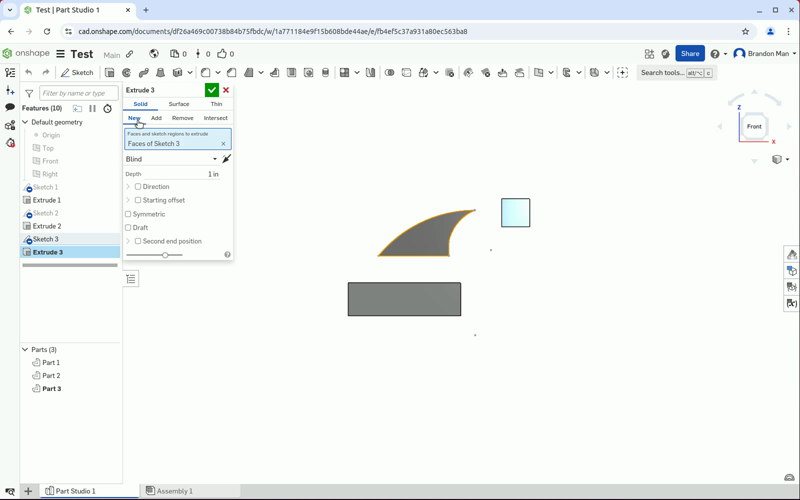
key(tab, 4)
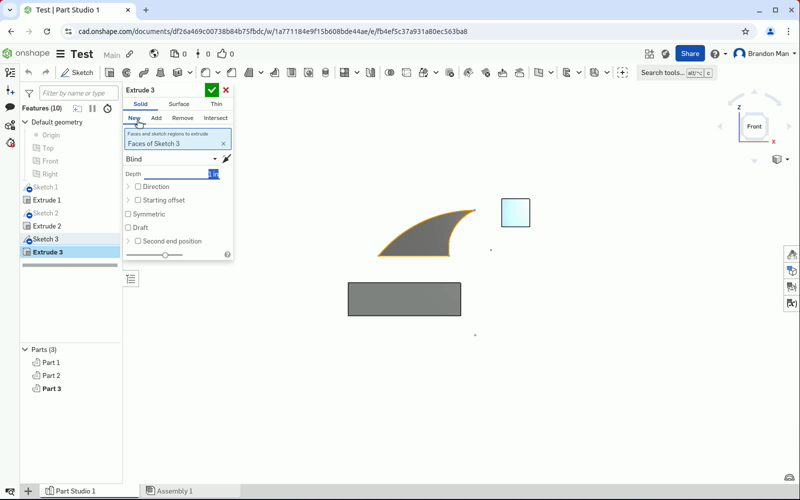
text(5.536)
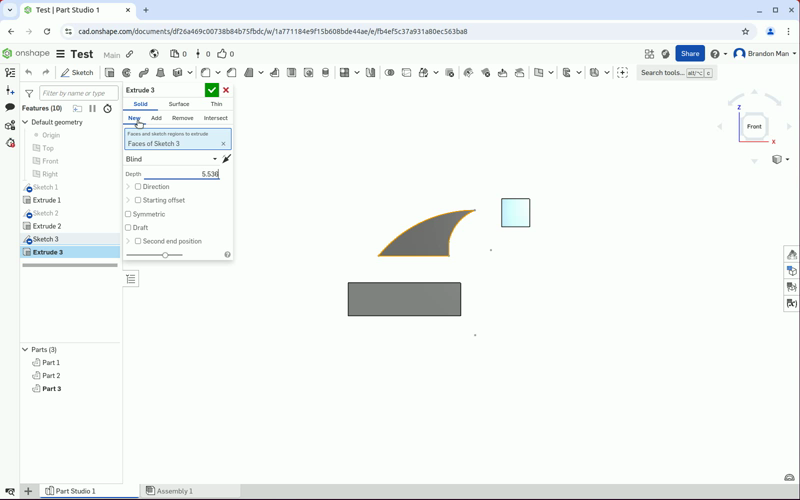
key(enter)
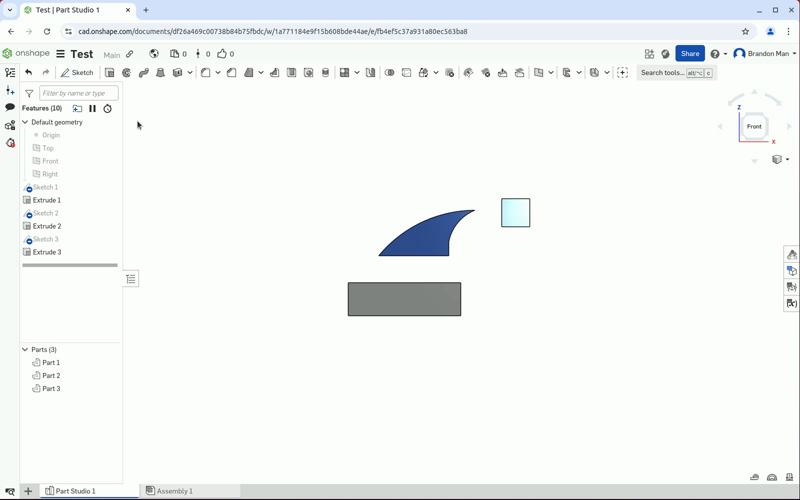
key(shift+h)
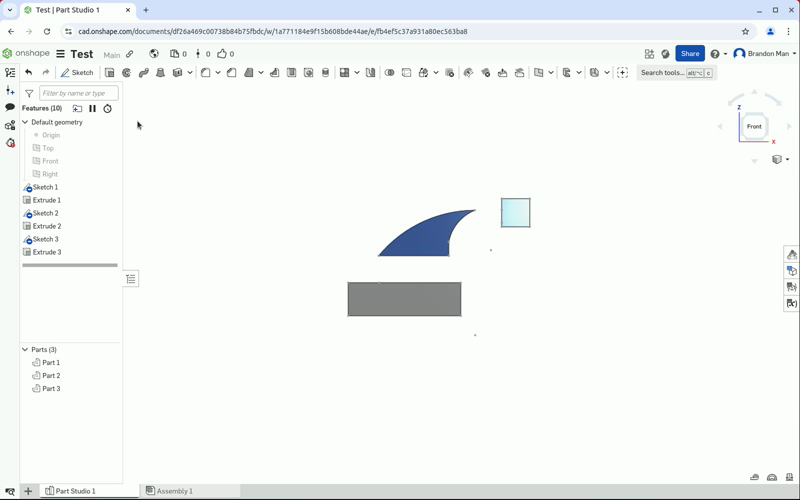
key(shift+h)
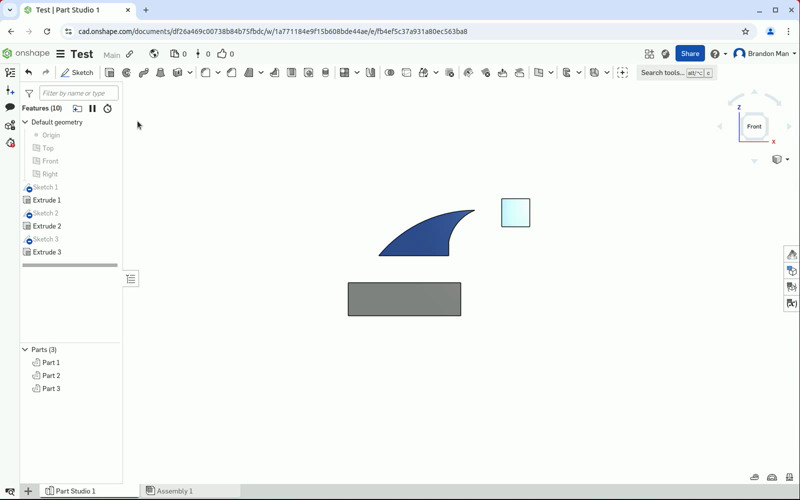
mouse_move(73, 189)
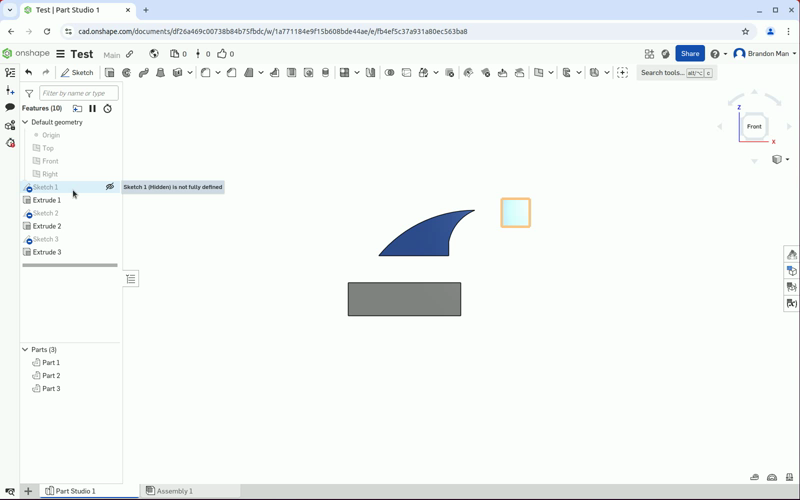
click(73, 189)
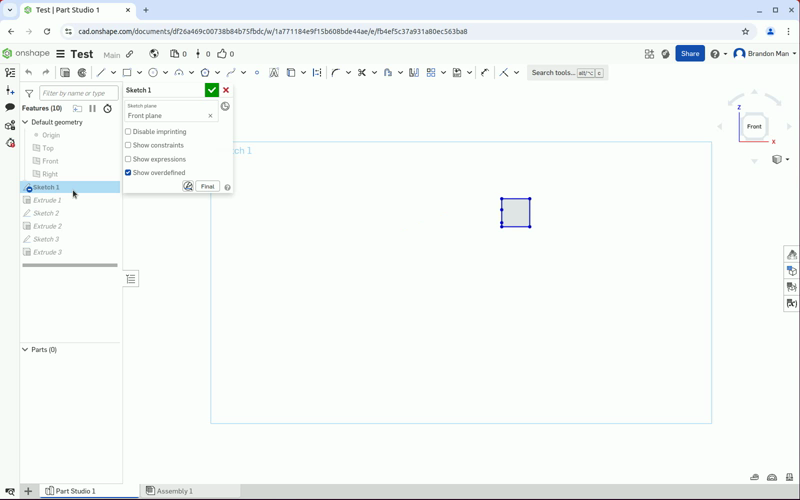
mouse_move(229, 92)
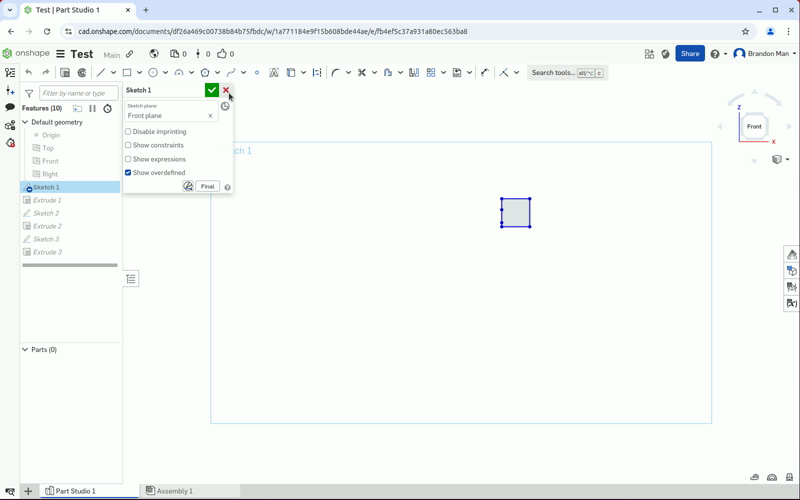
click(229, 92)
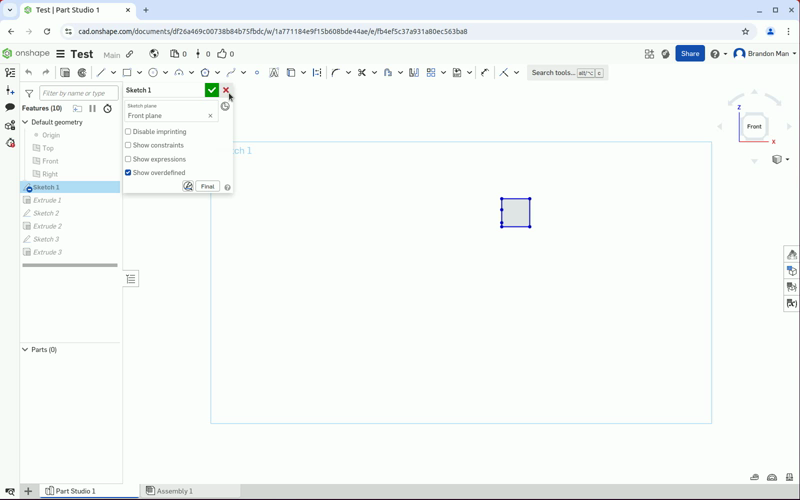
key(shift+s)
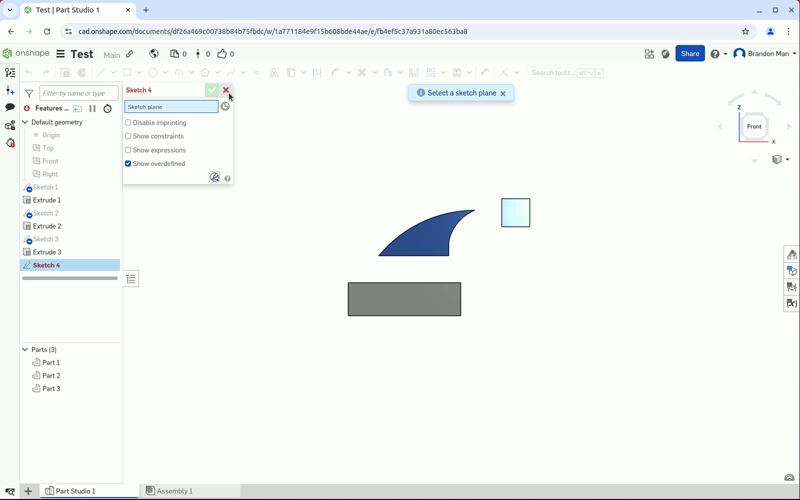
mouse_move(73, 163)
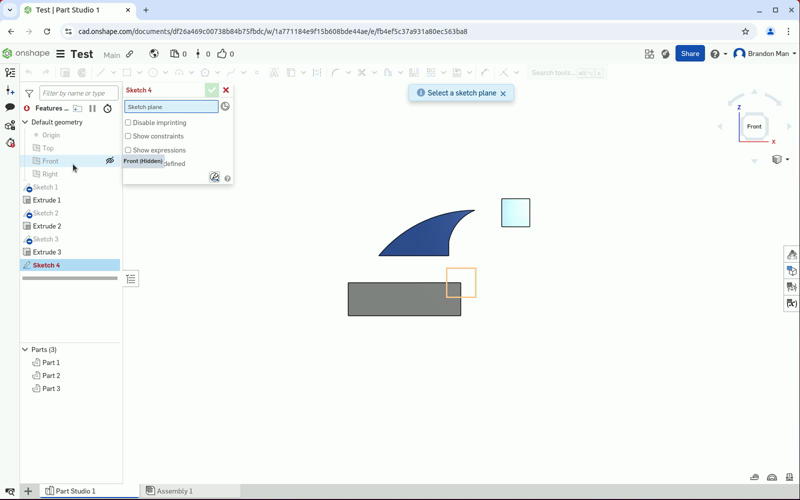
click(73, 163)
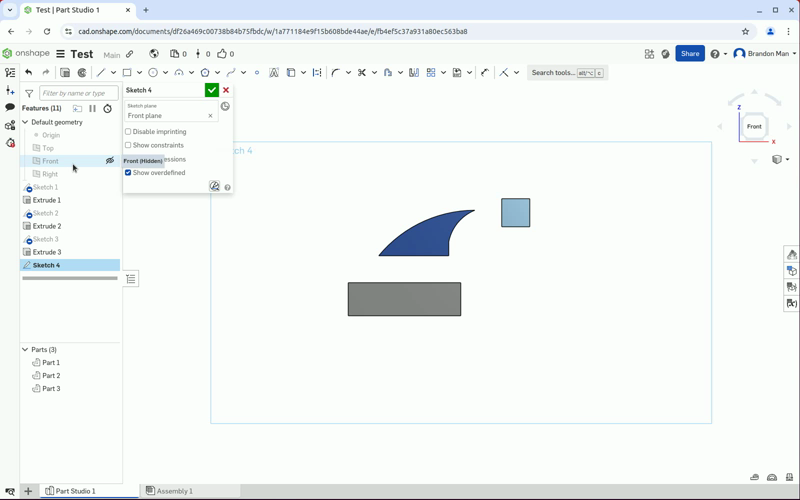
mouse_move(73, 352)
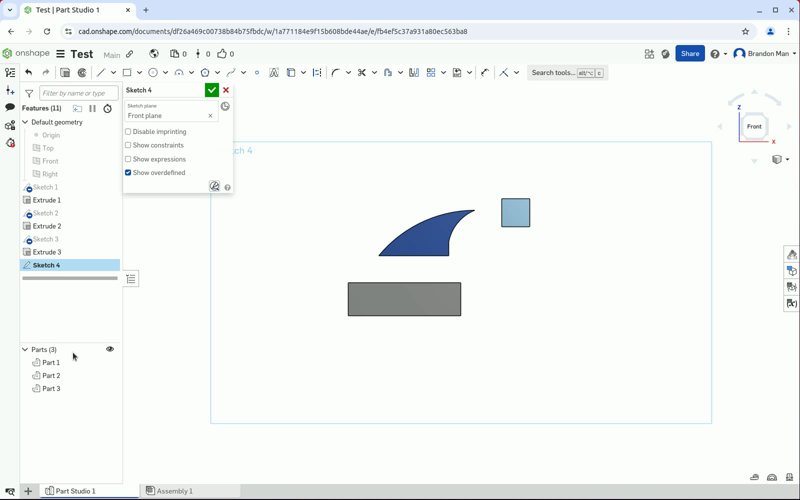
key(y)
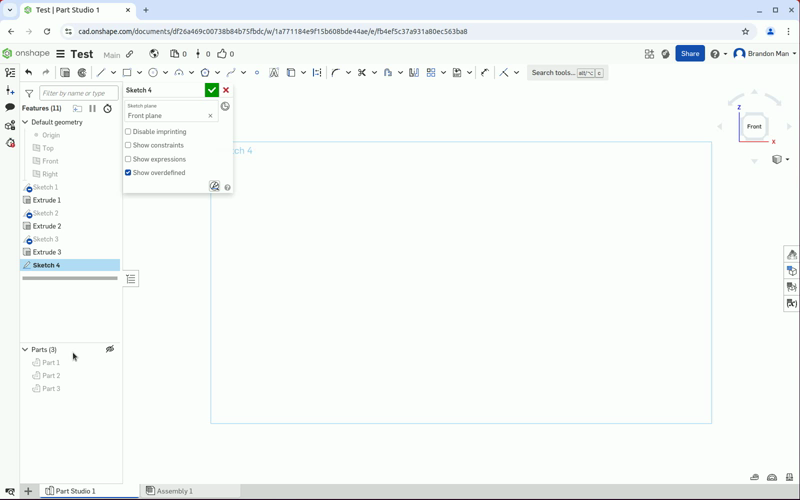
key(l)
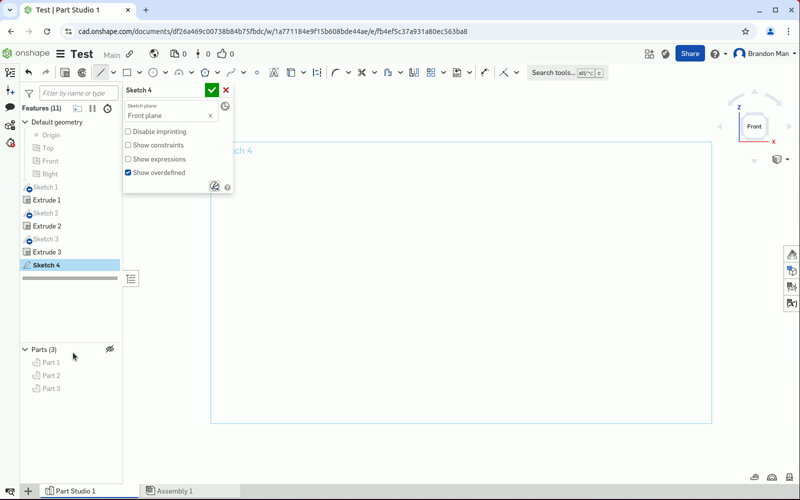
key_down(shift)
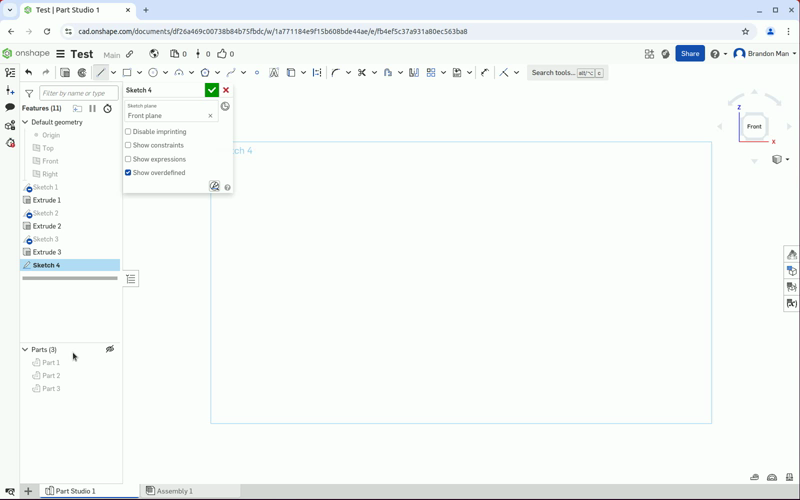
mouse_move(348, 282)
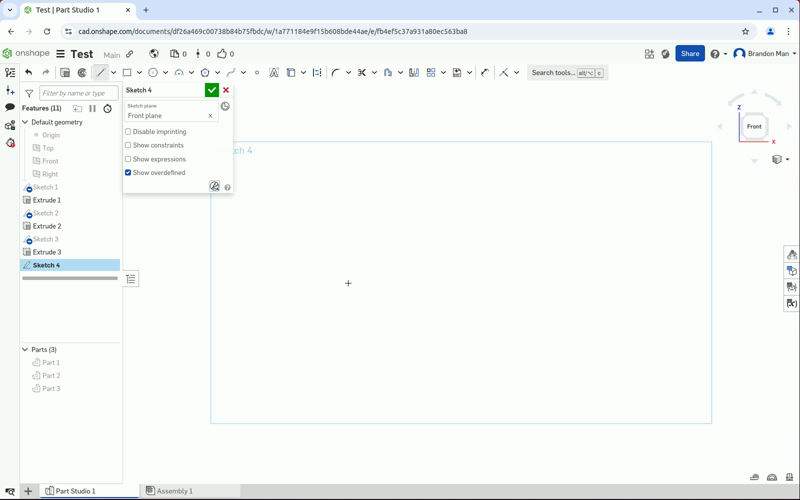
click(348, 282)
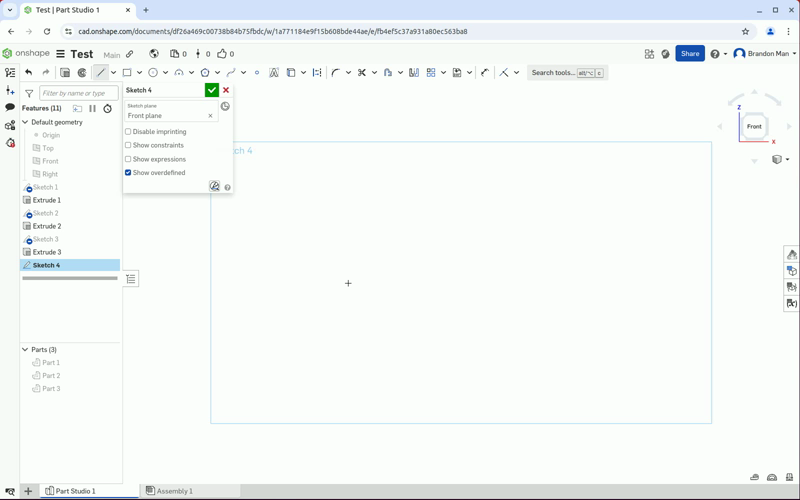
key_up(shift)
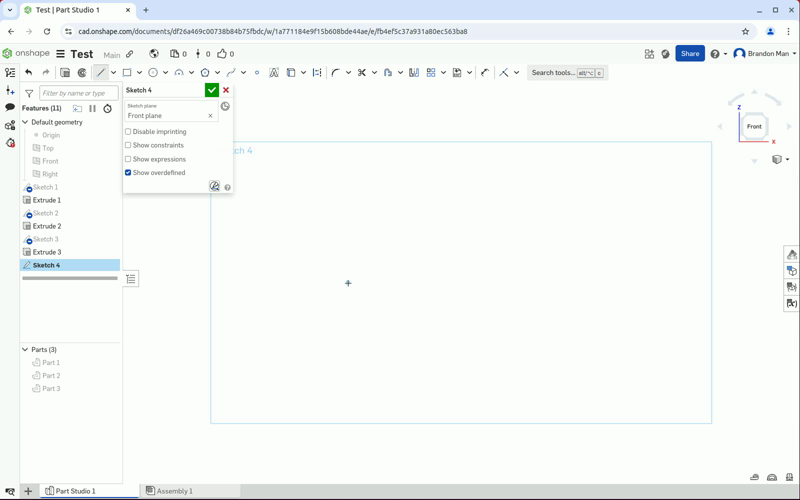
key_down(shift)
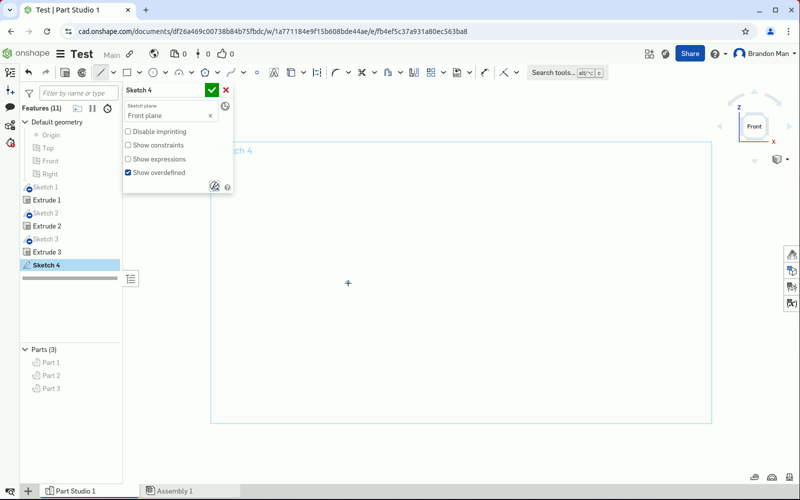
mouse_move(378, 282)
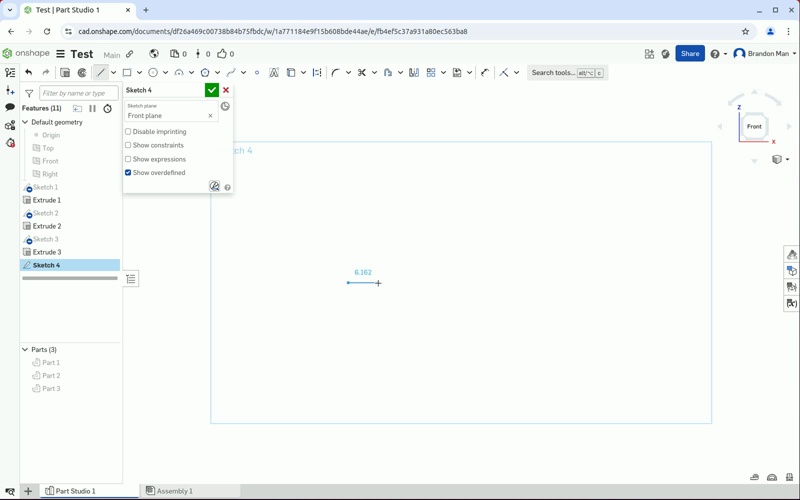
mouse_move(379, 282)
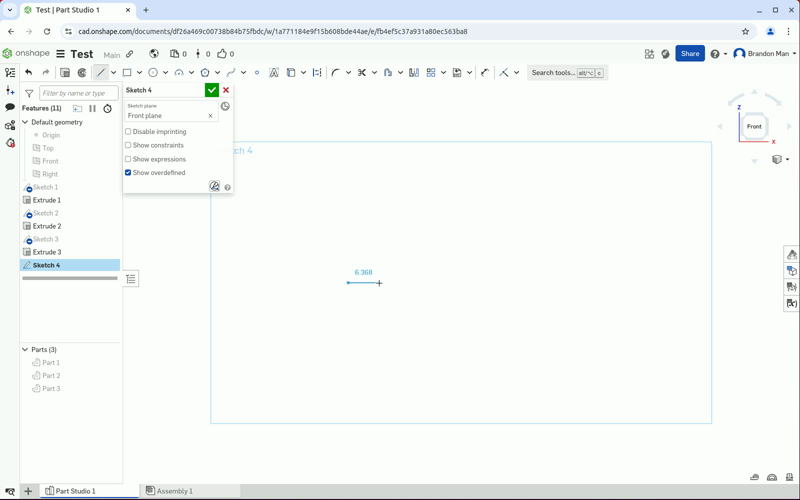
click(379, 282)
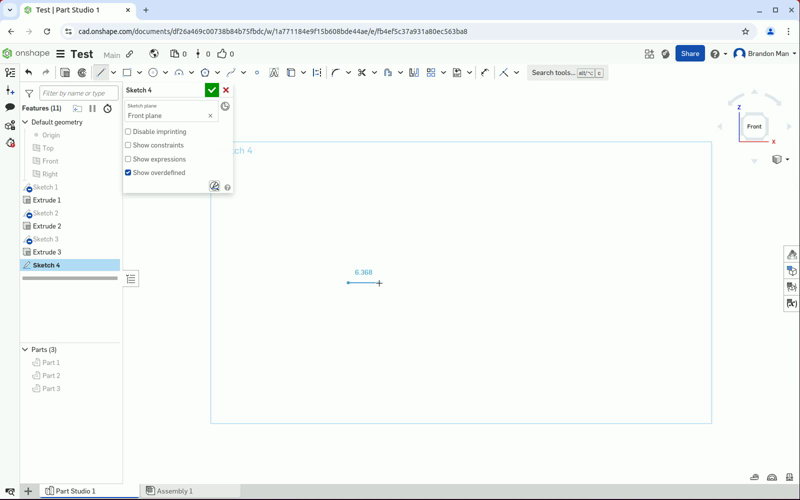
key_up(shift)
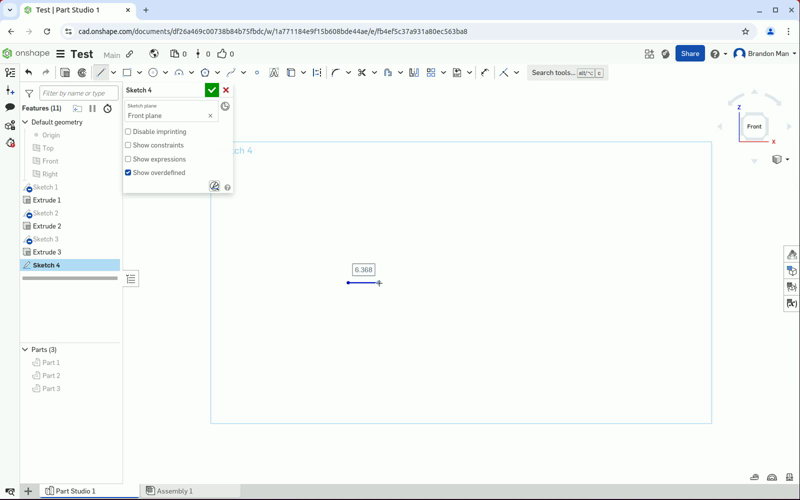
key_down(shift)
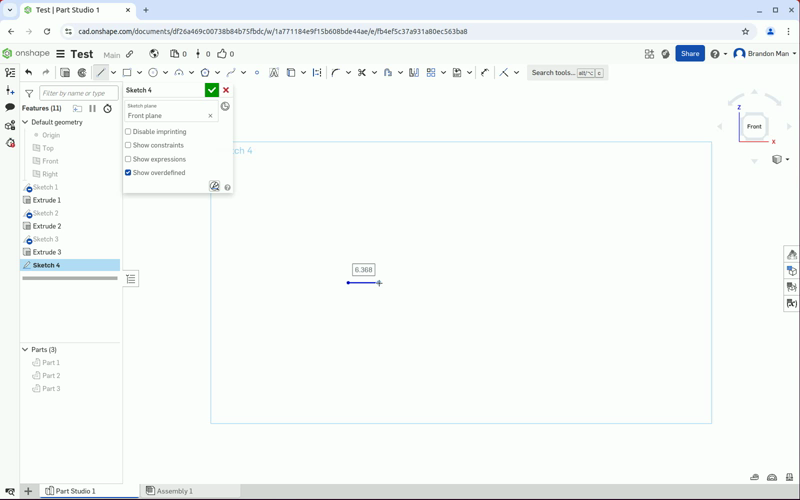
mouse_move(409, 282)
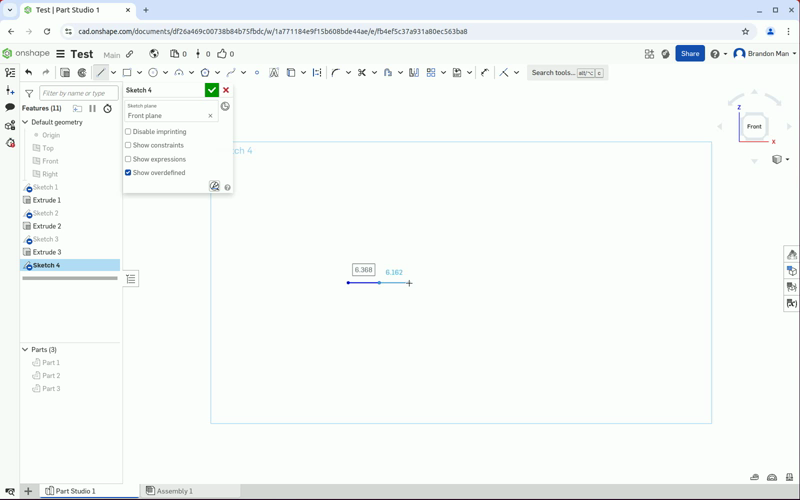
mouse_move(379, 254)
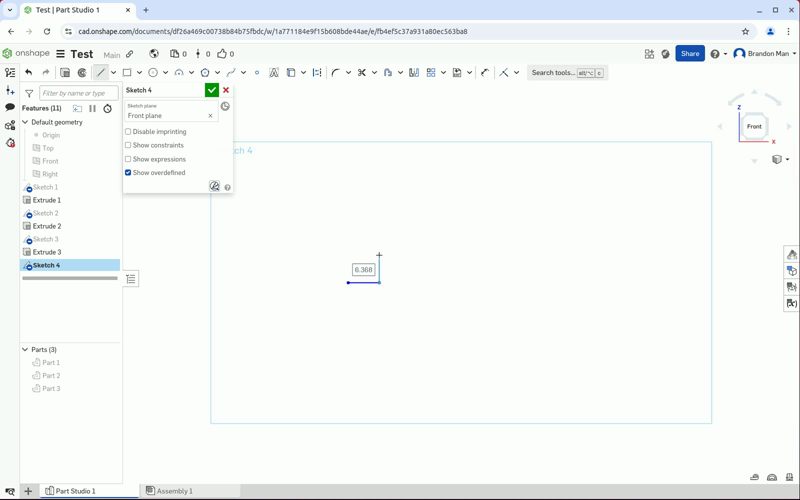
click(379, 254)
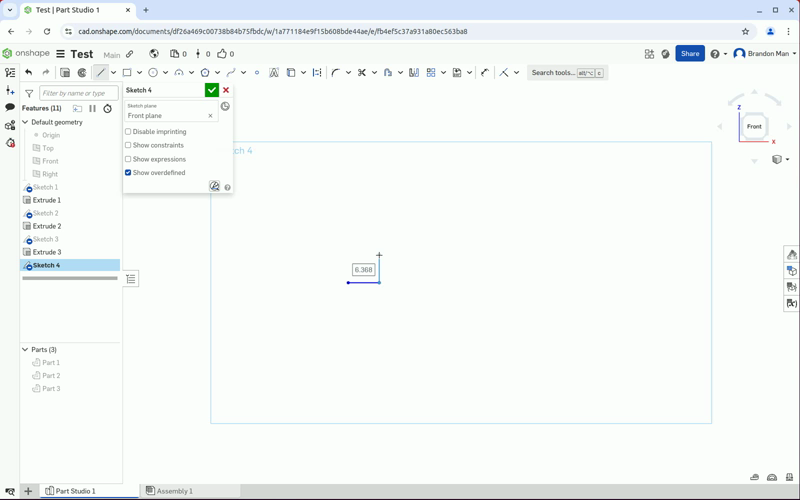
key_up(shift)
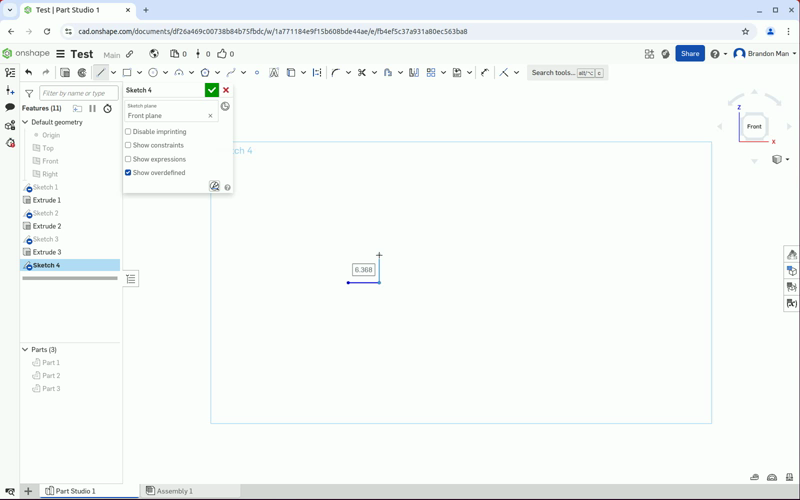
key(esc)
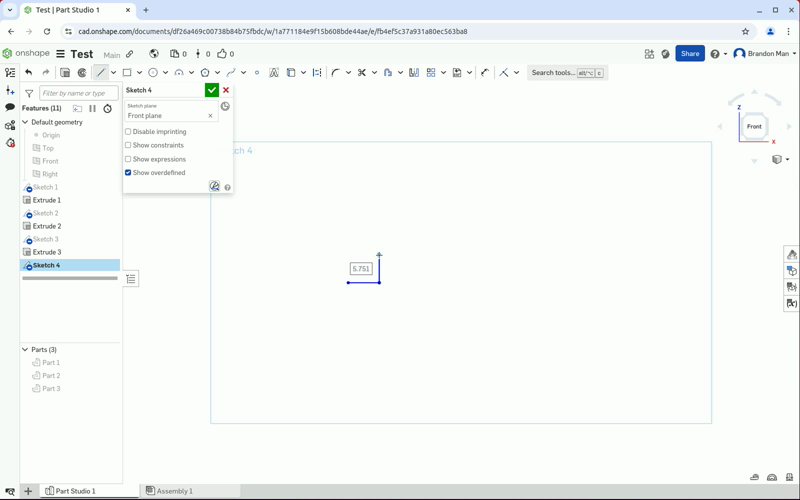
key(a)
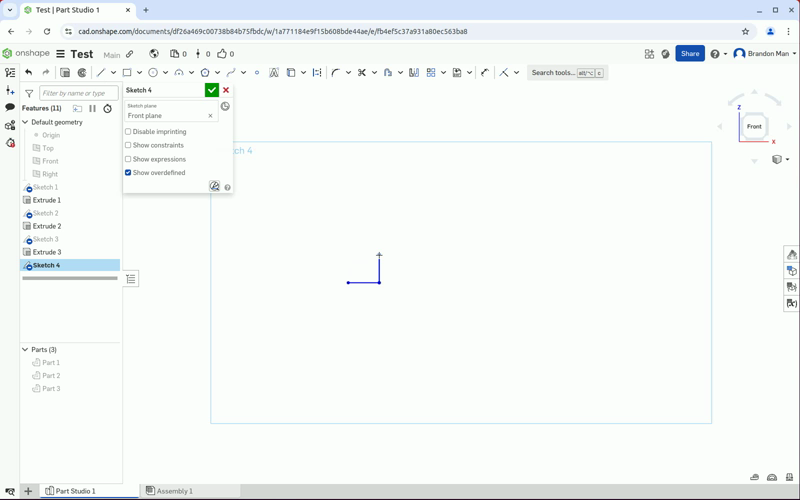
mouse_move(379, 254)
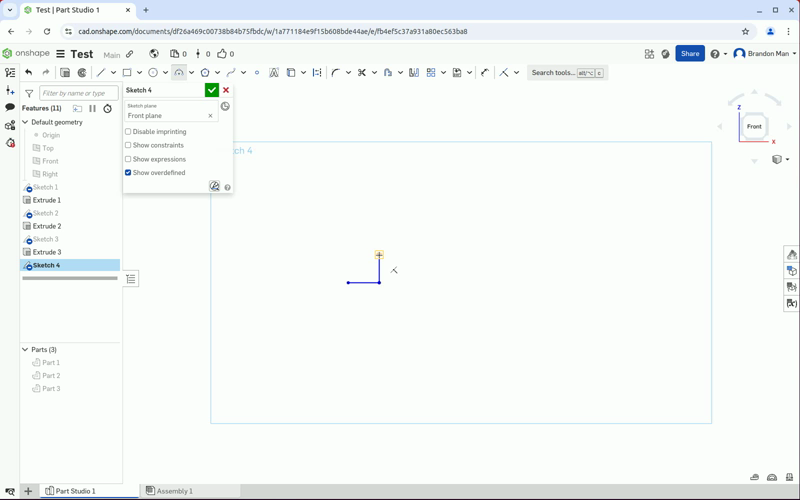
click(379, 254)
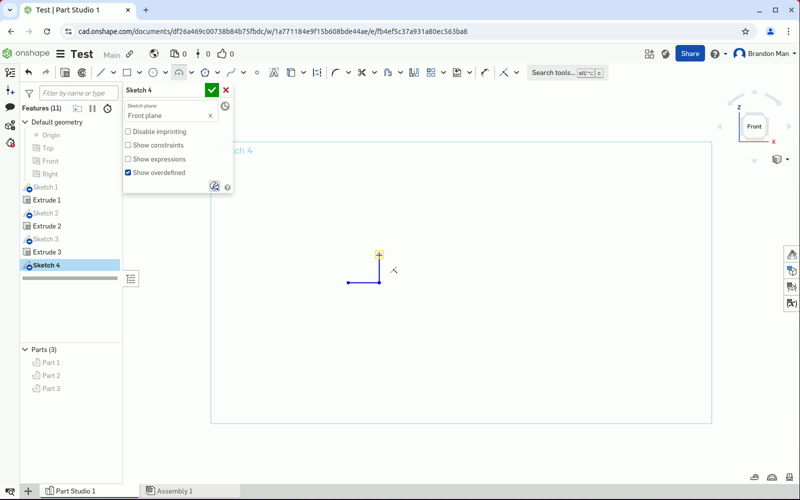
mouse_move(348, 282)
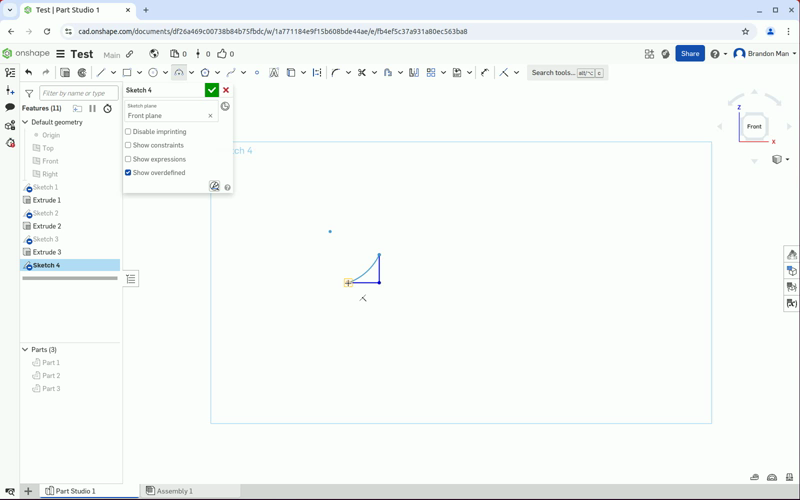
click(348, 282)
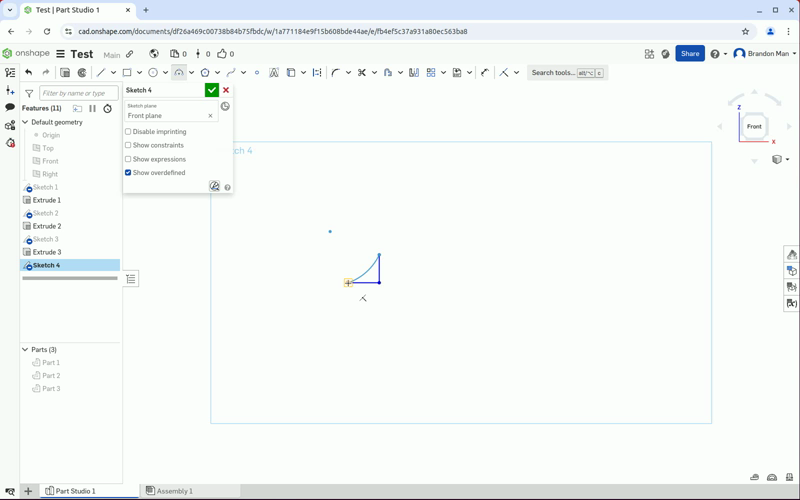
key_down(shift)
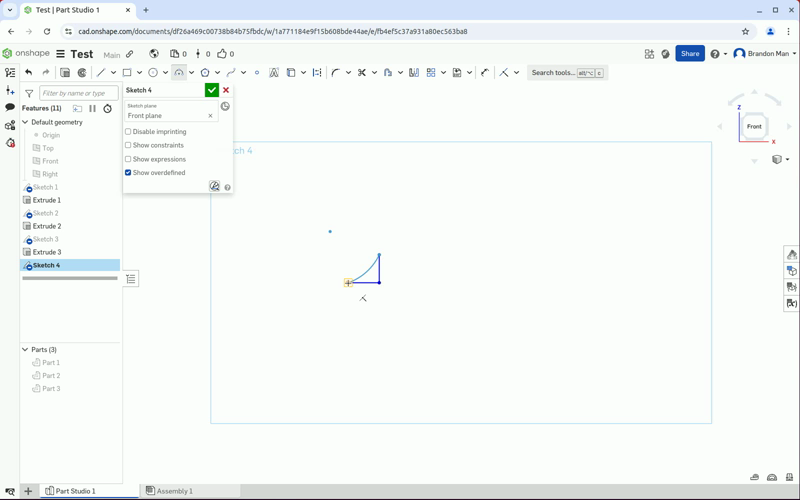
mouse_move(367, 272)
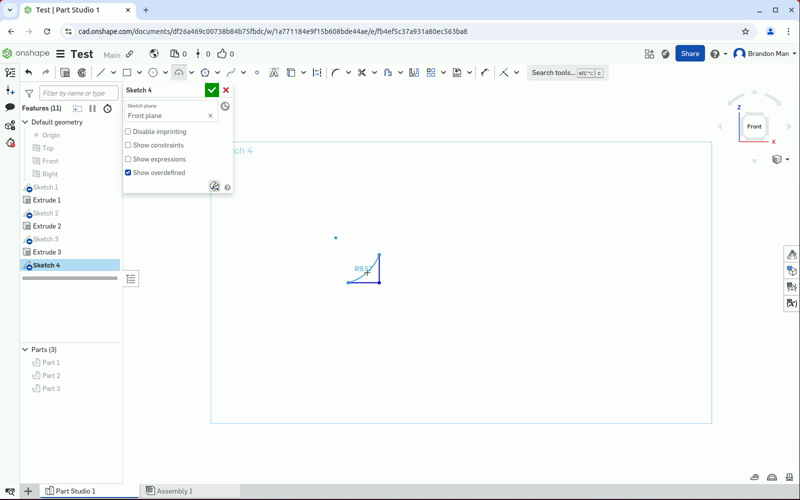
click(367, 272)
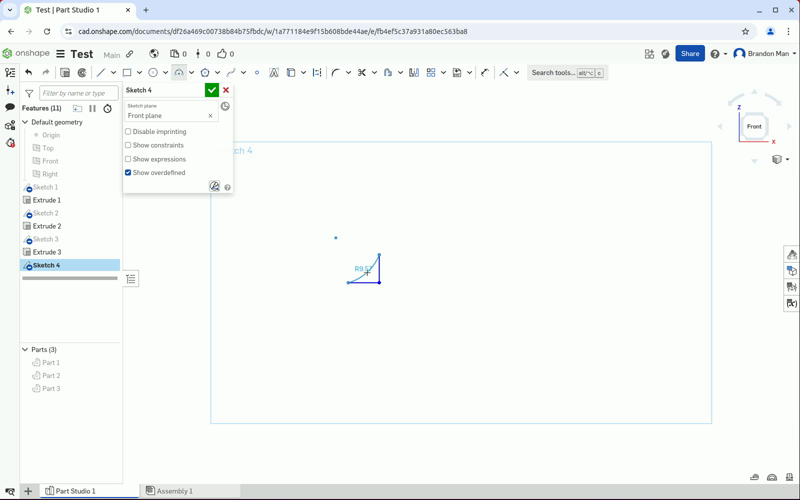
key_up(shift)
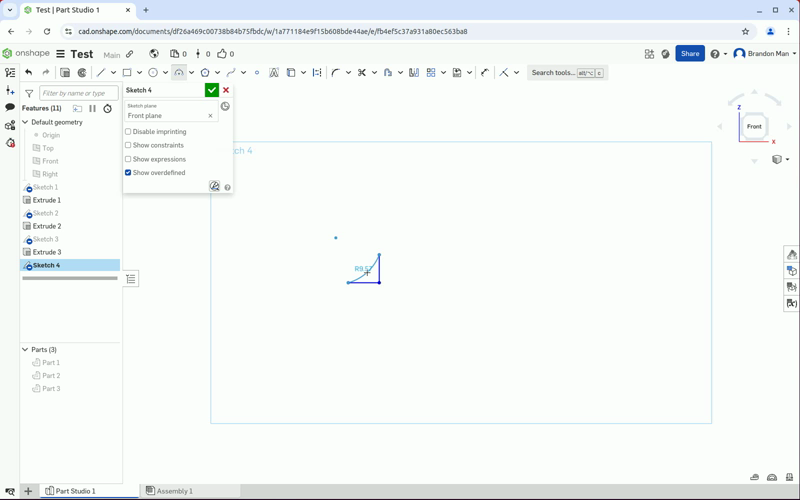
key(esc)
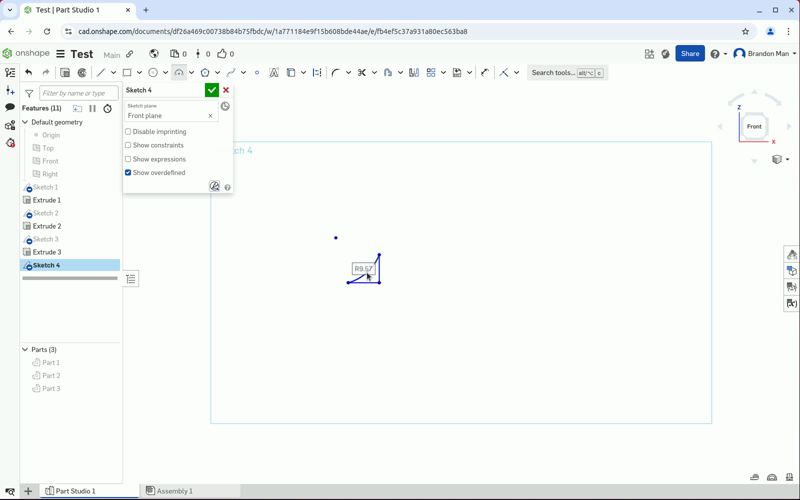
mouse_move(376, 271)
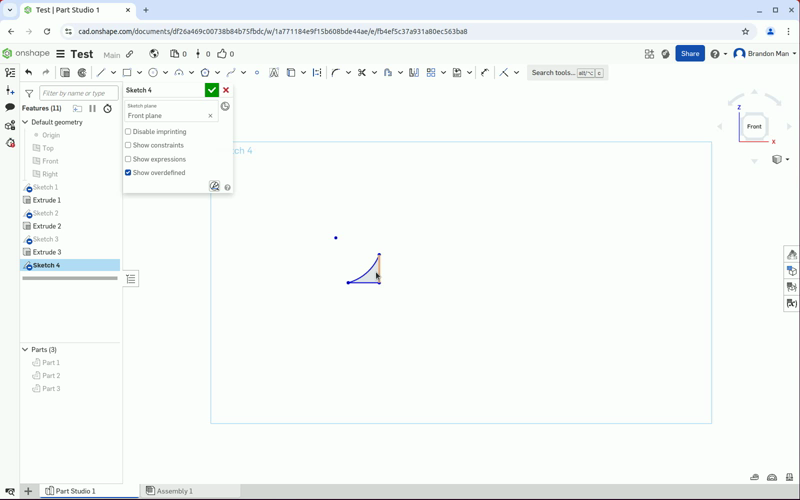
scroll(6)
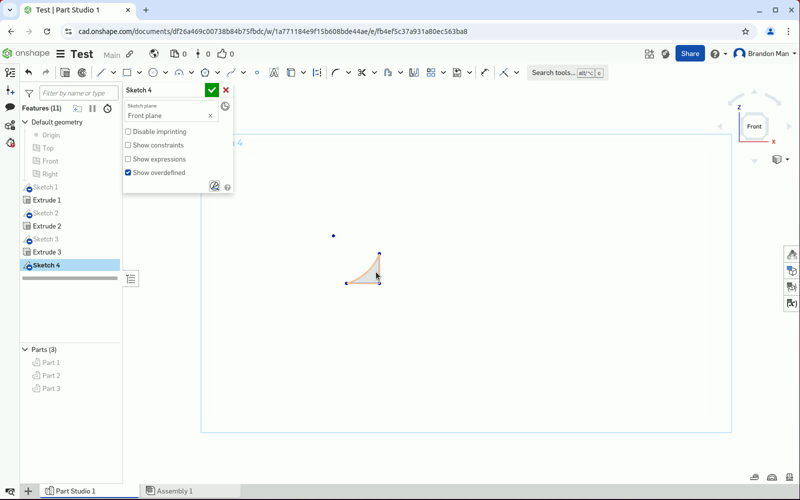
scroll(6)
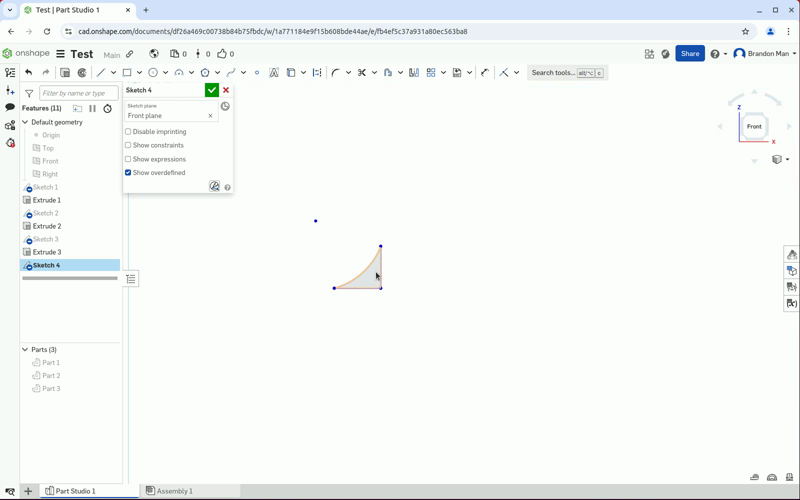
scroll(6)
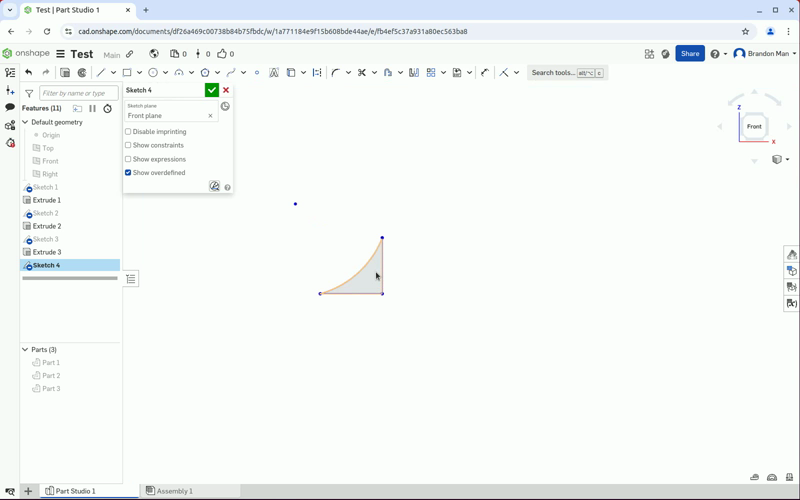
scroll(6)
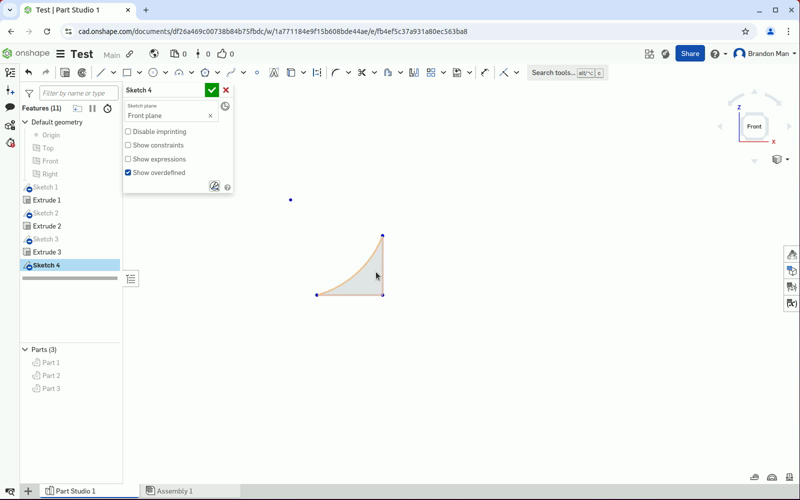
scroll(6)
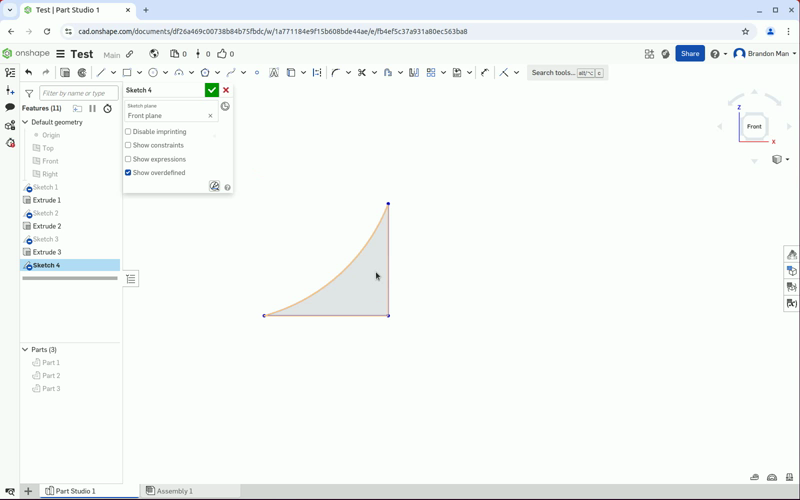
scroll(6)
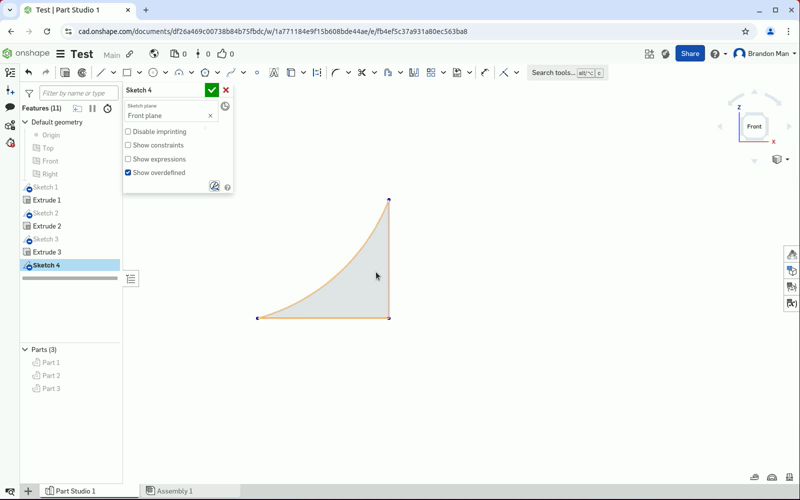
scroll(6)
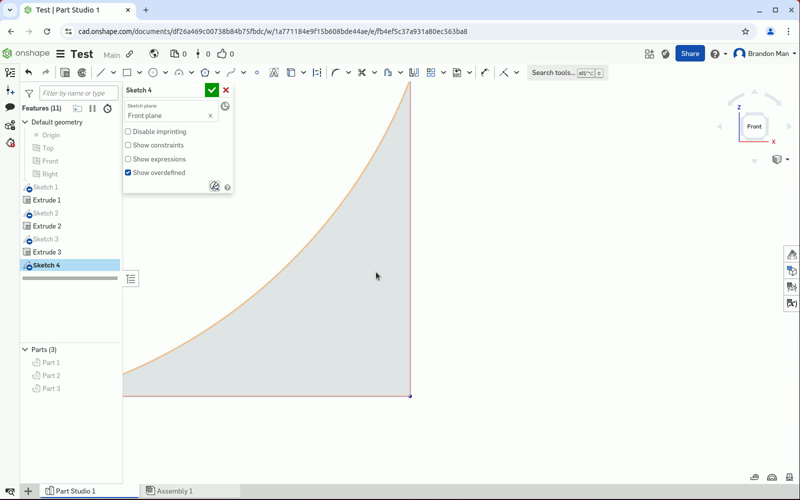
click(376, 271)
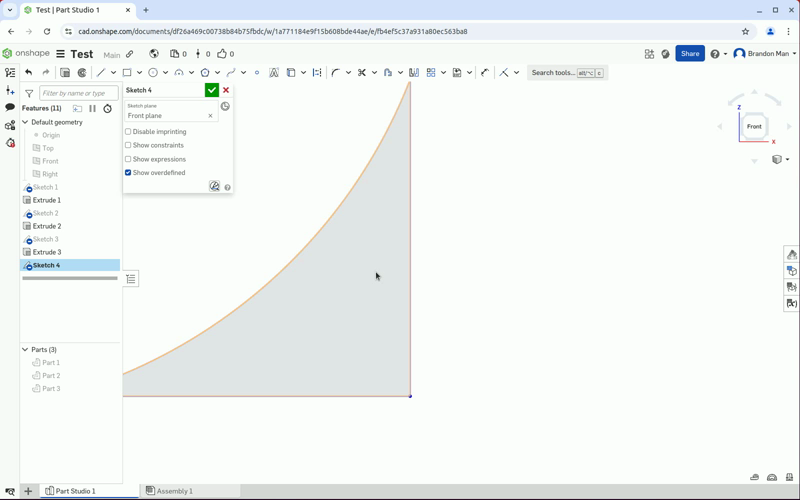
scroll(-6)
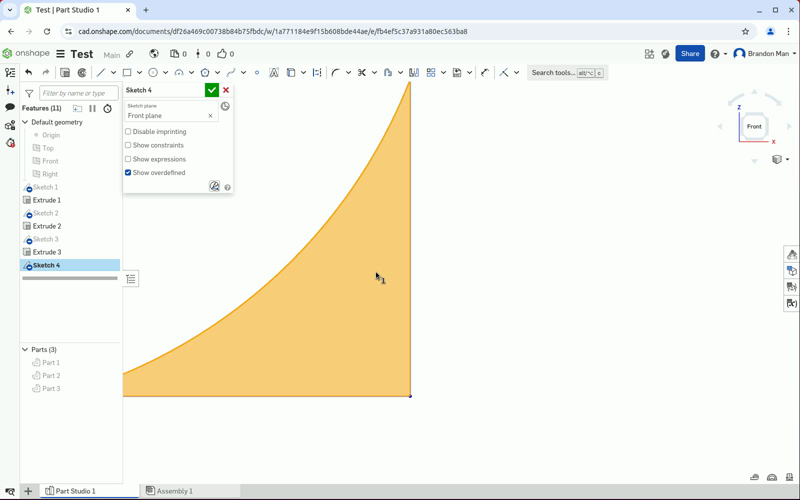
scroll(-6)
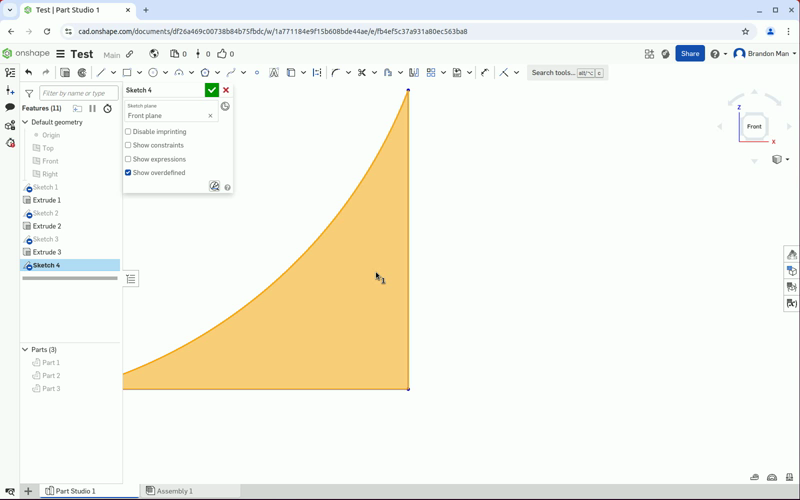
scroll(-6)
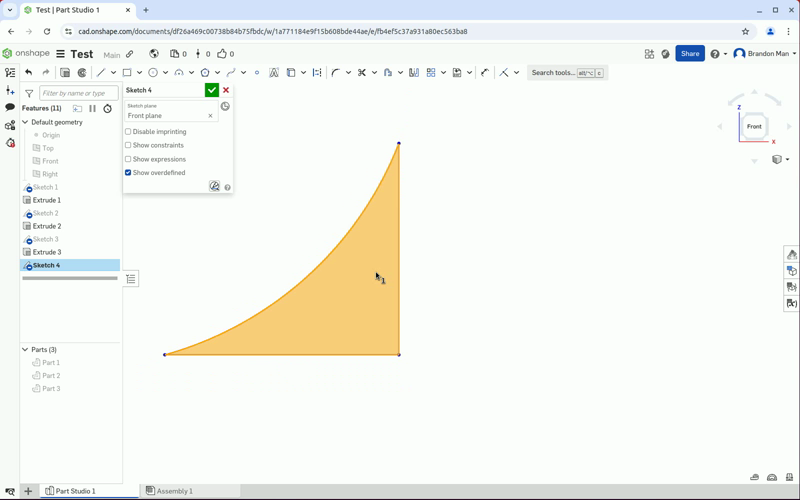
scroll(-6)
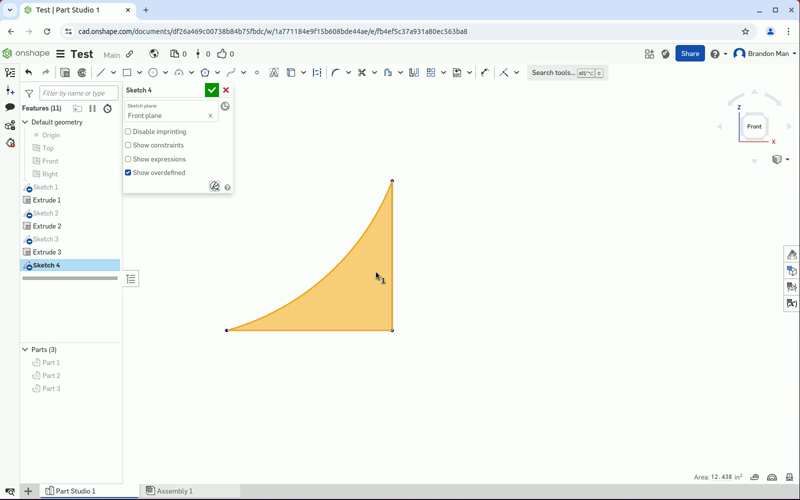
scroll(-6)
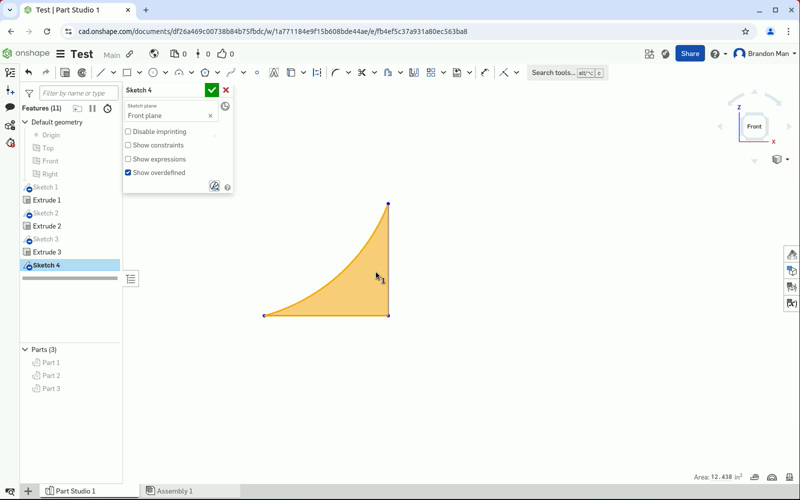
scroll(-6)
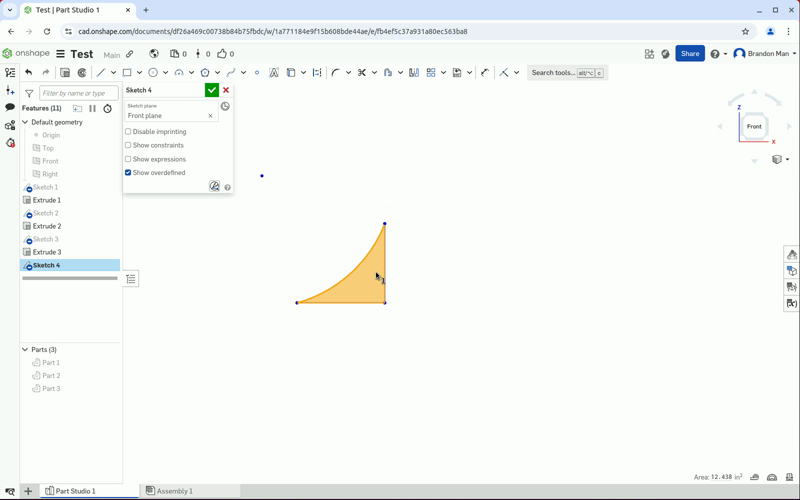
scroll(-6)
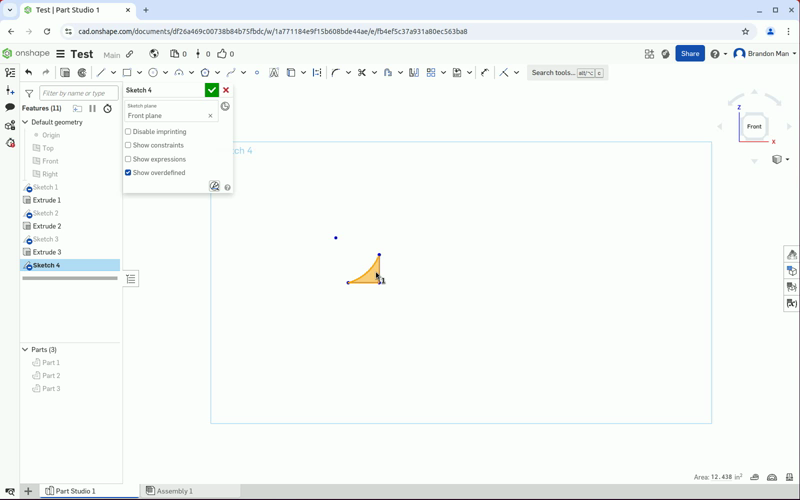
mouse_move(73, 352)
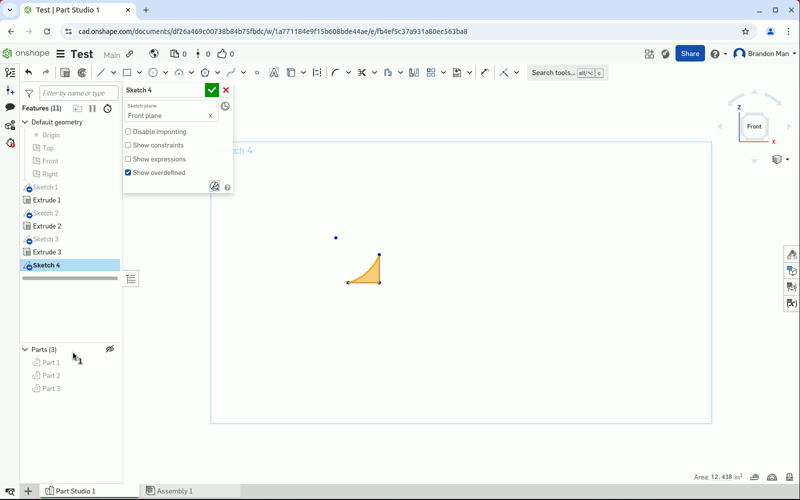
key(shift+y)
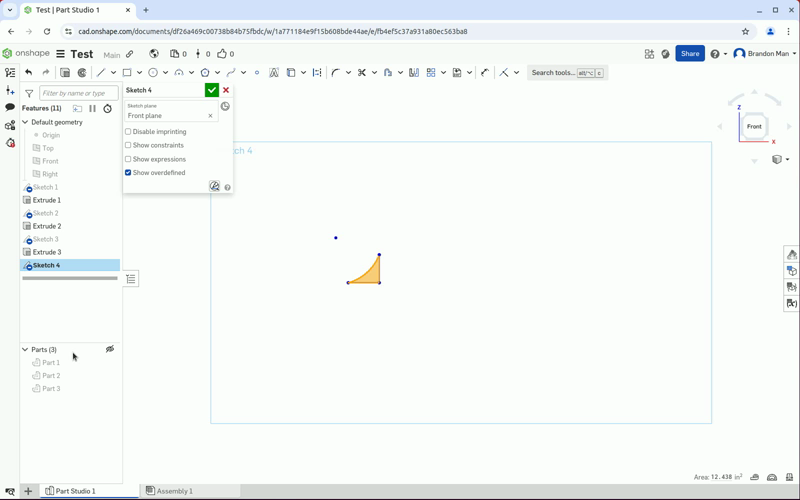
key(shift+e)
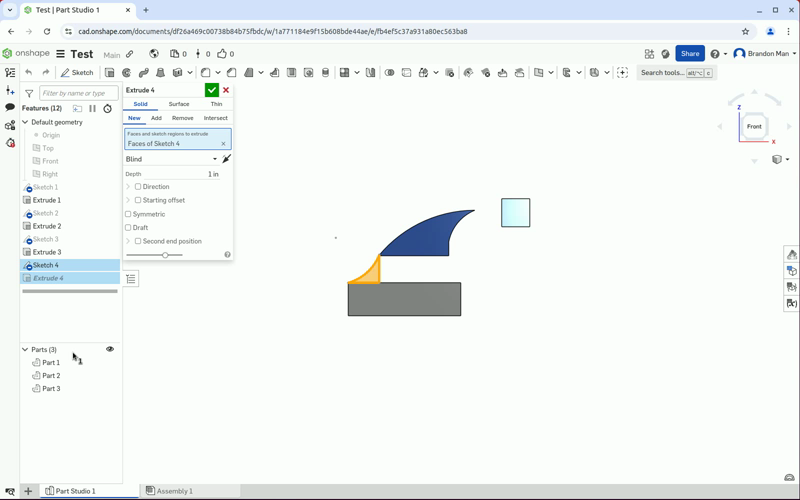
mouse_move(143, 106)
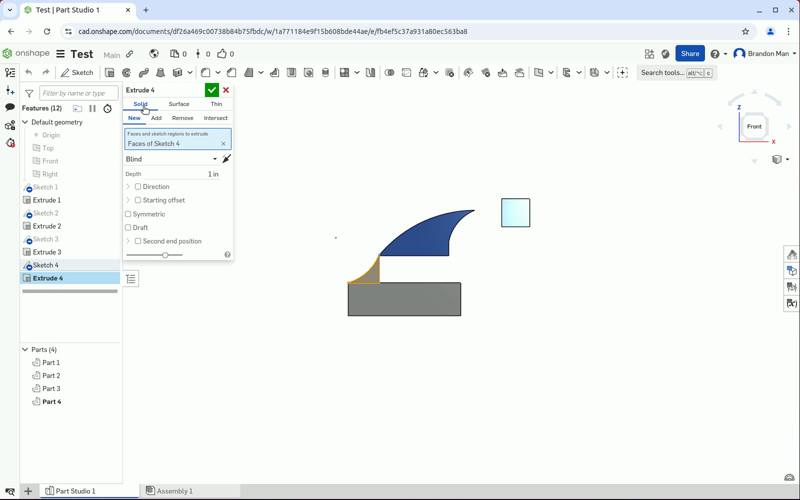
click(143, 106)
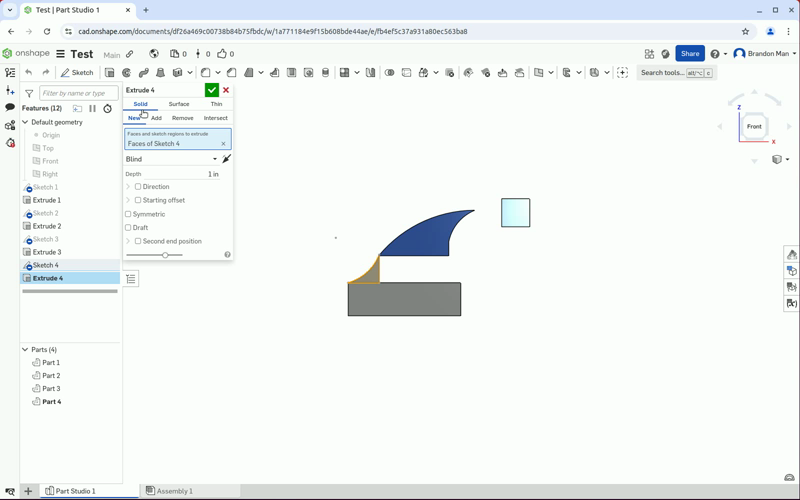
mouse_move(137, 120)
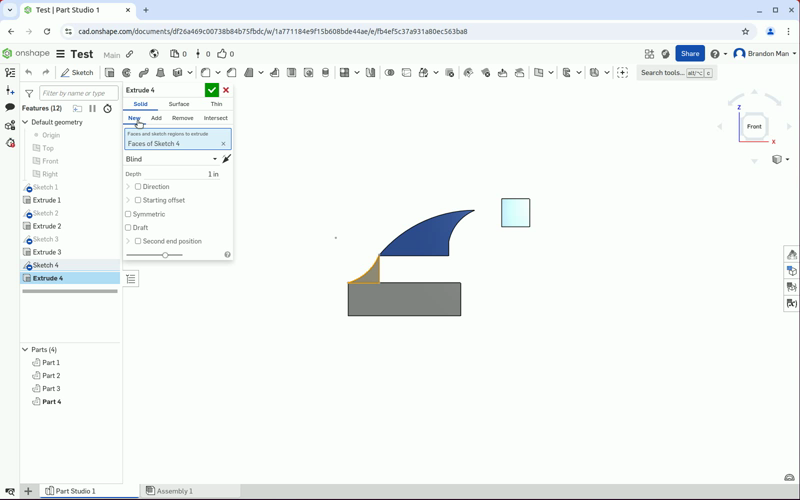
click(137, 120)
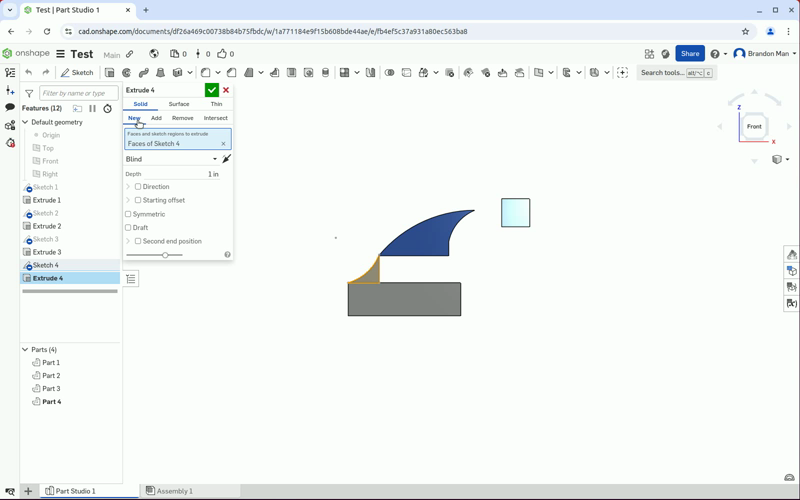
key(tab, 4)
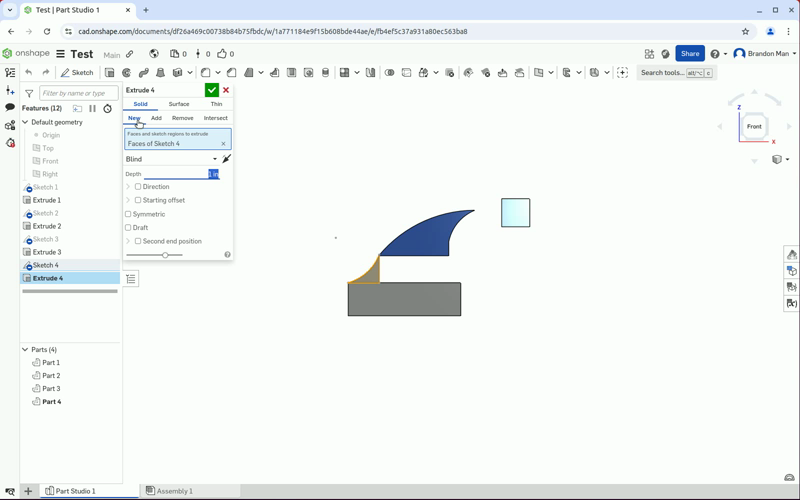
text(5.536)
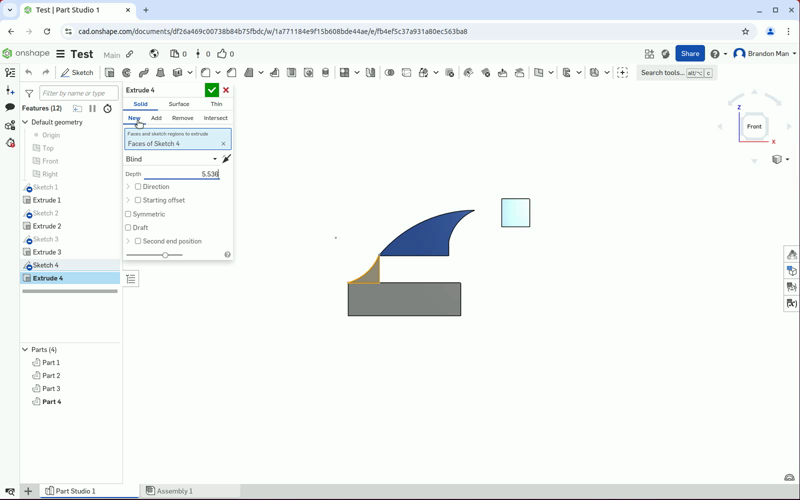
key(enter)
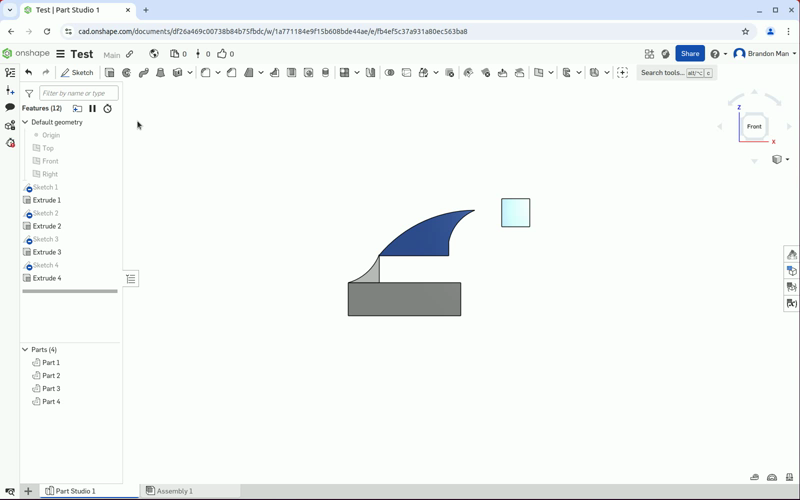
key(shift+h)
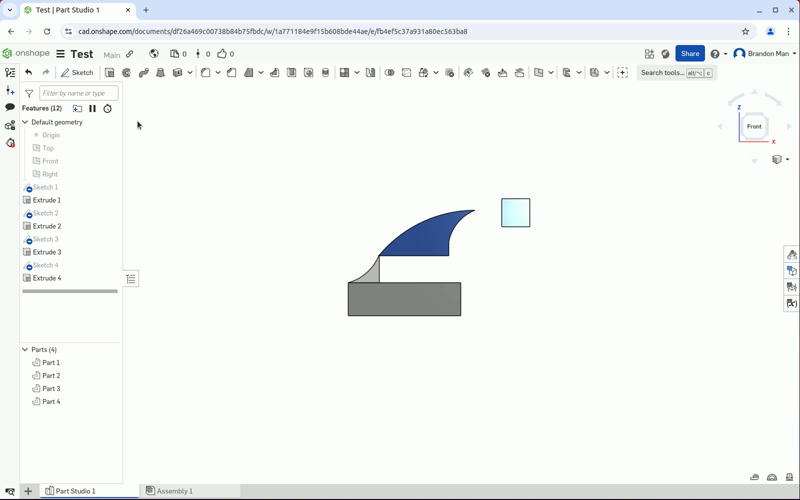
key(shift+h)
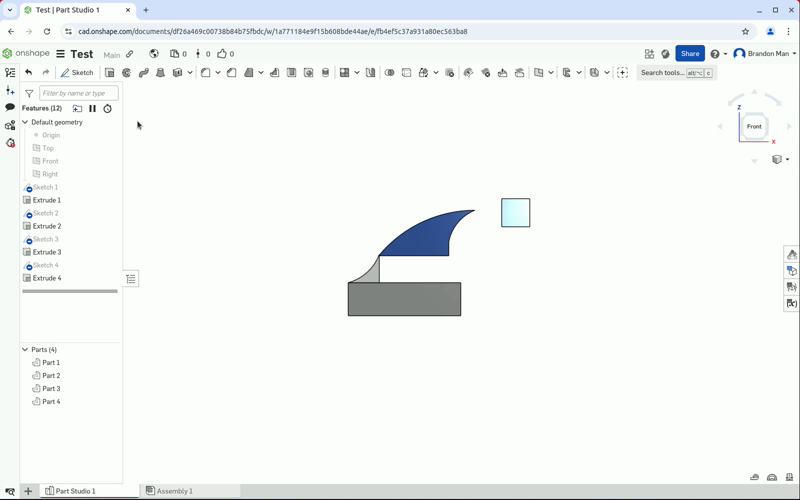
mouse_move(73, 189)
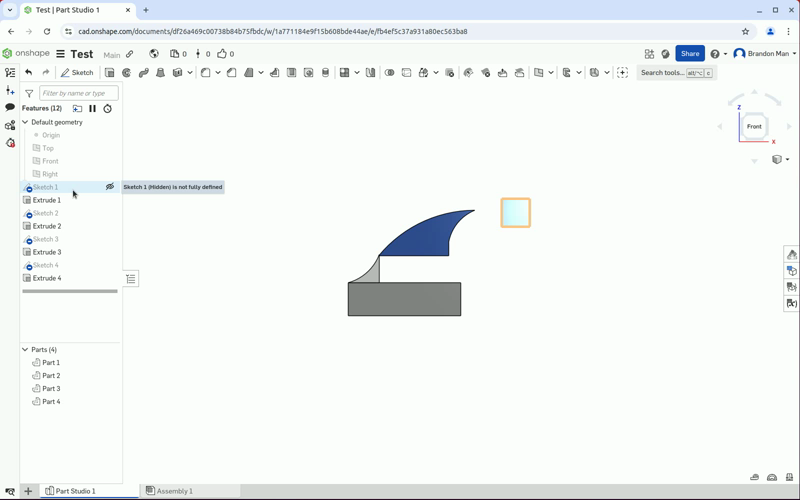
click(73, 189)
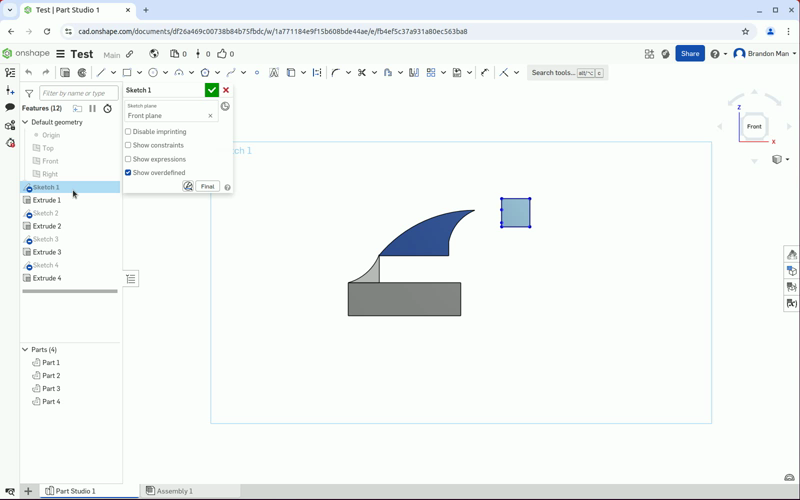
mouse_move(229, 92)
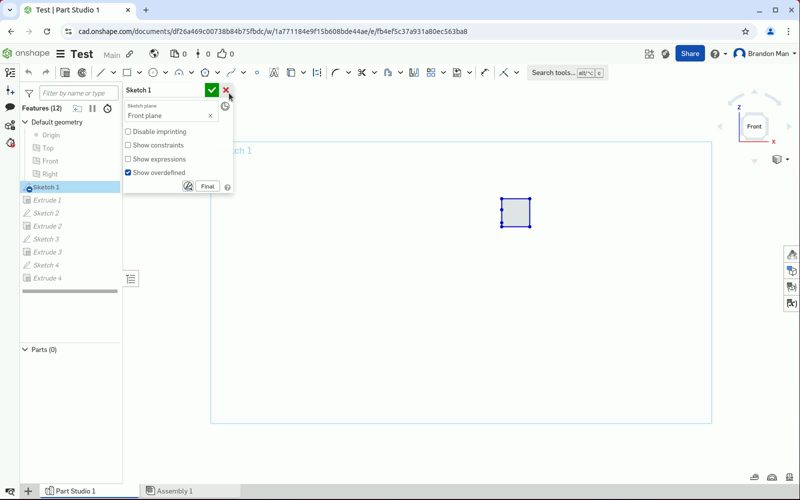
click(229, 92)
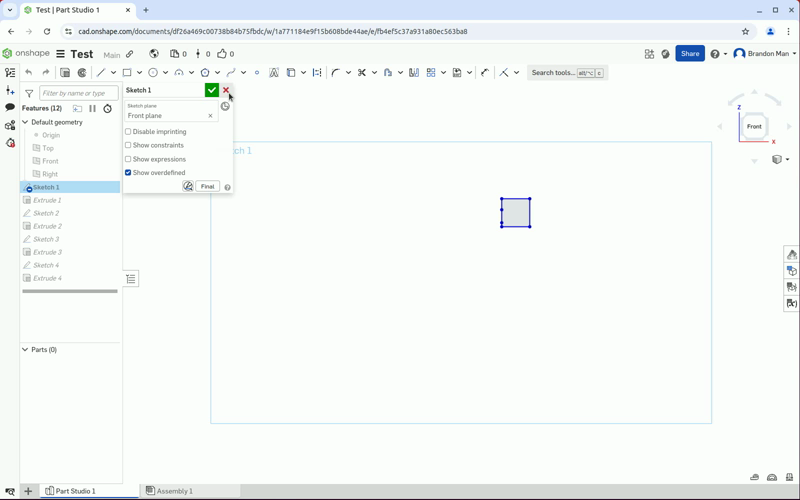
key(shift+s)
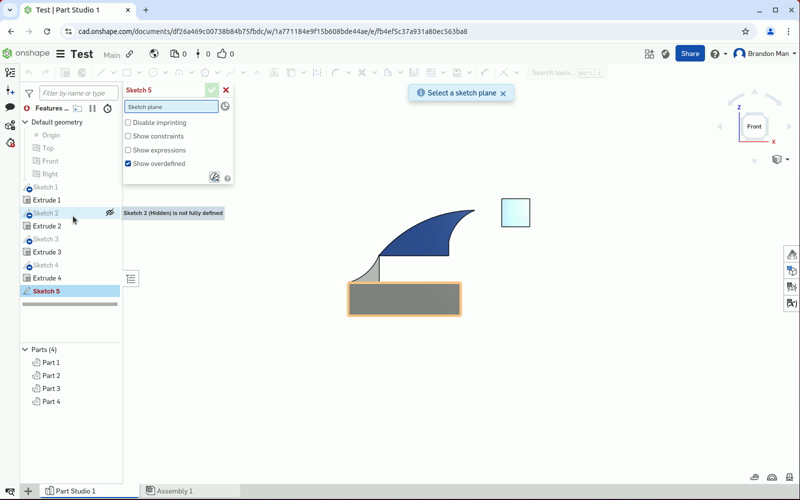
scroll(3)
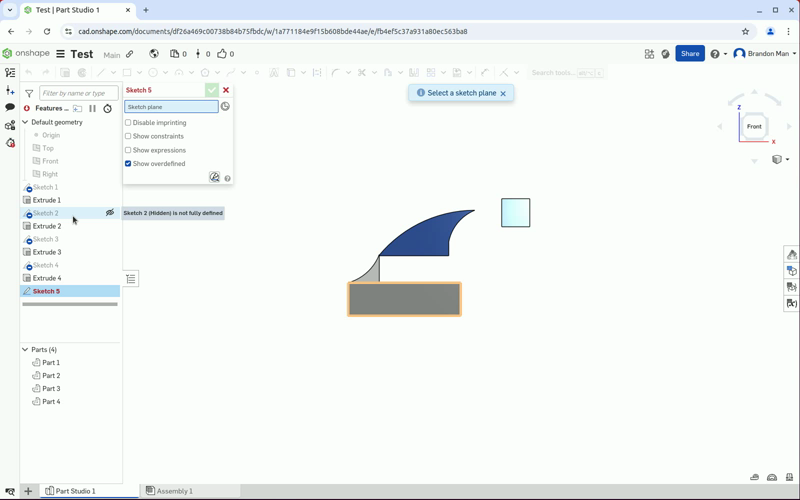
mouse_move(73, 163)
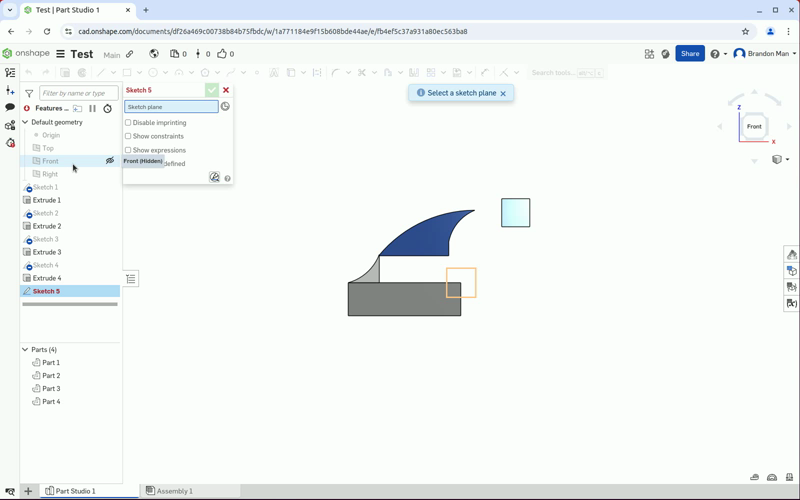
click(73, 163)
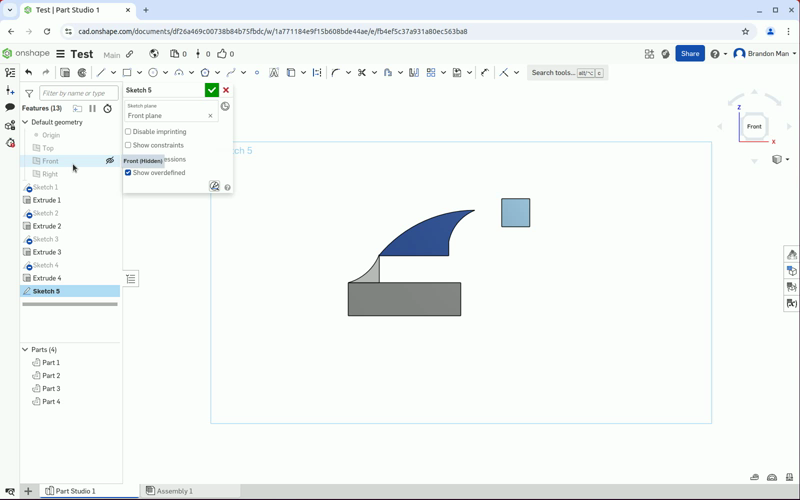
mouse_move(73, 352)
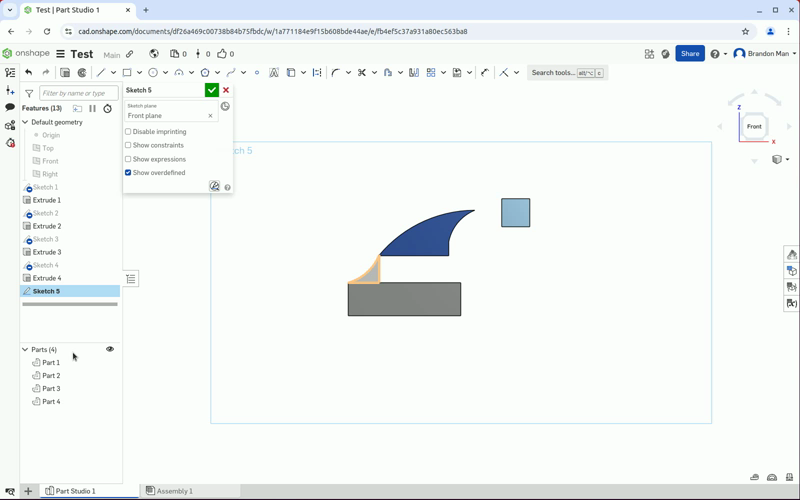
key(y)
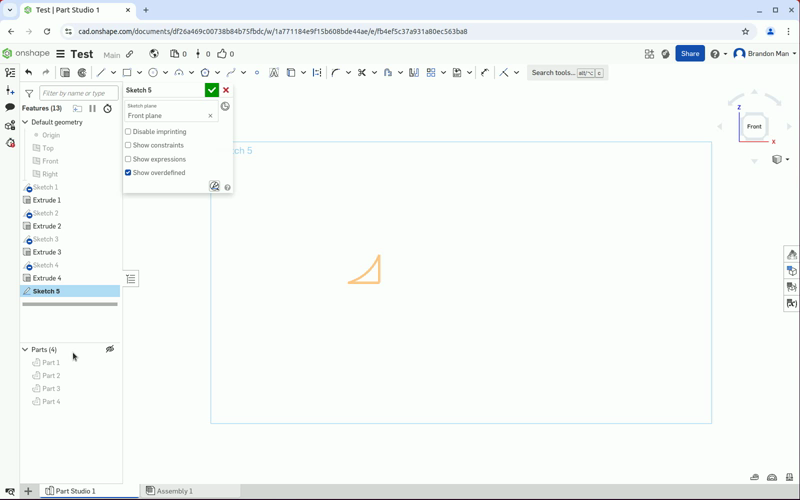
key(l)
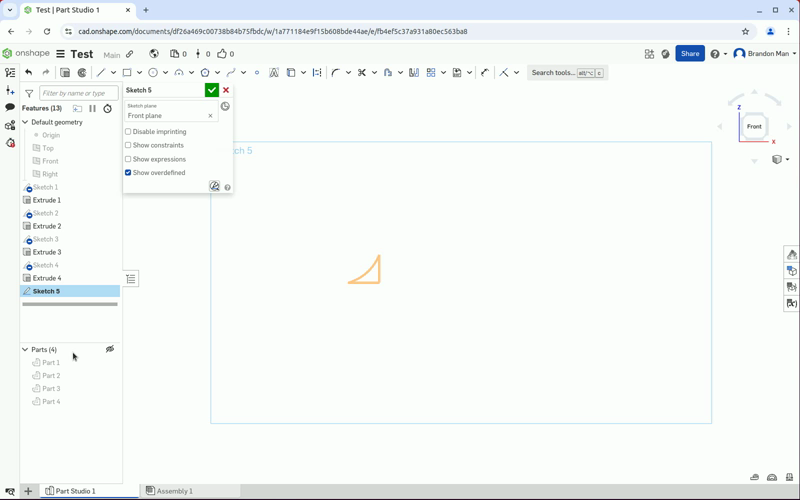
key_down(shift)
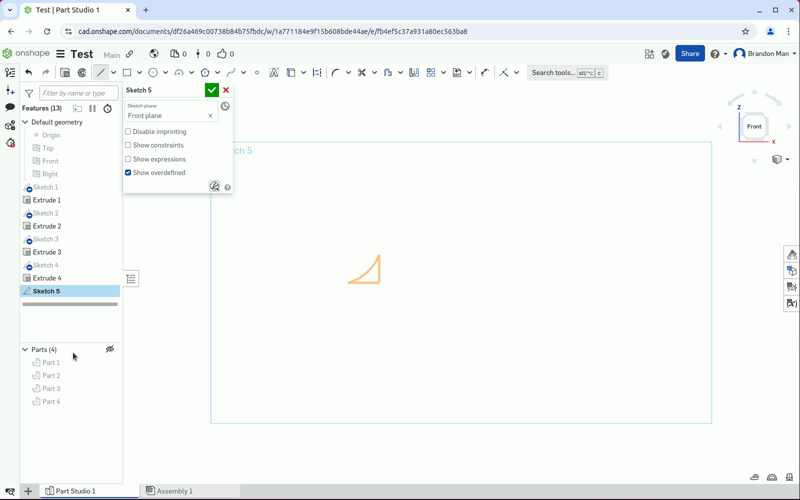
mouse_move(447, 255)
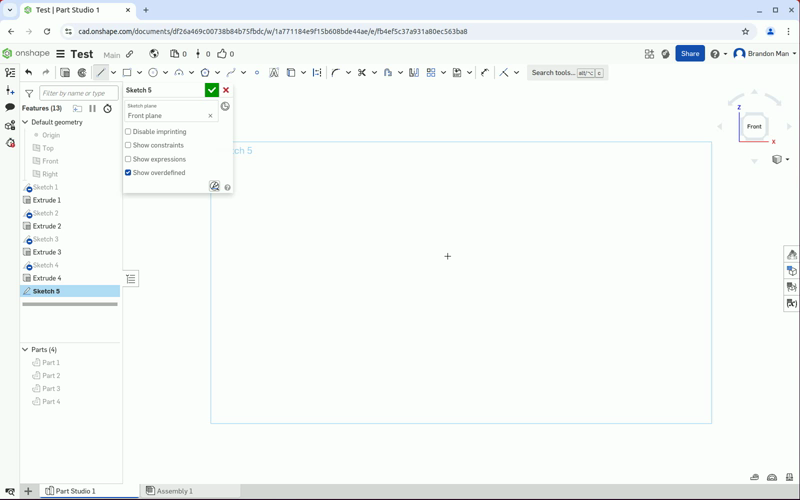
click(447, 255)
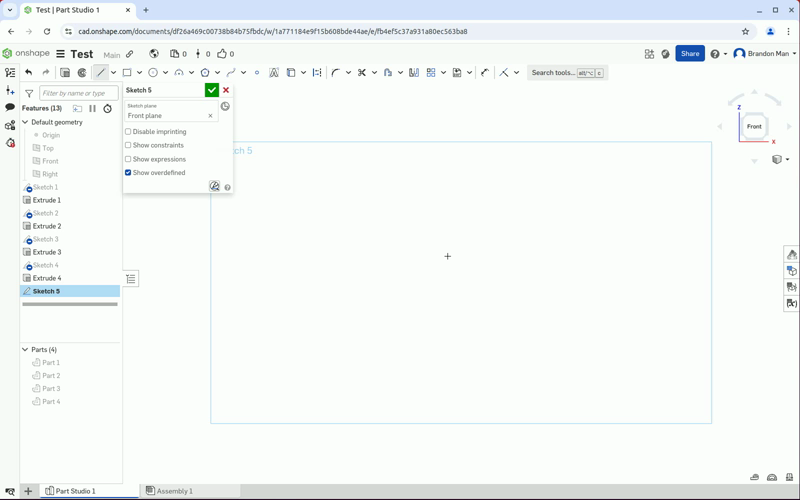
key_up(shift)
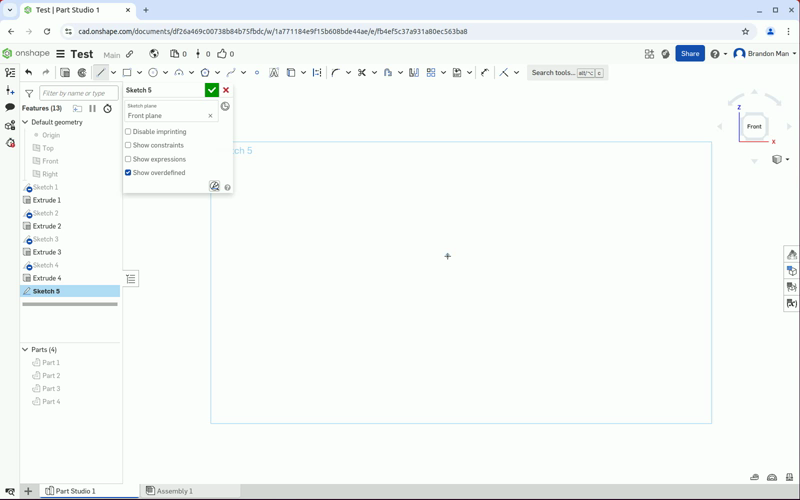
key_down(shift)
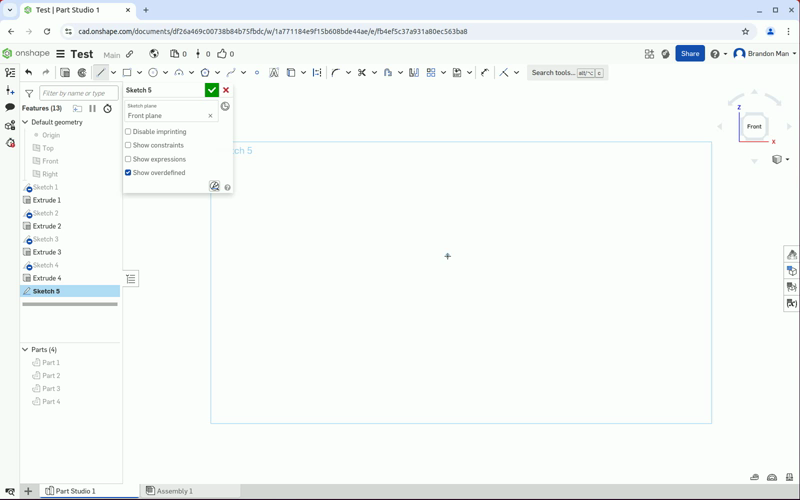
mouse_move(477, 255)
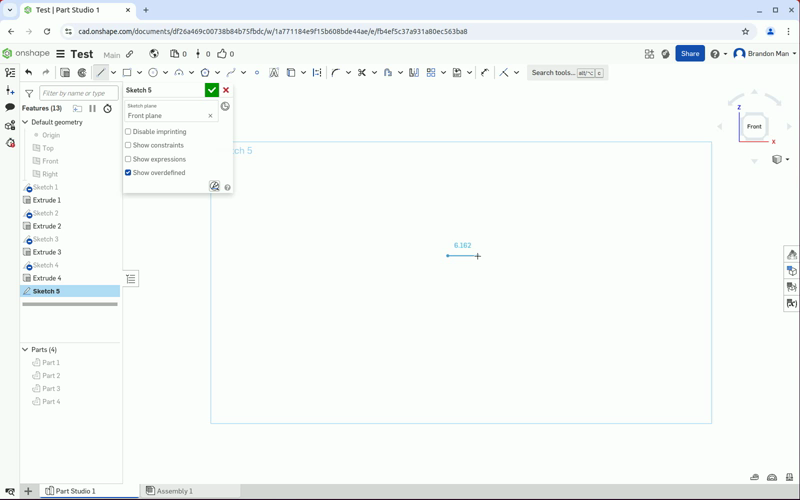
mouse_move(460, 255)
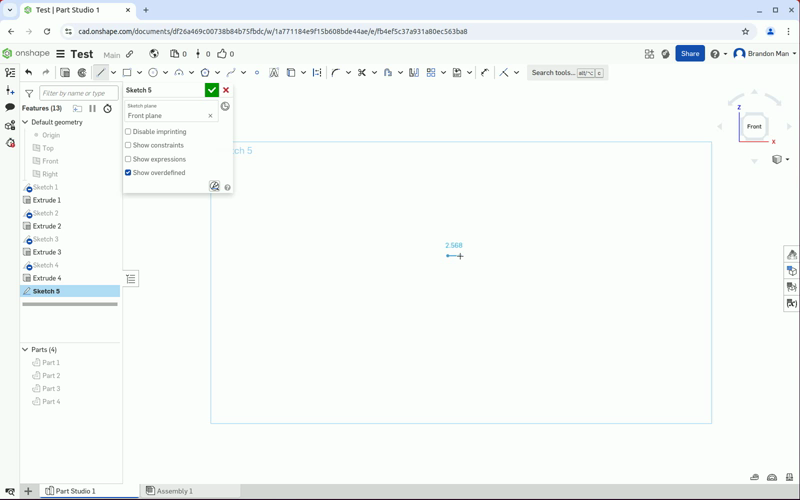
click(460, 255)
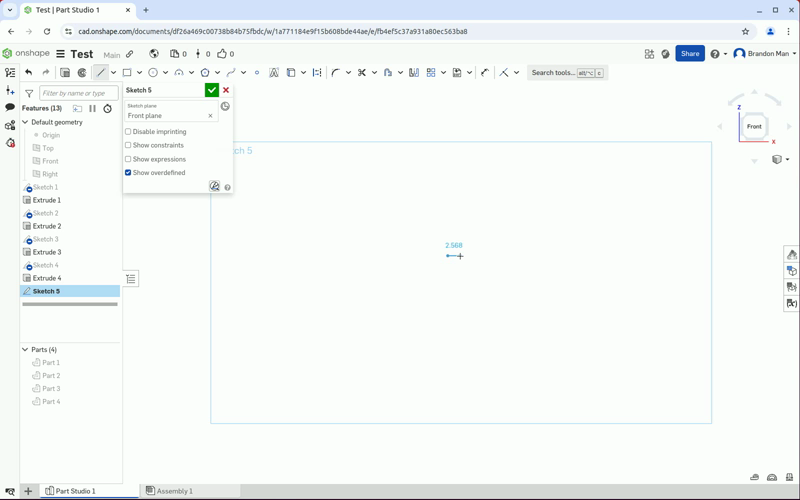
key_up(shift)
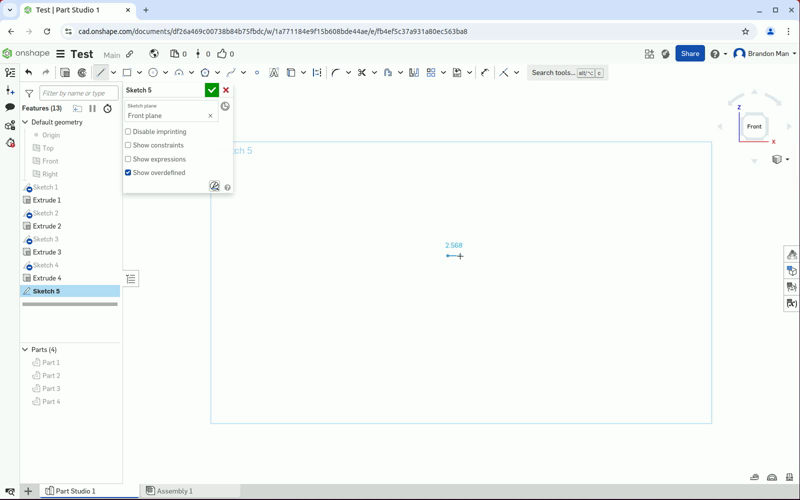
key_down(shift)
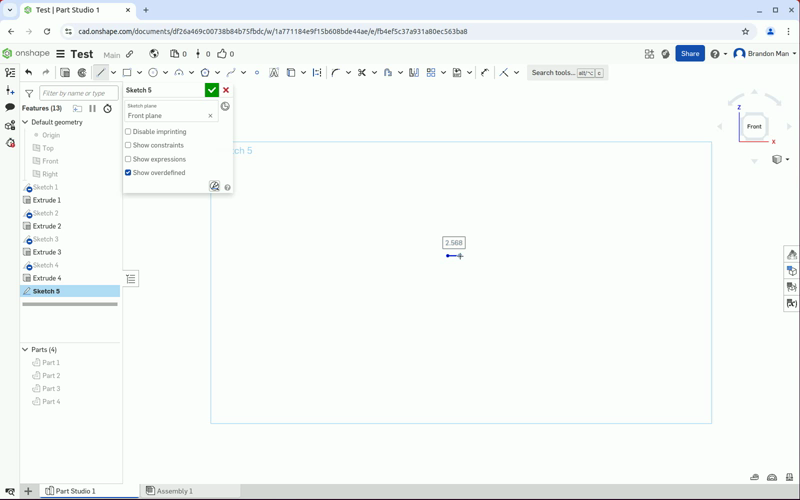
mouse_move(490, 255)
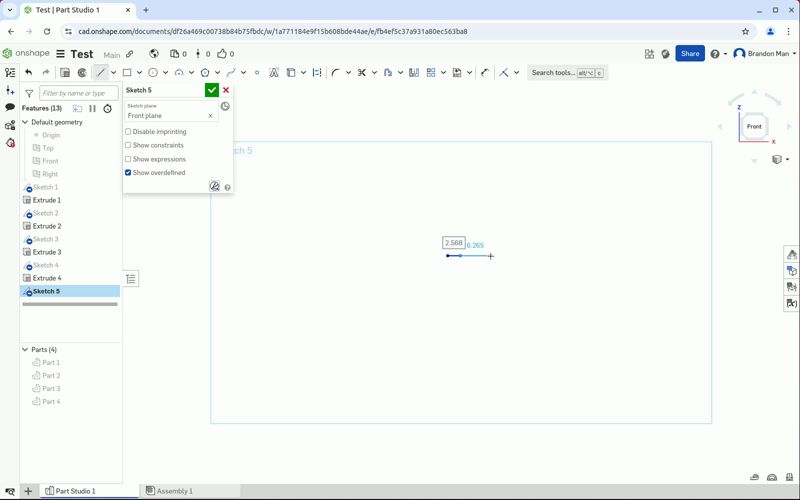
mouse_move(460, 242)
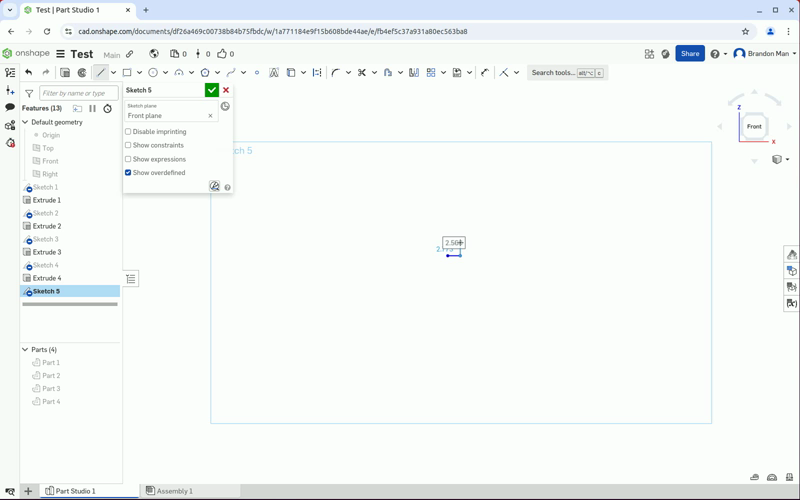
click(460, 242)
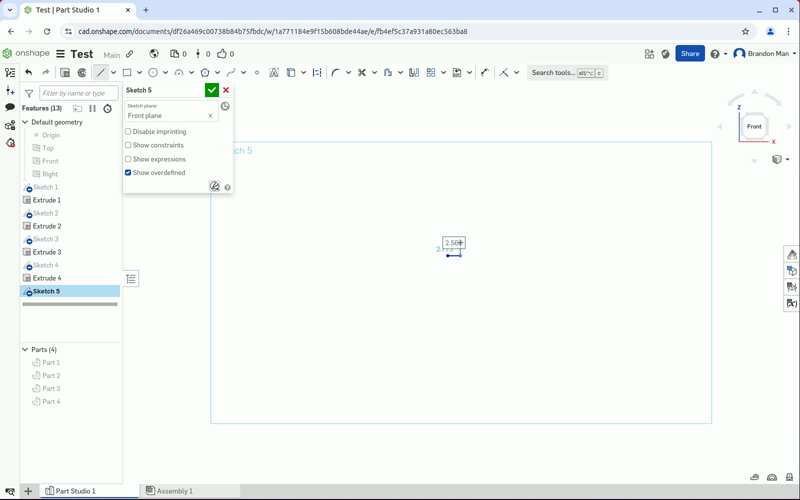
key_up(shift)
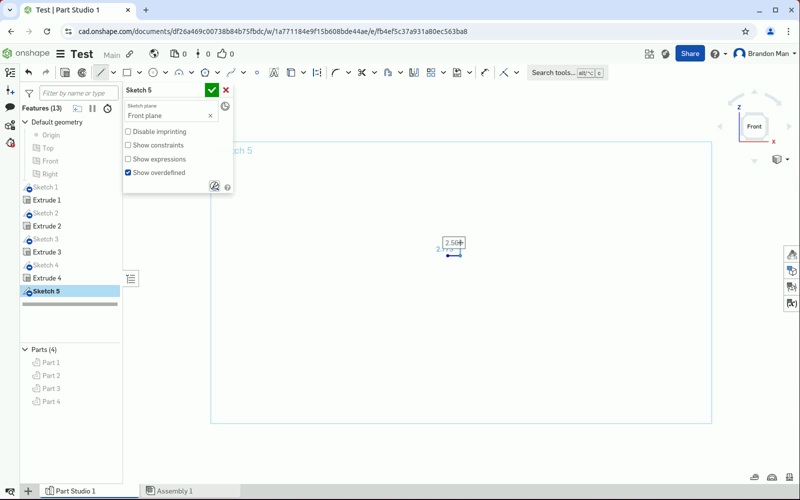
key(esc)
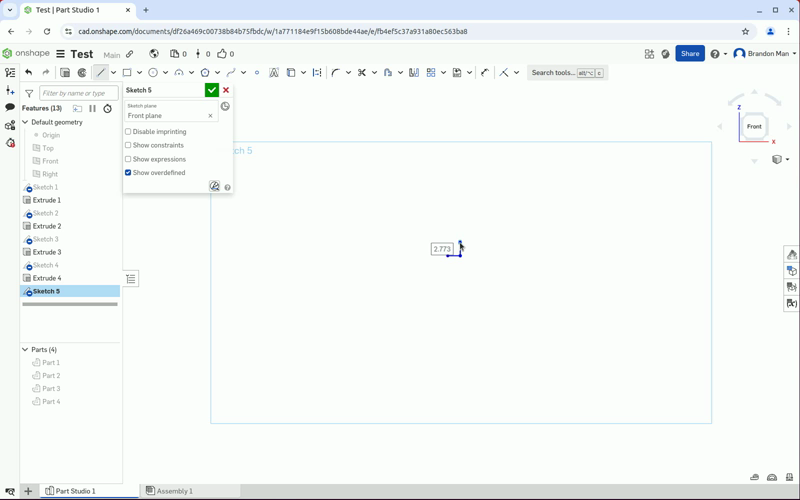
key(a)
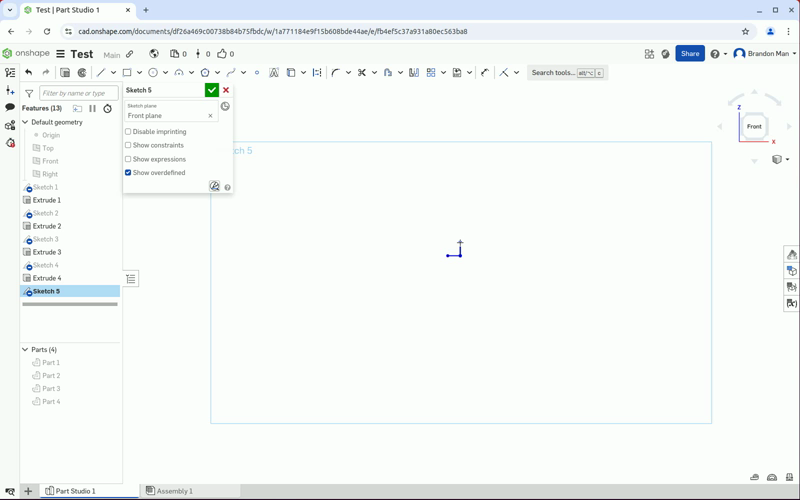
mouse_move(460, 242)
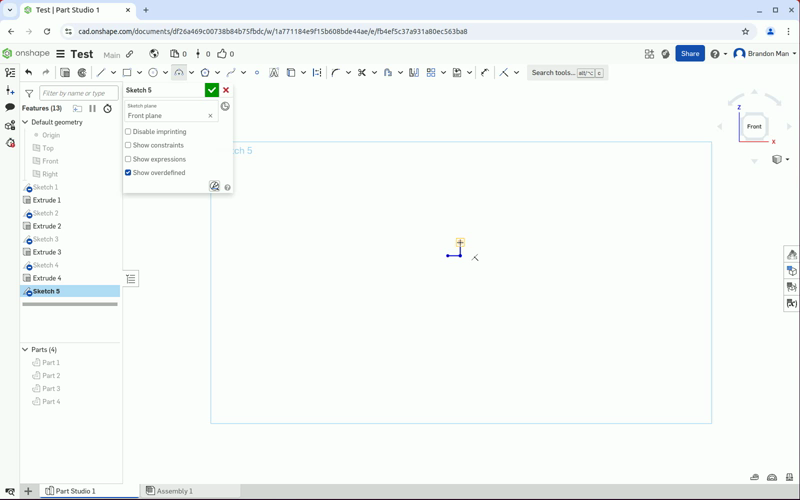
click(460, 242)
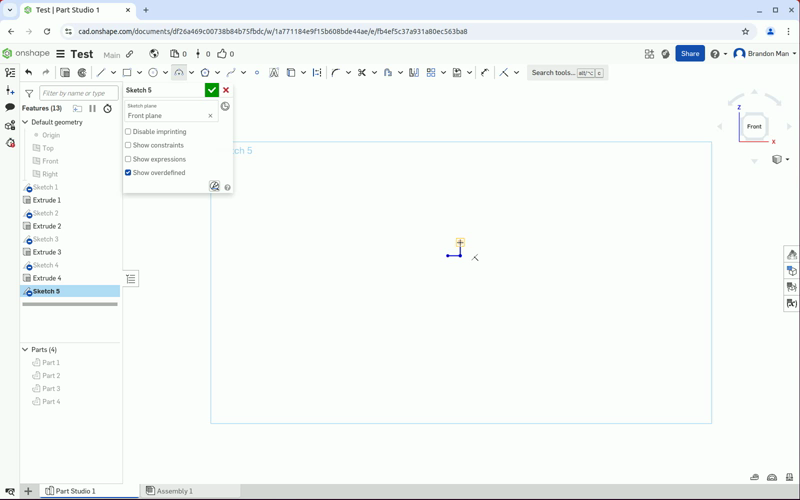
key_down(shift)
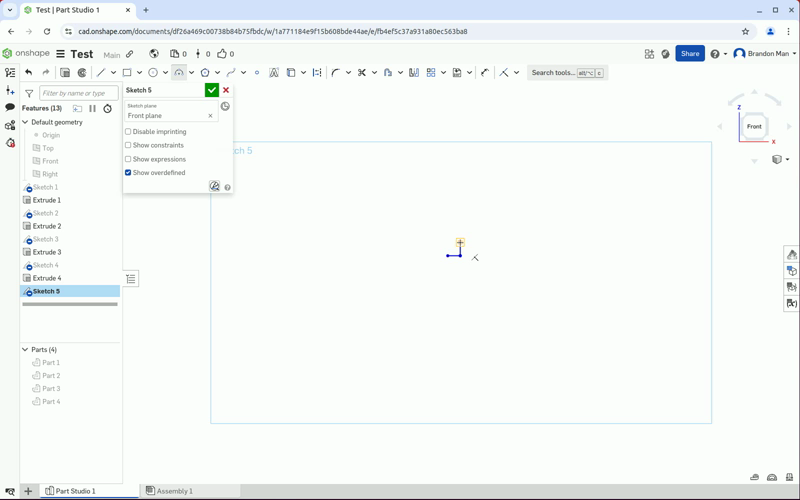
mouse_move(474, 223)
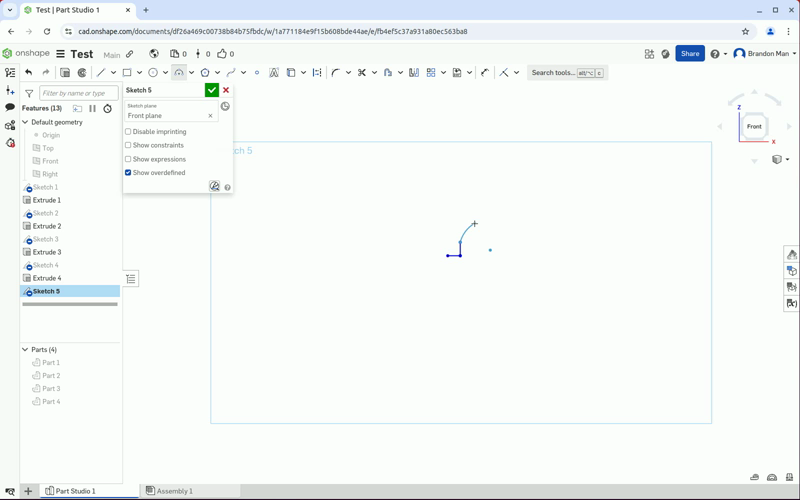
click(474, 223)
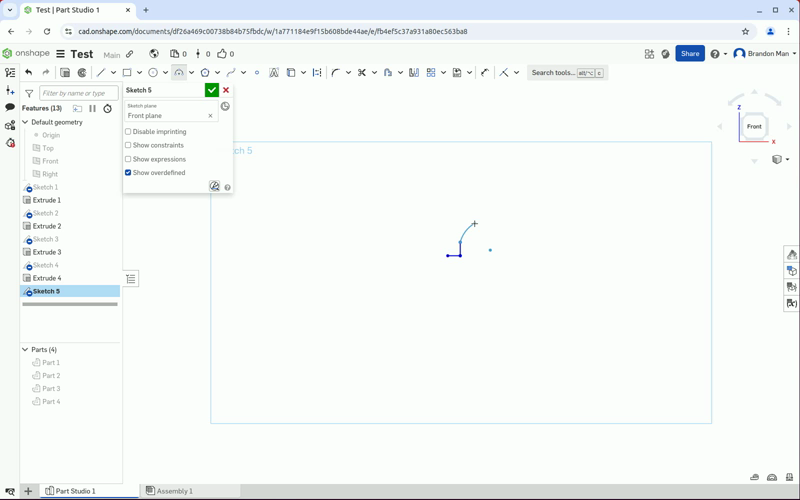
mouse_move(465, 231)
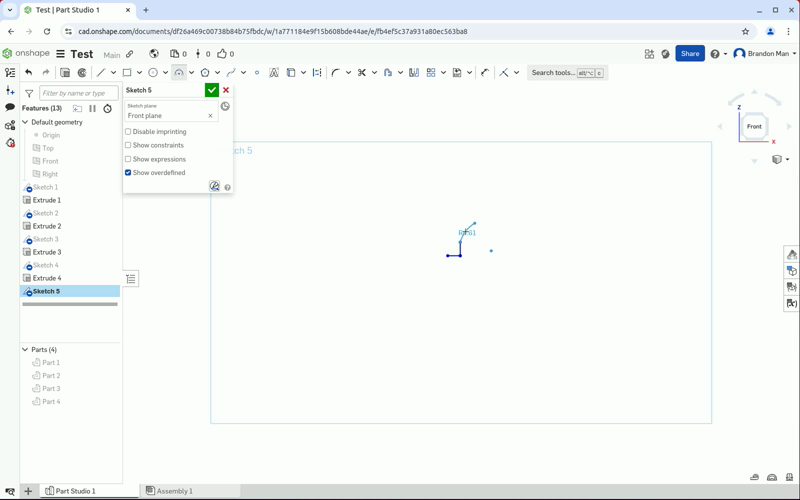
click(465, 231)
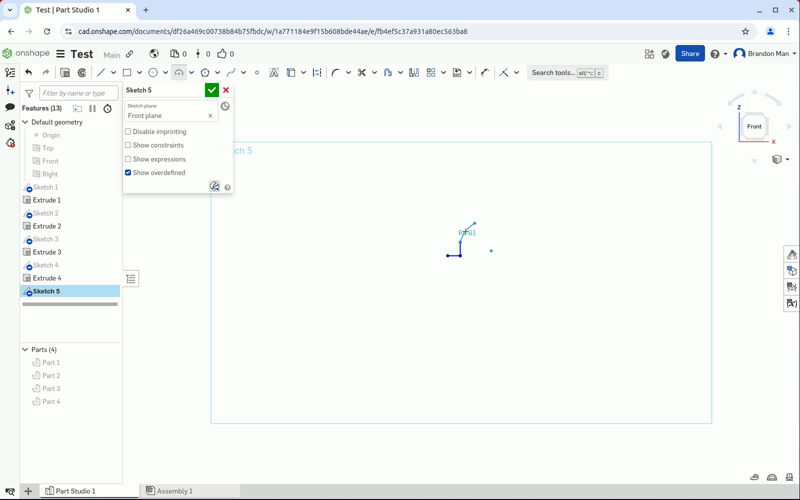
key_up(shift)
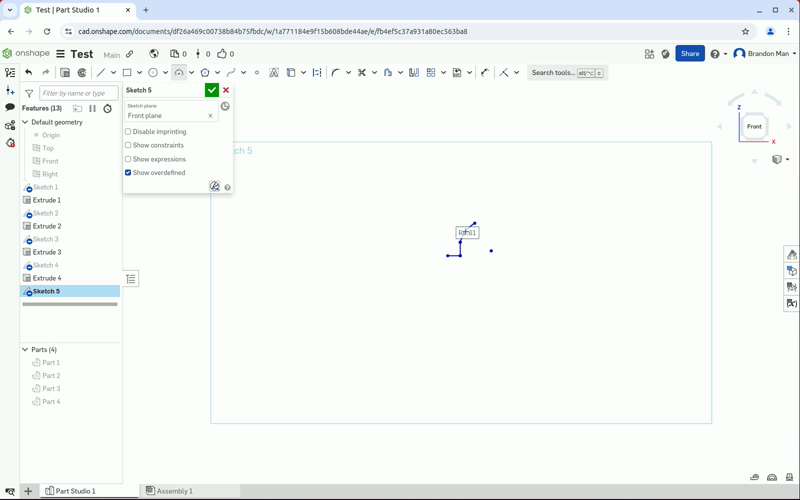
key(esc)
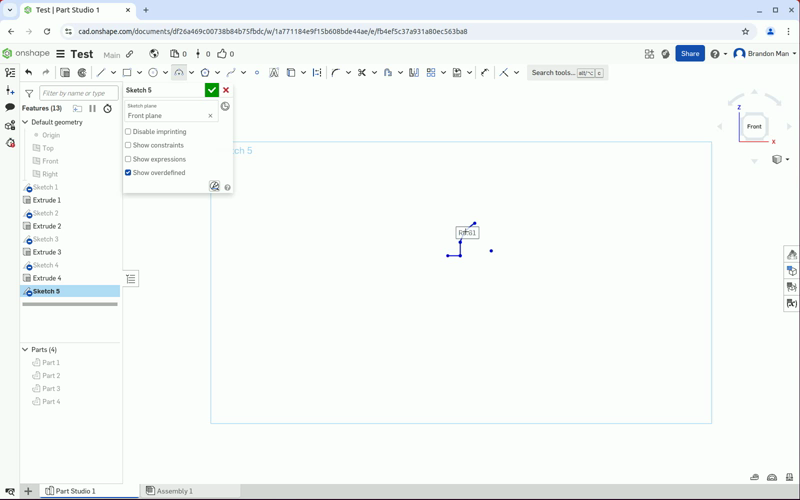
key(l)
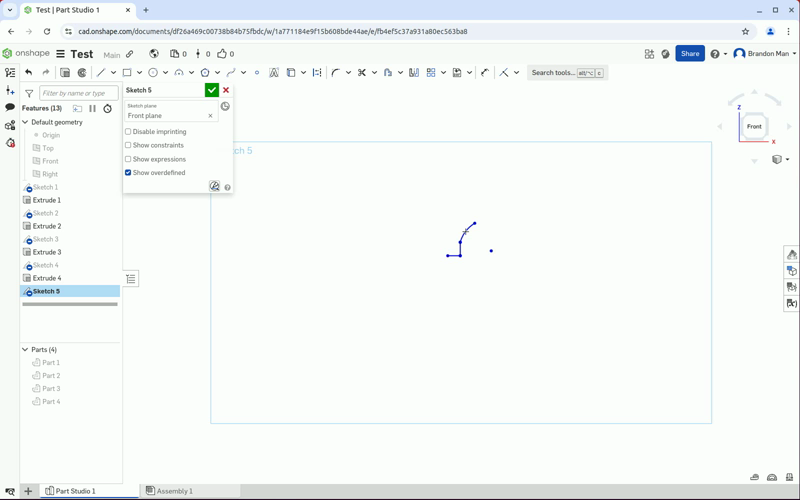
mouse_move(474, 223)
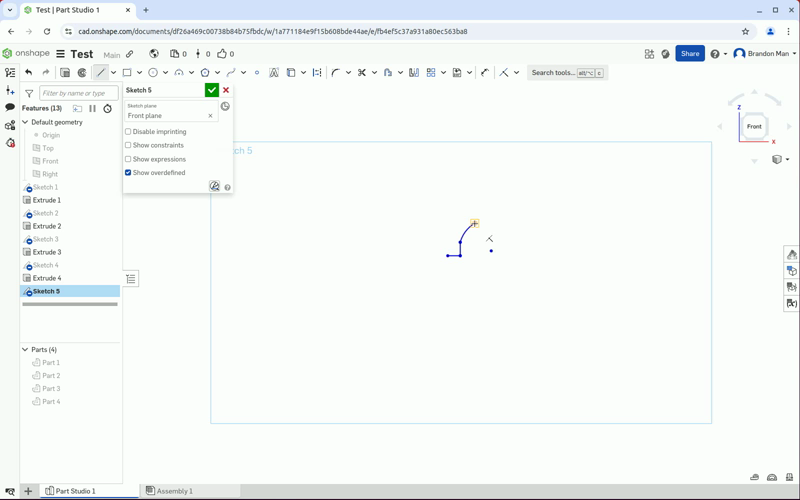
click(474, 223)
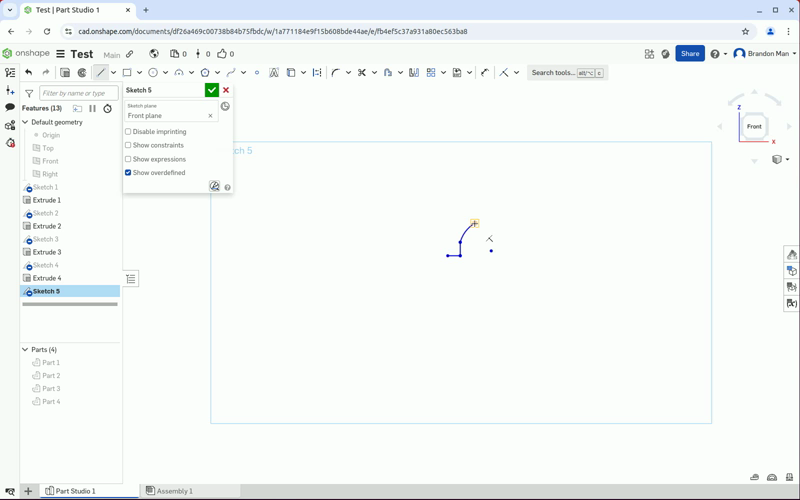
key_down(shift)
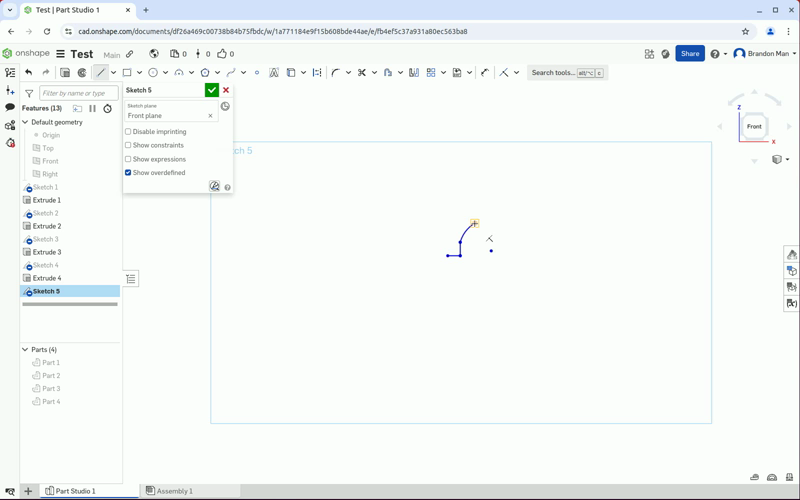
mouse_move(504, 223)
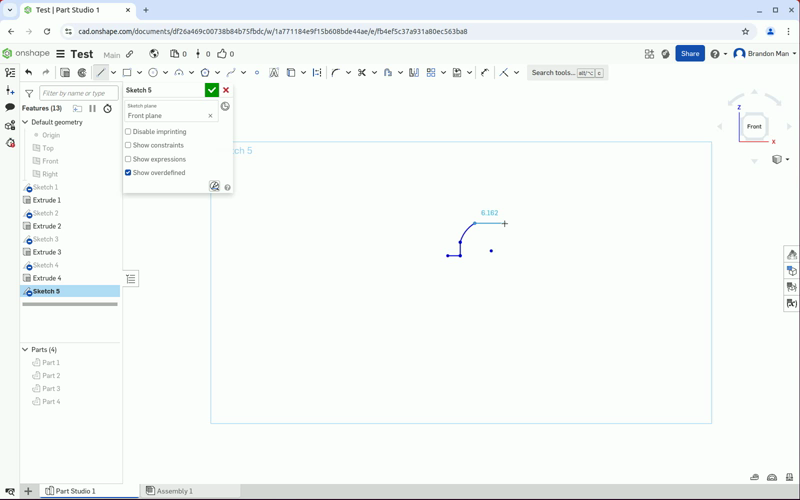
mouse_move(502, 223)
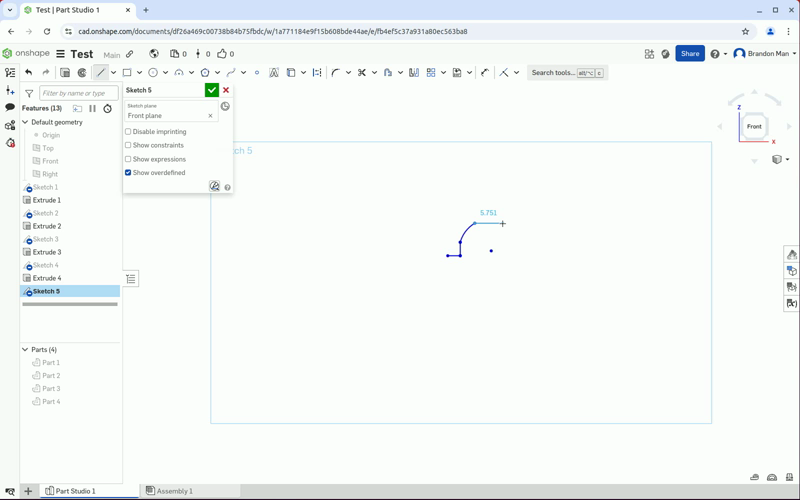
click(502, 223)
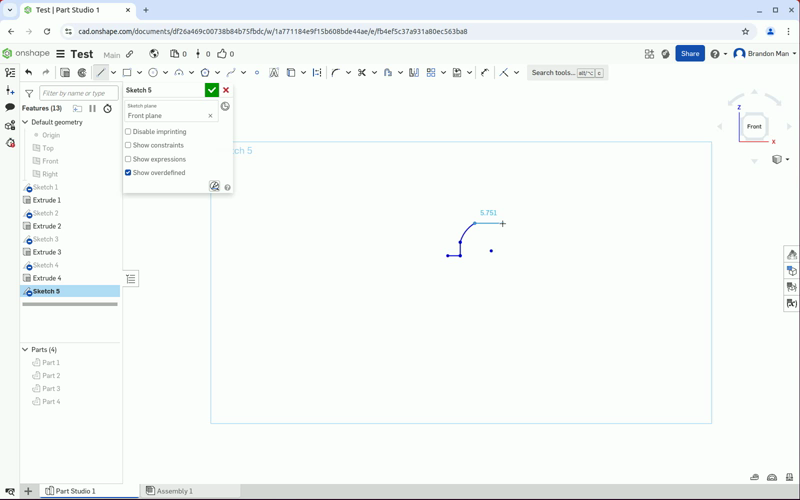
key_up(shift)
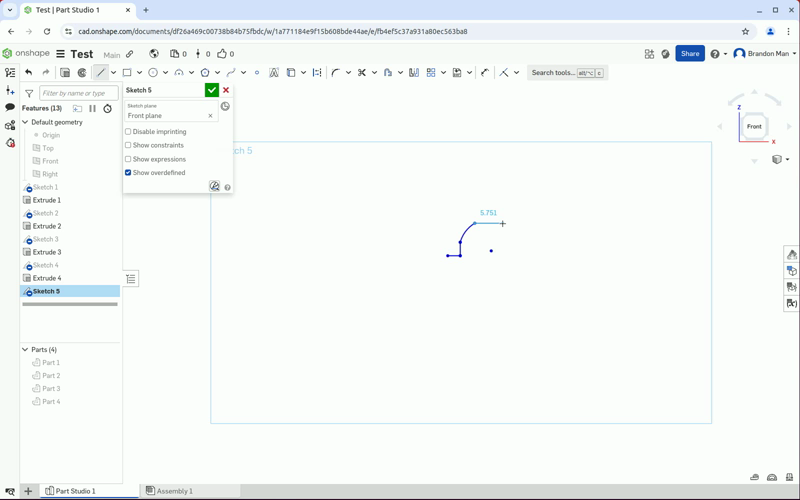
key_down(shift)
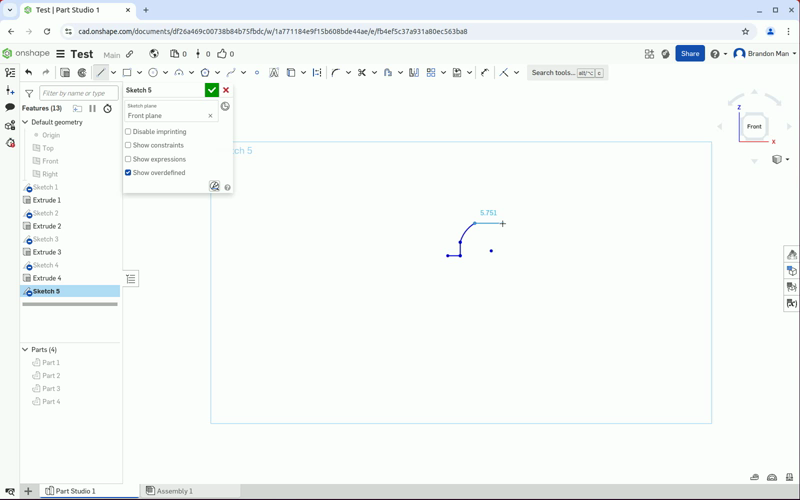
mouse_move(532, 223)
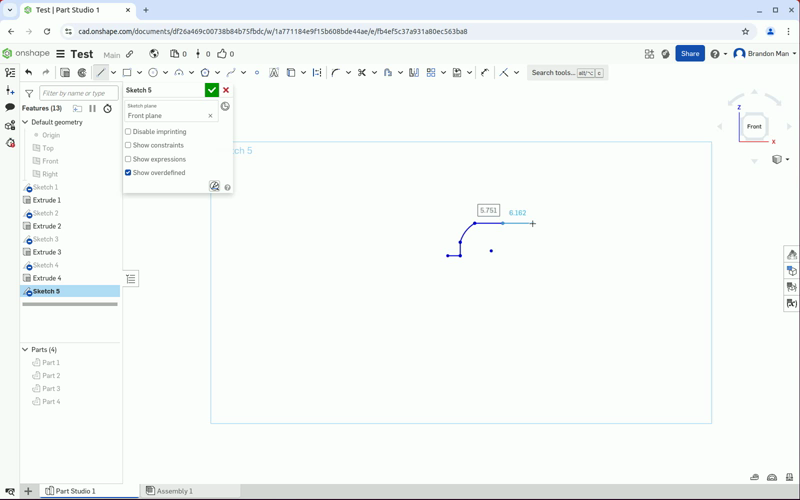
mouse_move(502, 209)
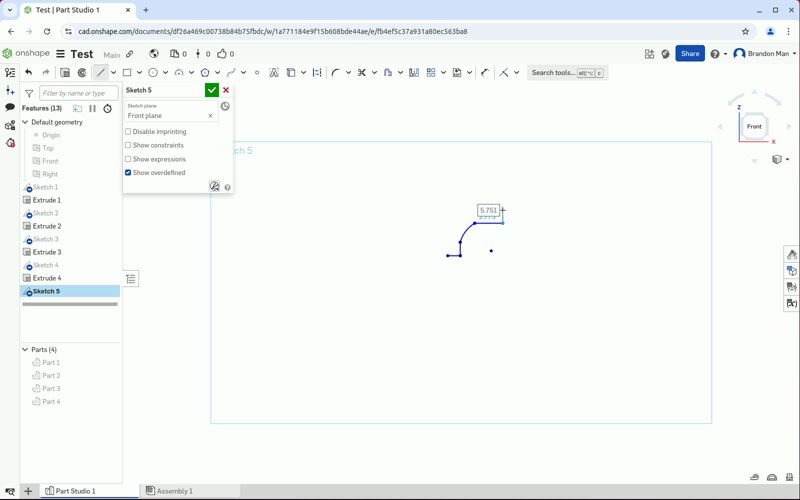
click(502, 209)
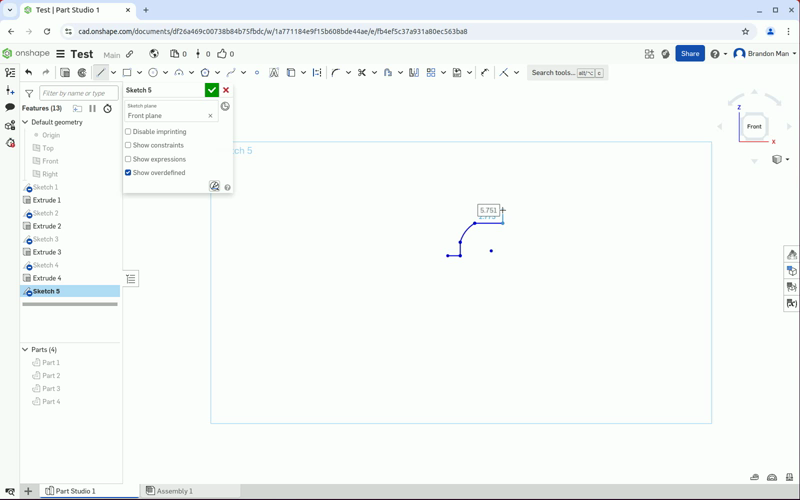
key_up(shift)
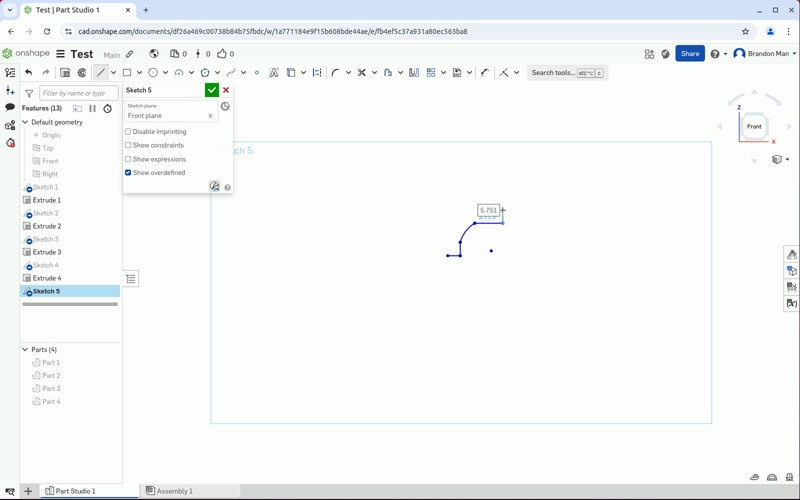
key_down(shift)
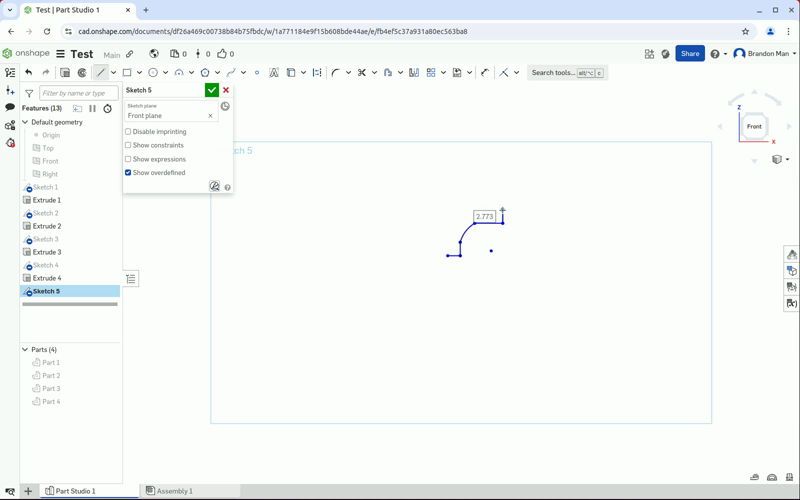
mouse_move(532, 209)
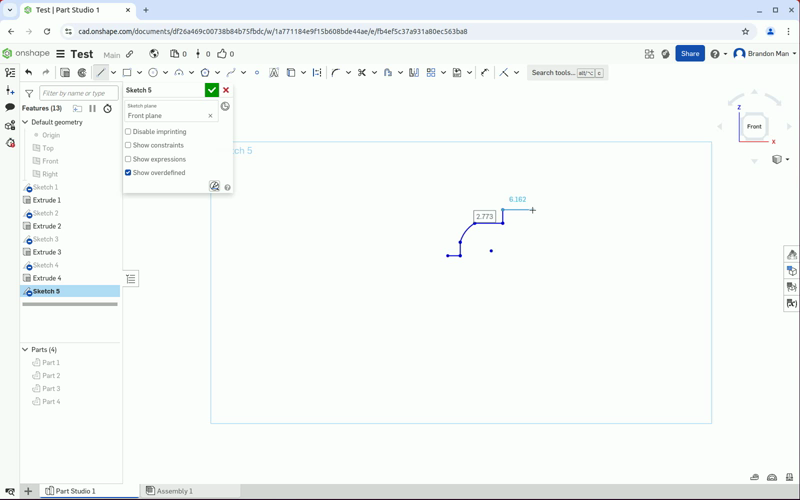
mouse_move(474, 209)
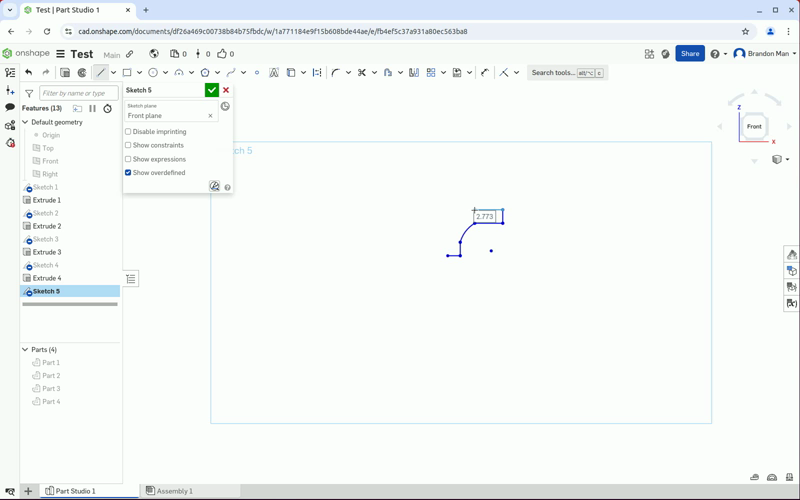
click(474, 209)
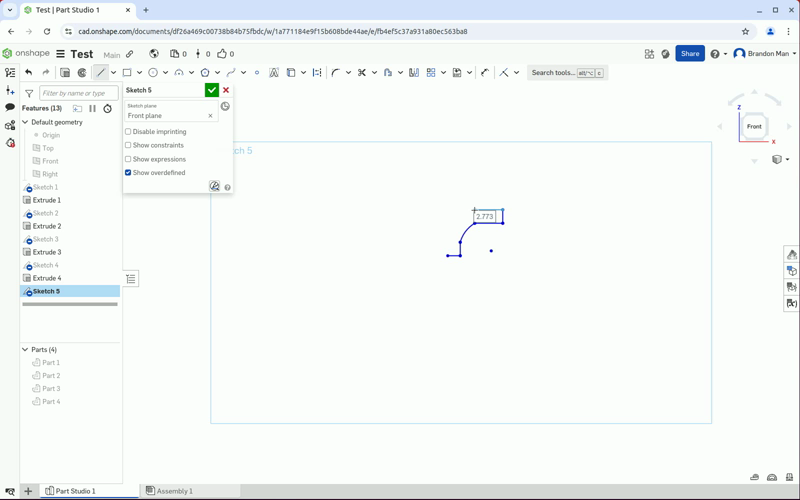
key_up(shift)
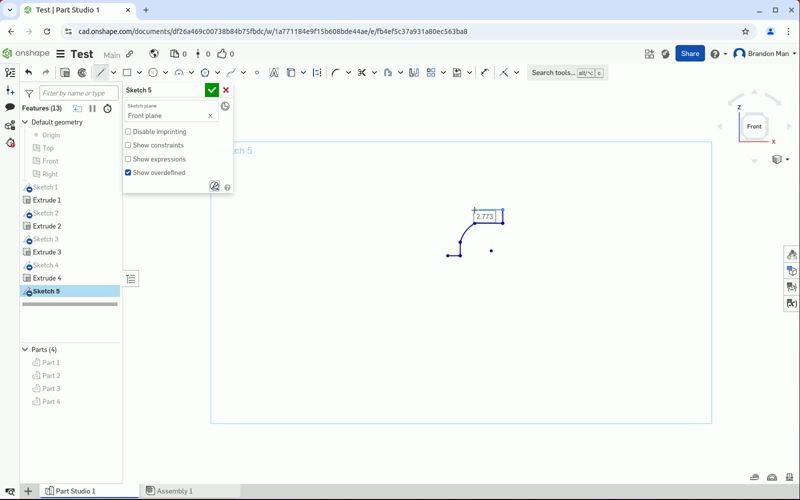
key(esc)
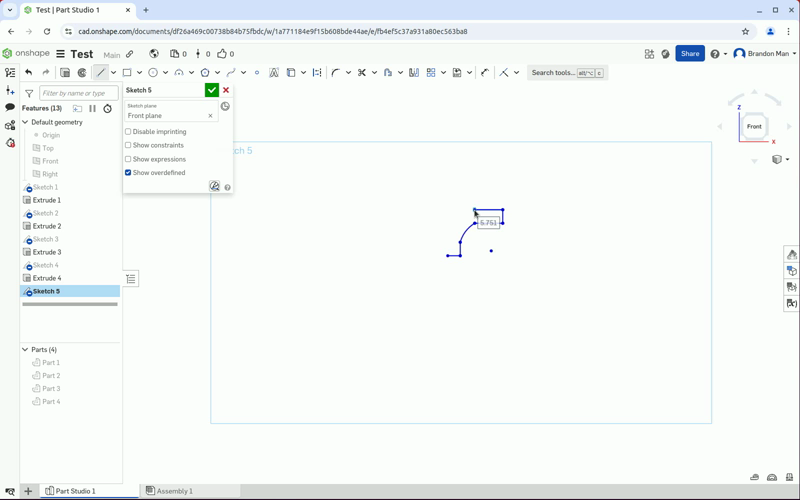
key(a)
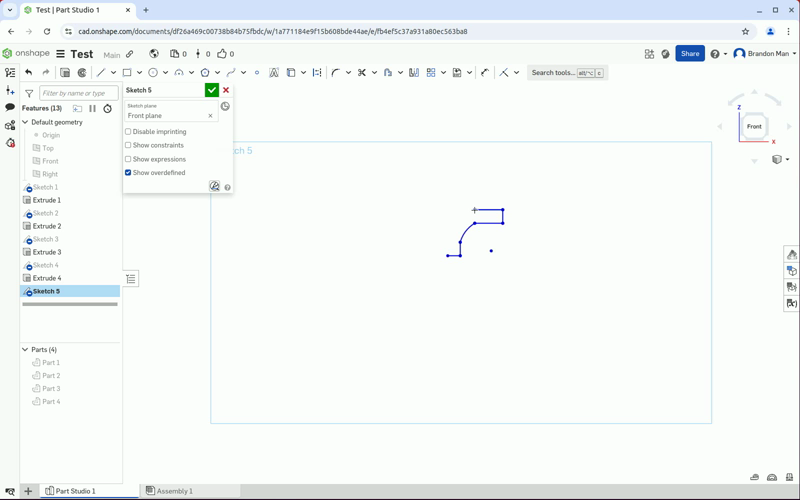
mouse_move(474, 209)
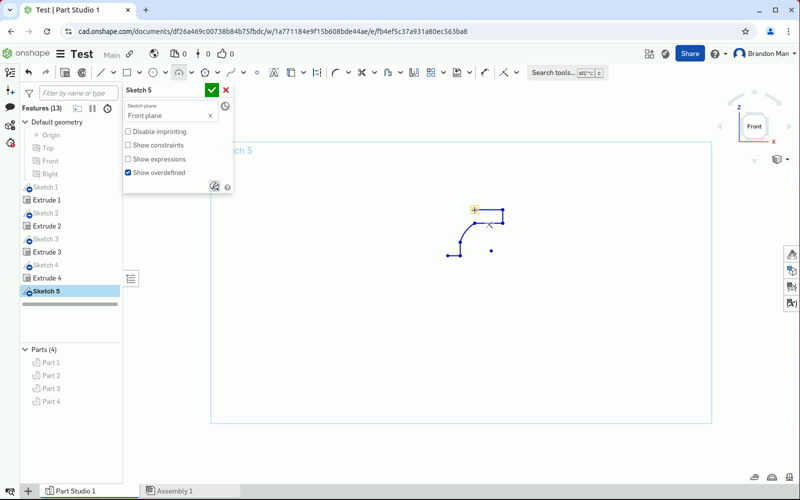
click(474, 209)
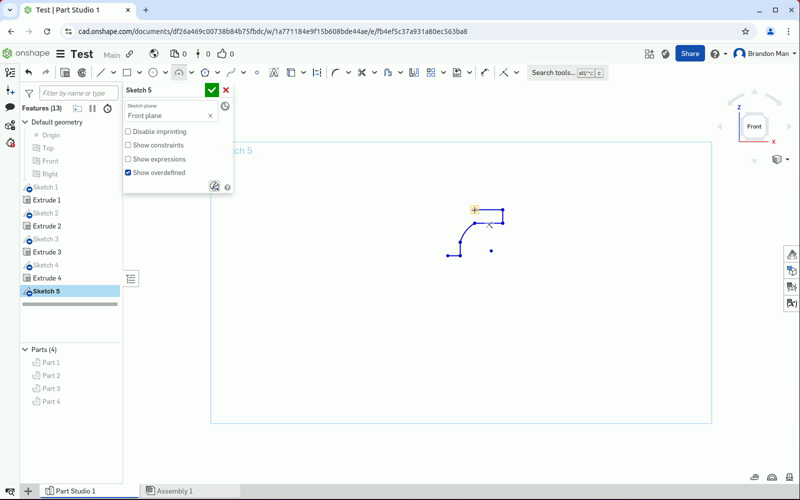
key_down(shift)
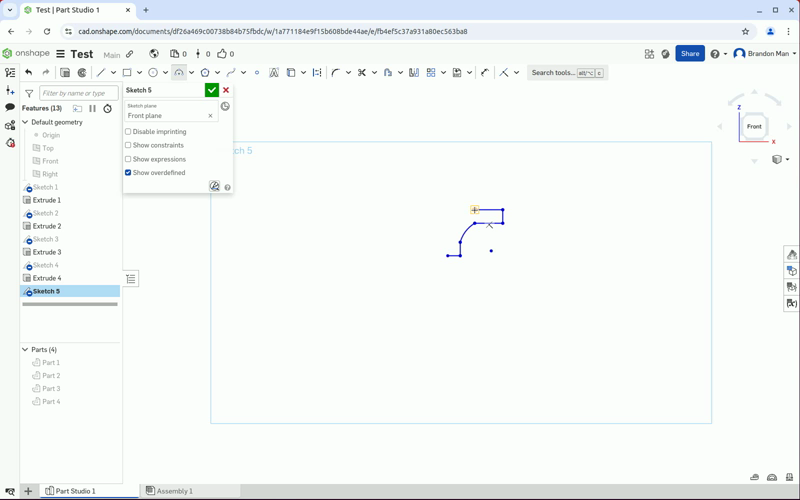
mouse_move(447, 242)
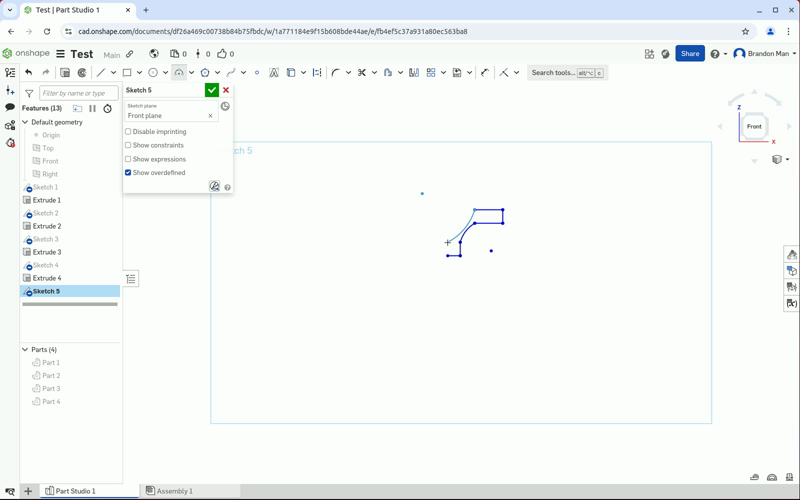
click(447, 242)
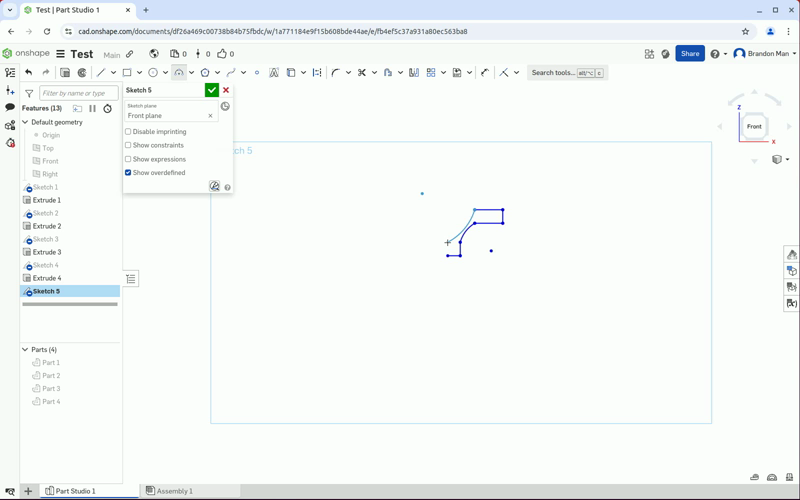
mouse_move(457, 222)
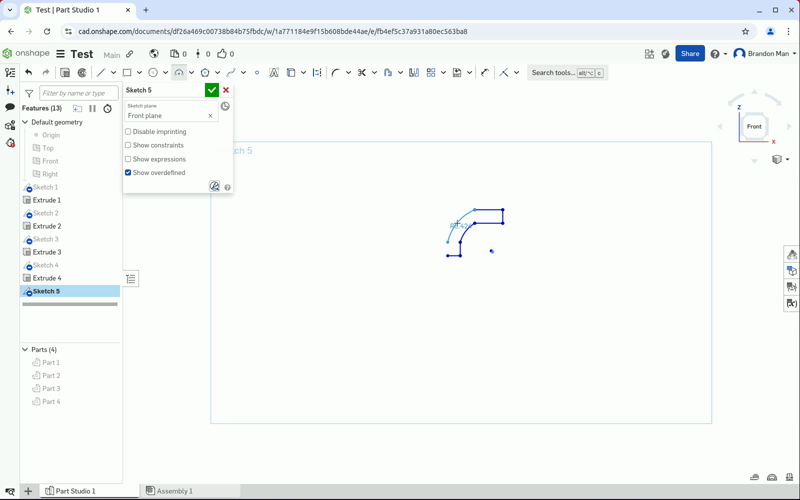
click(457, 222)
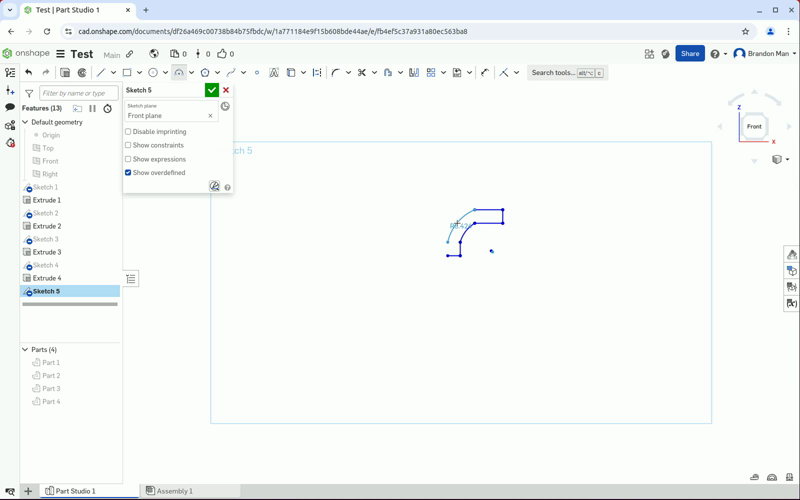
key_up(shift)
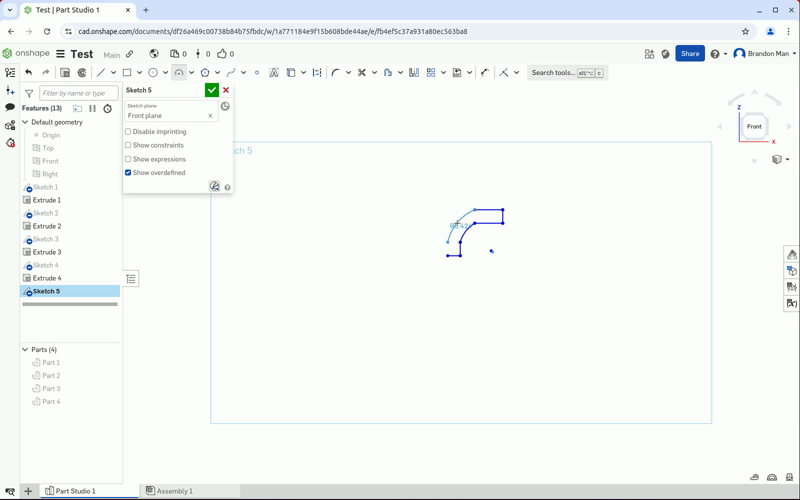
key(esc)
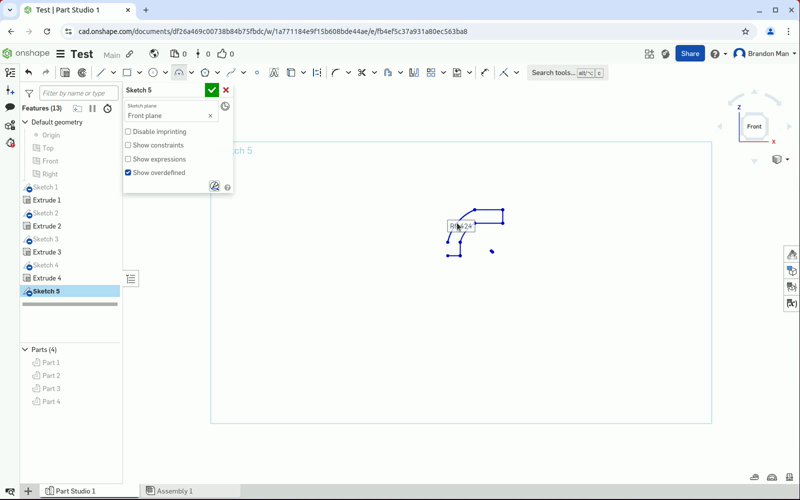
key(l)
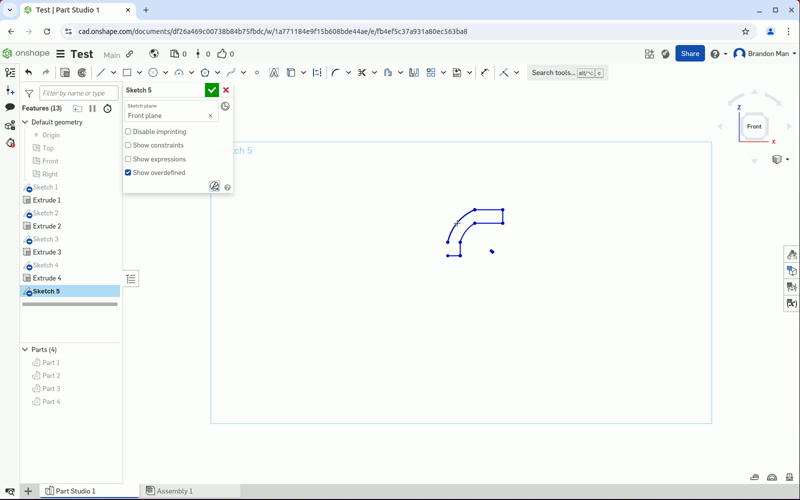
mouse_move(447, 242)
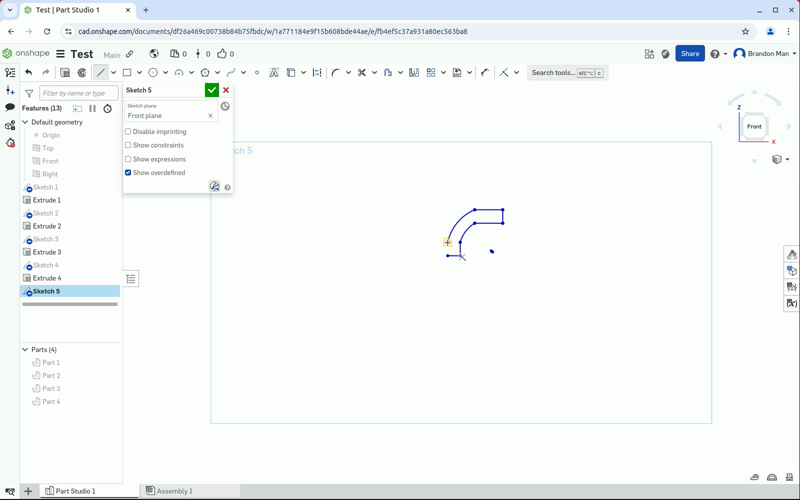
click(447, 242)
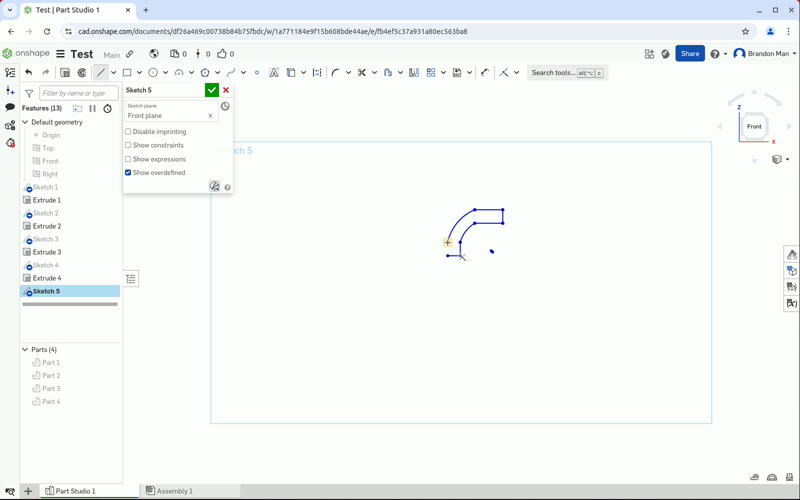
mouse_move(477, 242)
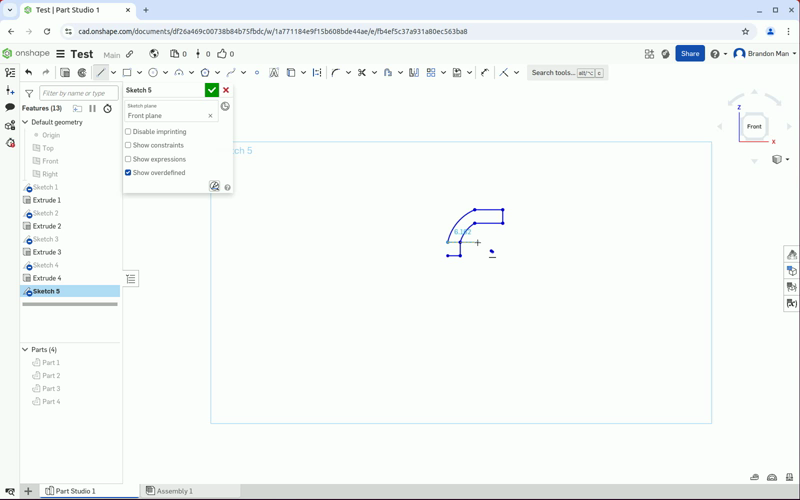
key_down(shift)
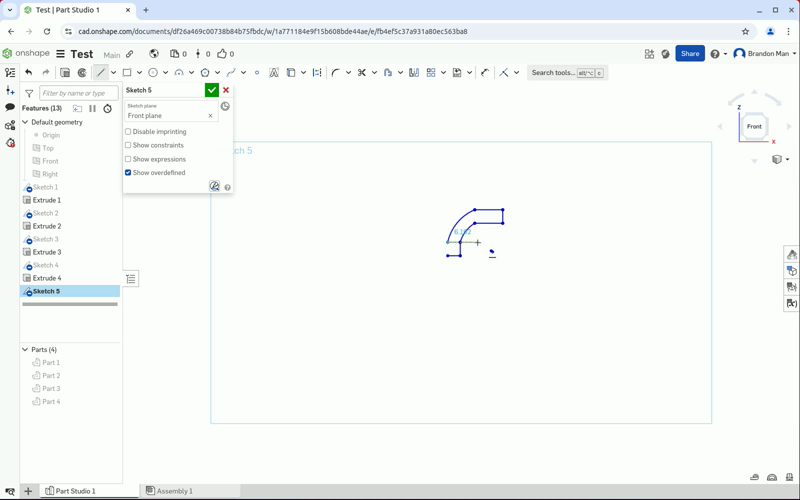
mouse_move(447, 255)
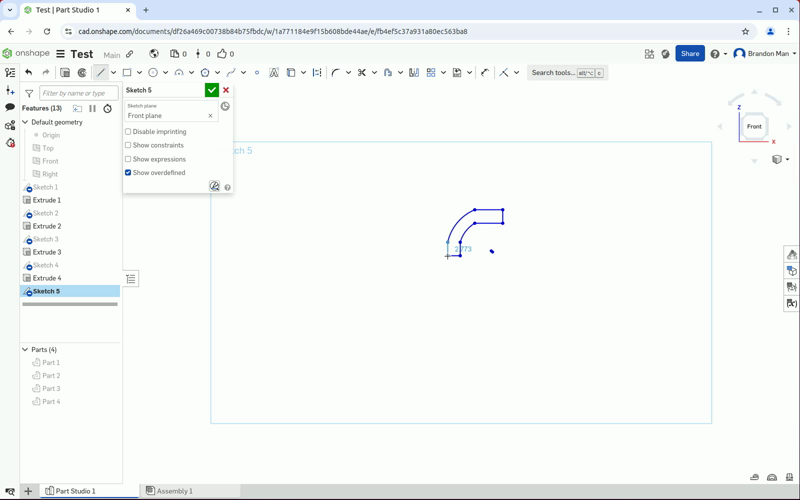
key_up(shift)
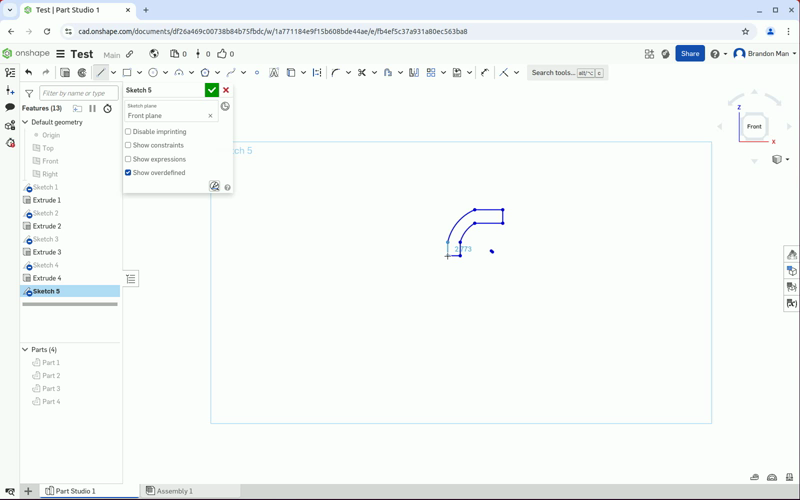
click(447, 255)
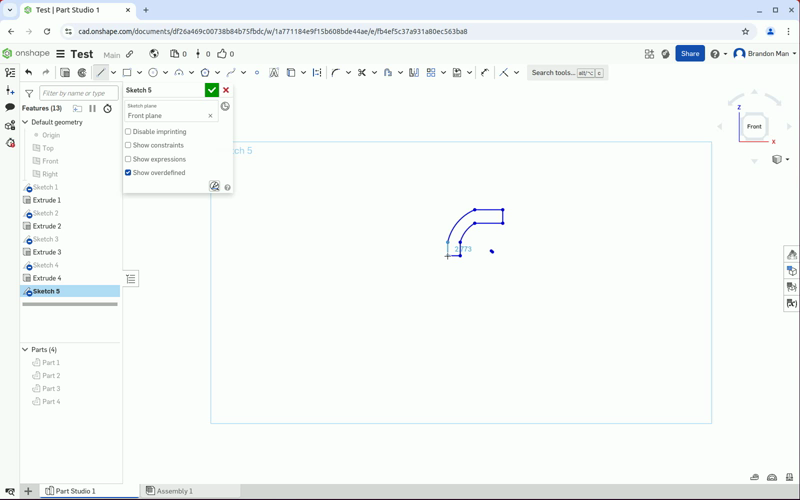
key(esc)
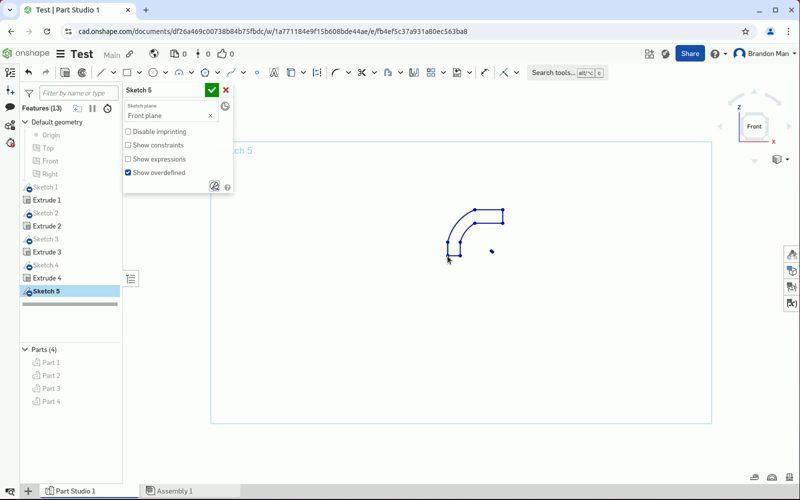
mouse_move(449, 239)
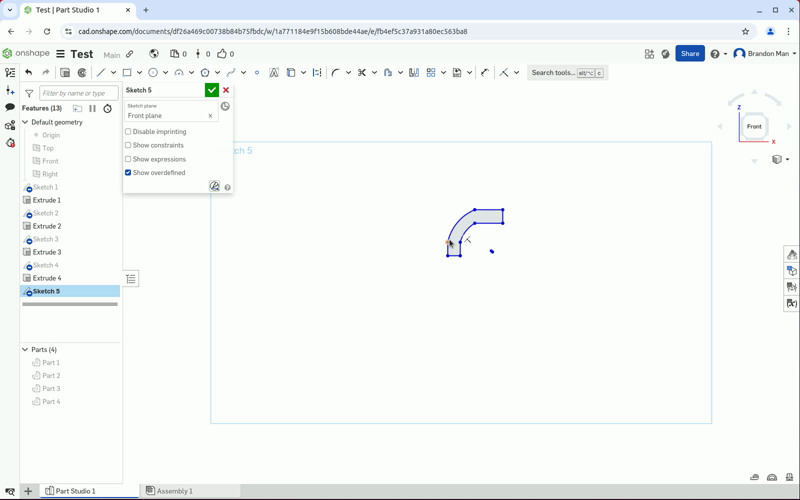
scroll(6)
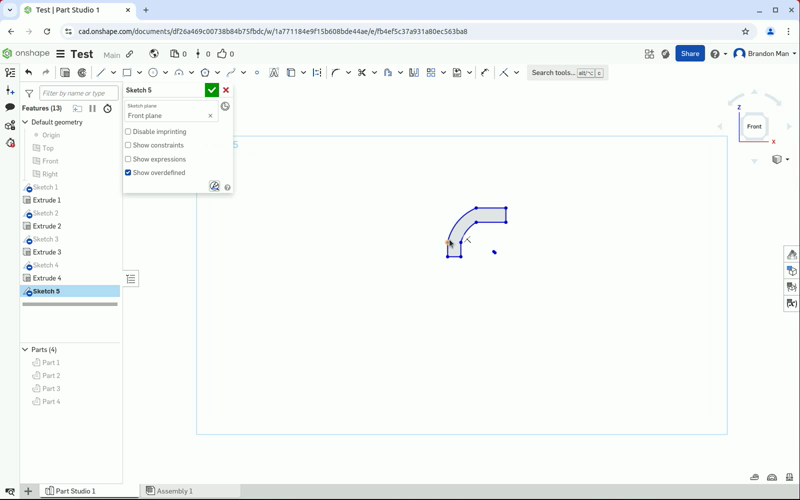
scroll(6)
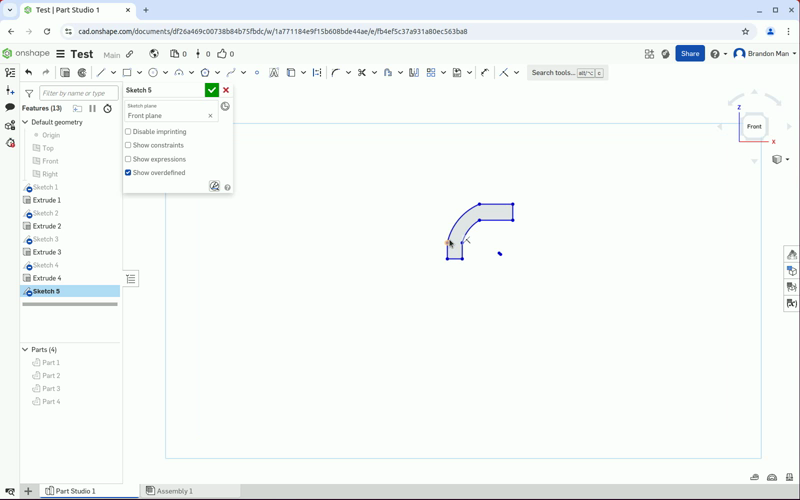
scroll(6)
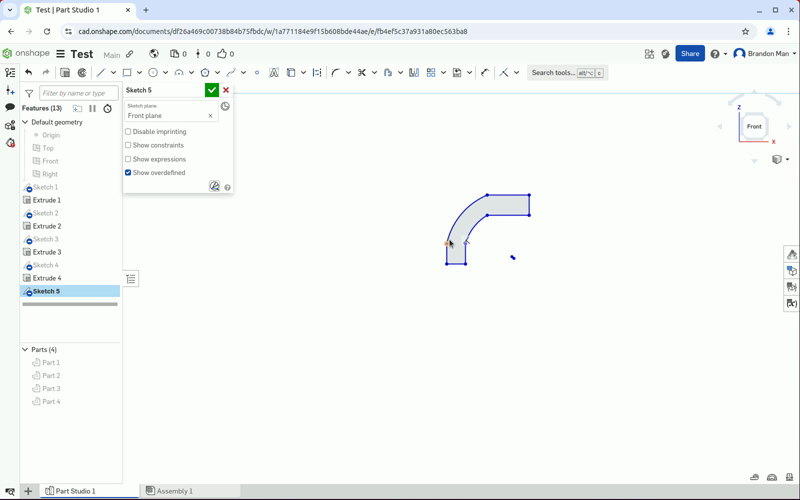
scroll(6)
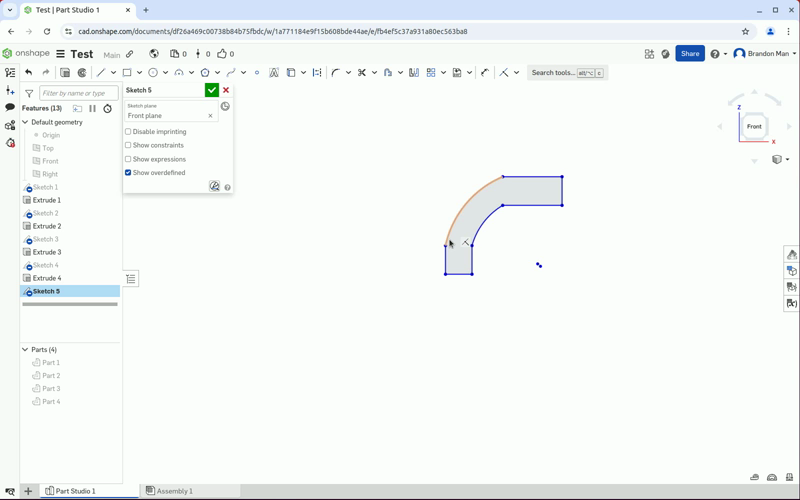
scroll(6)
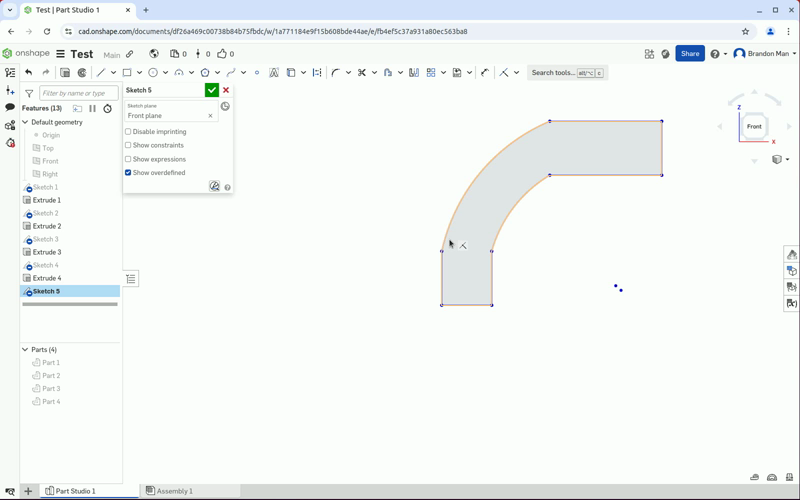
scroll(6)
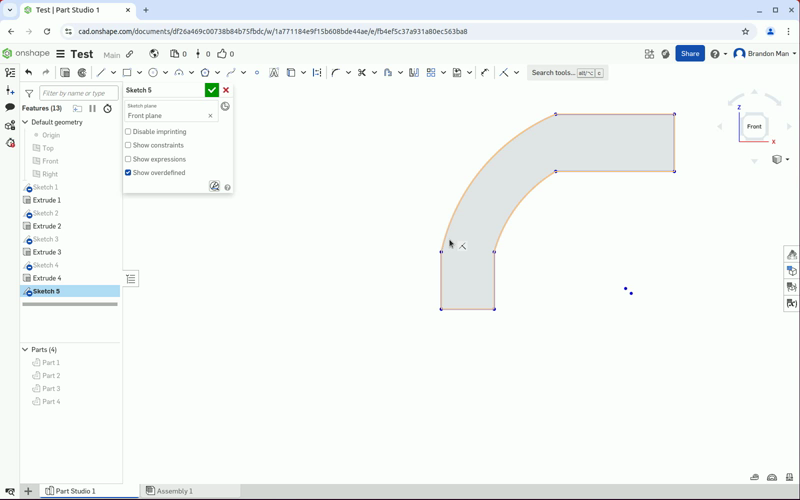
scroll(6)
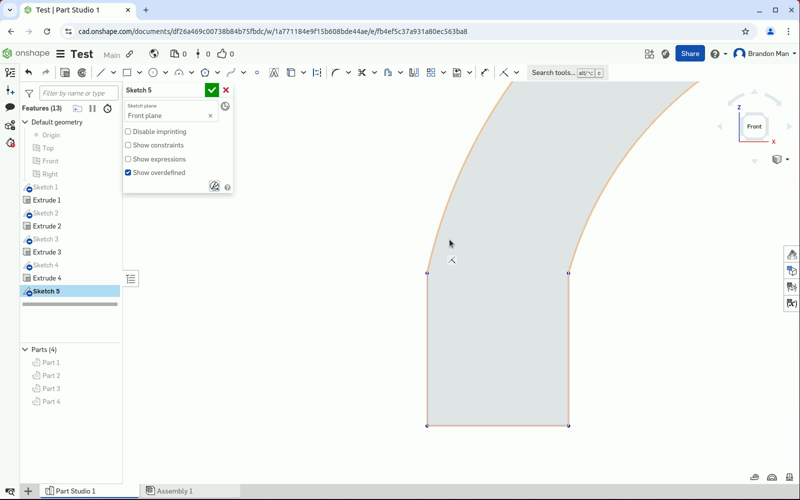
click(449, 239)
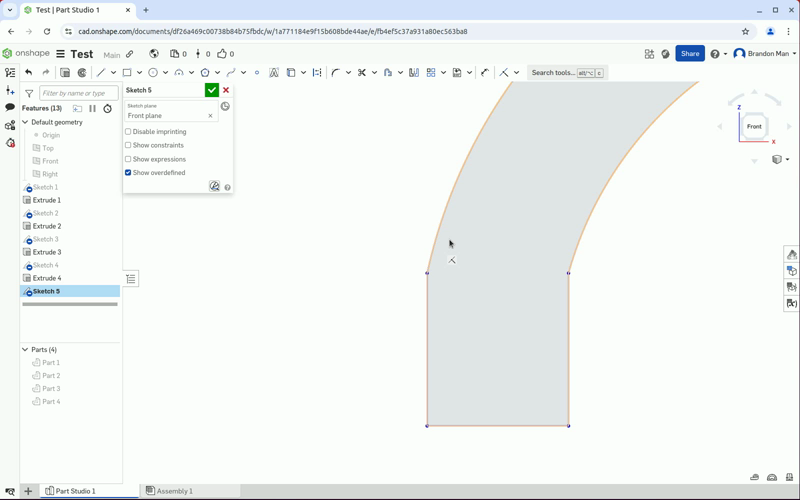
scroll(-6)
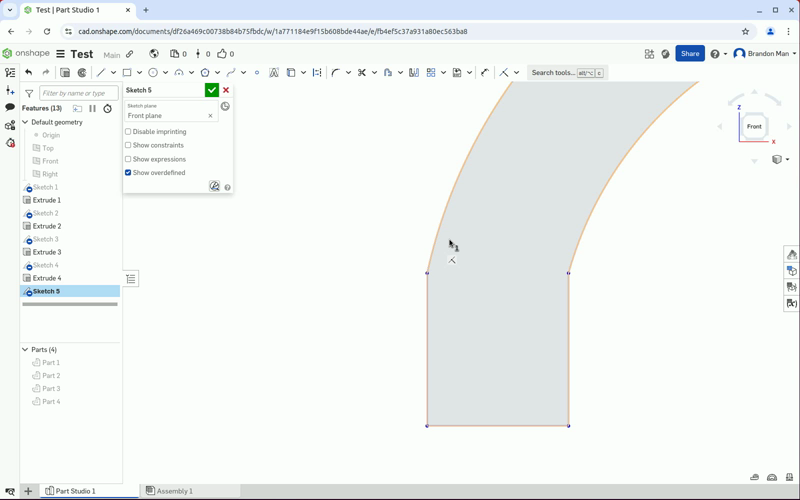
scroll(-6)
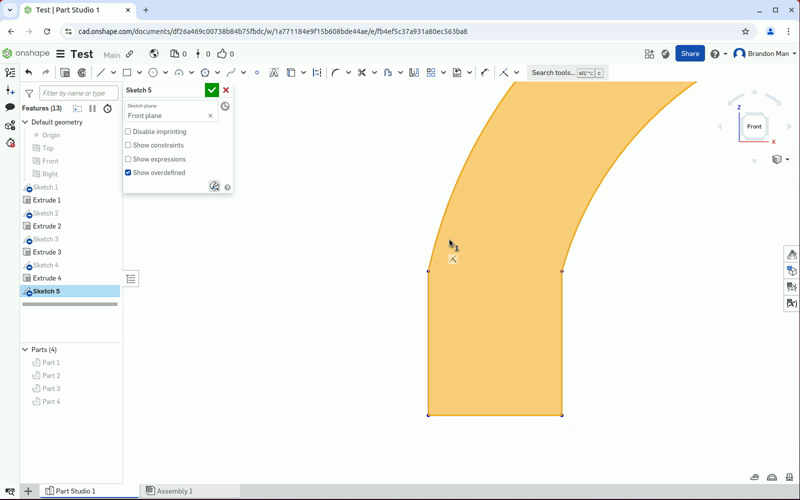
scroll(-6)
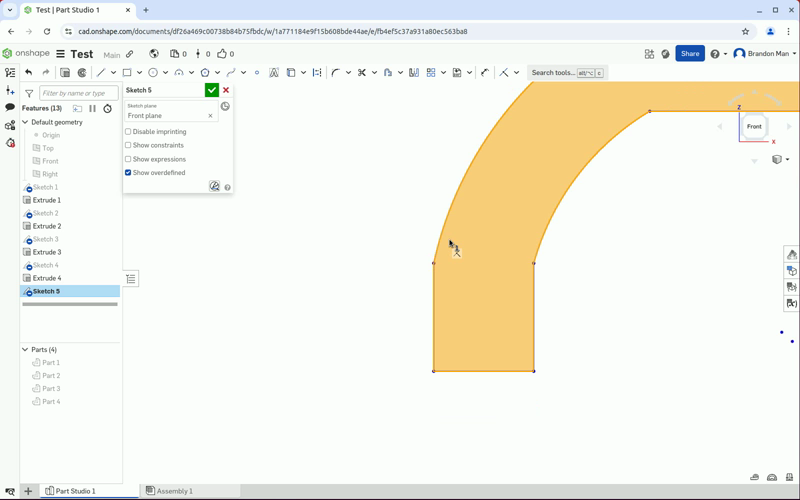
scroll(-6)
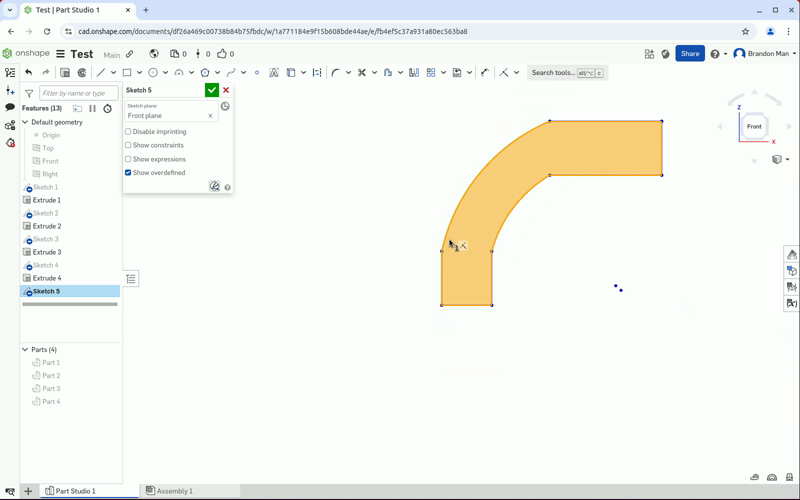
scroll(-6)
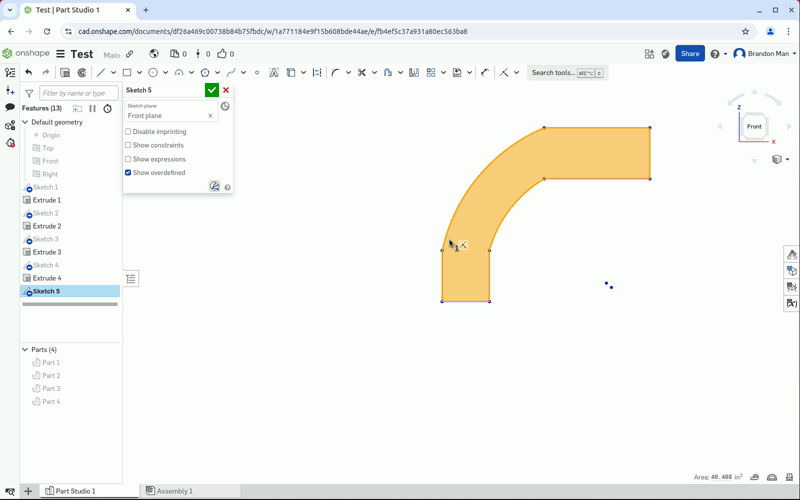
scroll(-6)
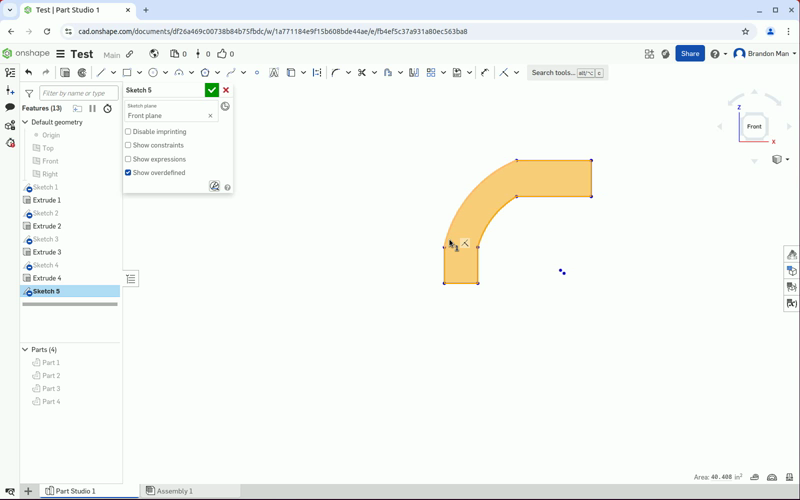
scroll(-6)
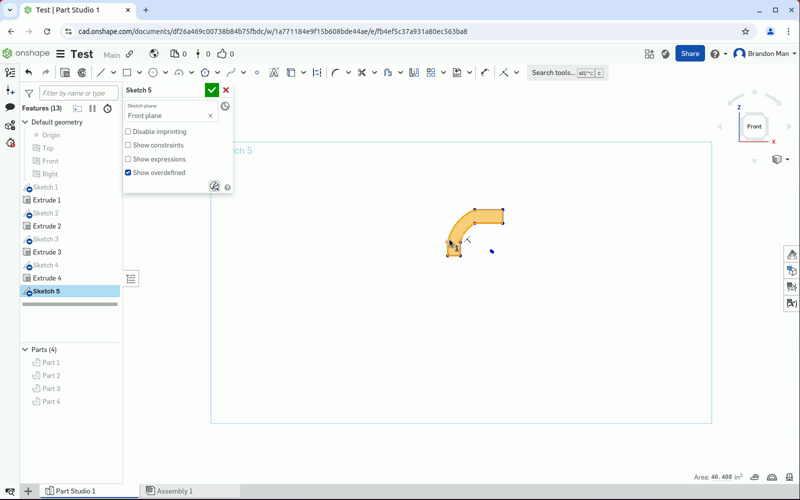
mouse_move(73, 352)
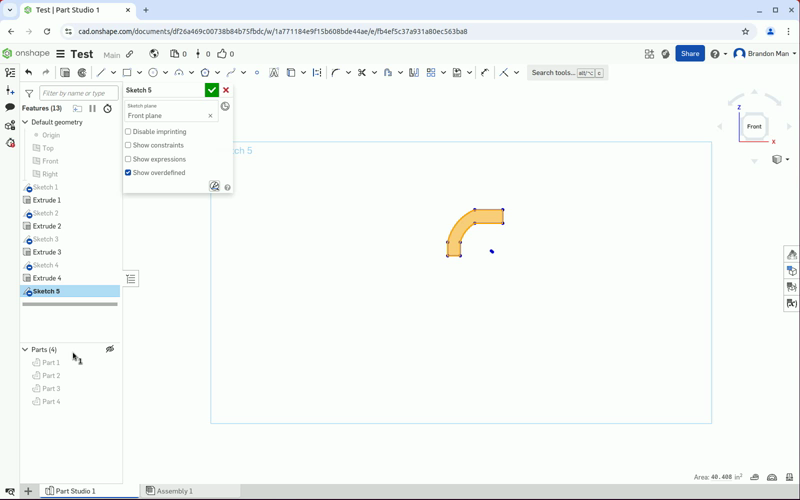
key(shift+y)
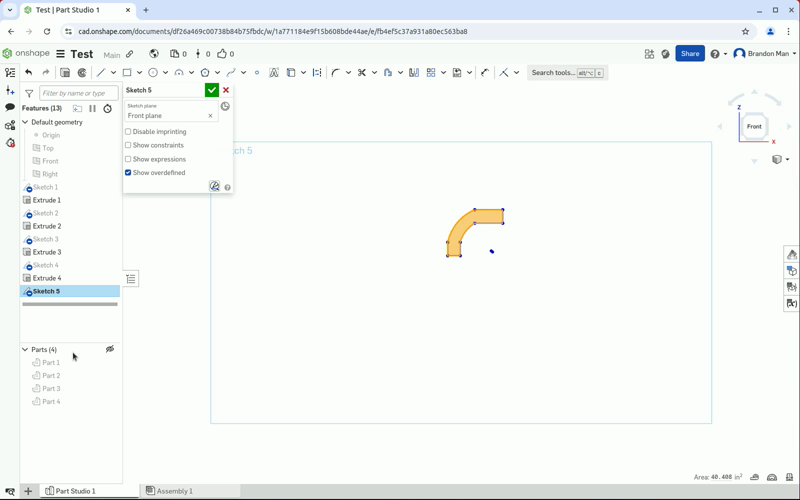
key(shift+e)
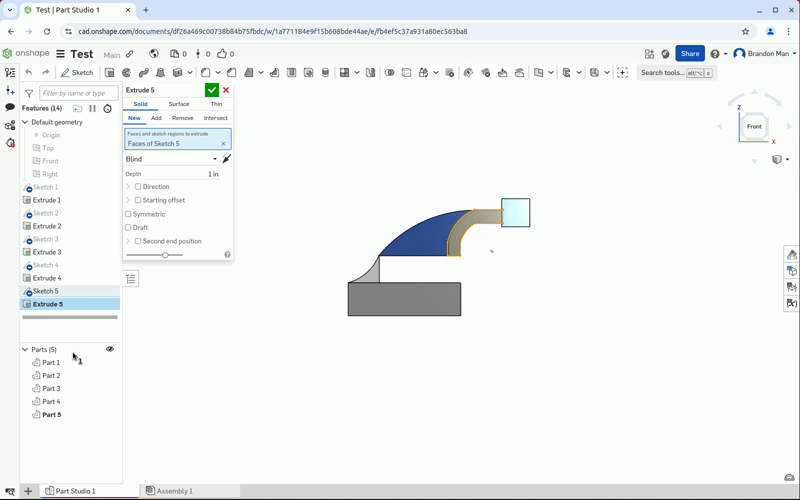
mouse_move(143, 106)
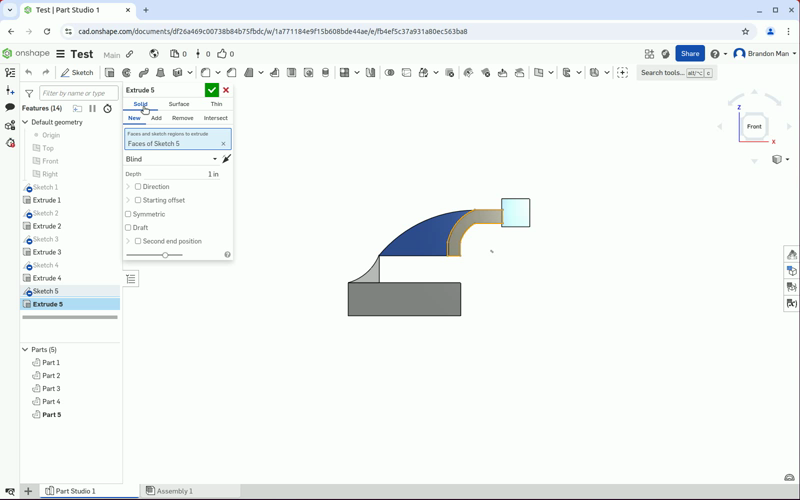
click(143, 106)
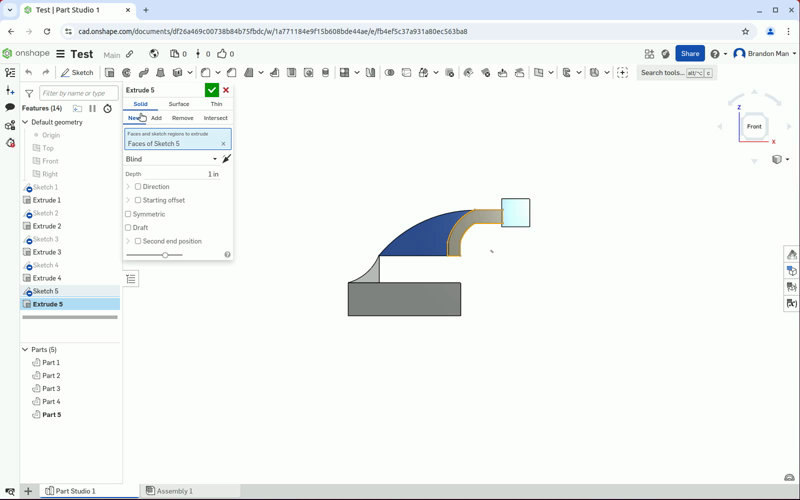
mouse_move(137, 120)
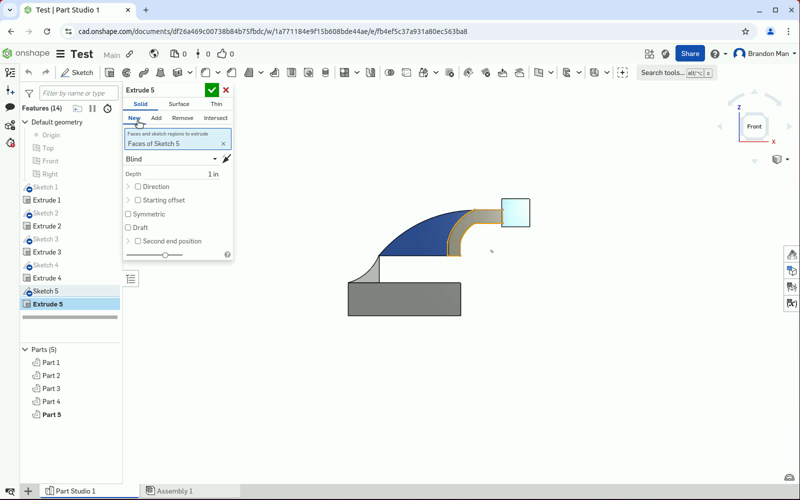
click(137, 120)
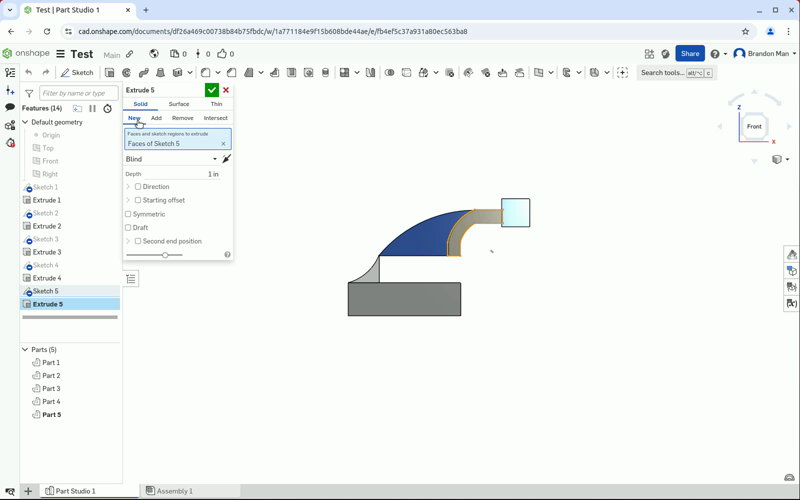
key(tab, 4)
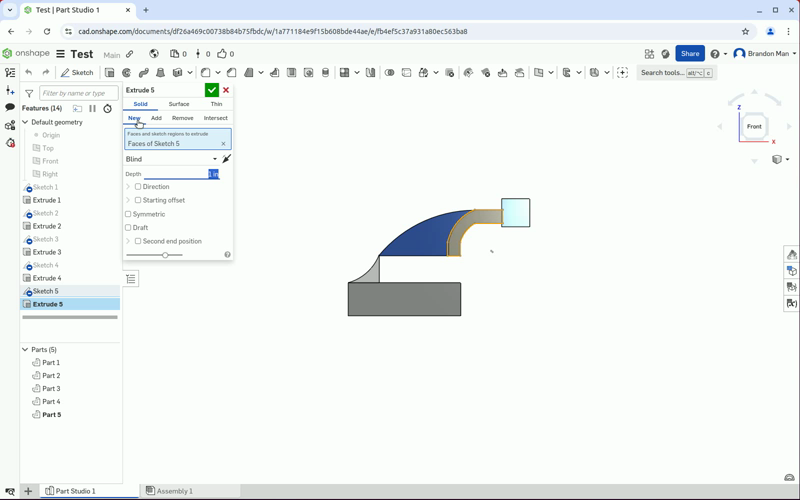
text(5.536)
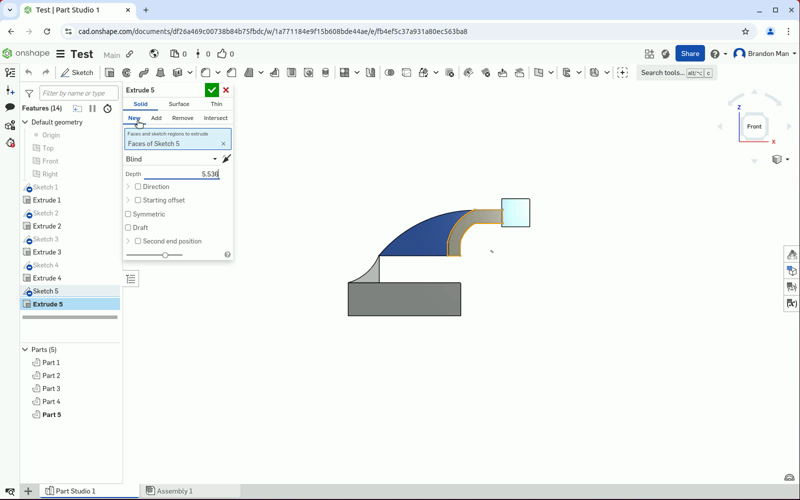
key(enter)
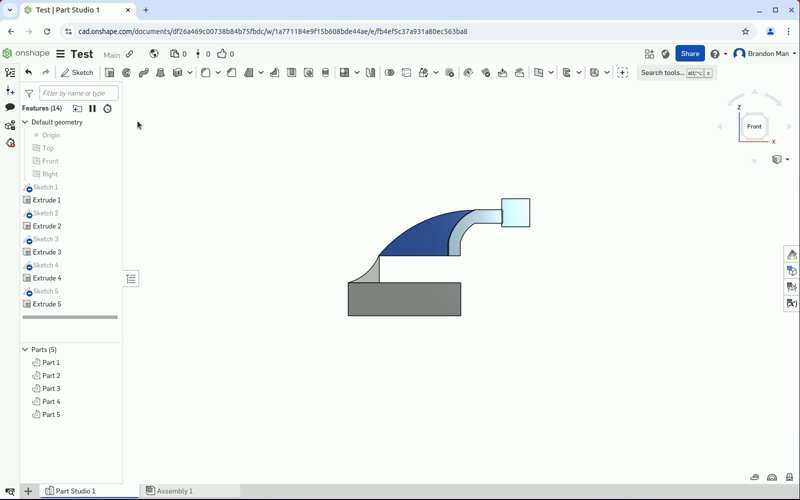
key(shift+h)
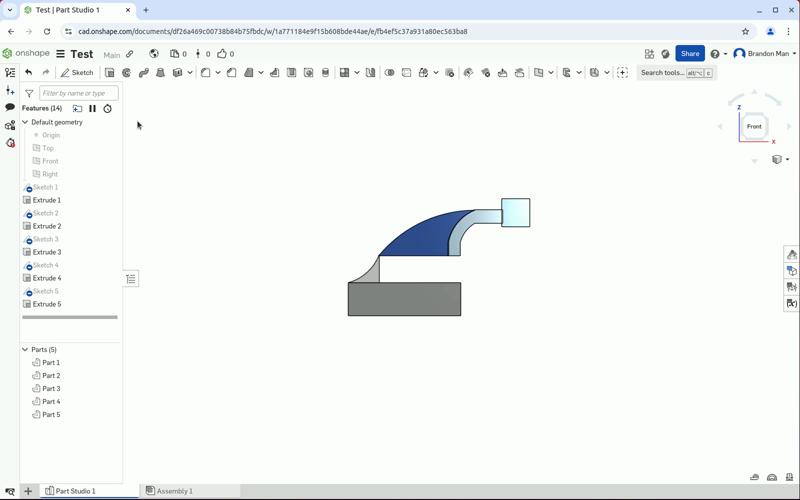
key(shift+h)
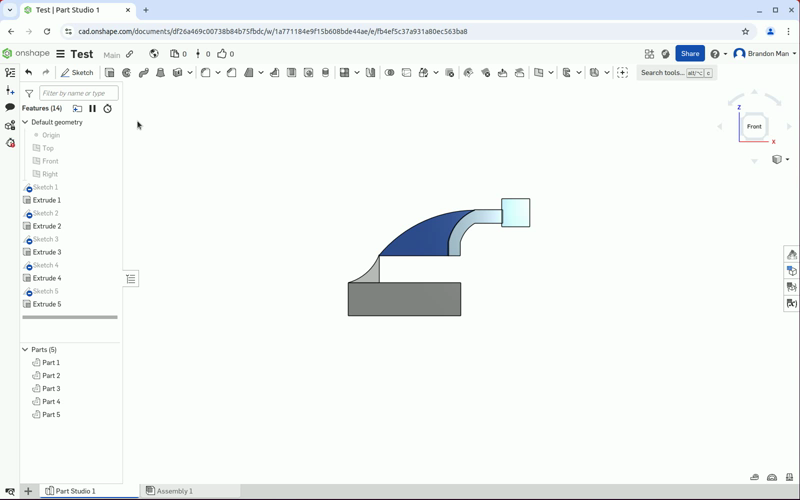
mouse_move(73, 189)
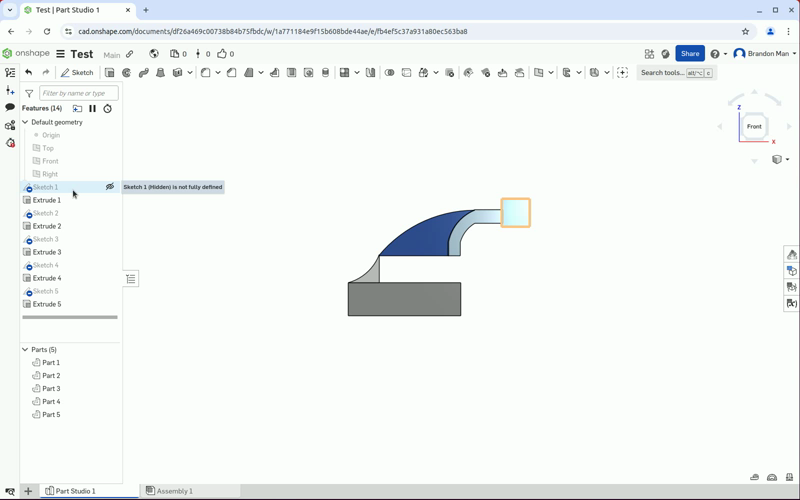
click(73, 189)
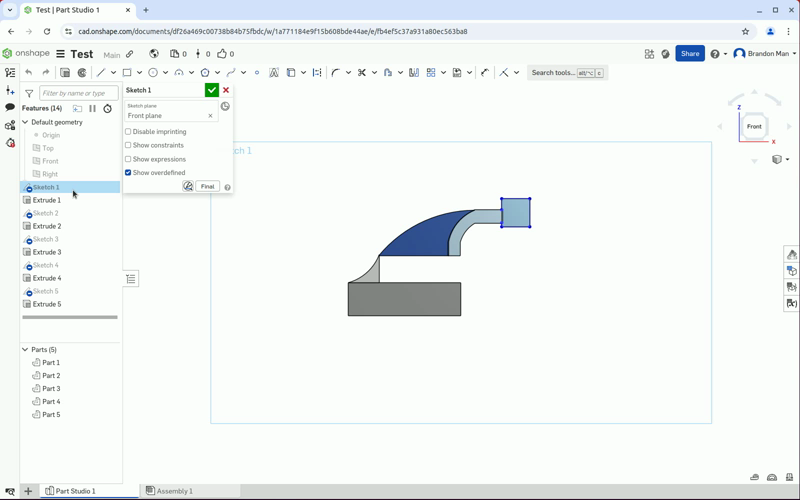
mouse_move(229, 92)
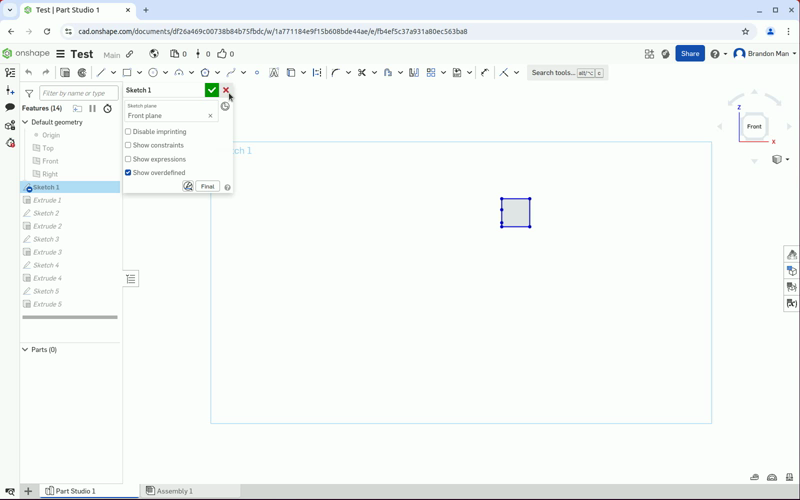
click(229, 92)
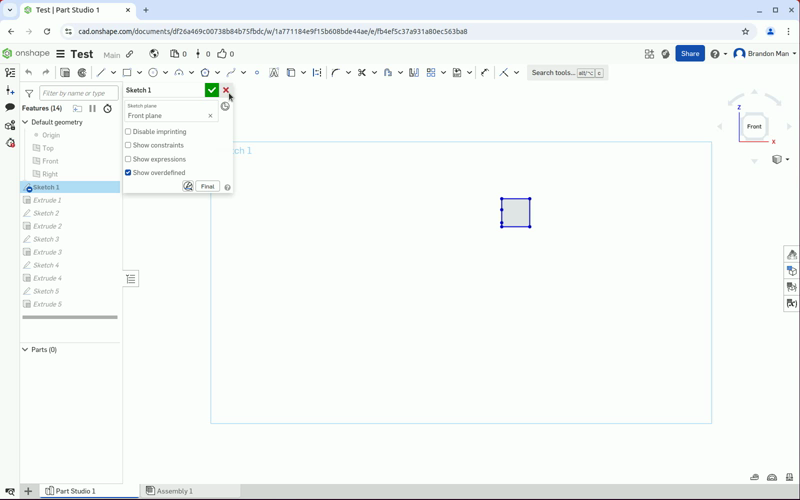
key(shift+s)
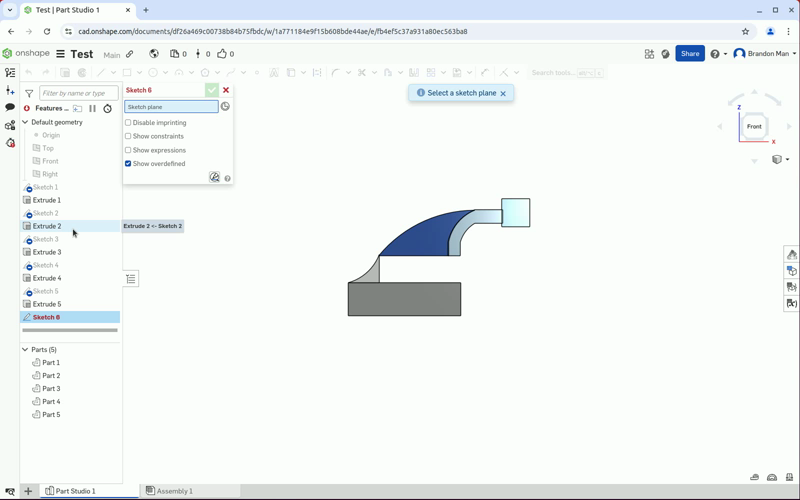
scroll(3)
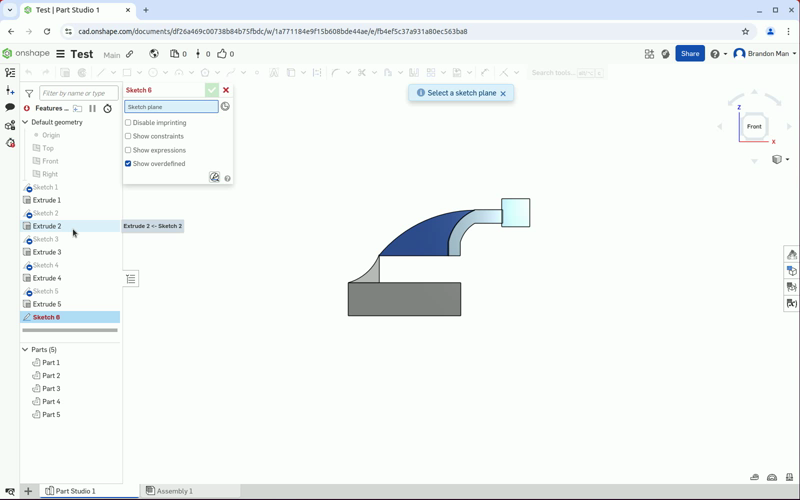
mouse_move(73, 163)
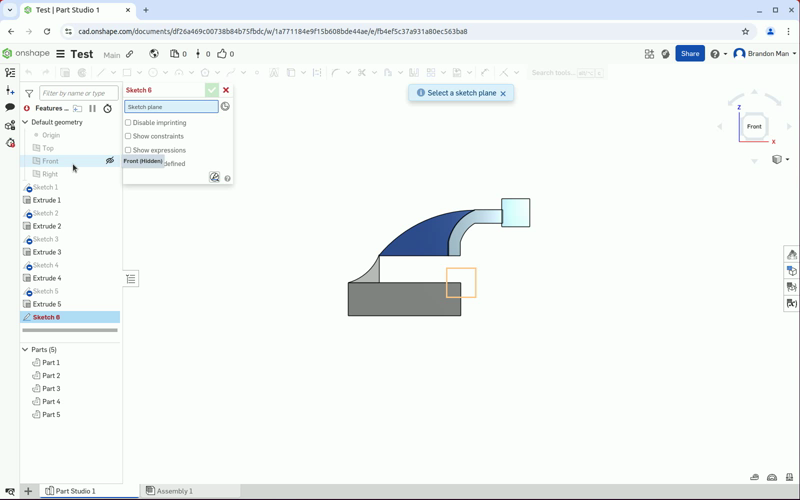
click(73, 163)
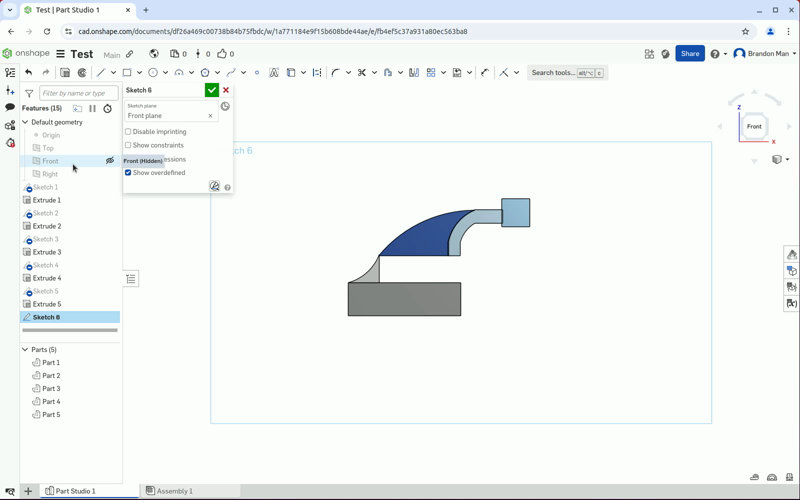
mouse_move(73, 352)
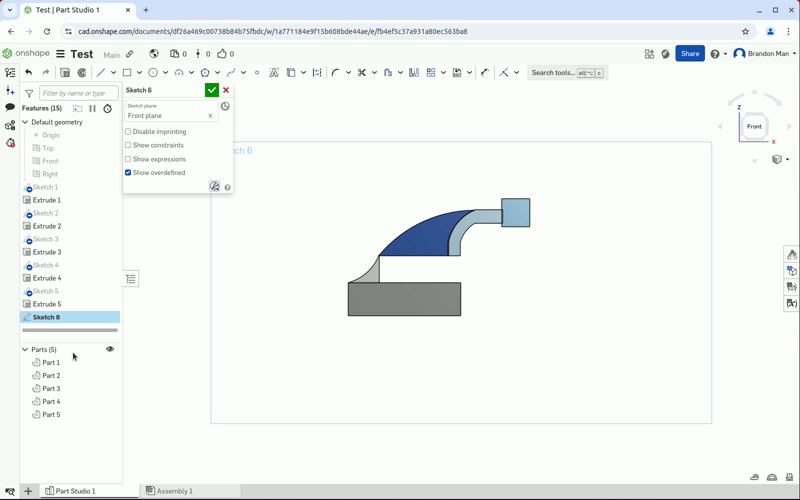
key(y)
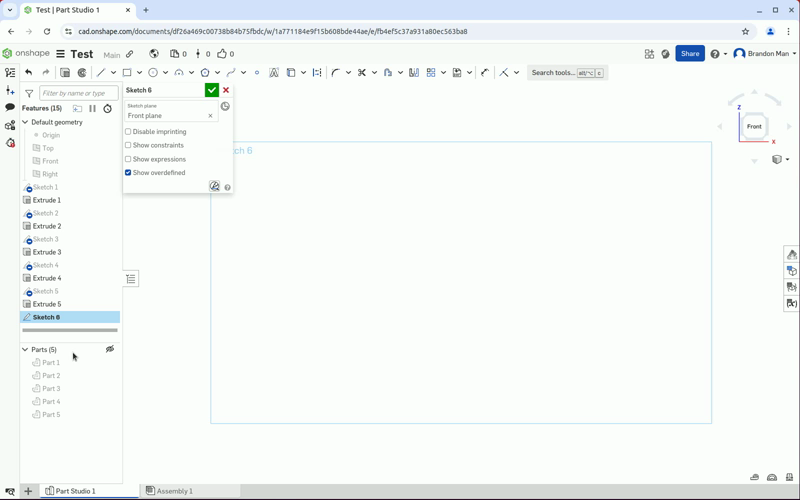
key(l)
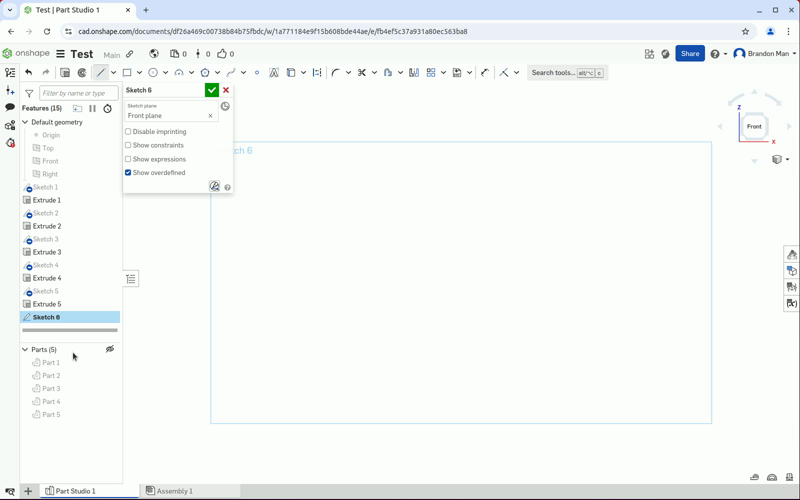
key_down(shift)
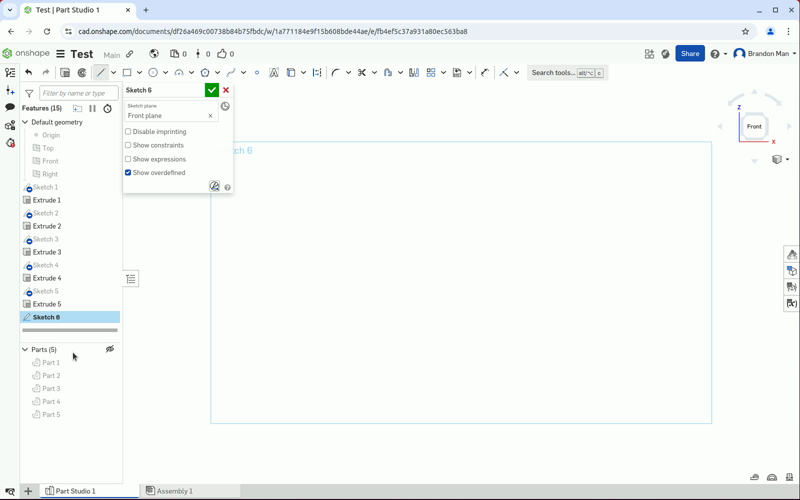
mouse_move(378, 282)
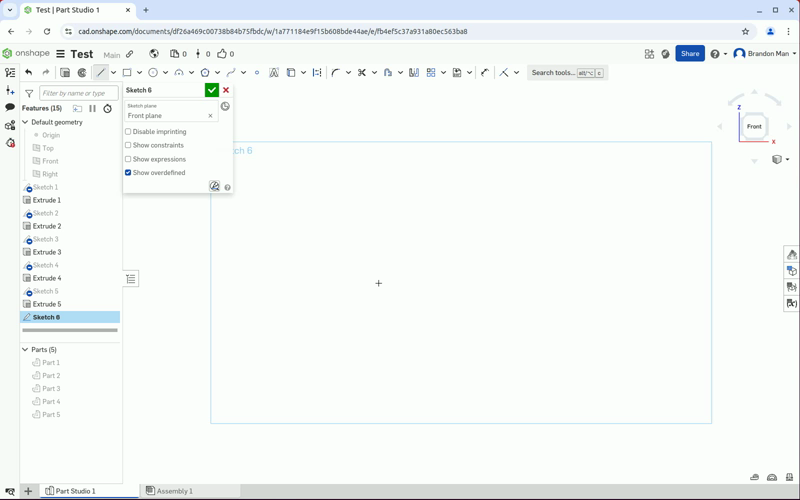
click(378, 282)
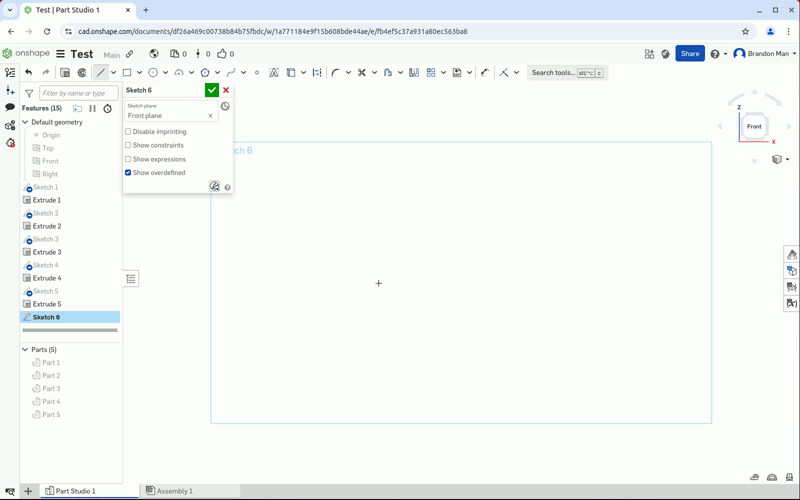
key_up(shift)
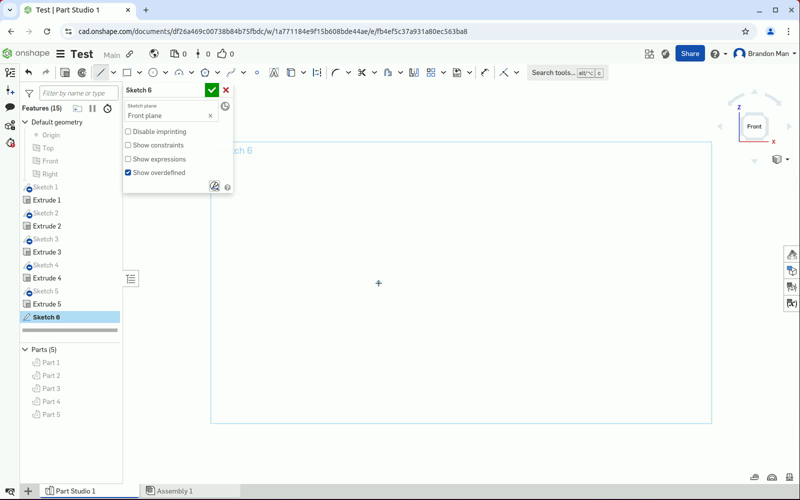
key_down(shift)
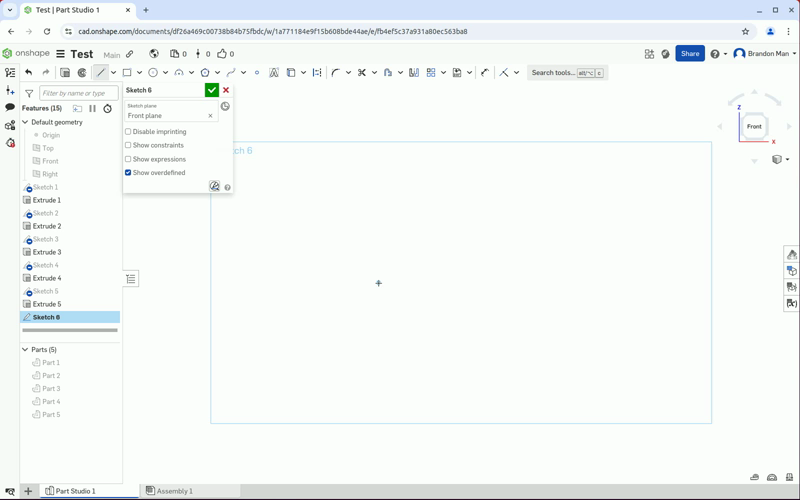
mouse_move(461, 282)
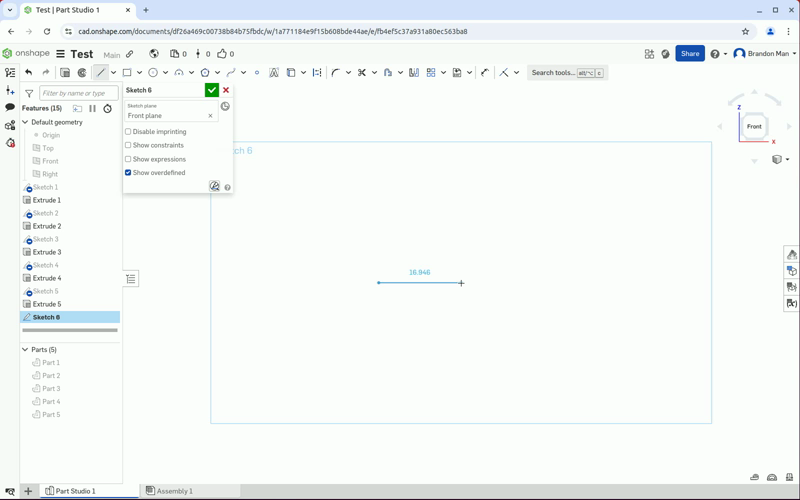
click(461, 282)
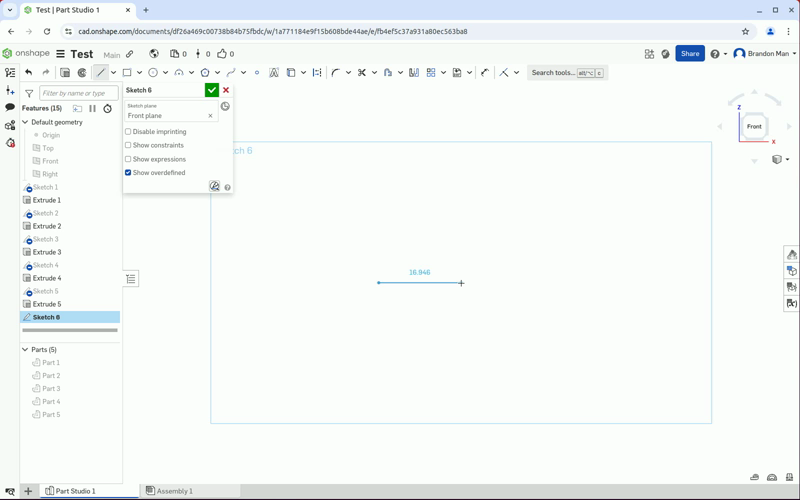
key_up(shift)
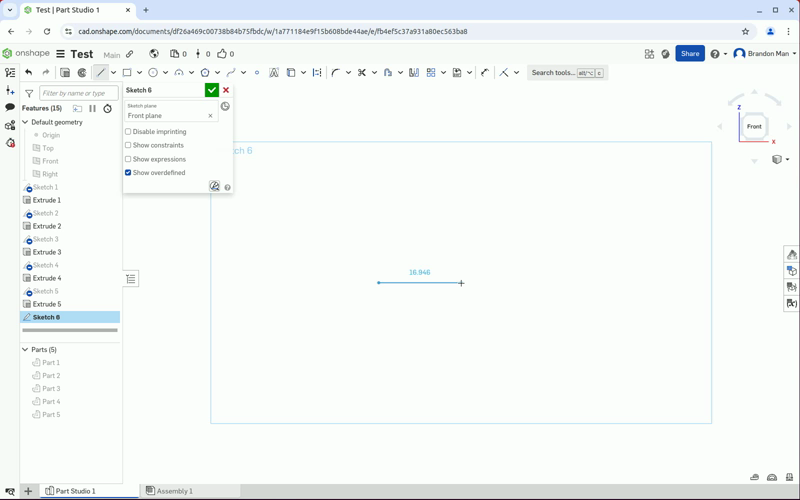
key_down(shift)
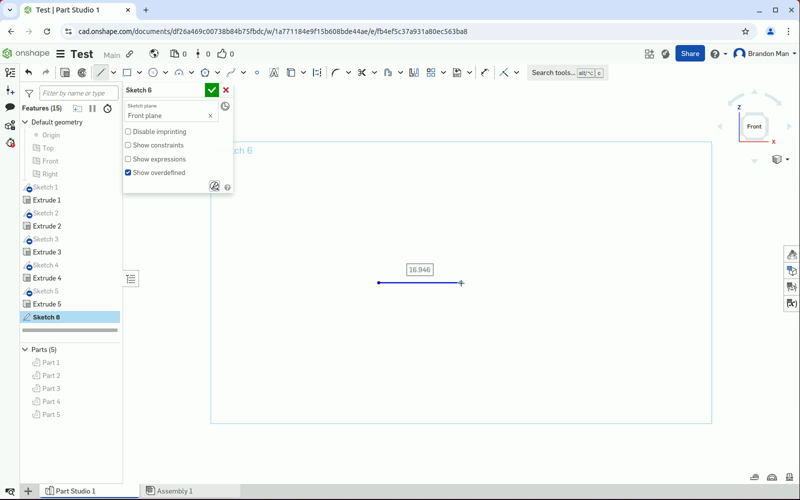
mouse_move(491, 282)
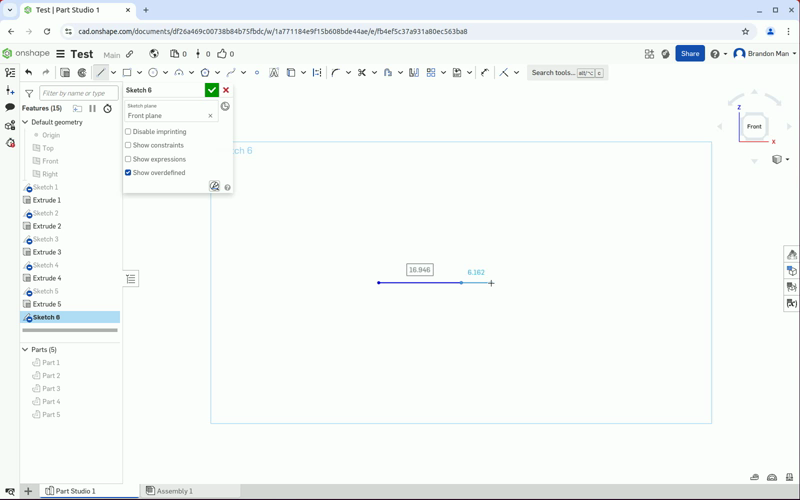
mouse_move(461, 255)
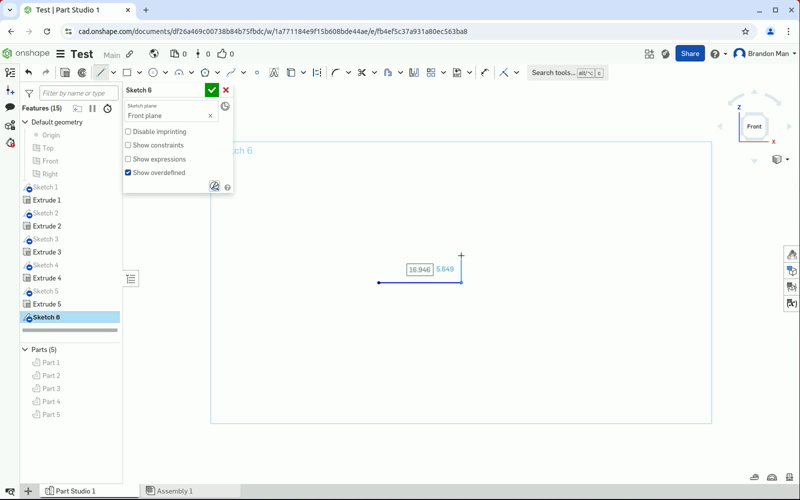
click(461, 255)
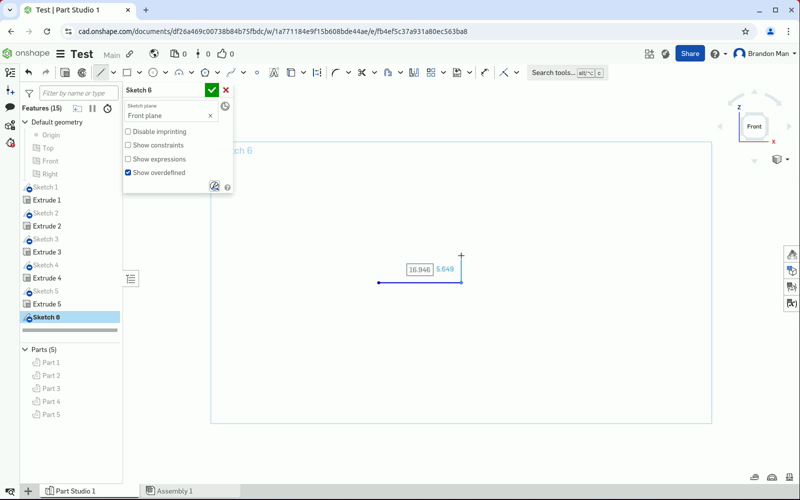
key_up(shift)
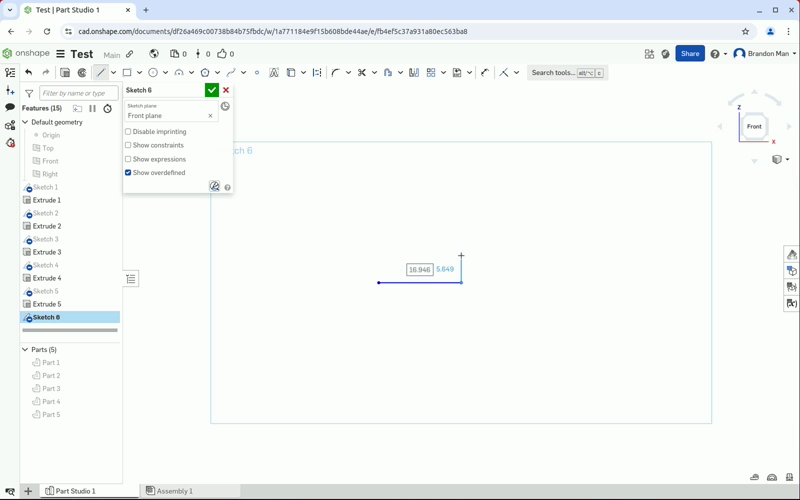
key_down(shift)
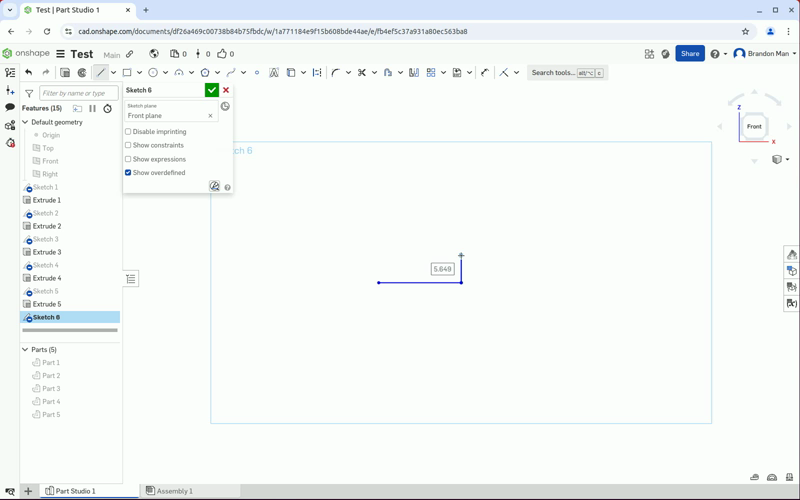
mouse_move(491, 255)
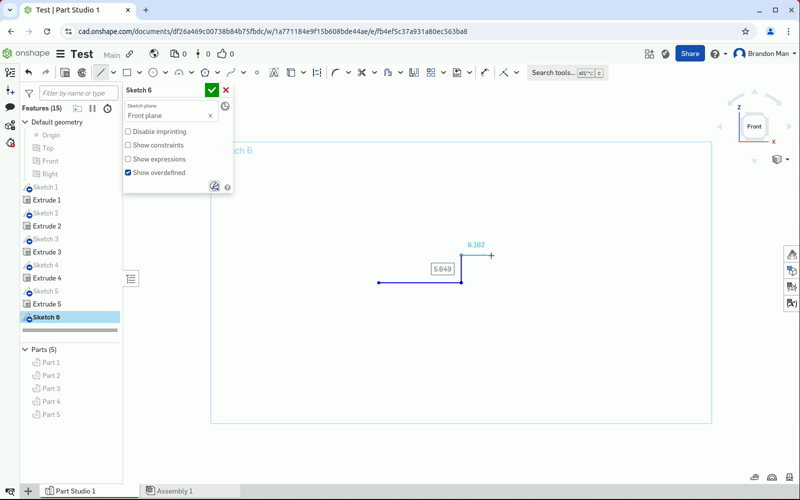
mouse_move(448, 255)
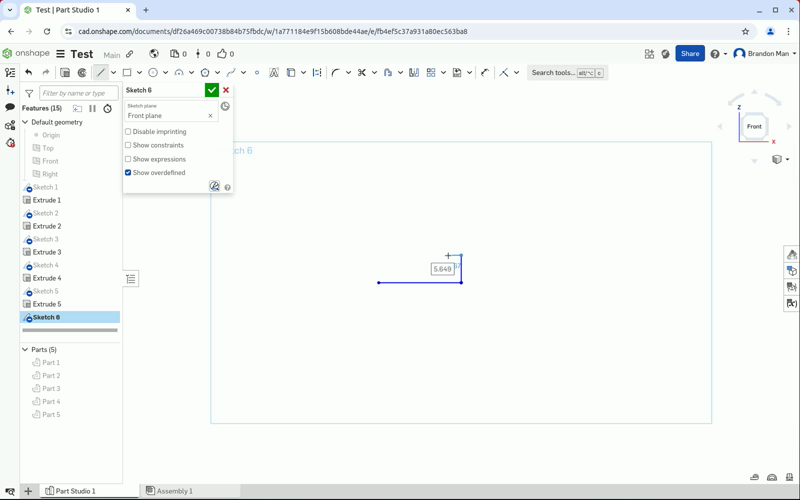
click(448, 255)
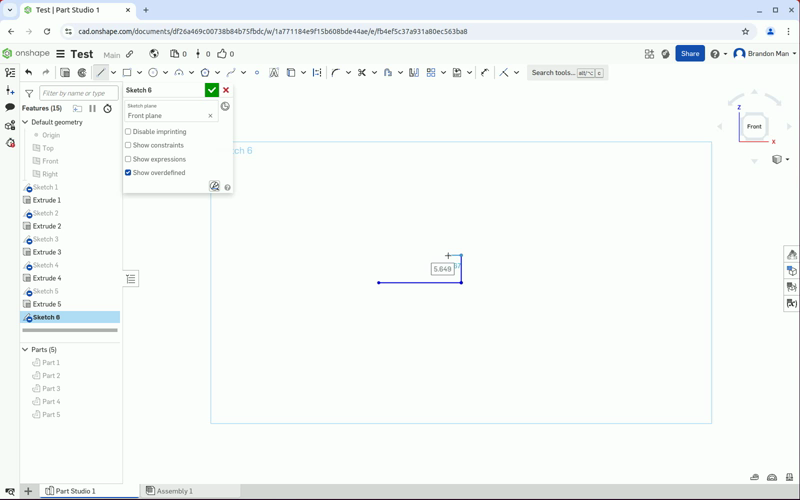
key_up(shift)
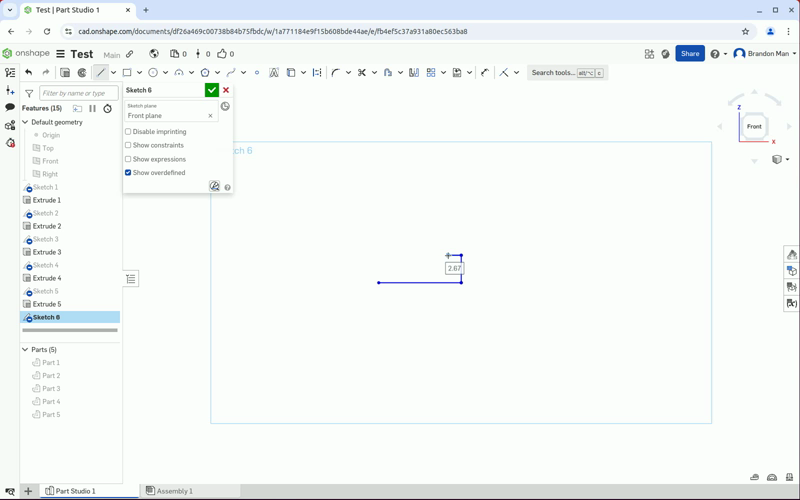
key_down(shift)
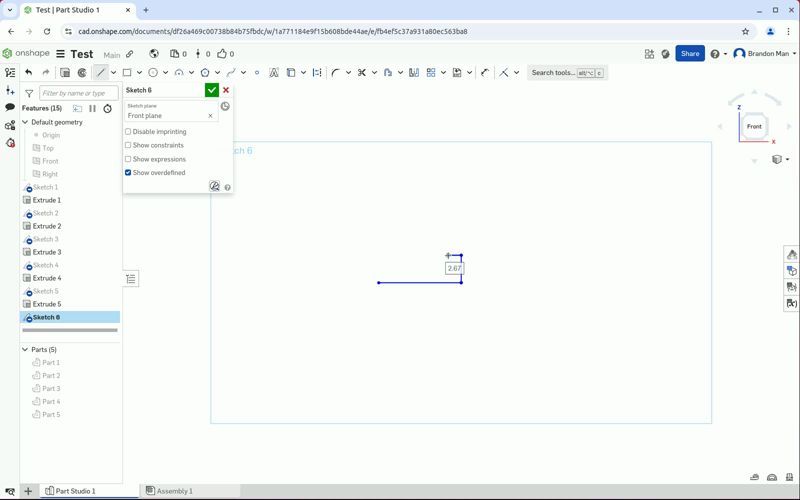
mouse_move(378, 255)
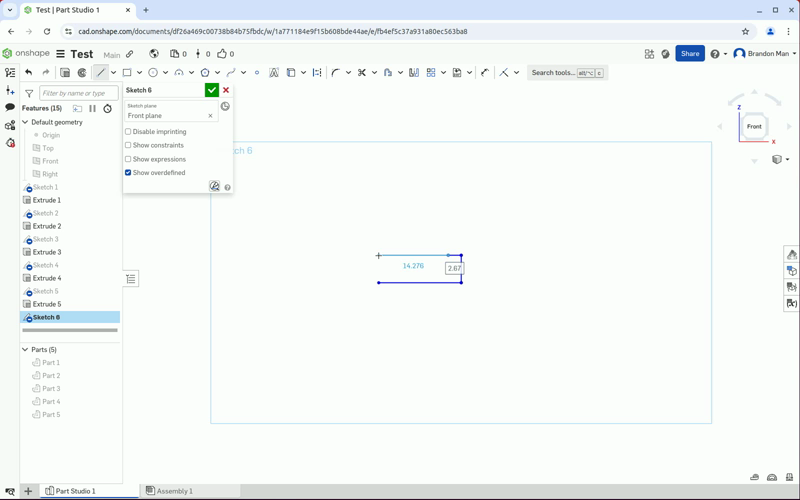
click(378, 255)
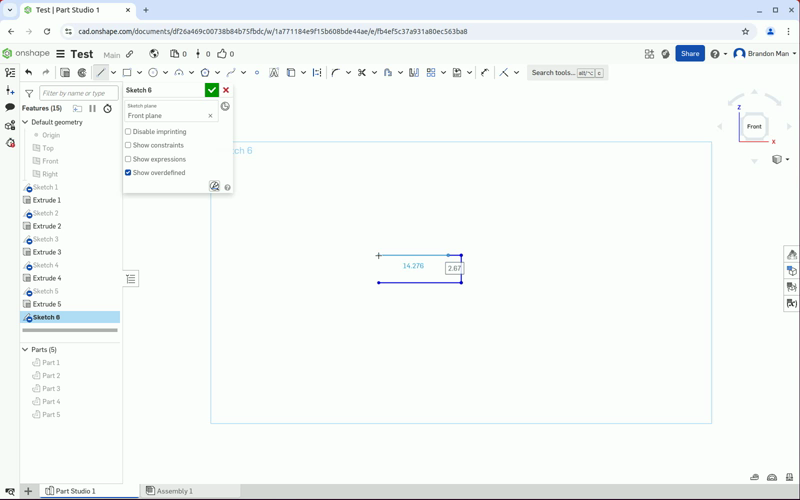
key_up(shift)
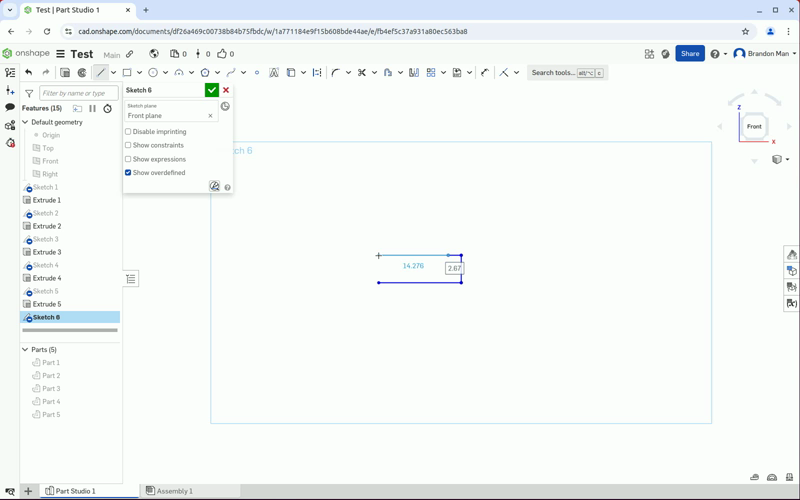
mouse_move(408, 255)
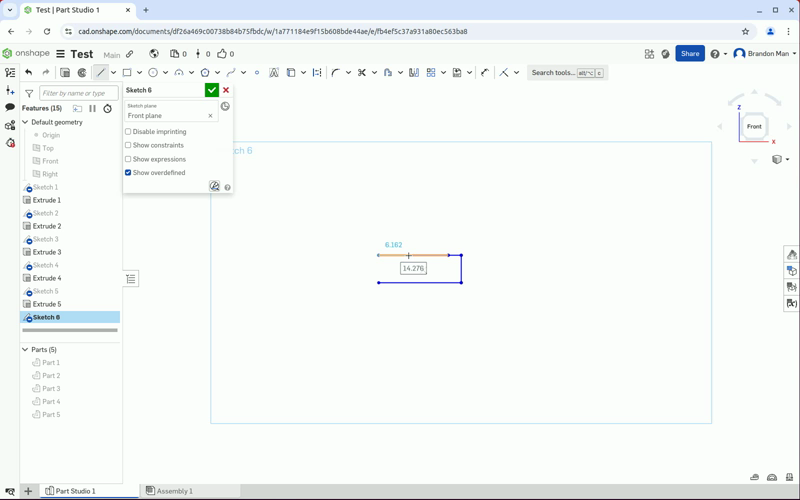
key_down(shift)
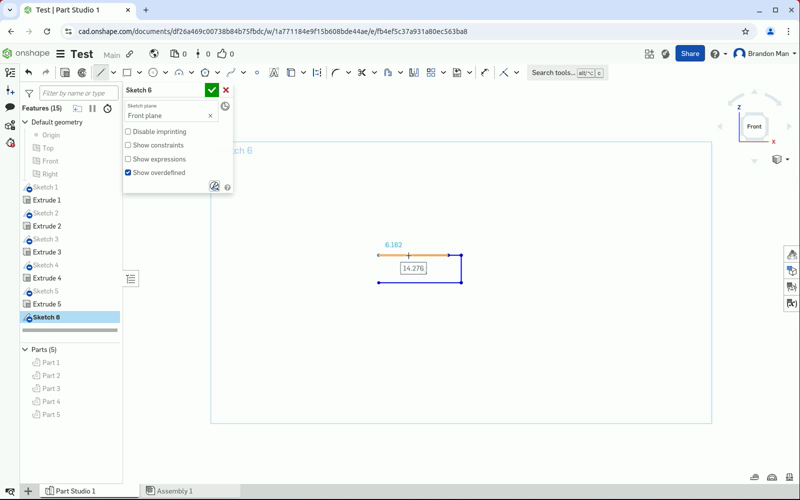
mouse_move(378, 282)
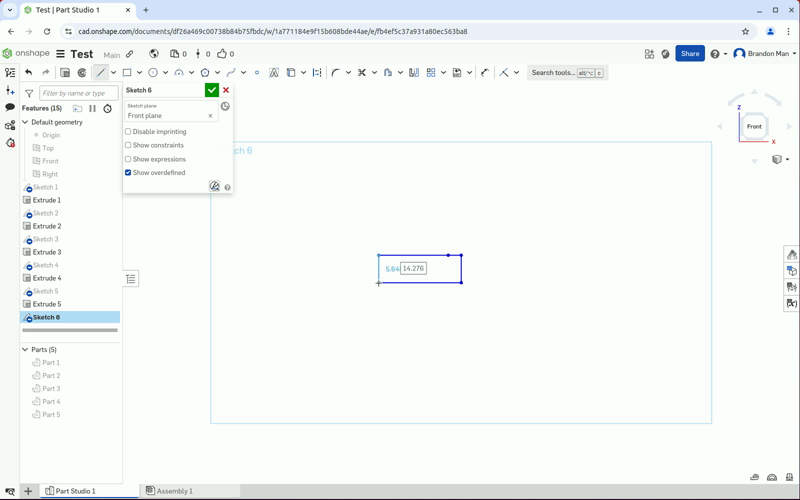
key_up(shift)
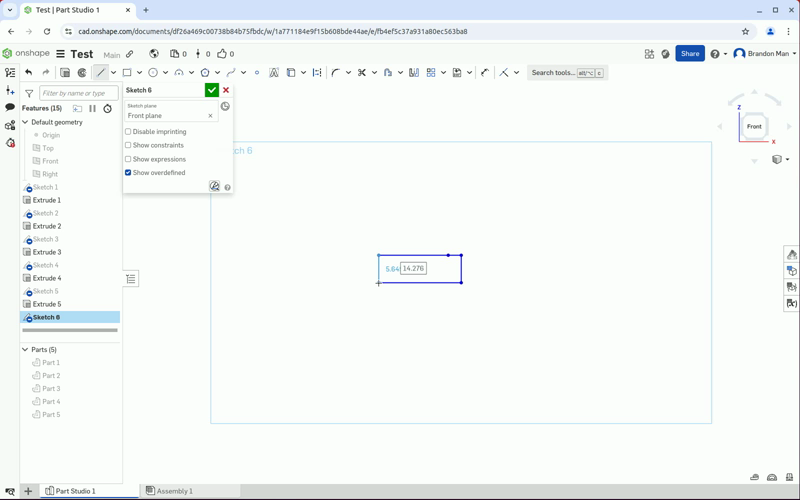
click(378, 282)
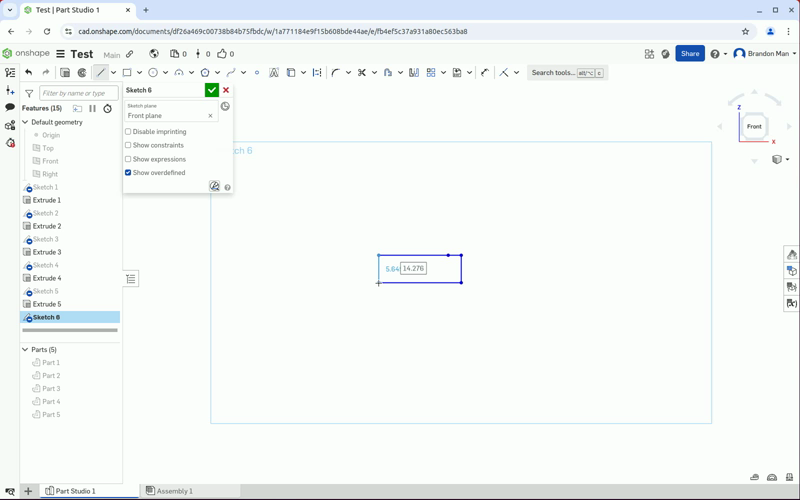
key(esc)
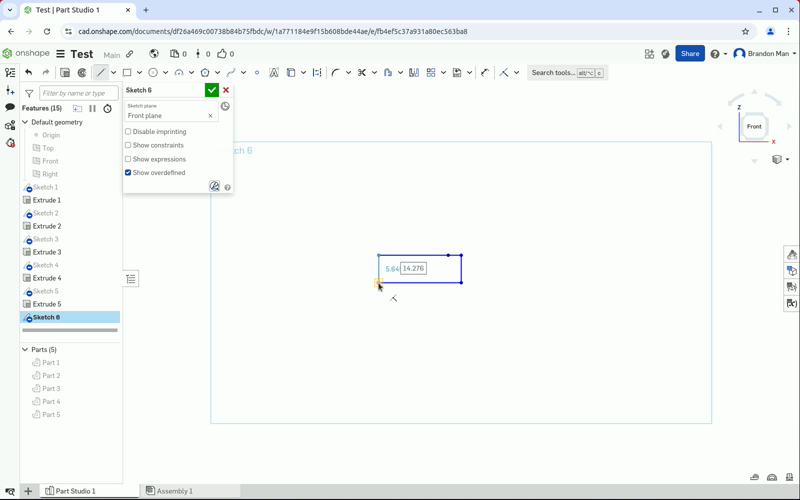
mouse_move(405, 275)
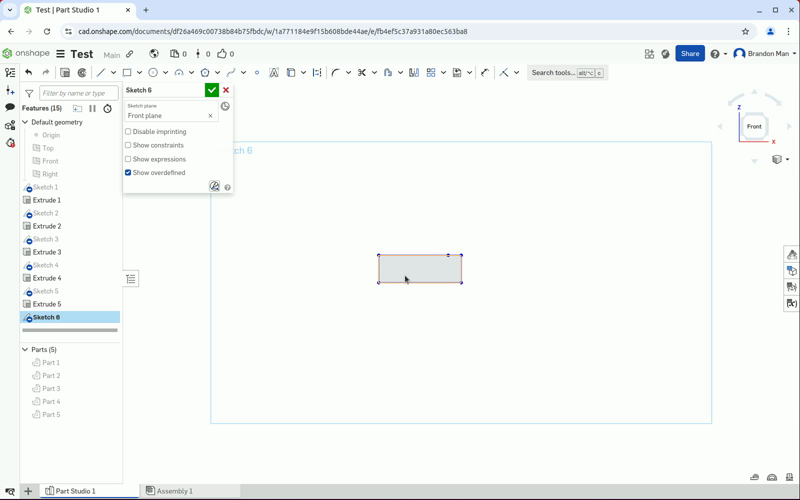
click(405, 275)
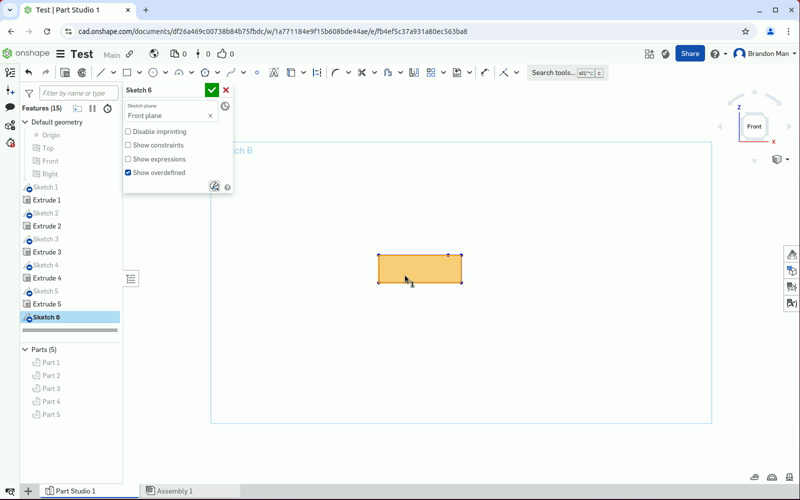
mouse_move(73, 352)
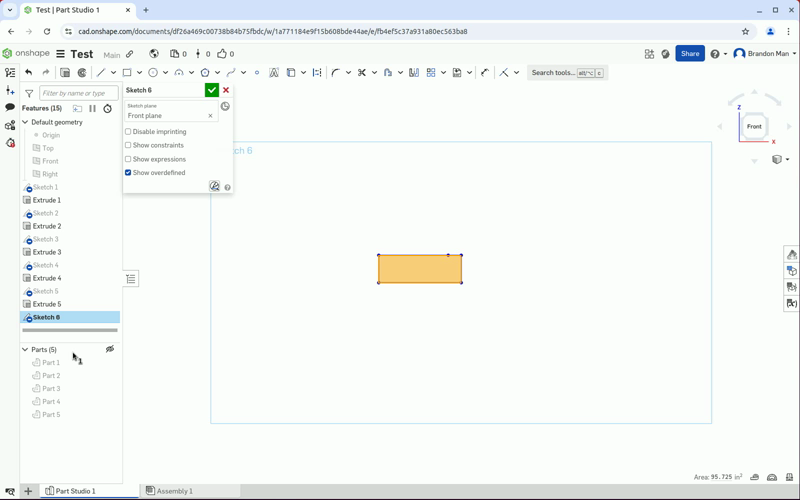
key(shift+y)
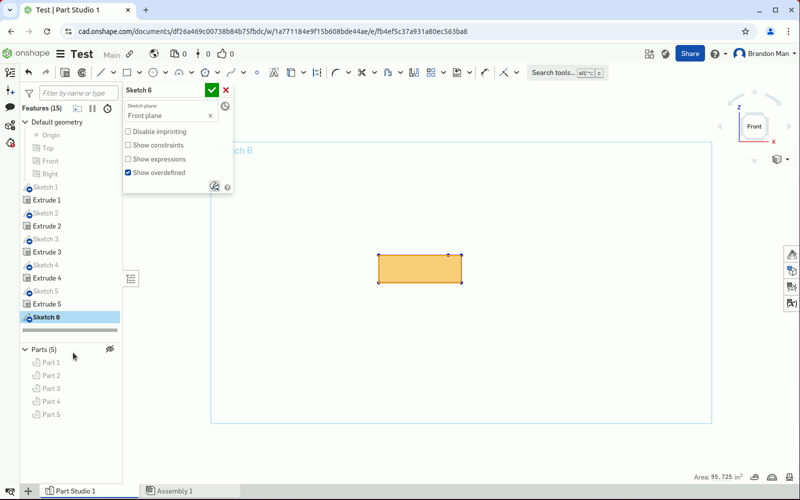
key(shift+e)
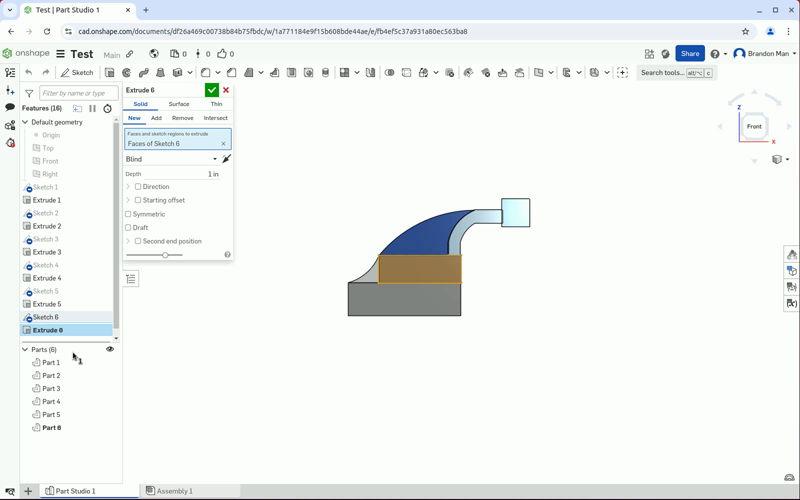
mouse_move(143, 106)
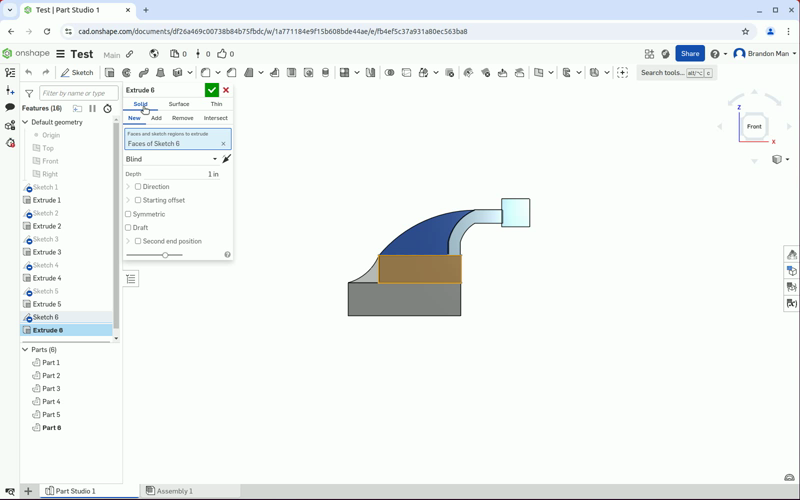
click(143, 106)
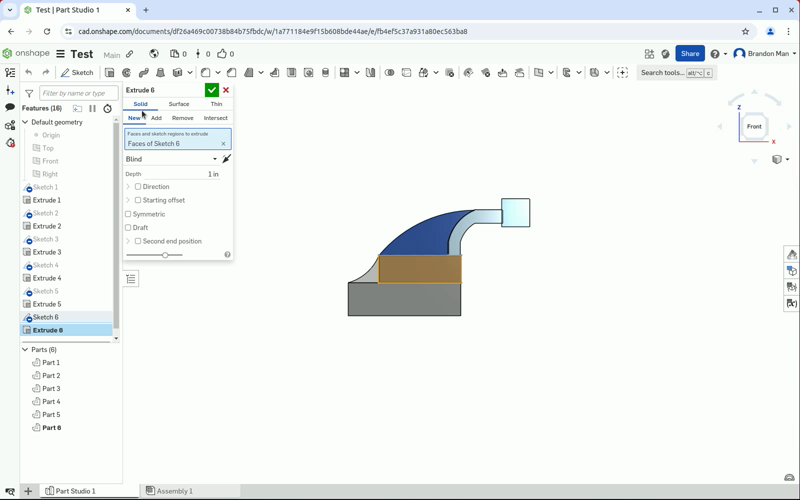
mouse_move(137, 120)
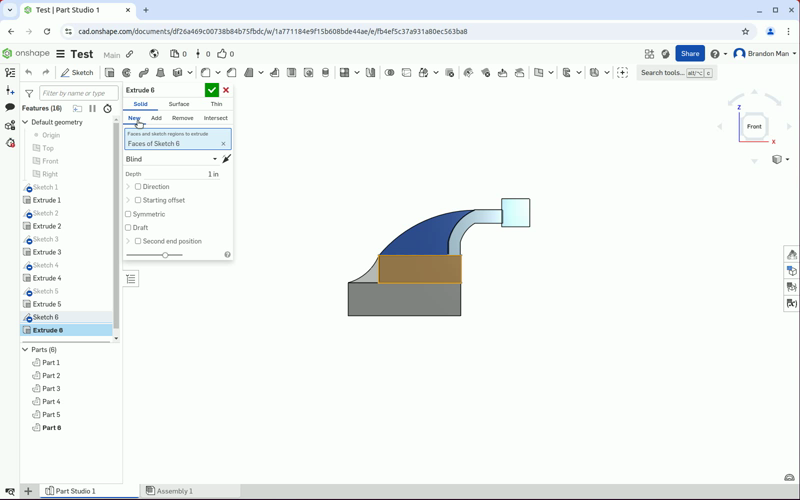
click(137, 120)
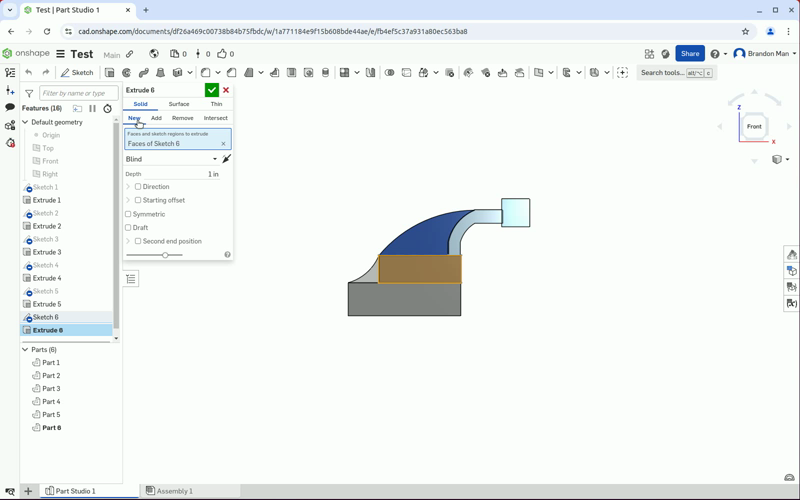
key(tab, 4)
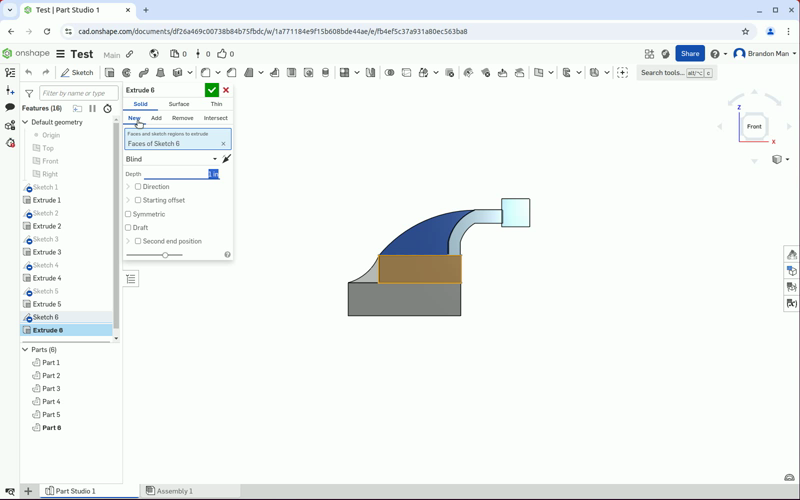
text(5.536)
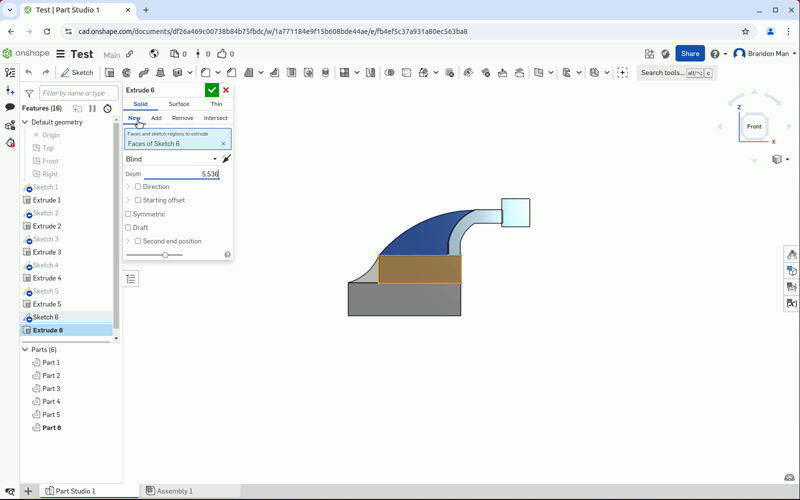
key(enter)
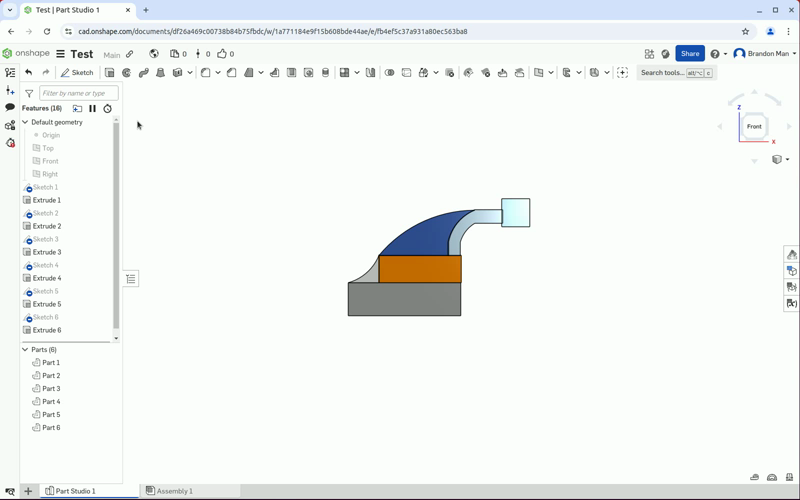
key(shift+h)
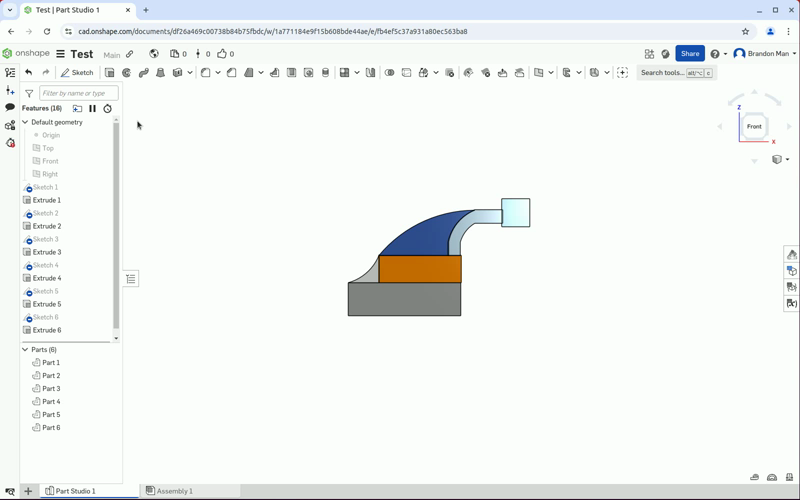
key(shift+h)
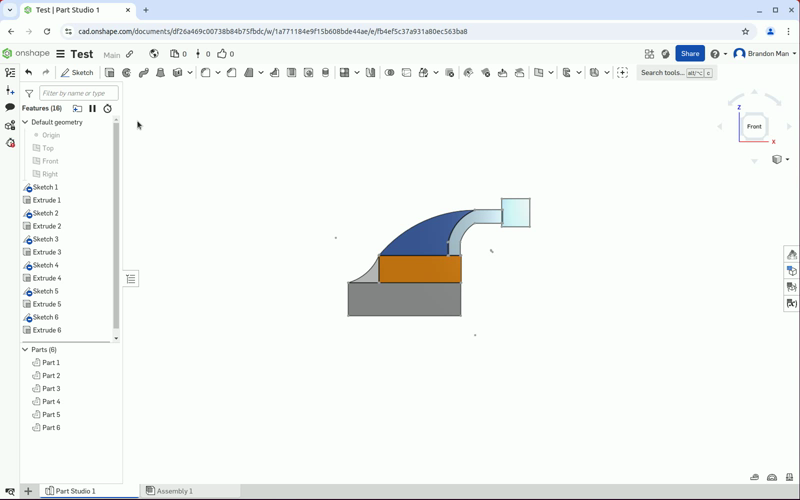
key(shift+7)
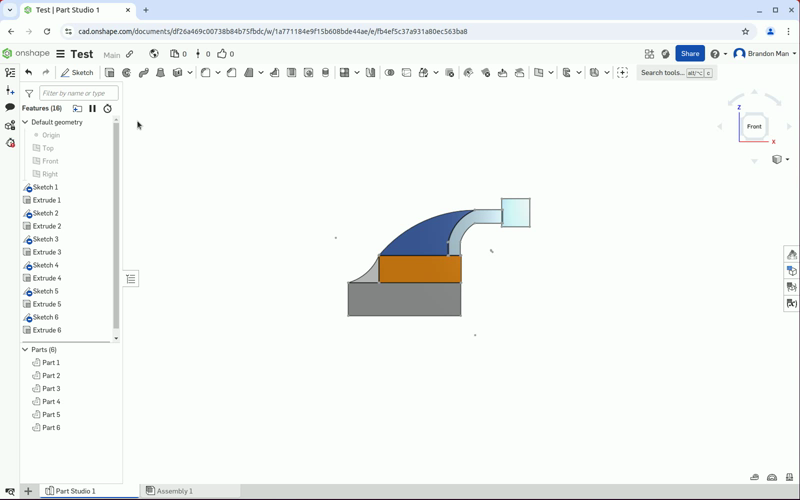
key(left, 2)
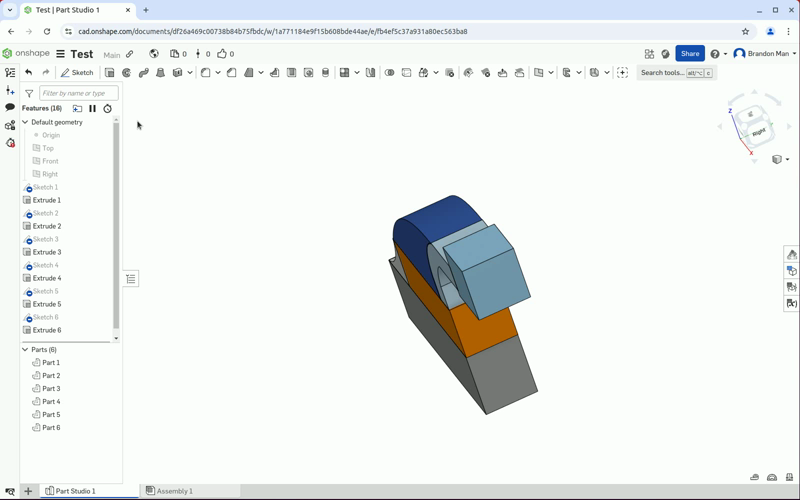
key(down, 2)
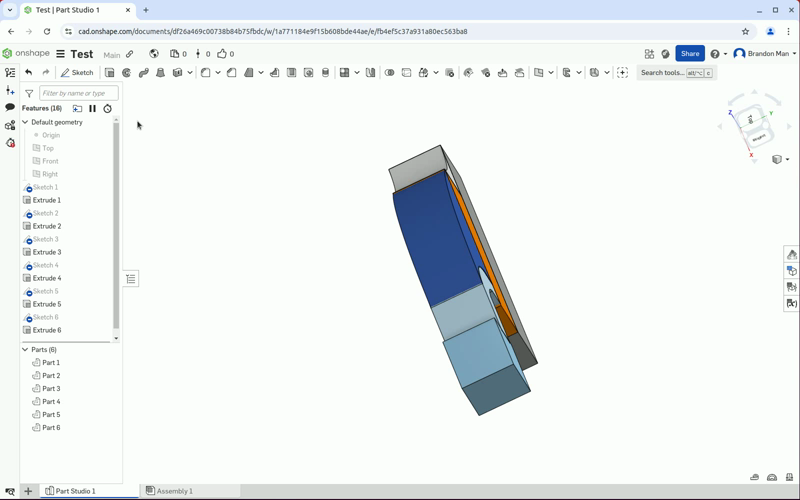
key(up, 2)
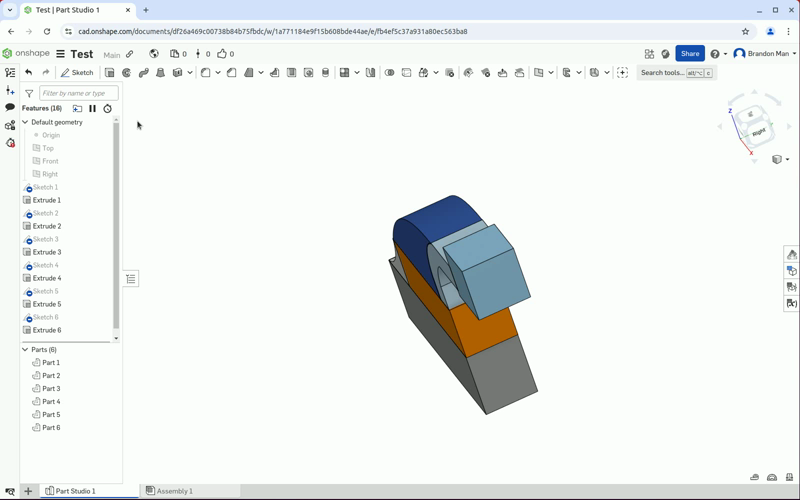
key(right, 2)
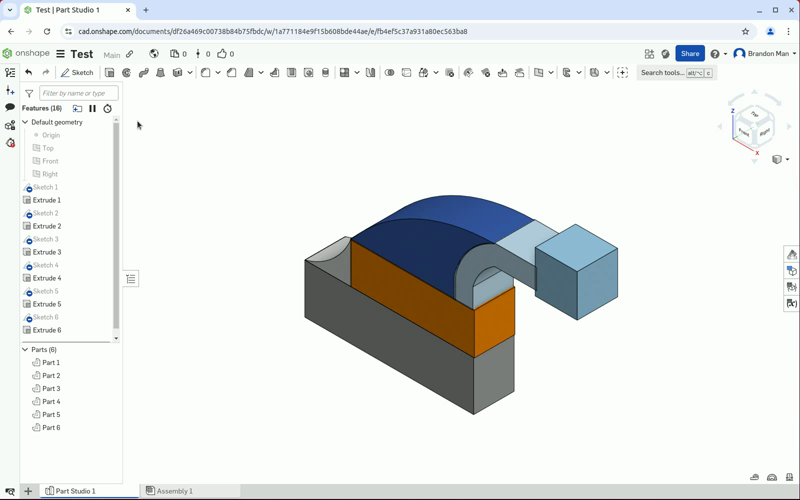
mouse_move(69, 189)
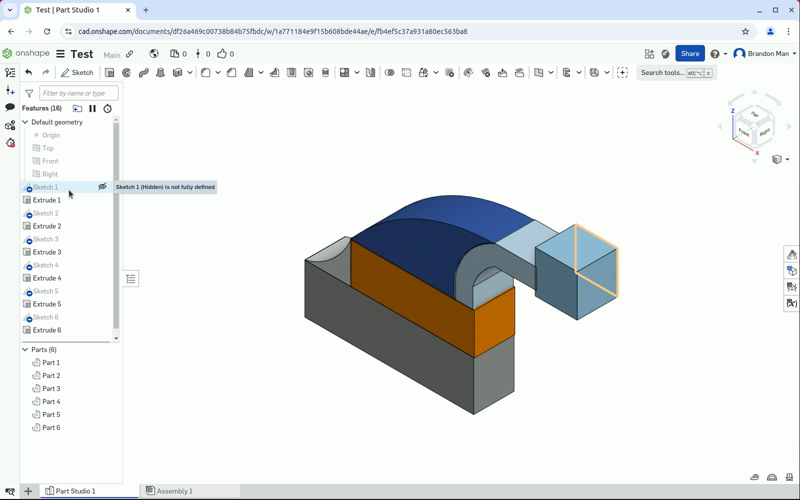
click(69, 189)